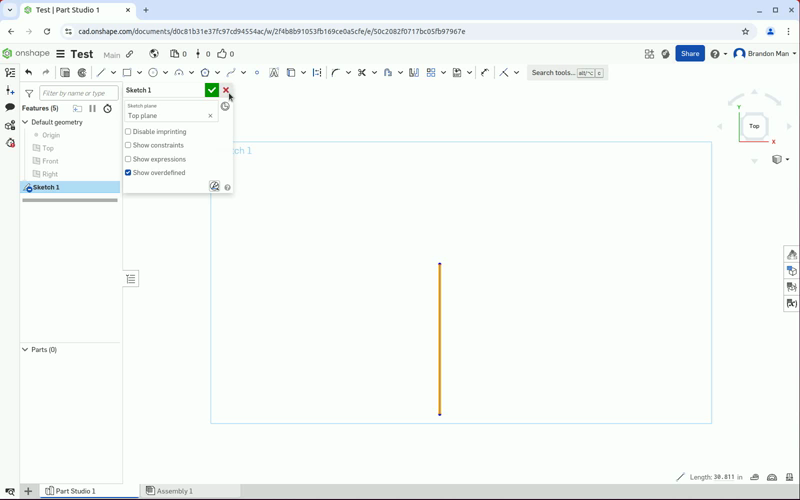
key(shift+h)
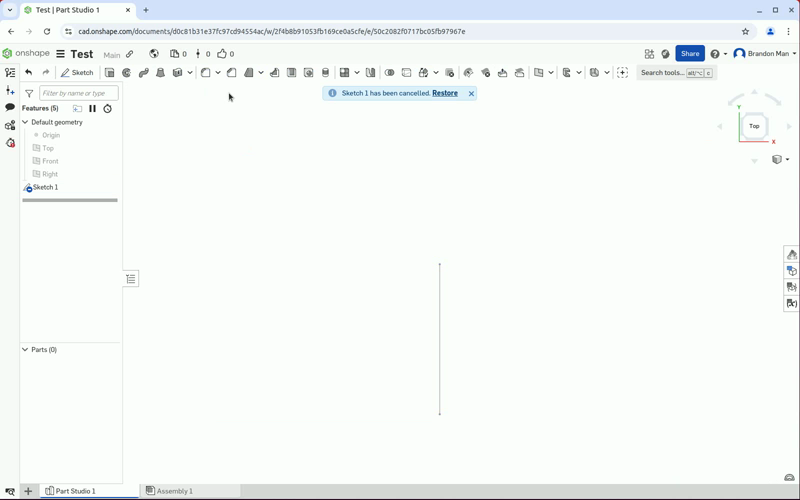
key(shift+s)
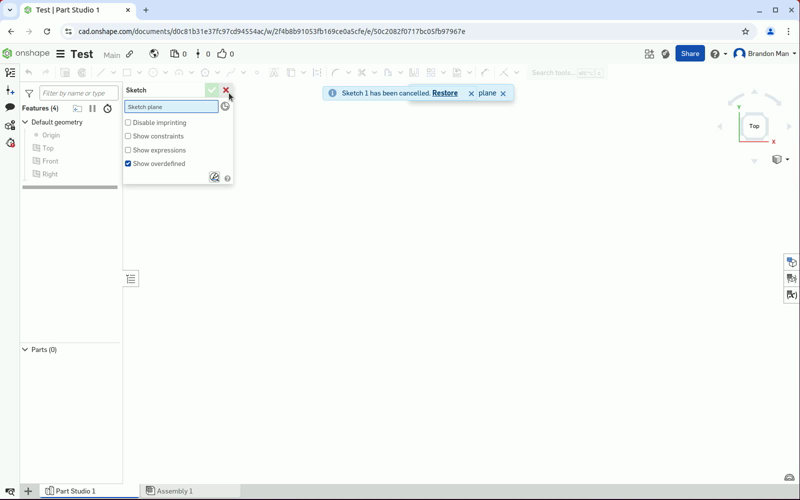
mouse_move(73, 150)
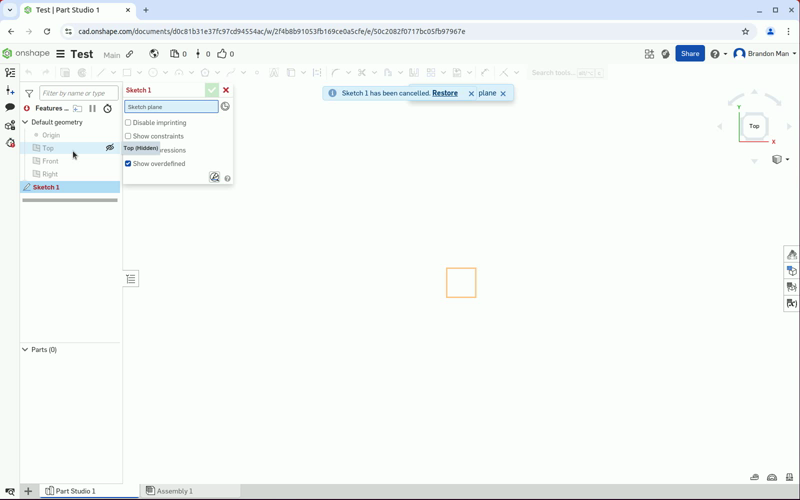
click(73, 150)
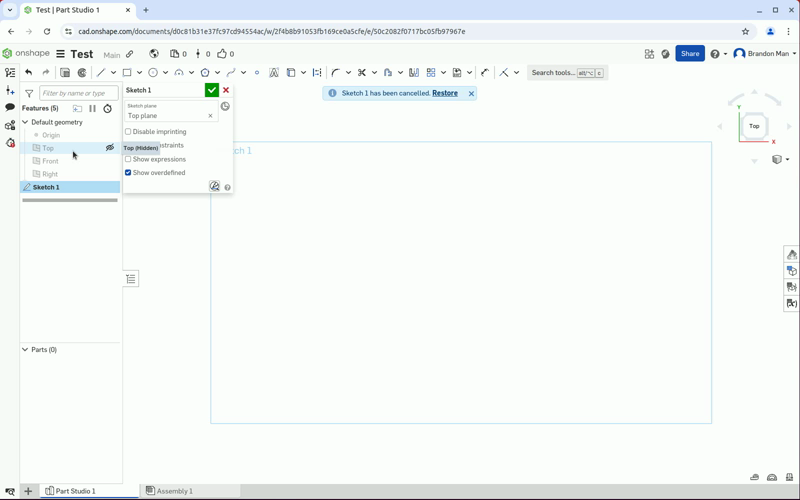
mouse_move(73, 352)
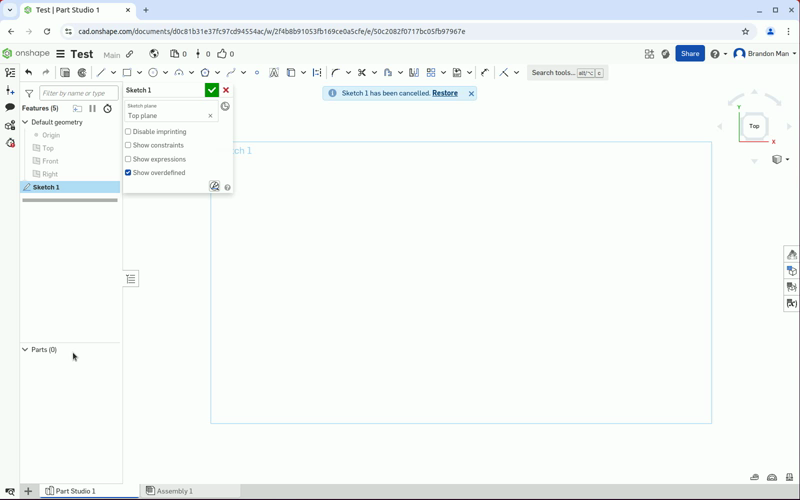
key(y)
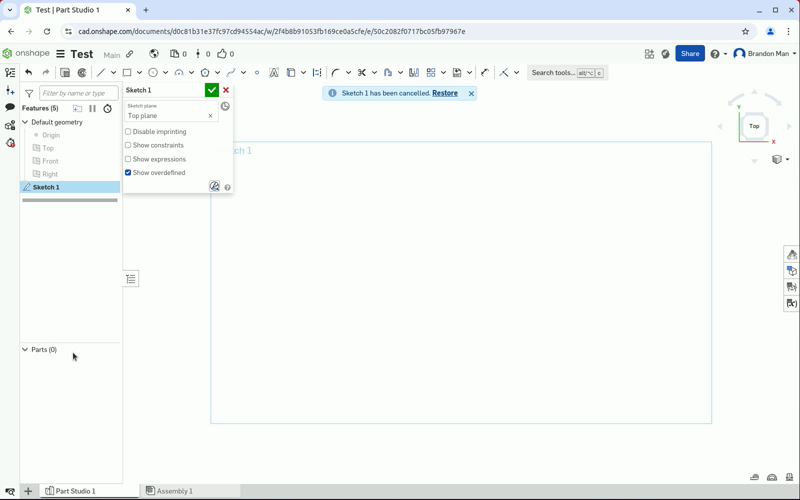
key(l)
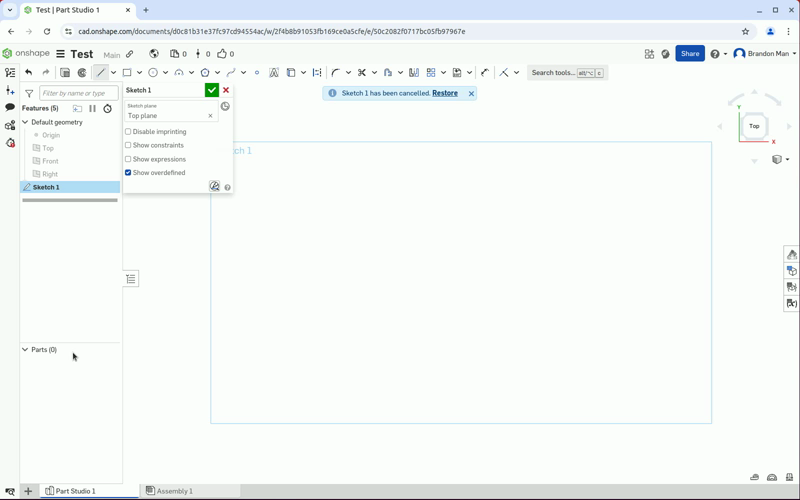
key_down(shift)
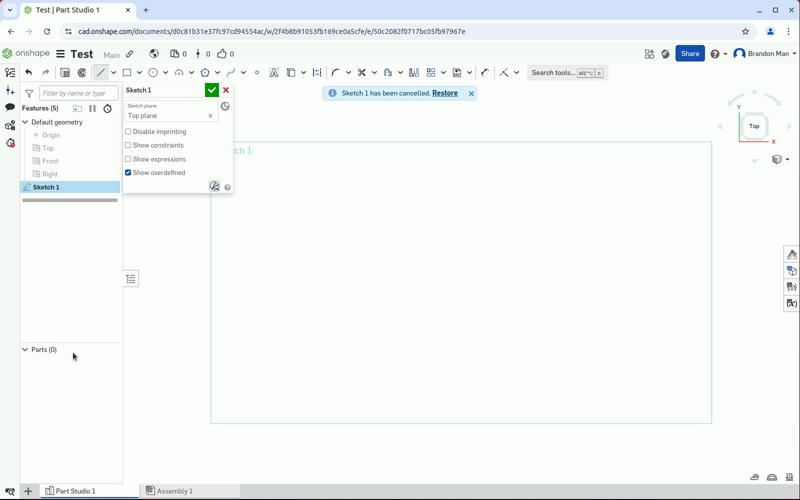
mouse_move(459, 361)
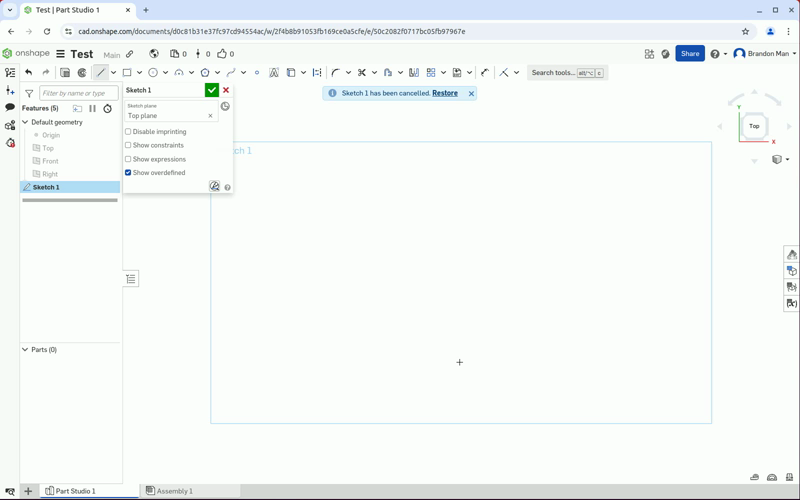
click(459, 361)
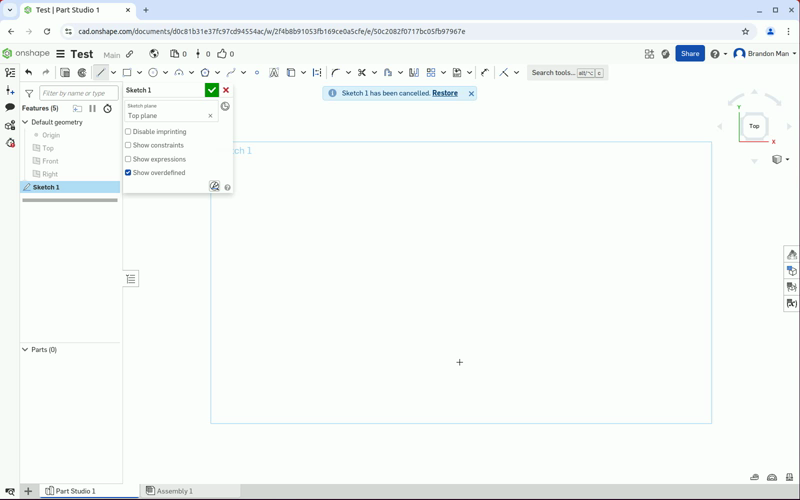
key_up(shift)
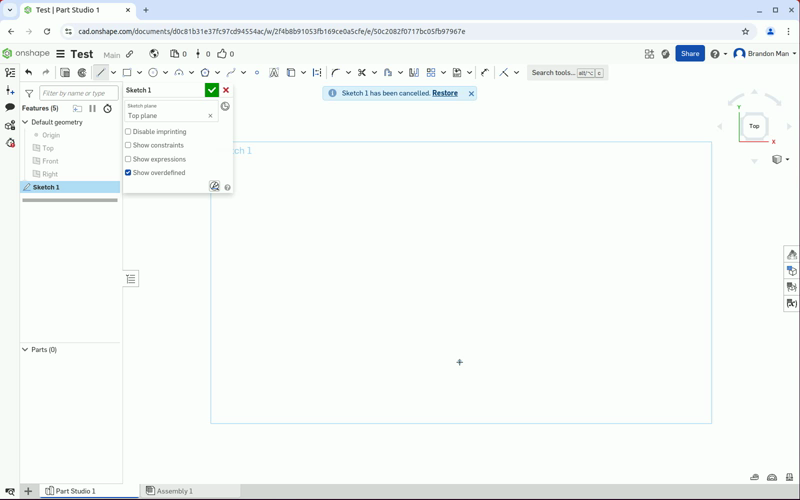
key_down(shift)
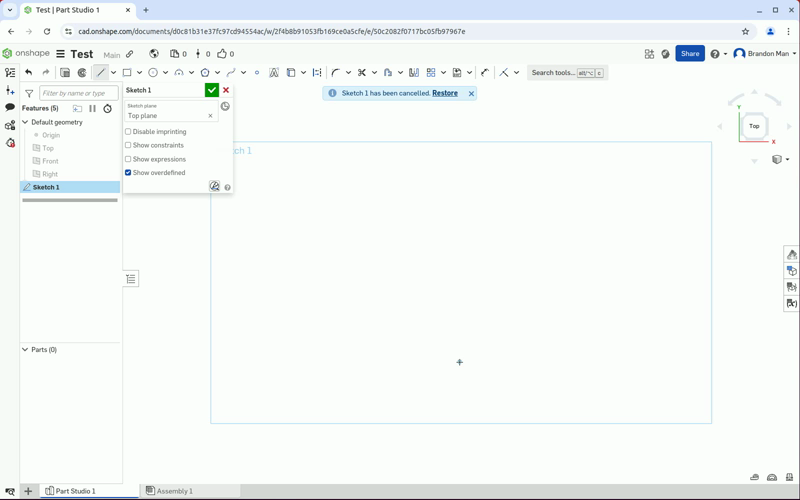
mouse_move(489, 361)
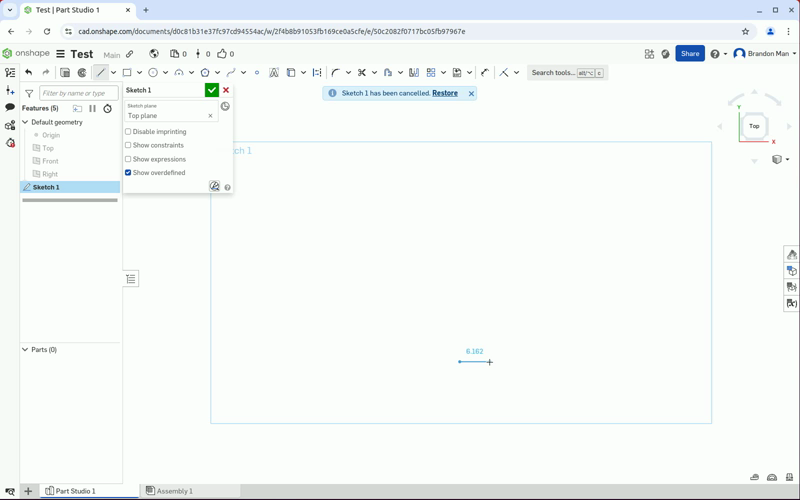
mouse_move(461, 361)
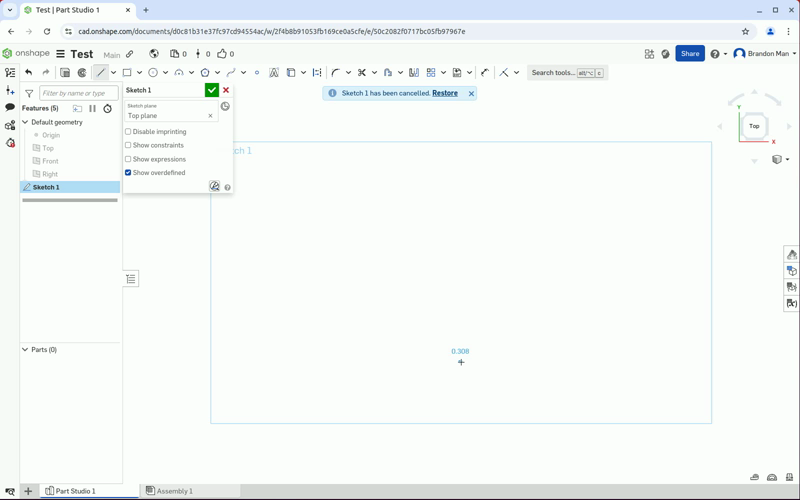
scroll(6)
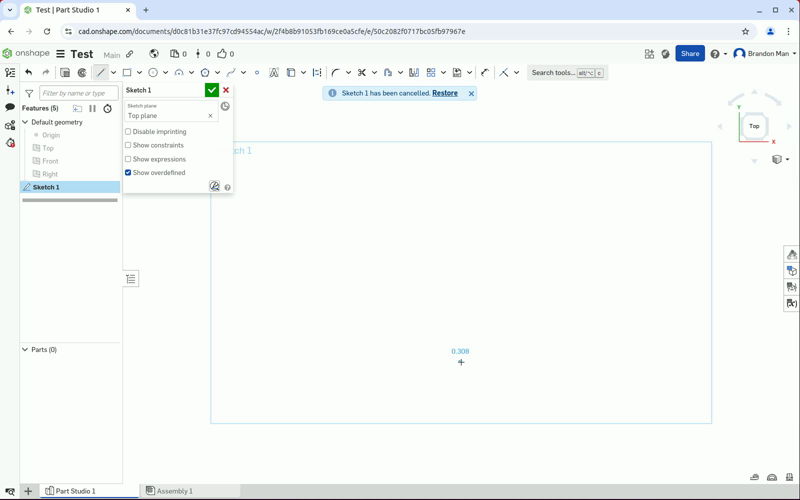
scroll(6)
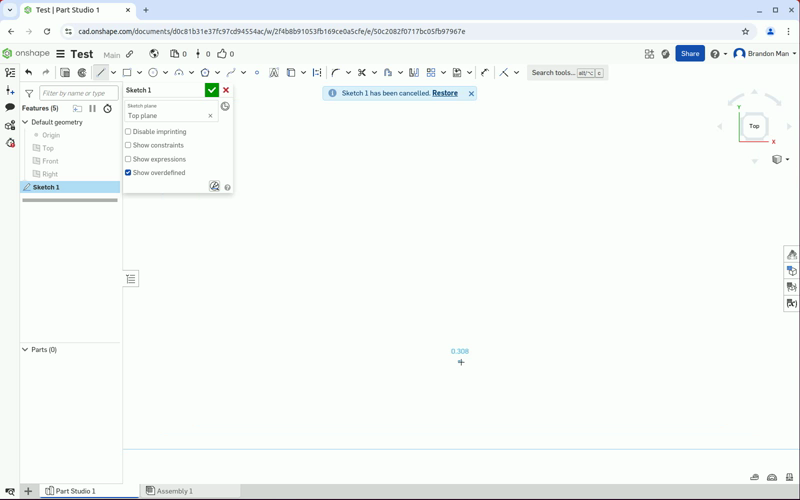
scroll(6)
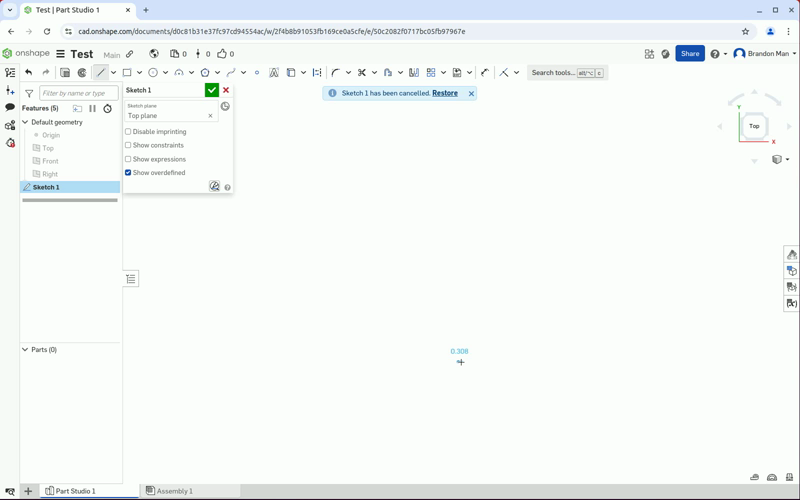
scroll(6)
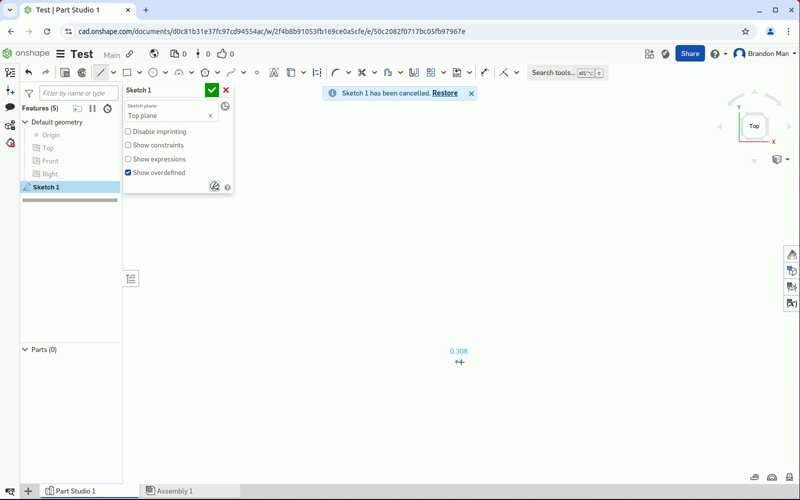
scroll(6)
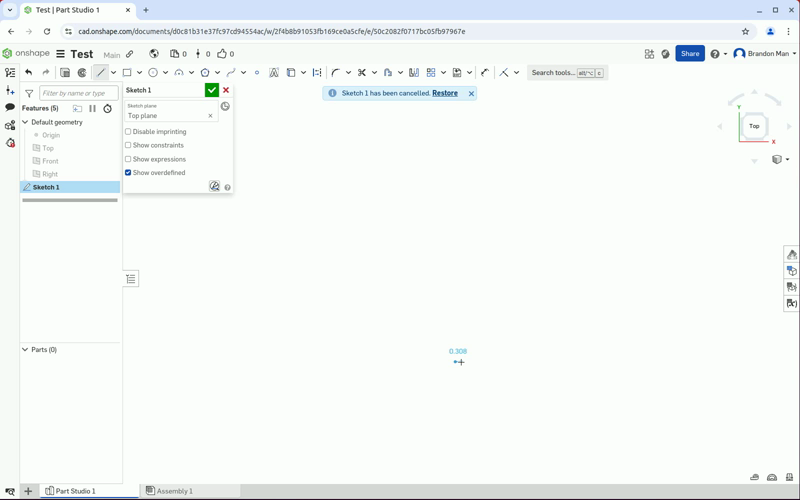
scroll(6)
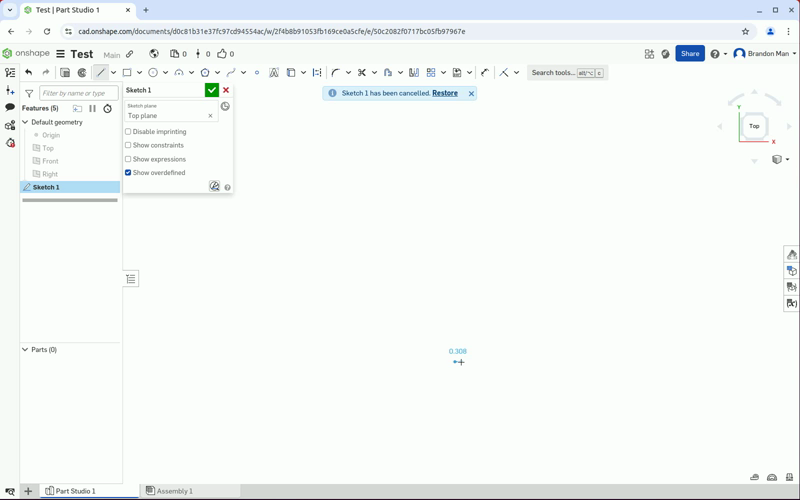
scroll(6)
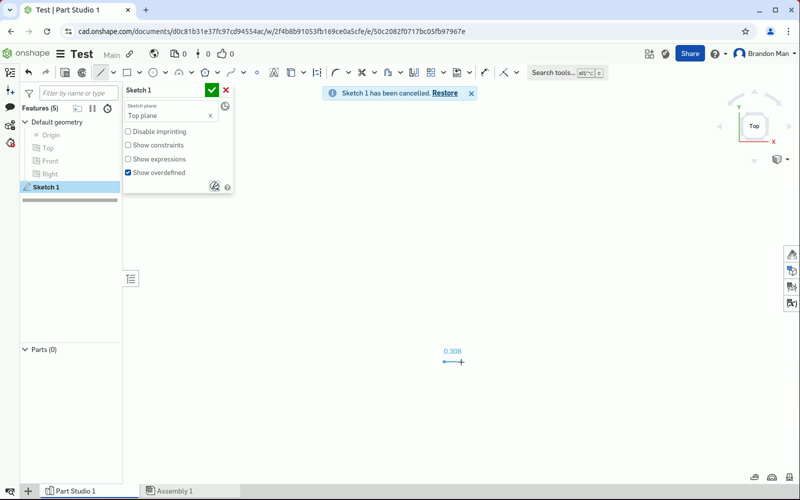
click(461, 361)
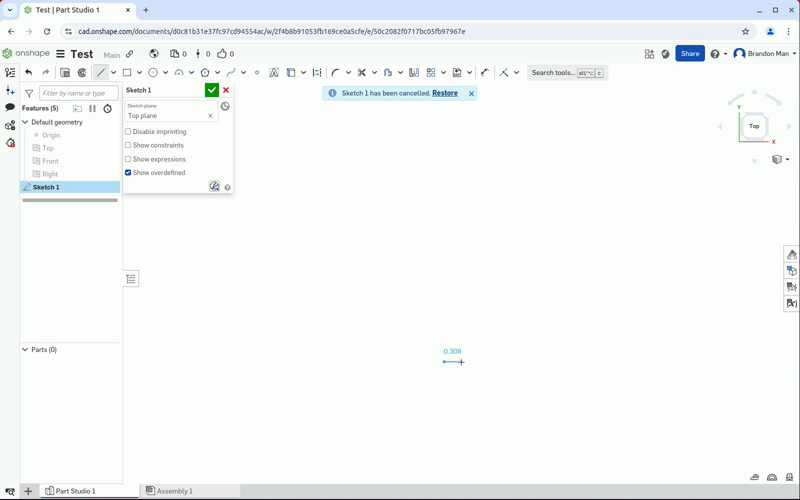
scroll(-6)
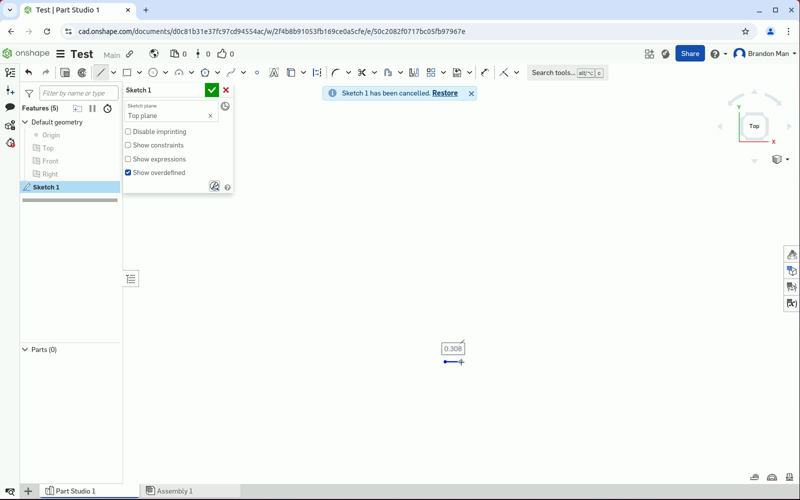
scroll(-6)
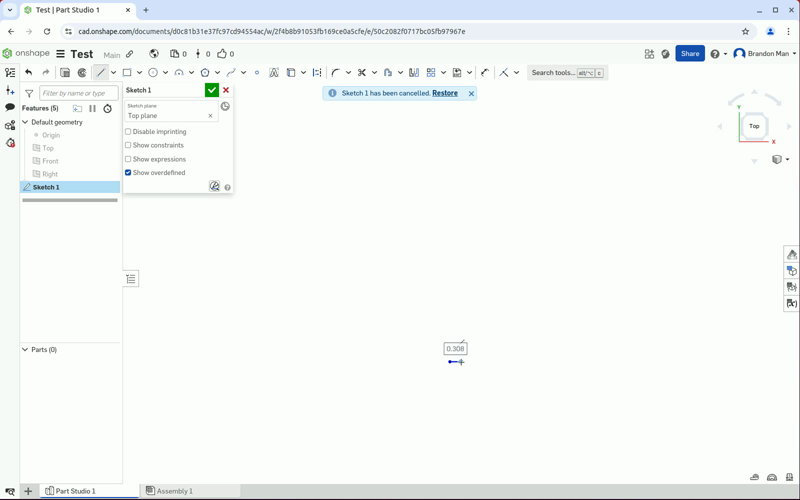
scroll(-6)
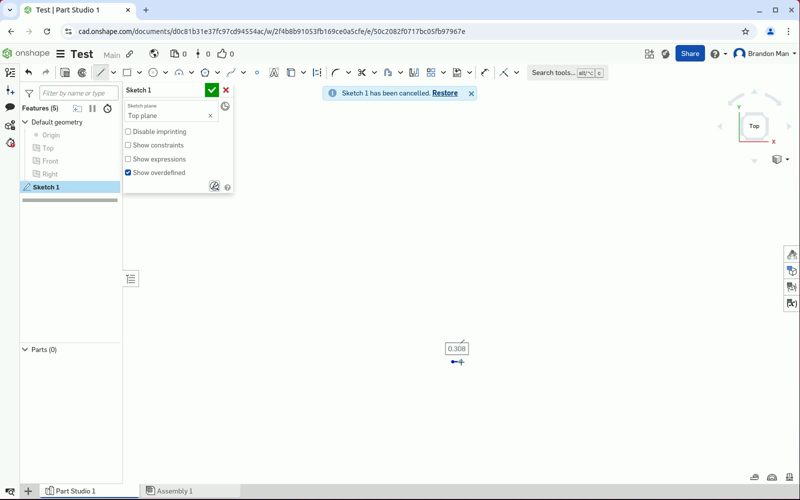
scroll(-6)
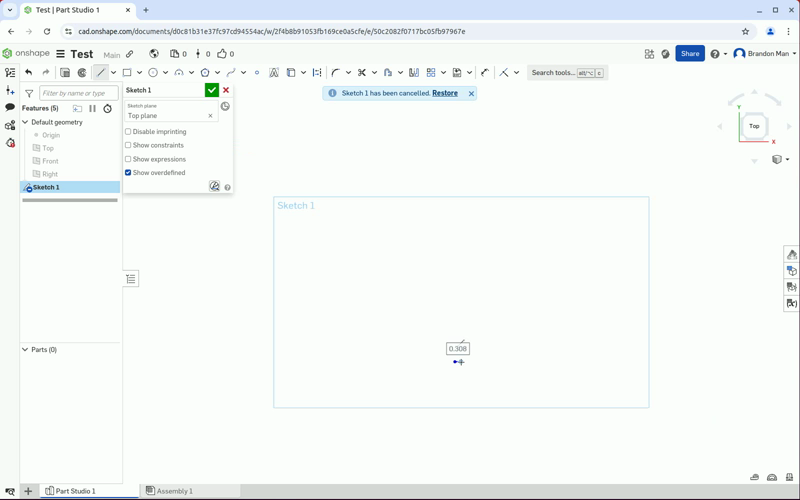
scroll(-6)
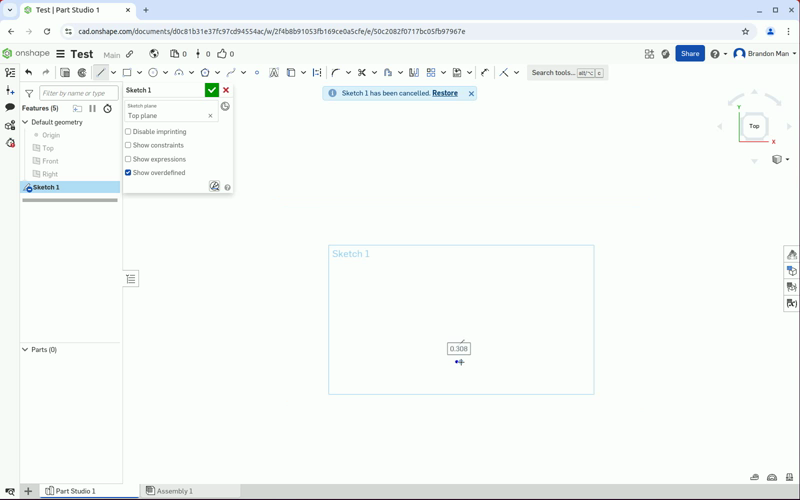
scroll(-6)
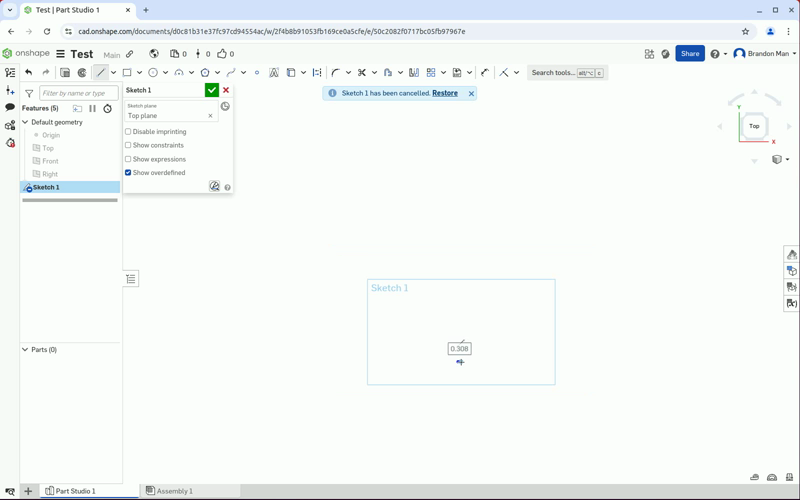
scroll(-6)
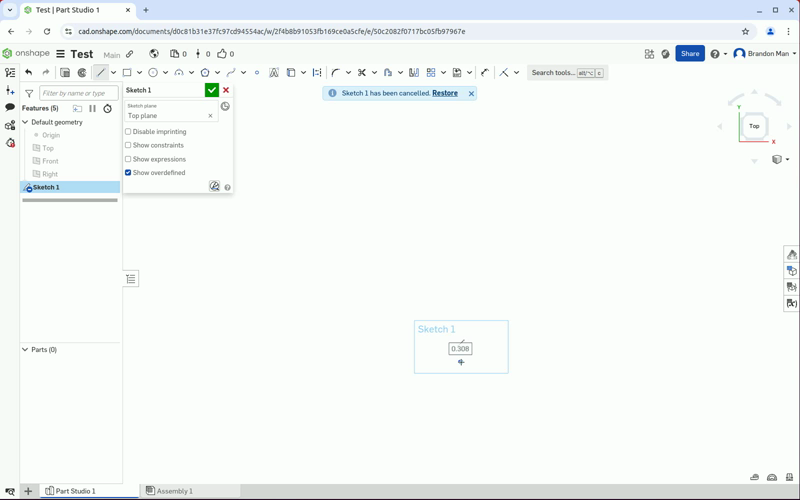
key_up(shift)
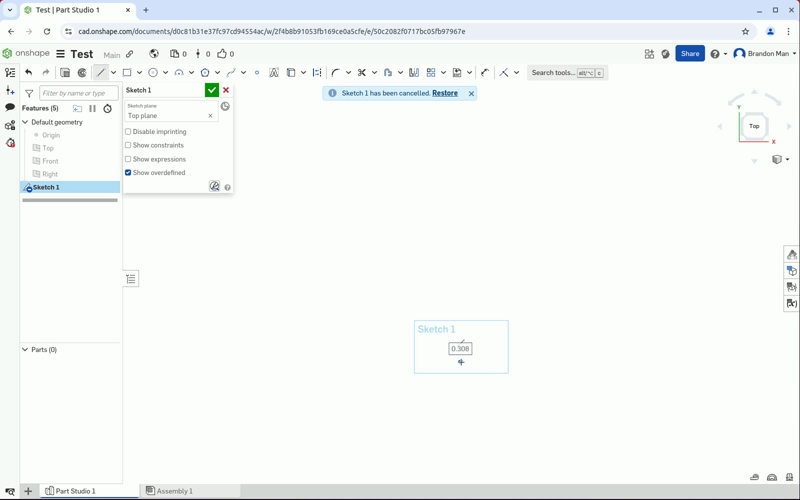
key_down(shift)
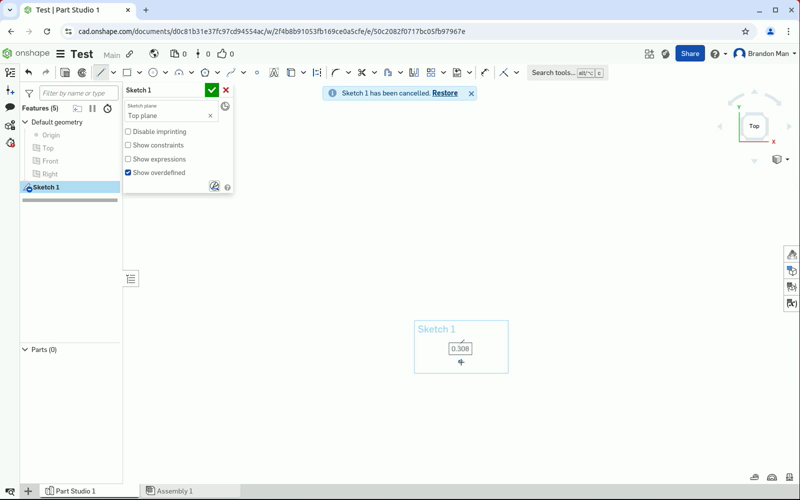
mouse_move(461, 203)
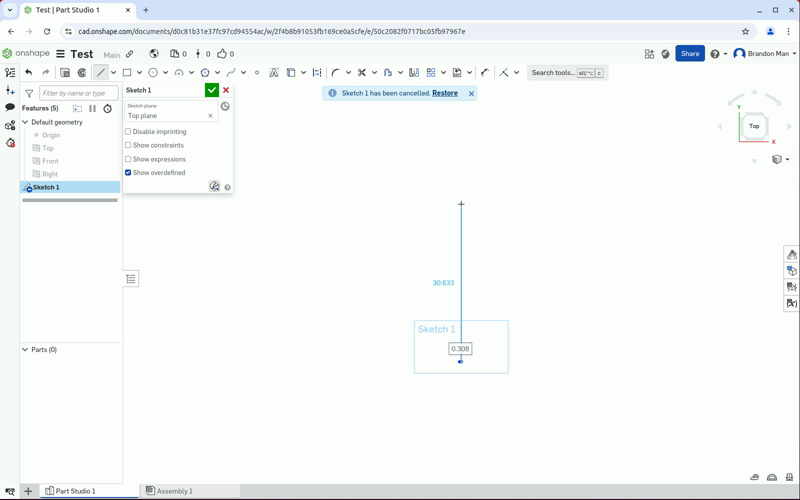
click(461, 203)
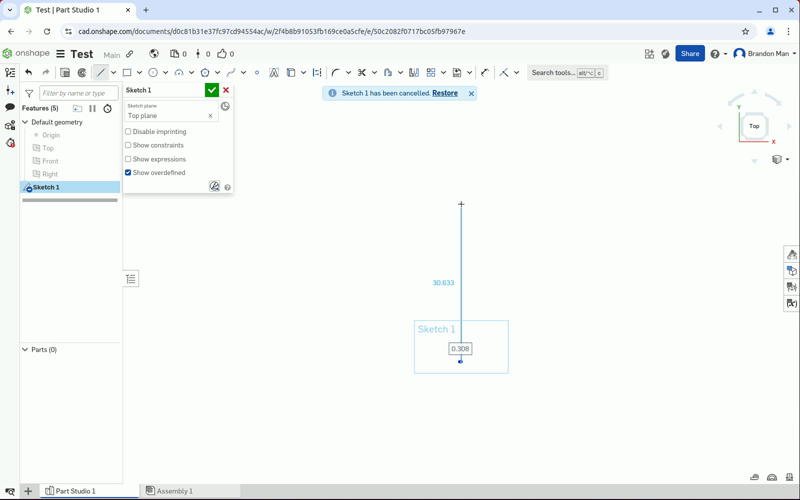
key_up(shift)
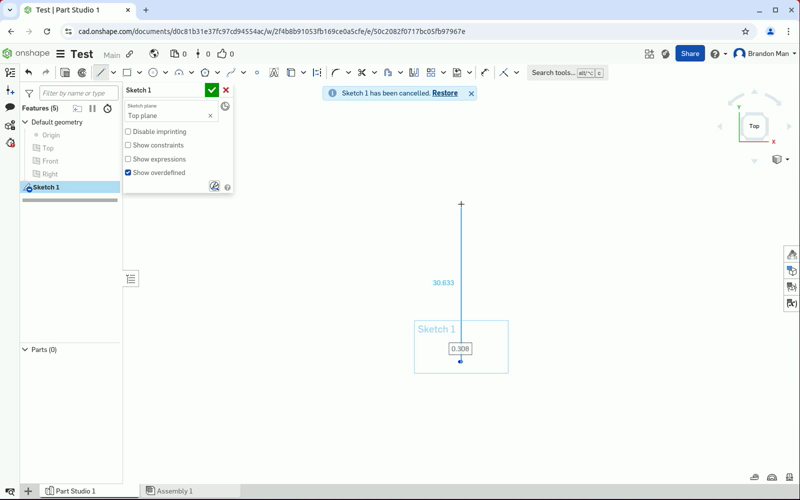
key_down(shift)
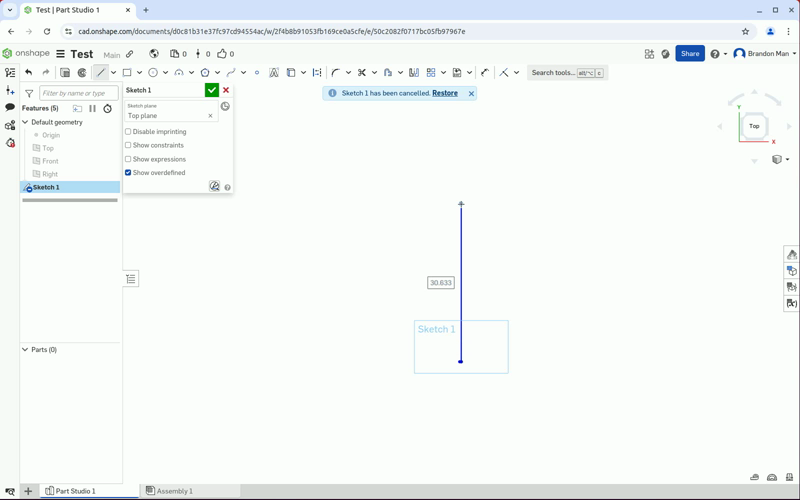
mouse_move(491, 203)
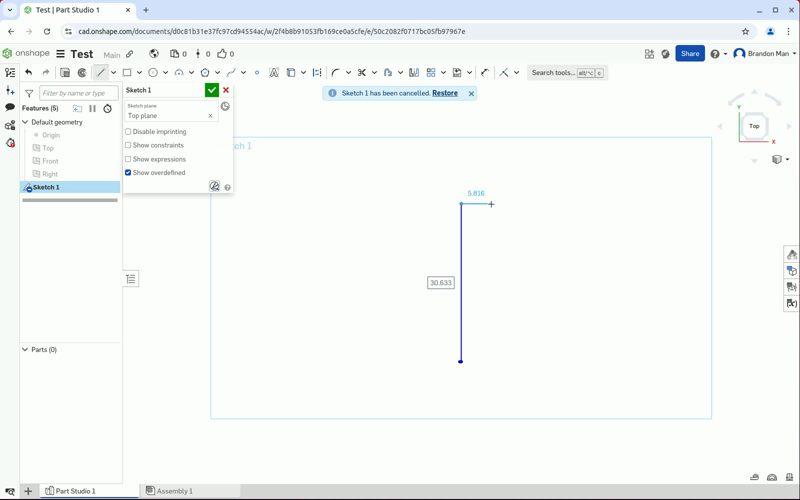
mouse_move(459, 203)
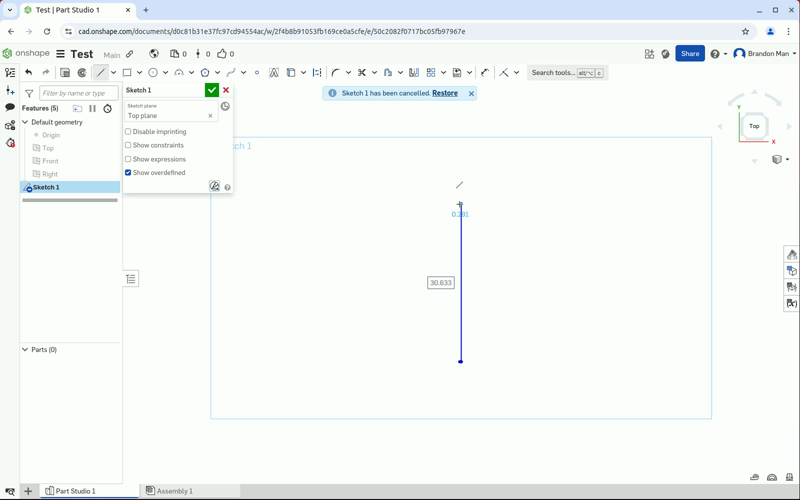
scroll(6)
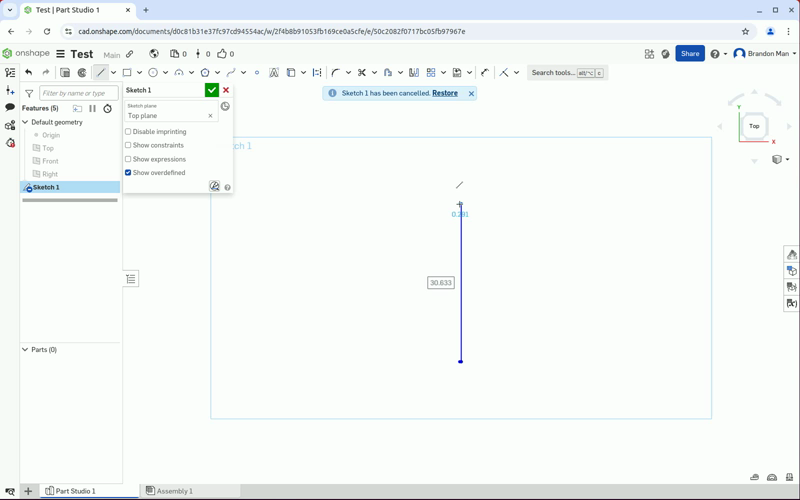
scroll(6)
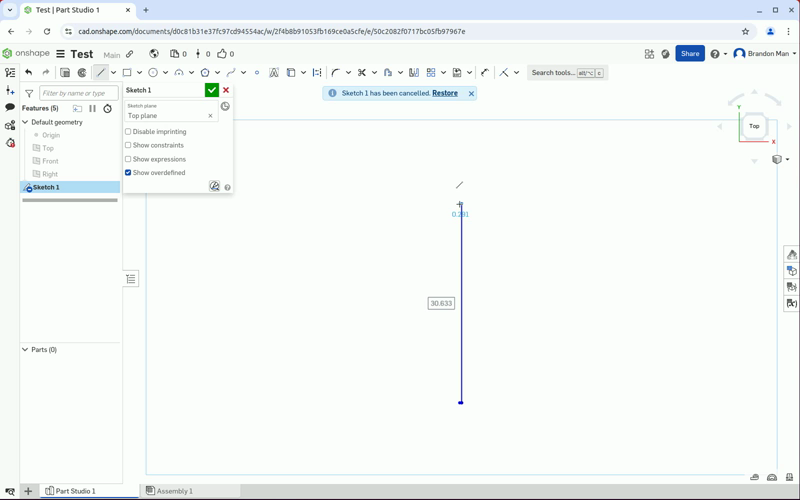
scroll(6)
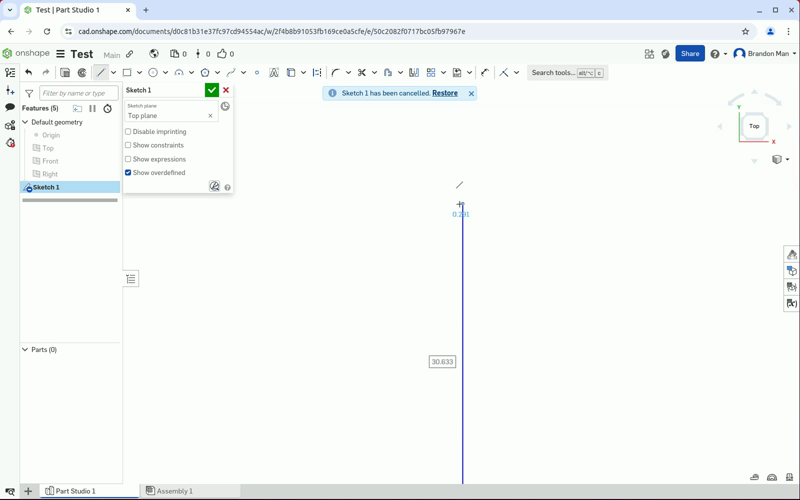
scroll(6)
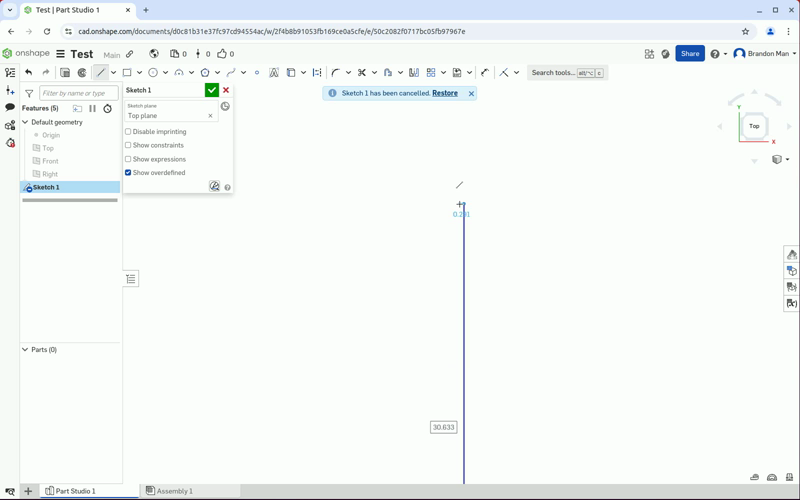
scroll(6)
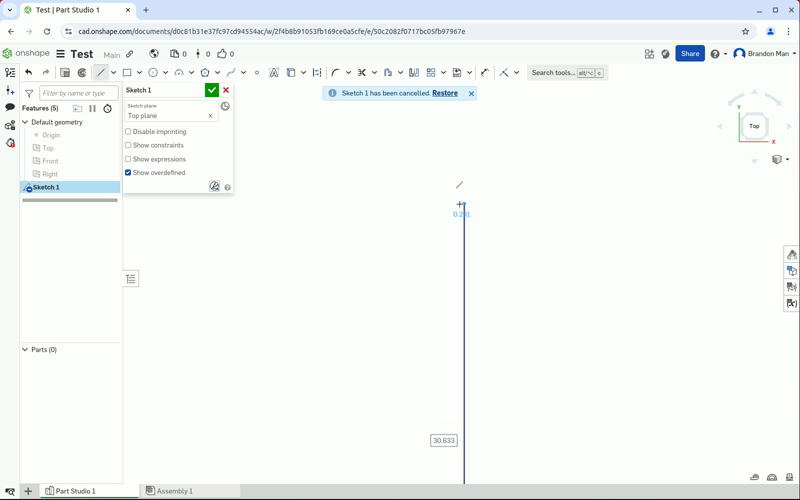
scroll(6)
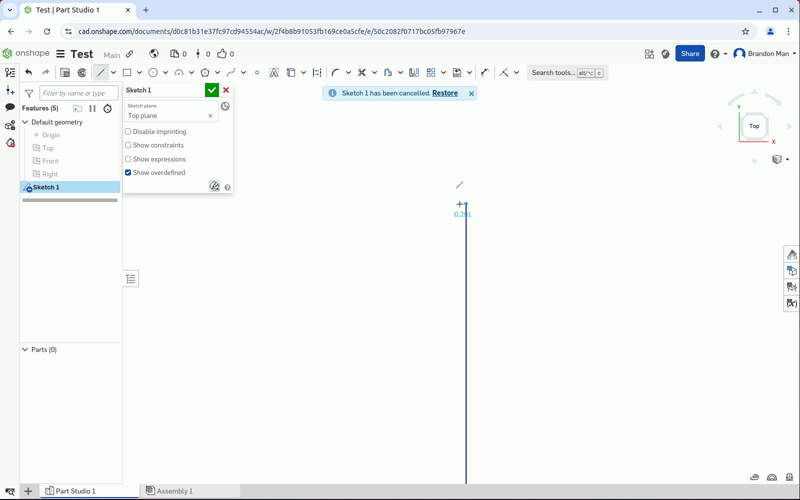
scroll(6)
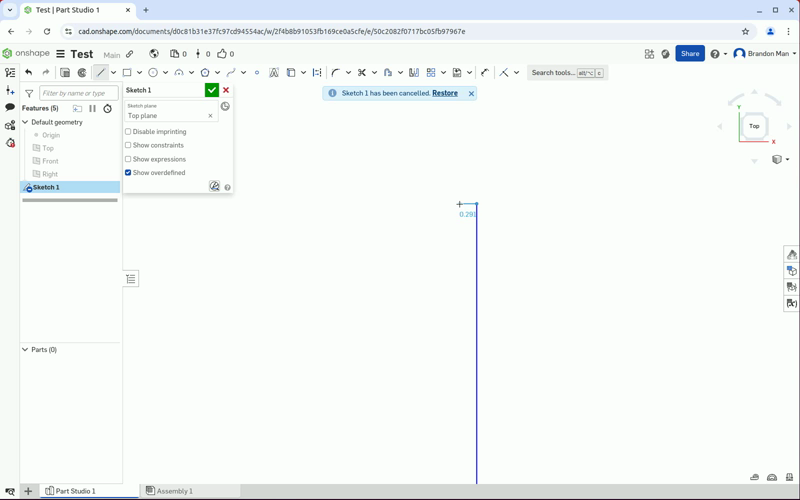
click(459, 203)
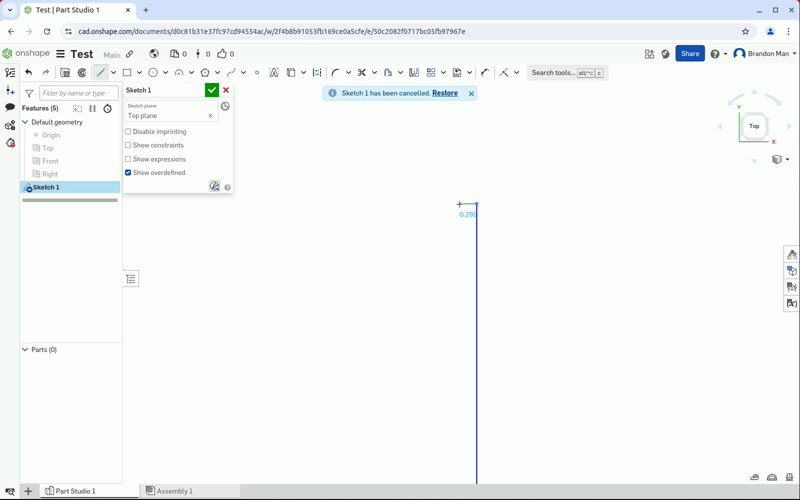
scroll(-6)
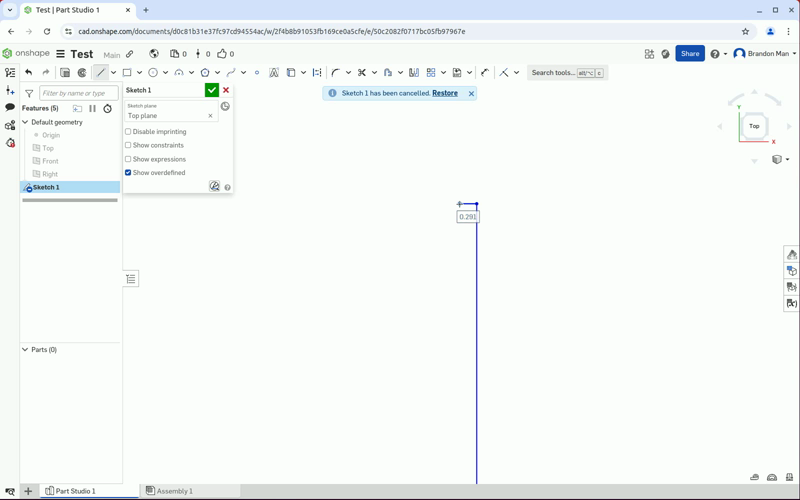
scroll(-6)
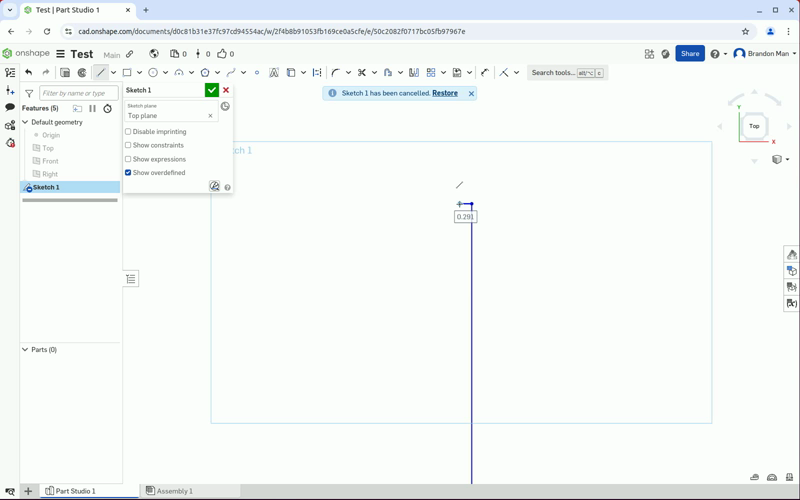
scroll(-6)
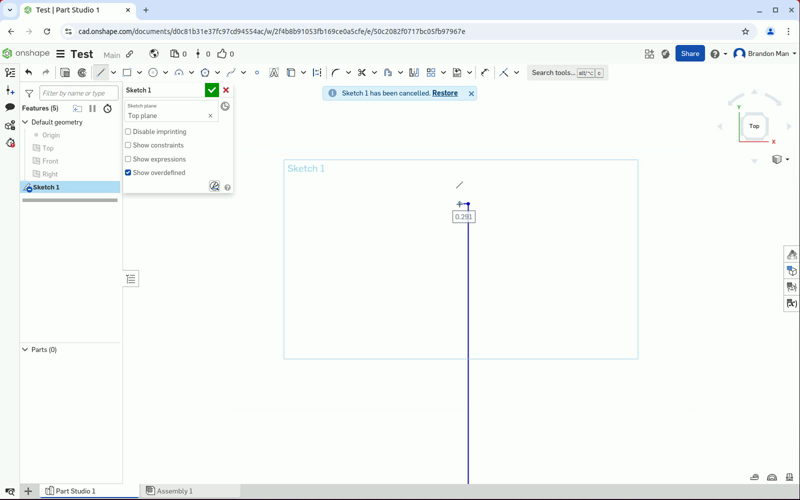
scroll(-6)
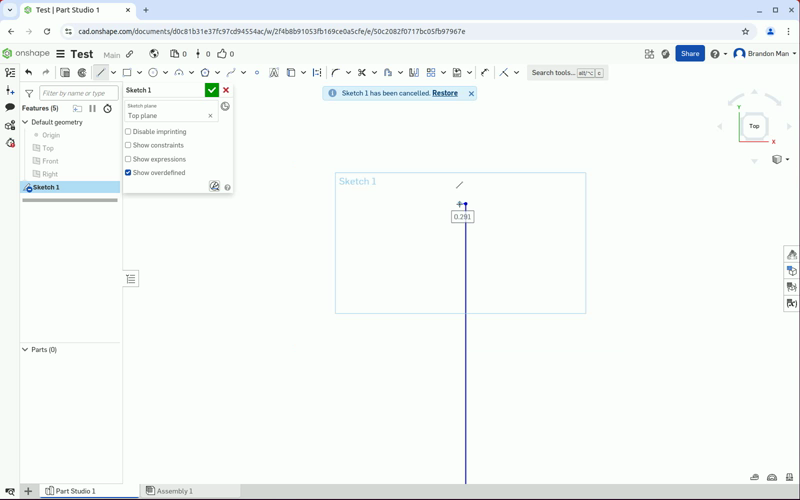
scroll(-6)
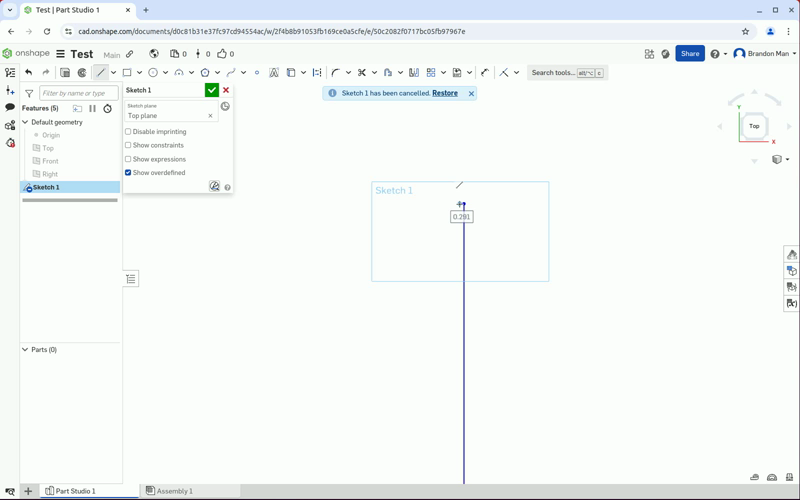
scroll(-6)
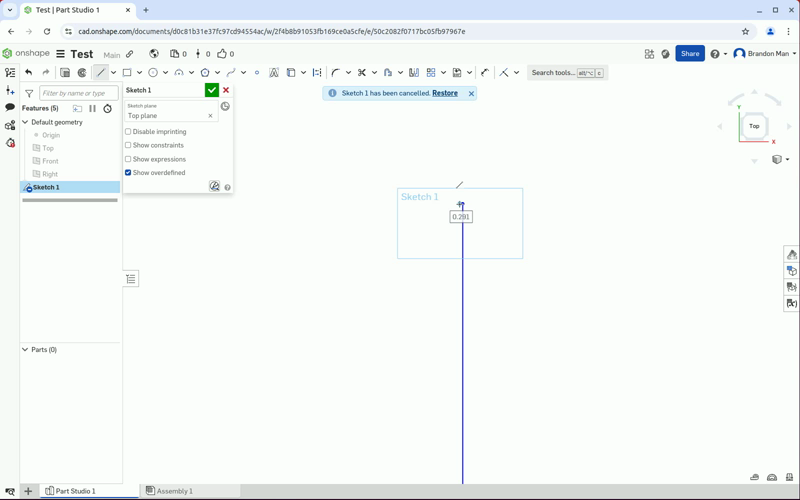
scroll(-6)
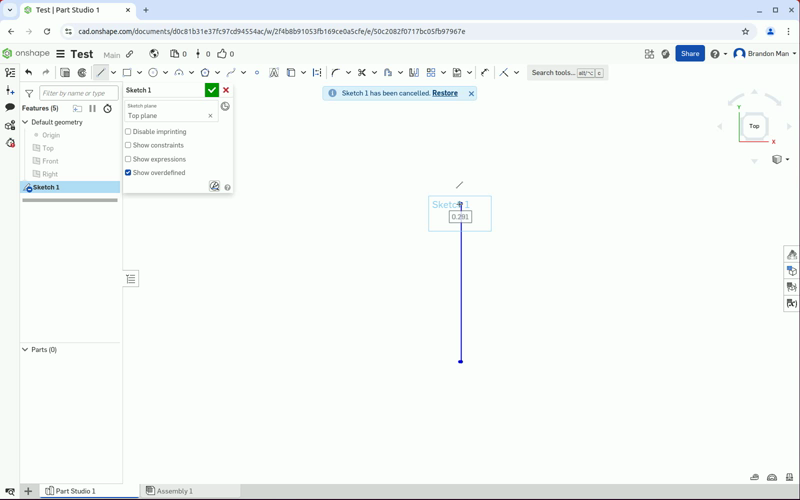
key_up(shift)
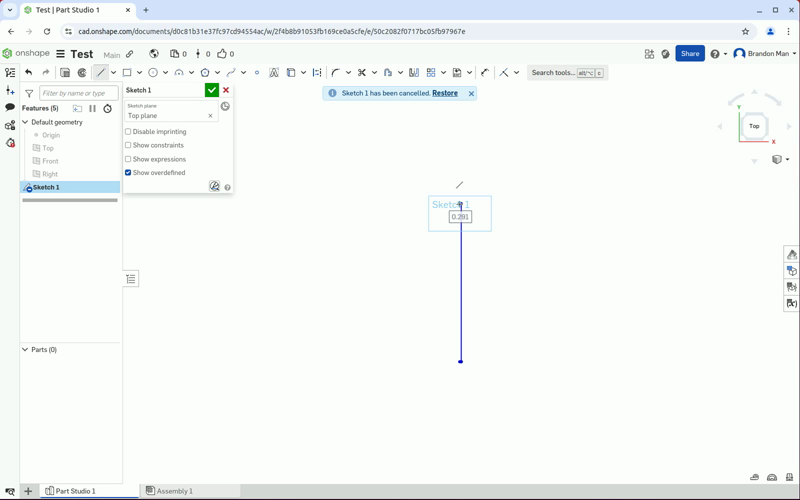
key_down(shift)
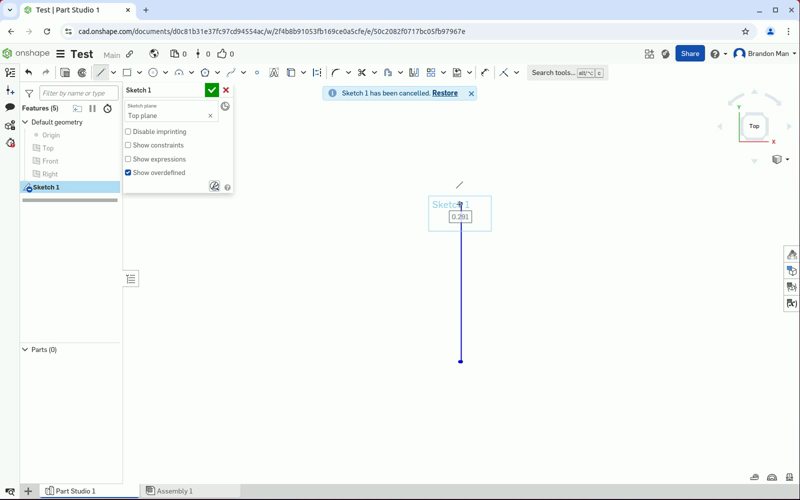
mouse_move(459, 361)
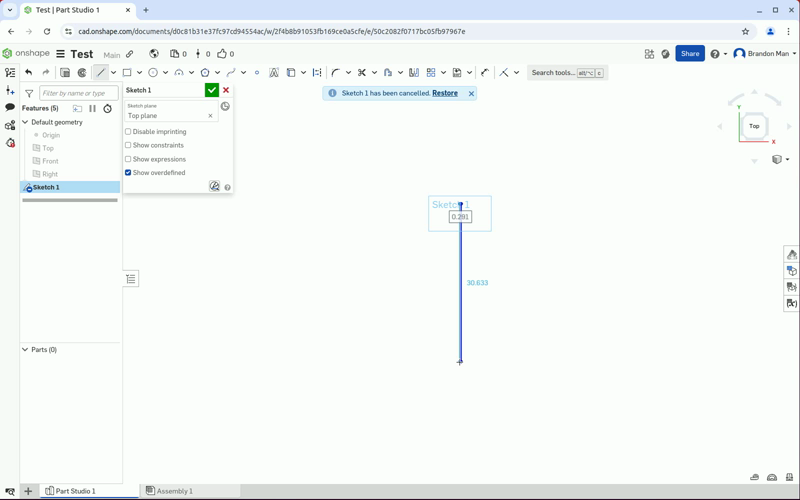
scroll(6)
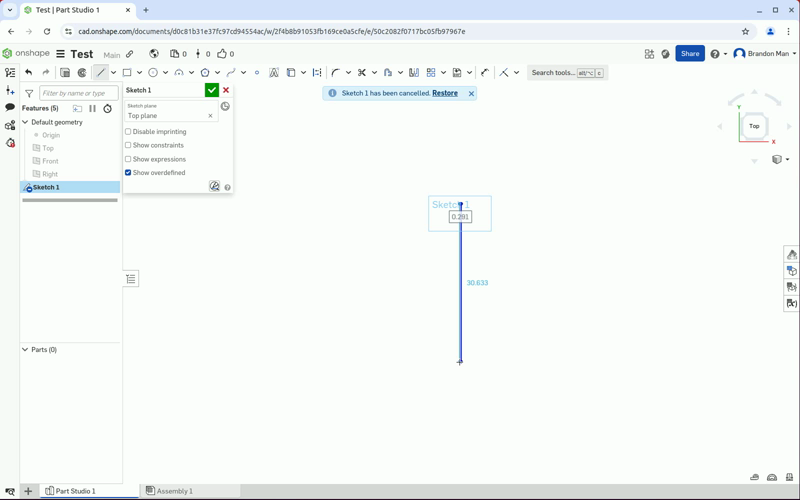
scroll(6)
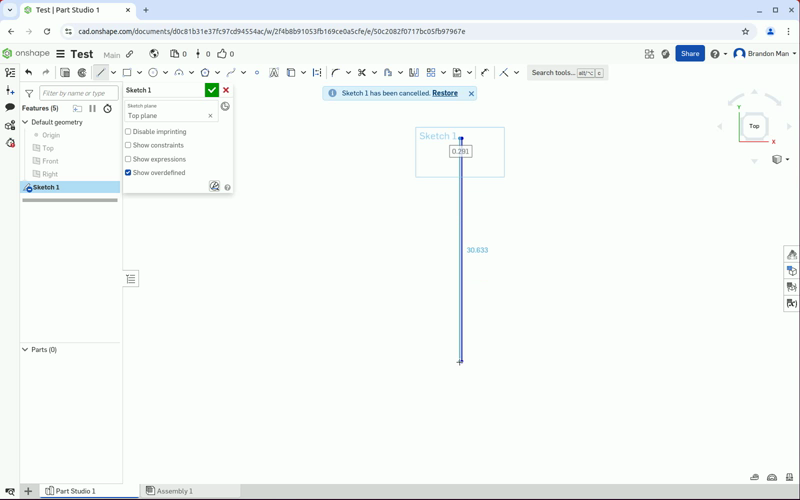
scroll(6)
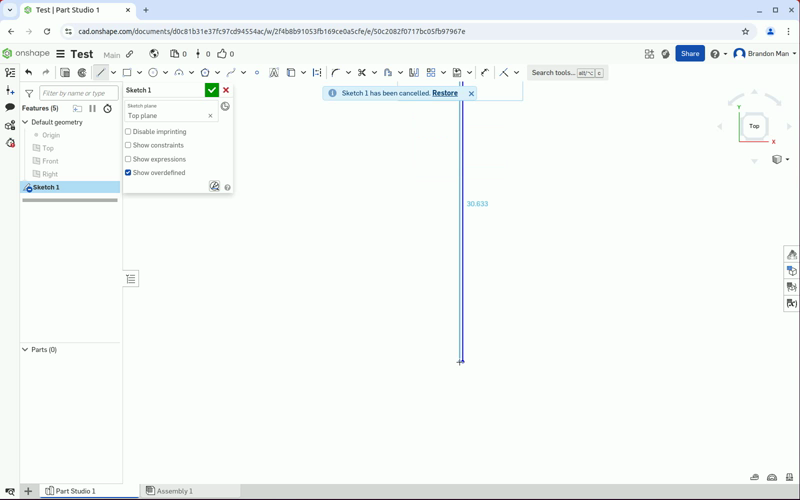
scroll(6)
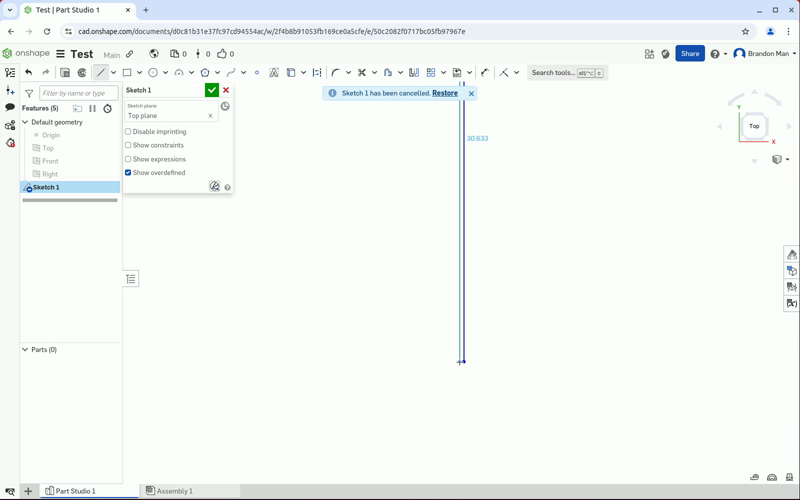
scroll(6)
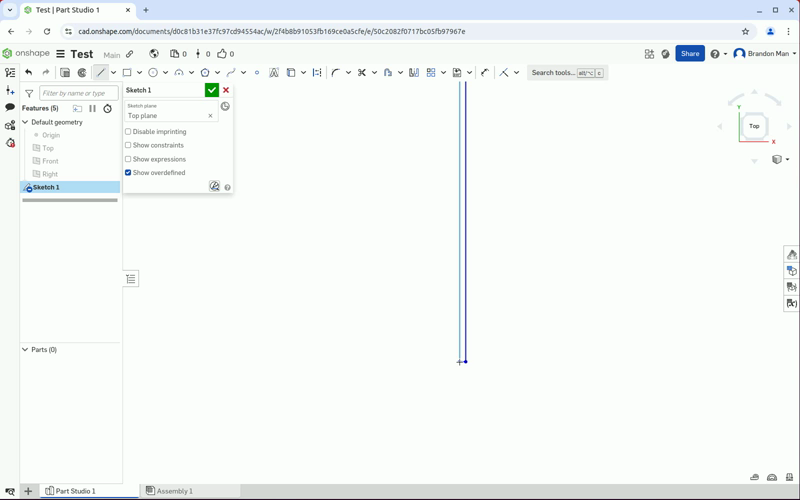
scroll(6)
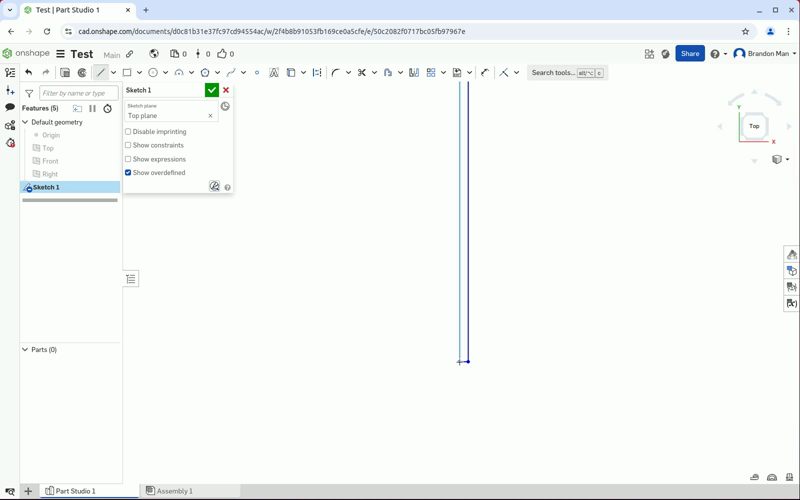
scroll(6)
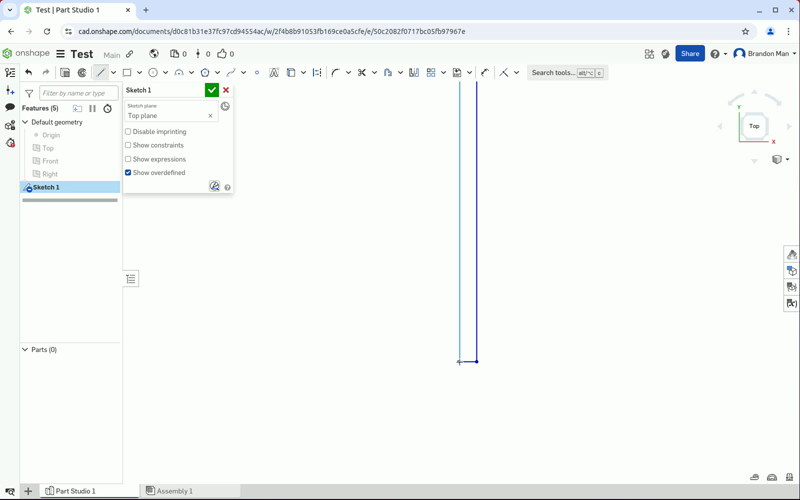
key_up(shift)
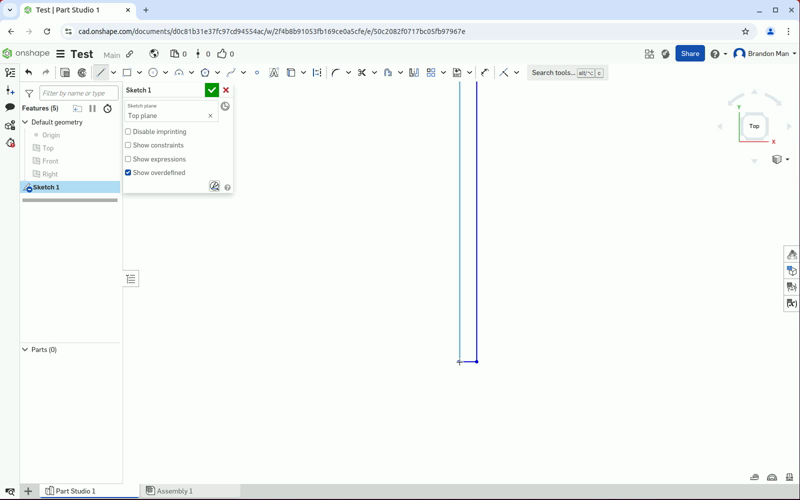
click(459, 361)
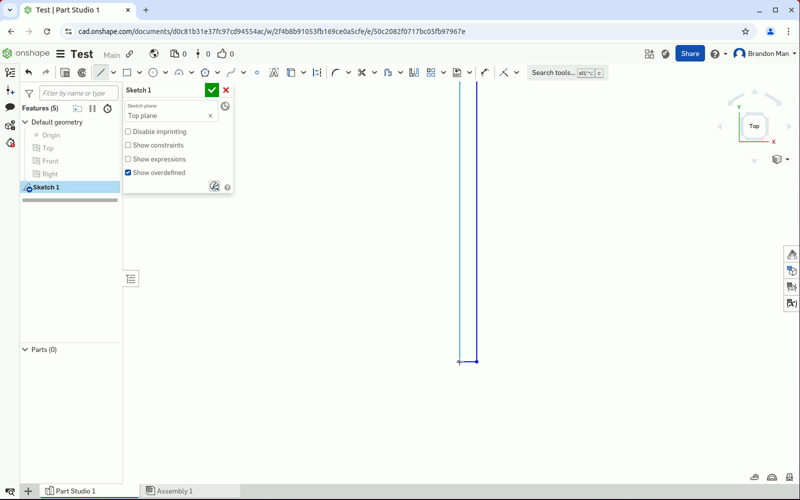
scroll(-6)
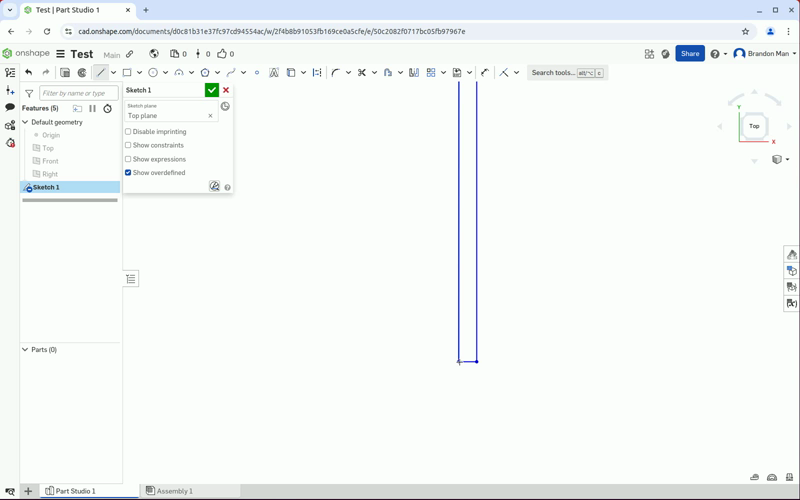
scroll(-6)
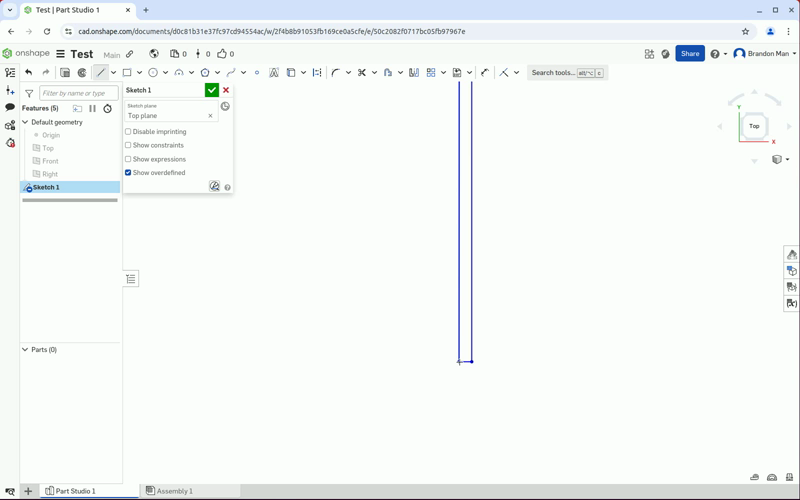
scroll(-6)
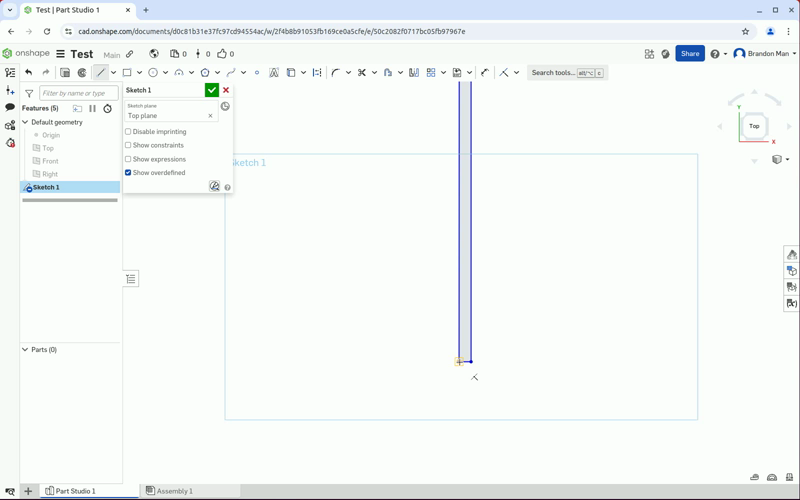
scroll(-6)
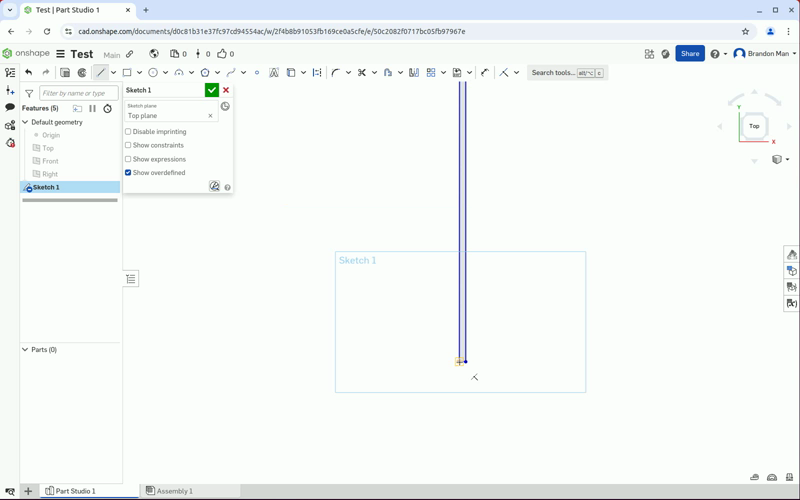
scroll(-6)
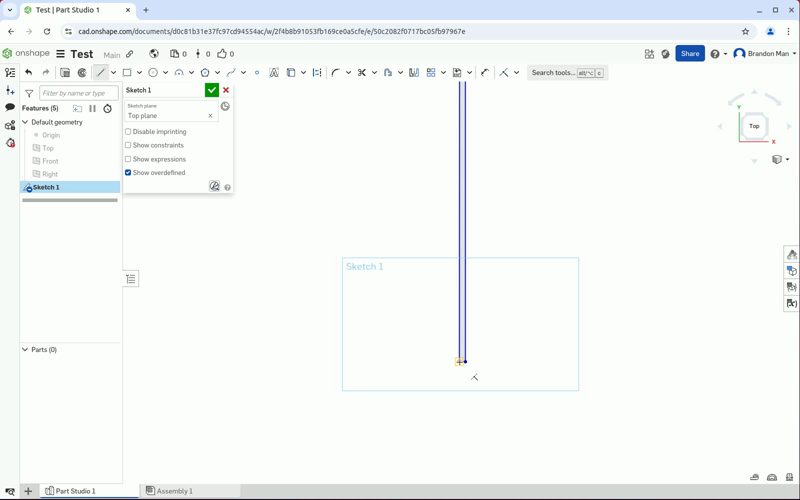
scroll(-6)
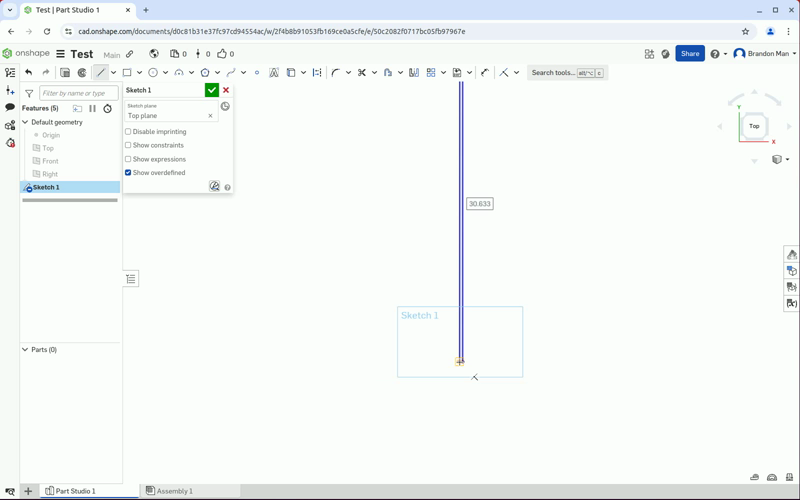
scroll(-6)
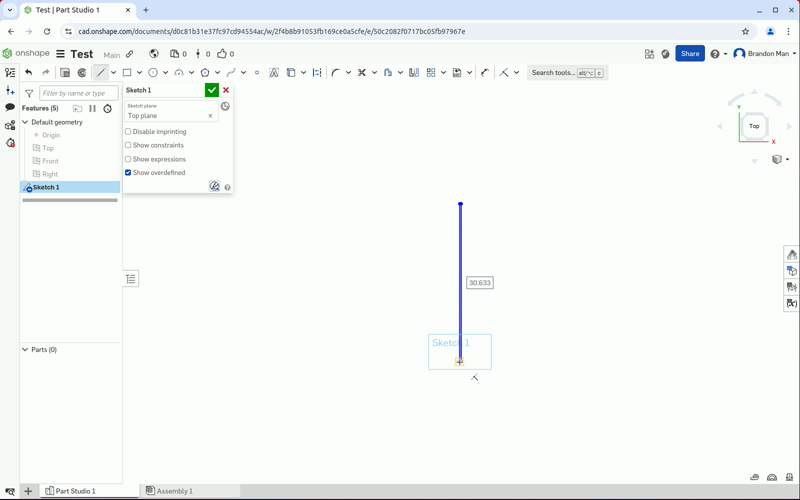
key(esc)
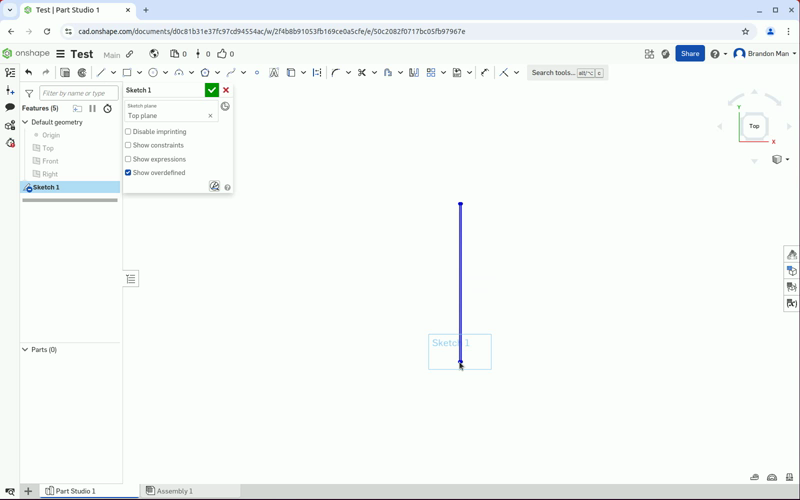
mouse_move(460, 350)
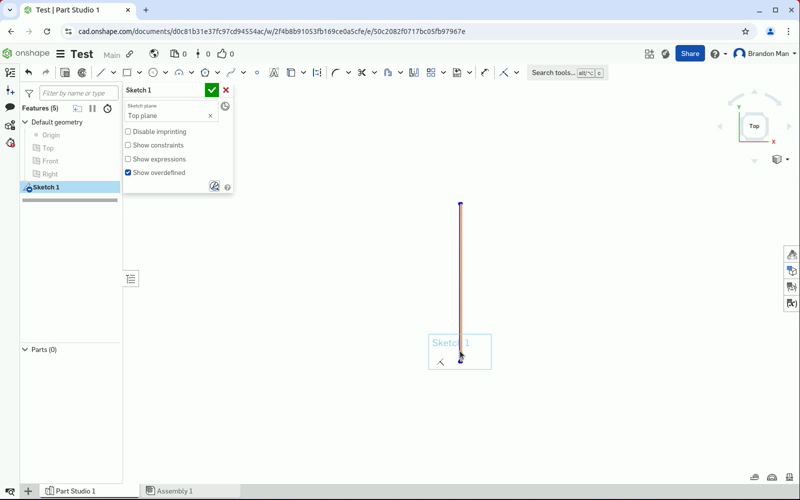
scroll(6)
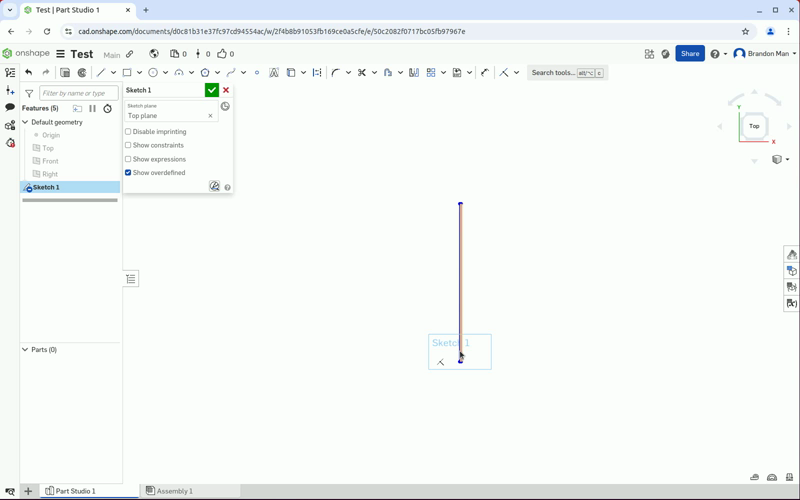
scroll(6)
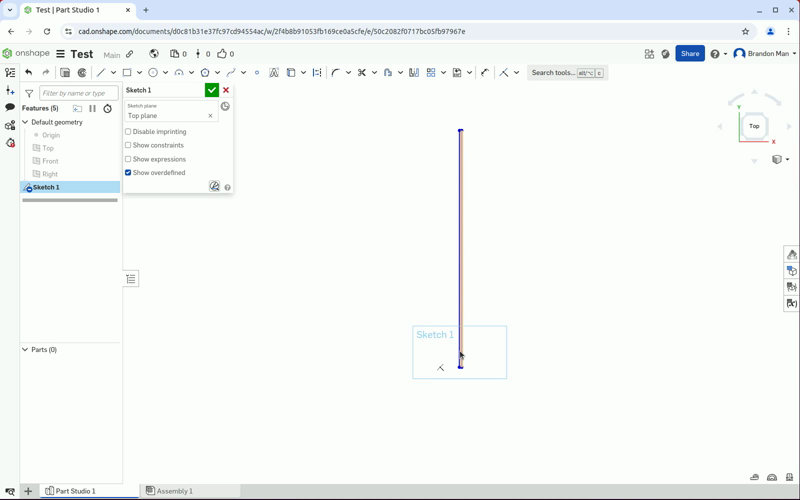
scroll(6)
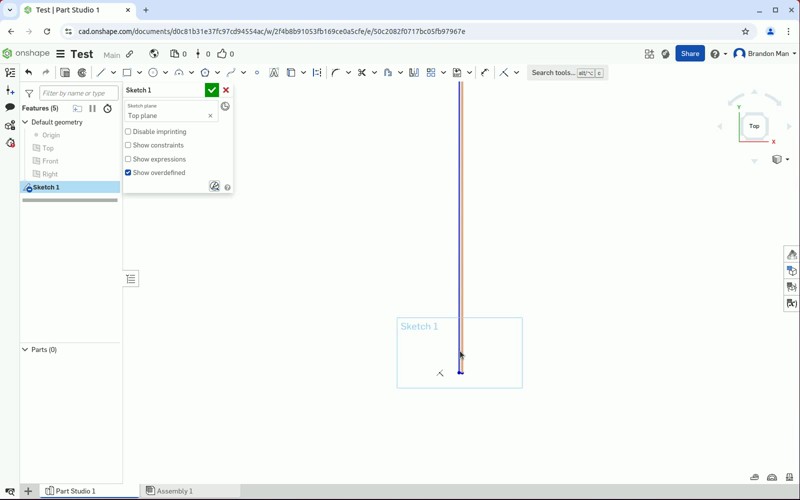
scroll(6)
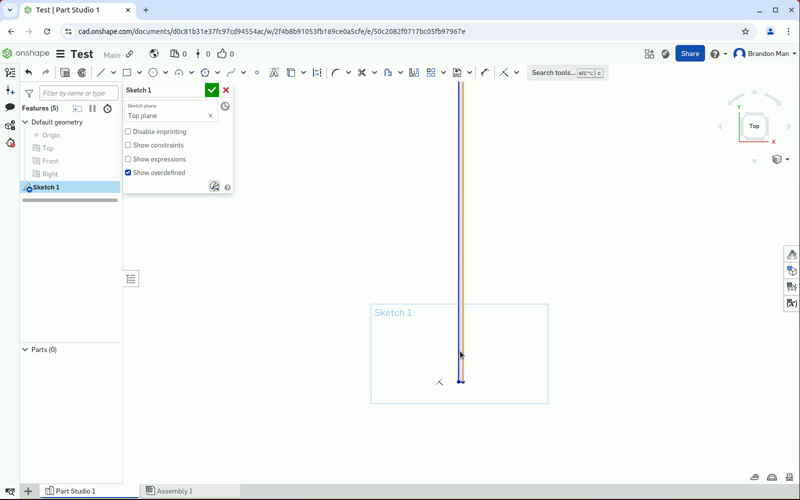
scroll(6)
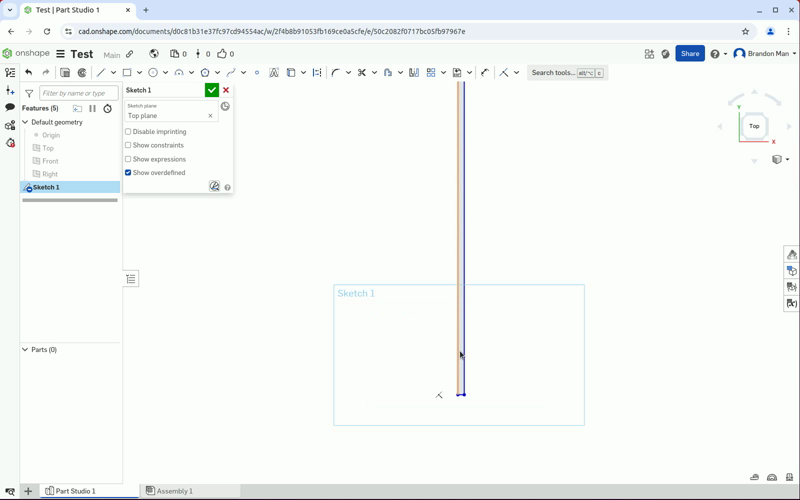
scroll(6)
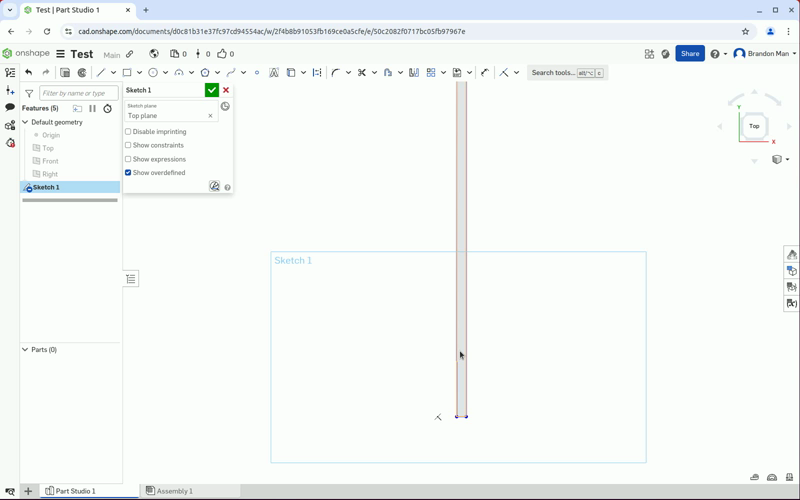
scroll(6)
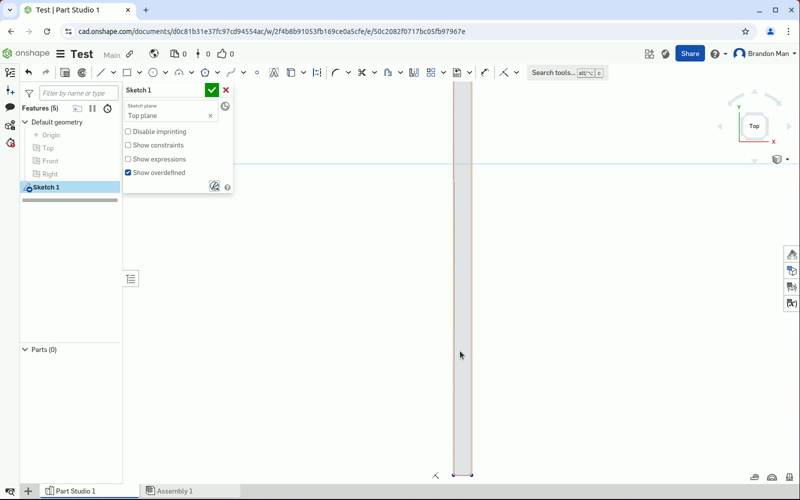
click(460, 350)
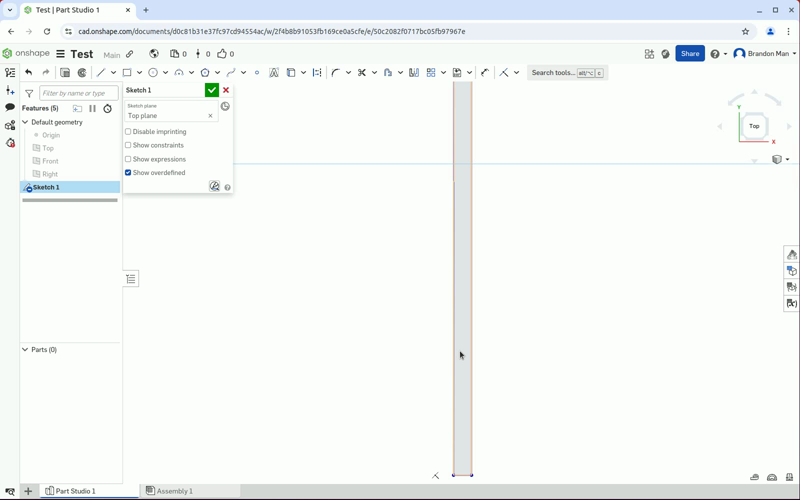
scroll(-6)
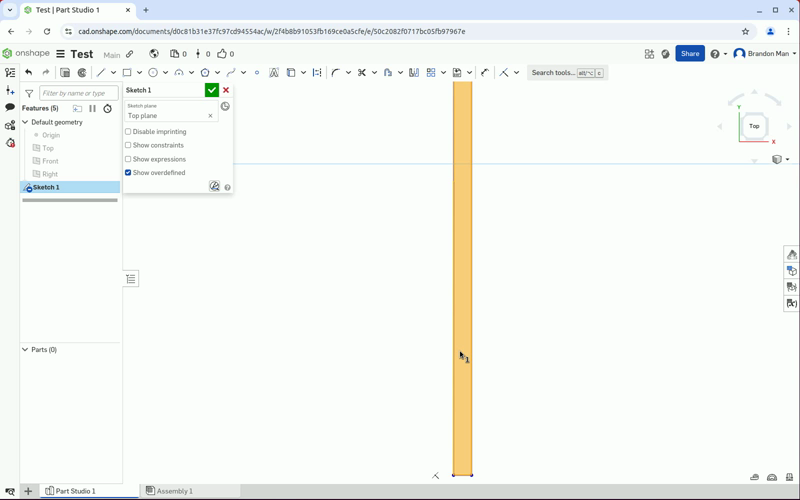
scroll(-6)
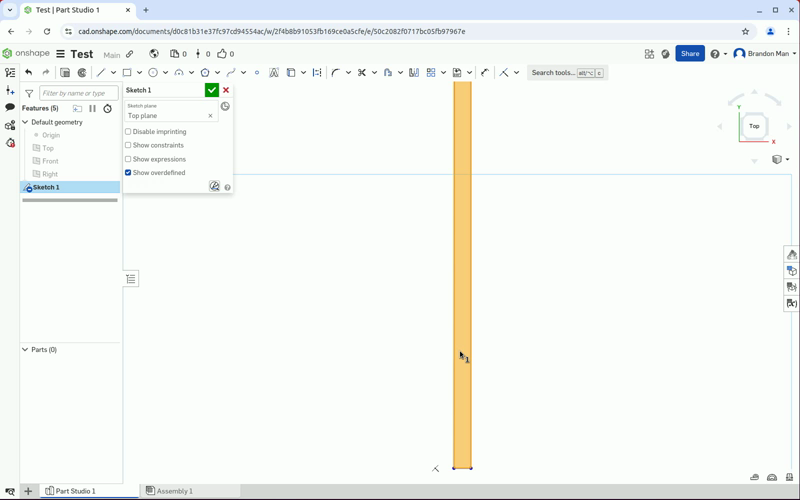
scroll(-6)
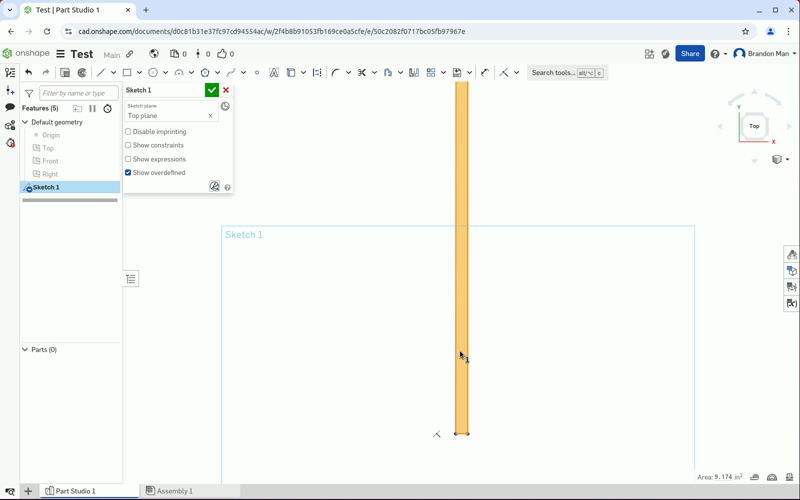
scroll(-6)
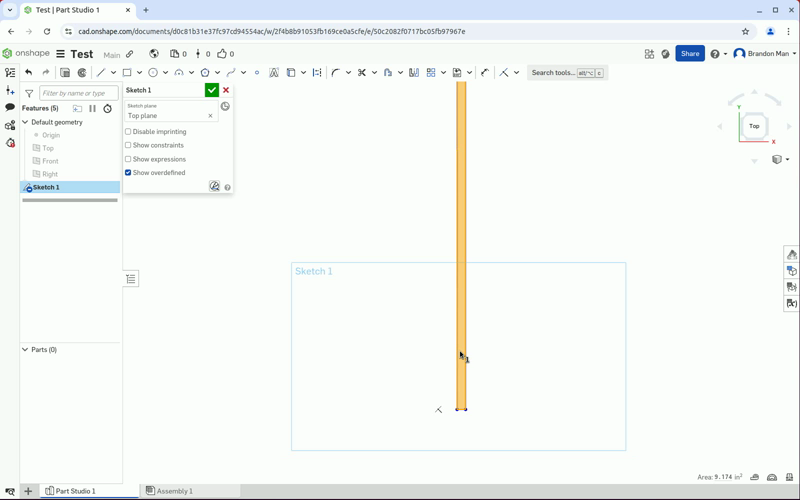
scroll(-6)
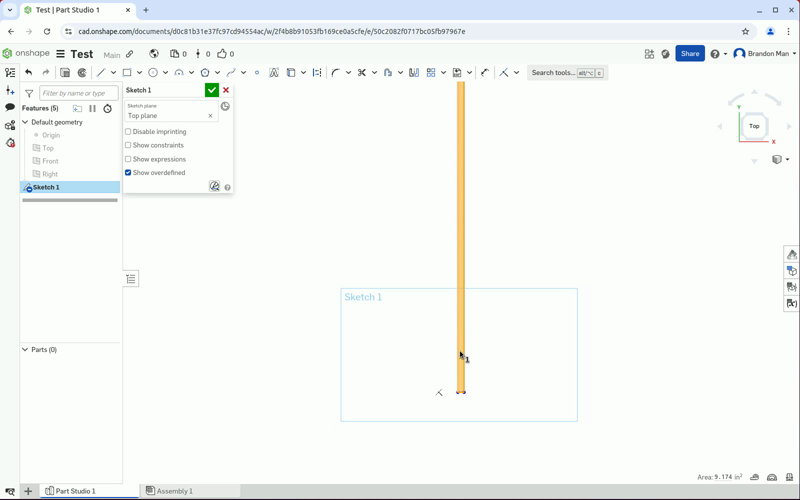
scroll(-6)
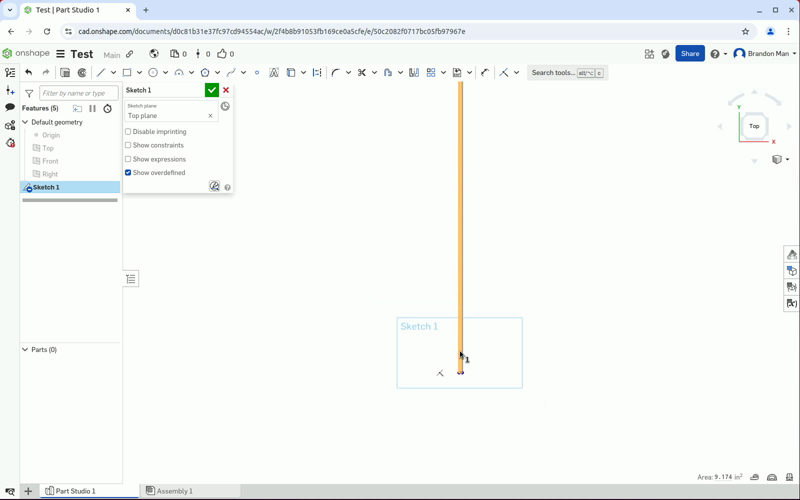
scroll(-6)
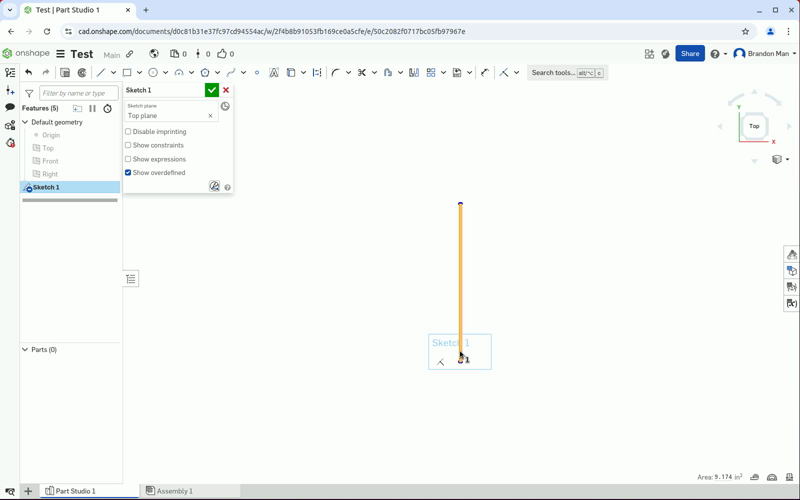
mouse_move(73, 352)
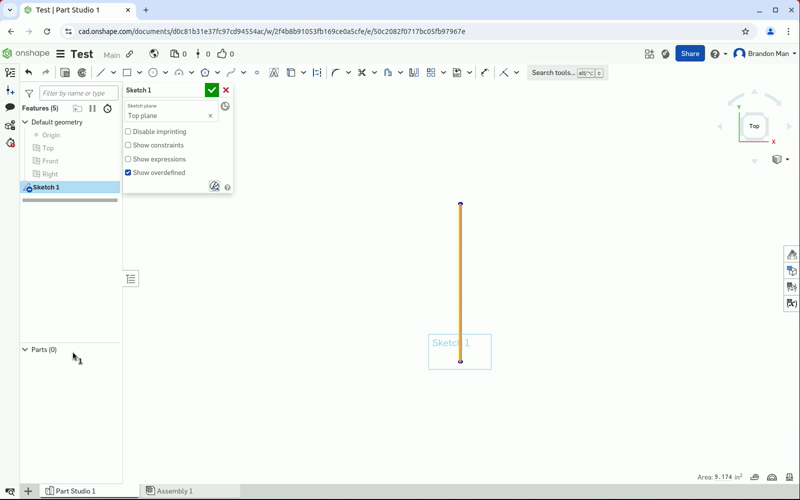
key(shift+y)
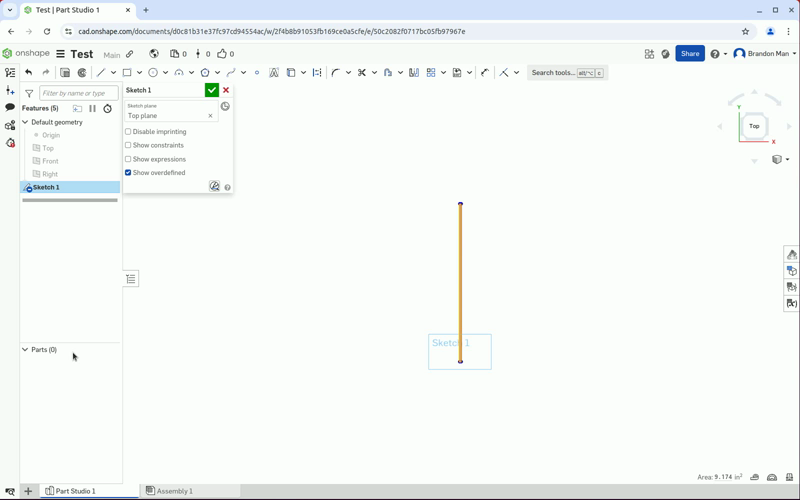
key(shift+e)
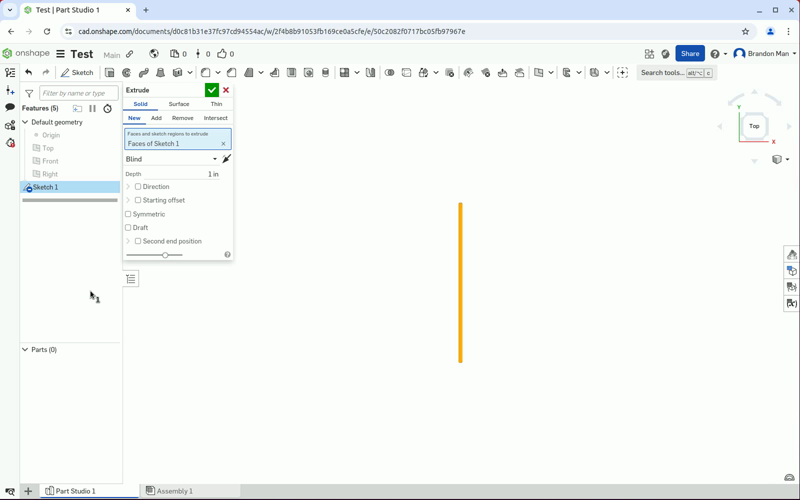
mouse_move(143, 106)
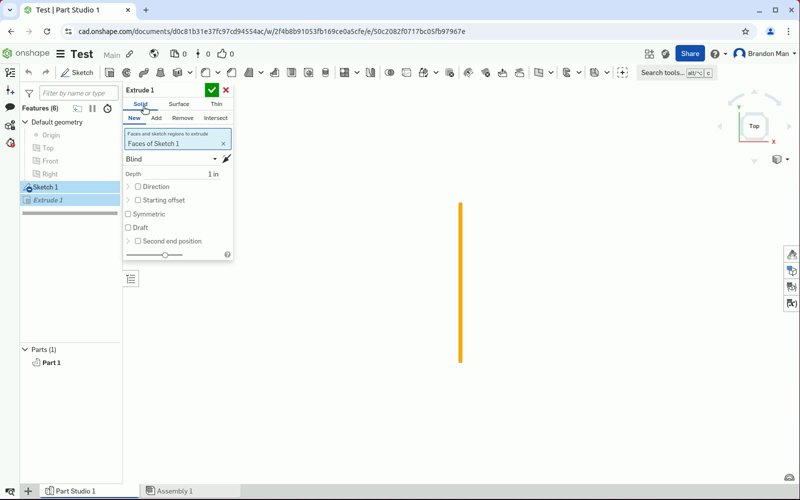
click(143, 106)
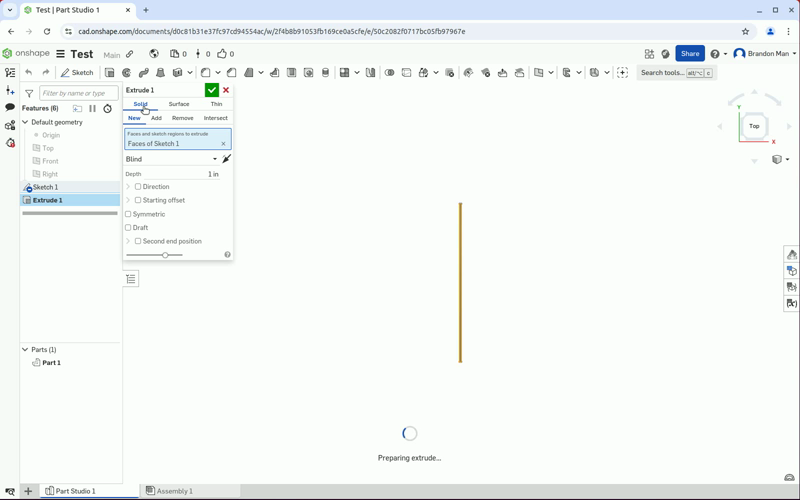
mouse_move(137, 120)
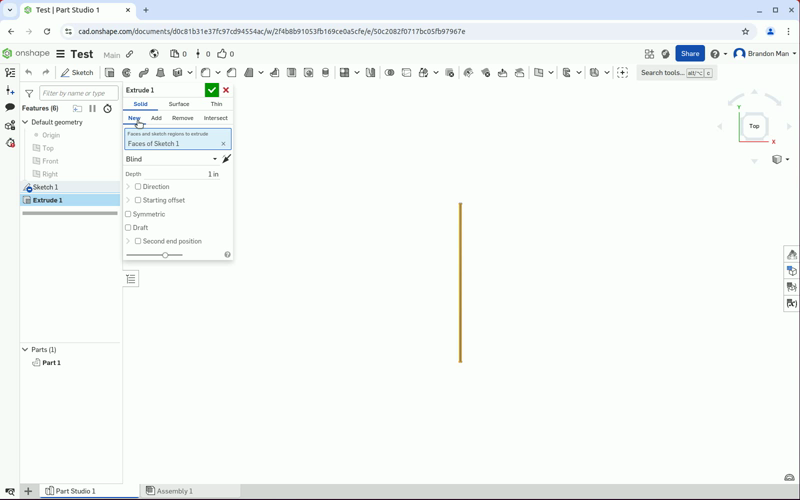
click(137, 120)
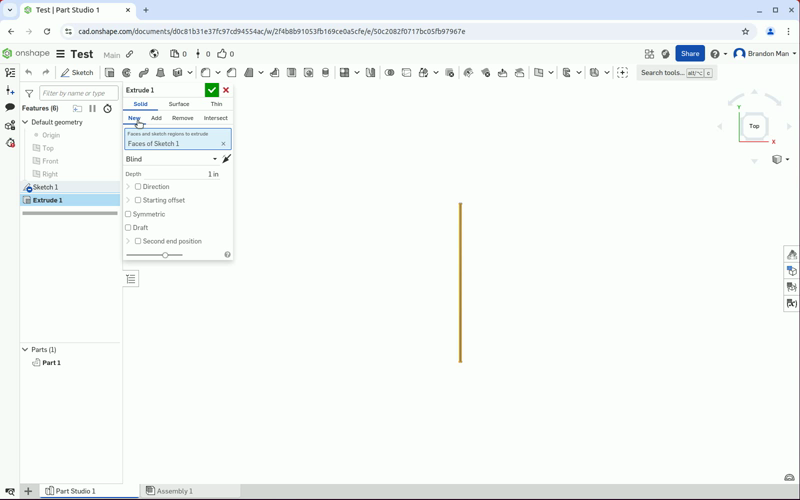
key(tab, 4)
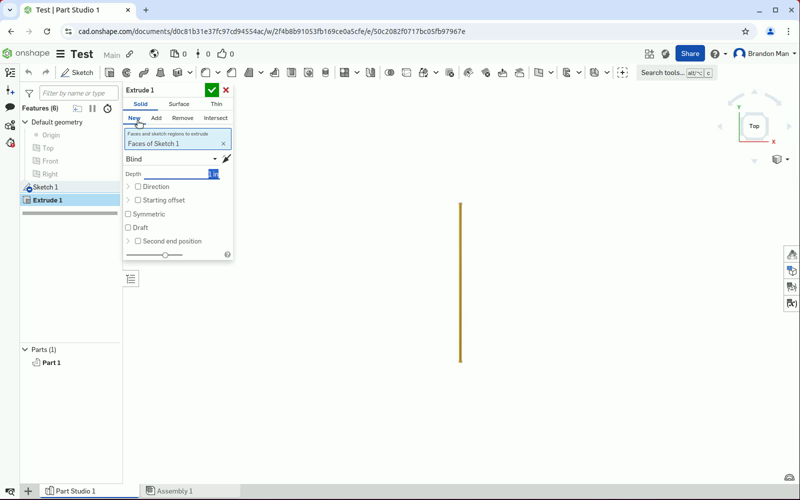
text(23.108)
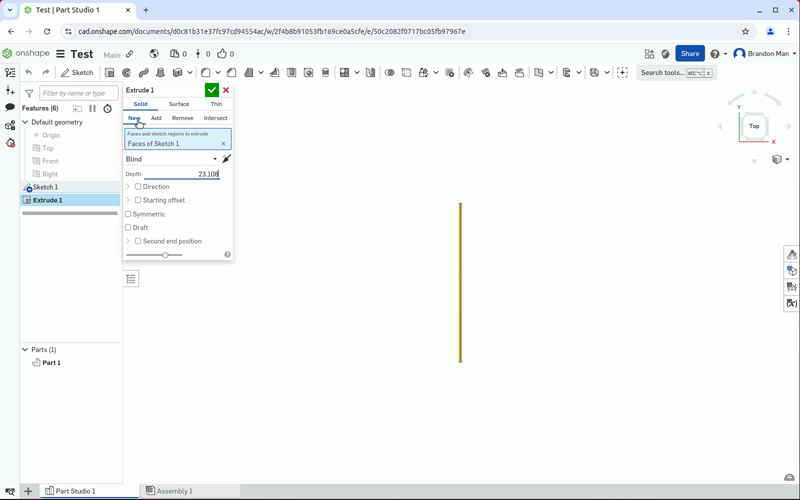
key(enter)
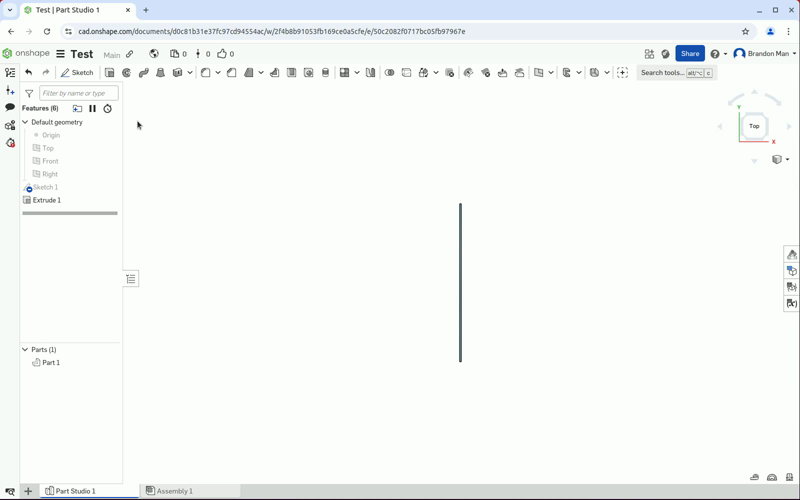
key(shift+h)
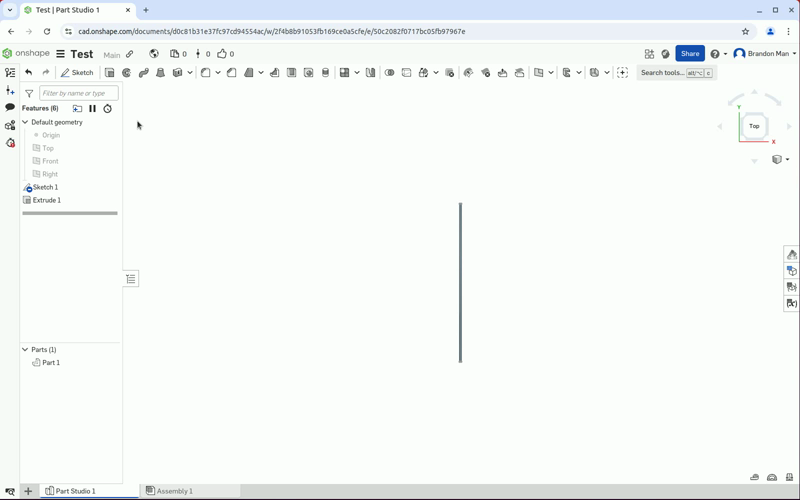
key(shift+h)
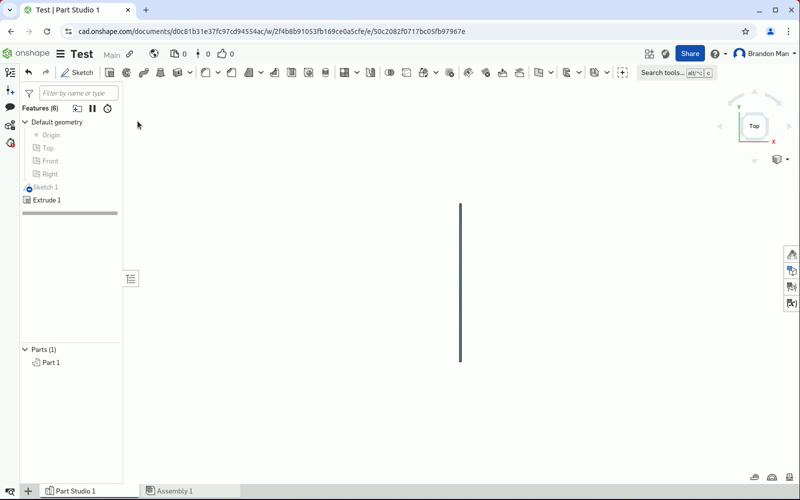
mouse_move(73, 189)
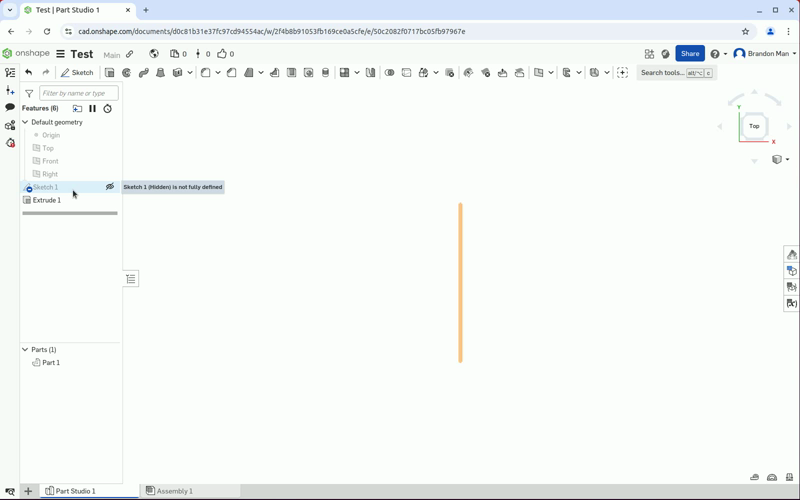
click(73, 189)
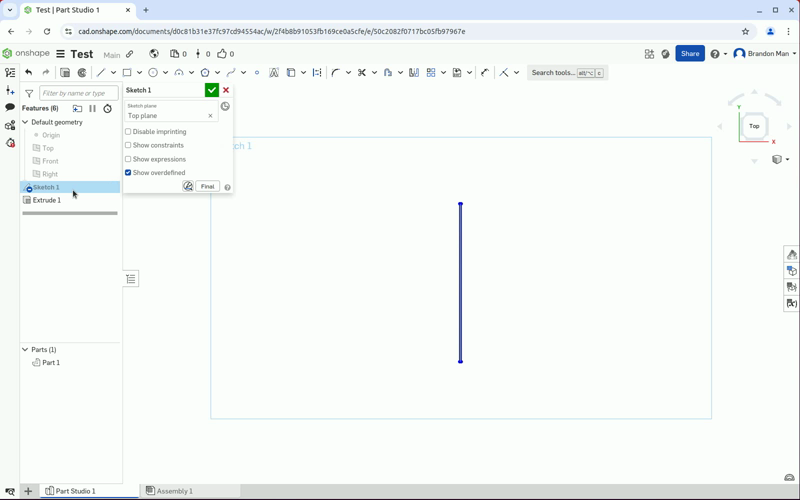
mouse_move(229, 92)
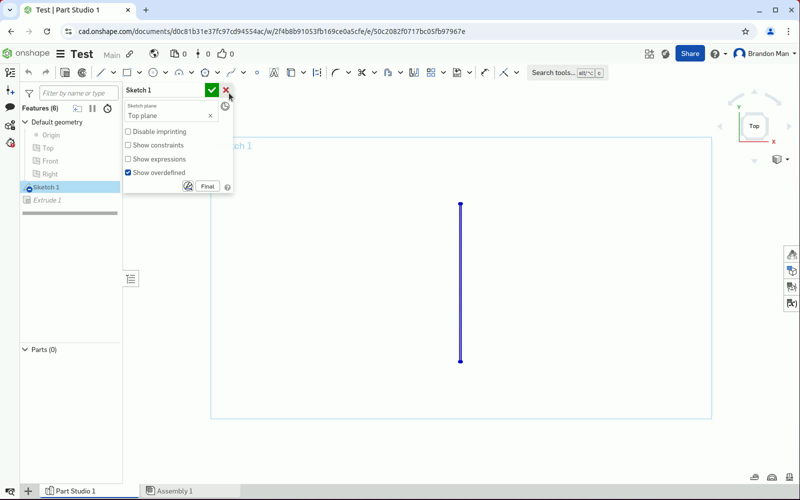
click(229, 92)
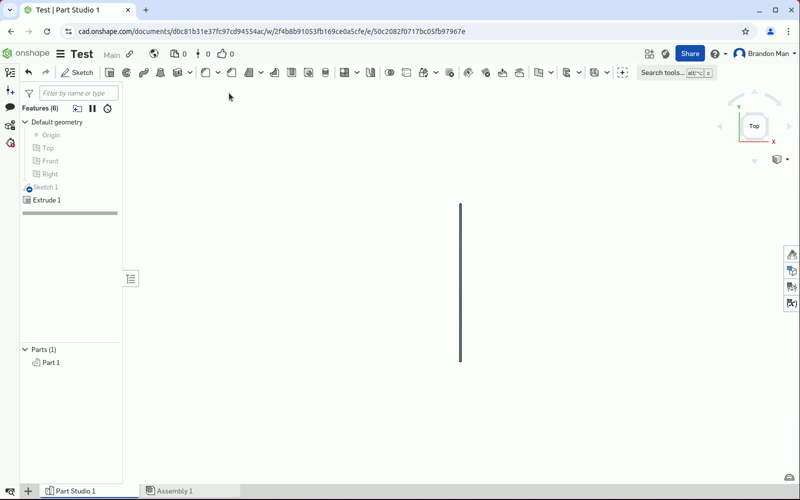
mouse_move(73, 352)
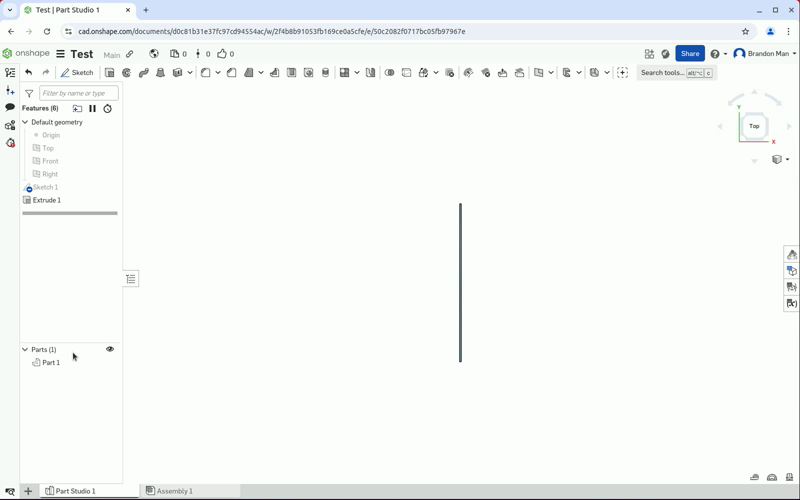
key(y)
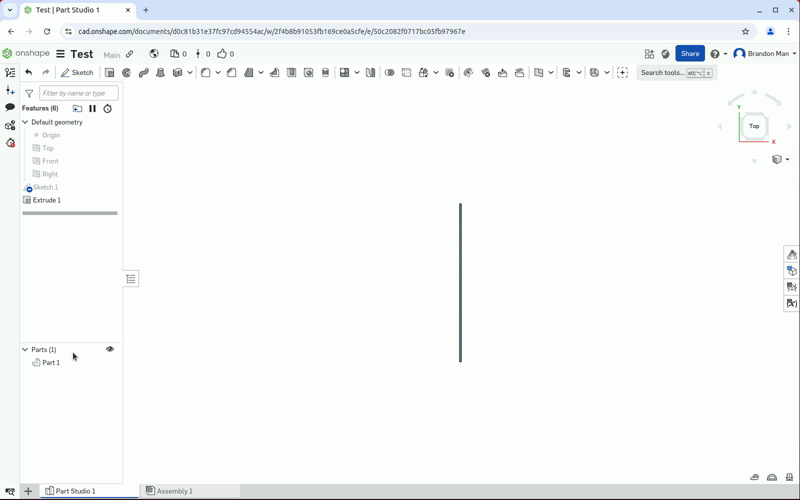
key(shift+p)
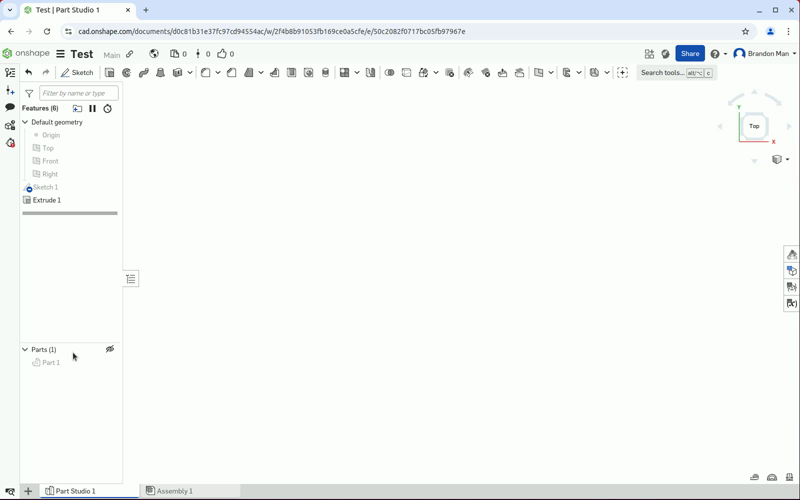
key(space)
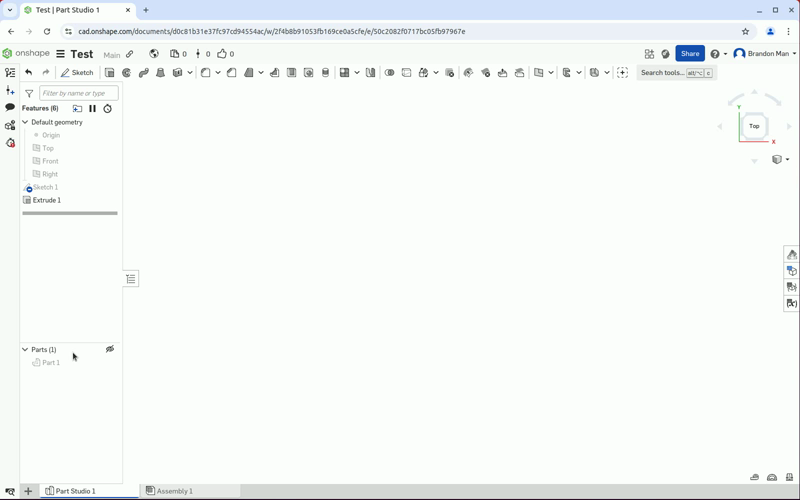
key_down(shift)
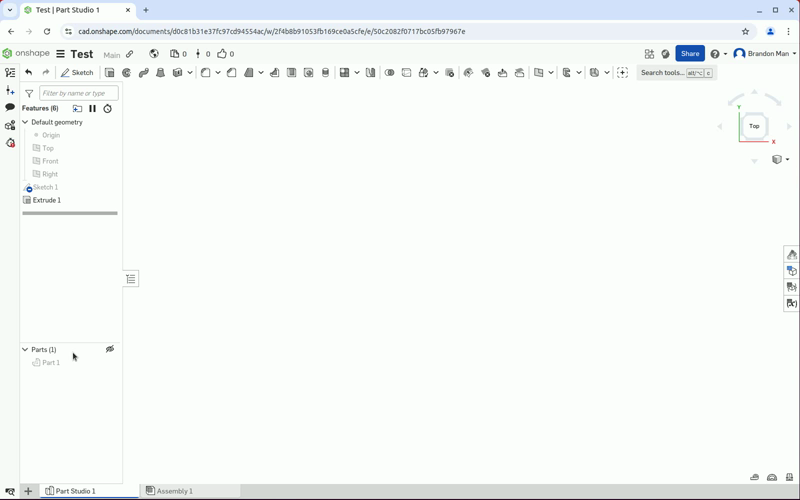
key(up)
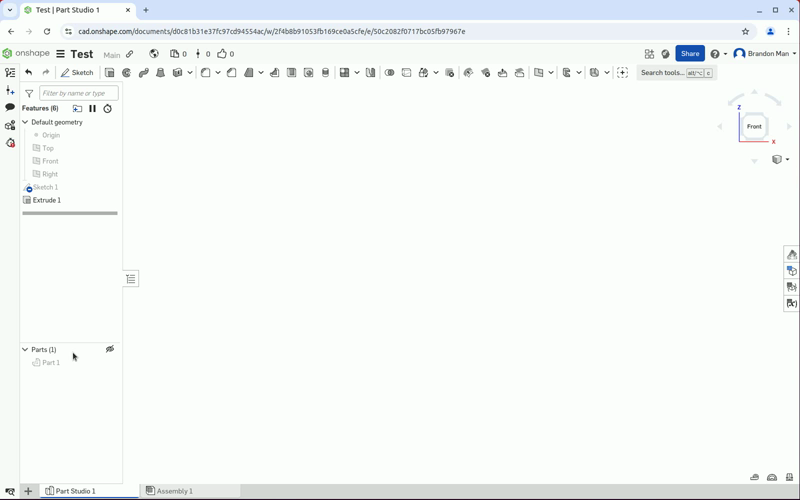
key_up(shift)
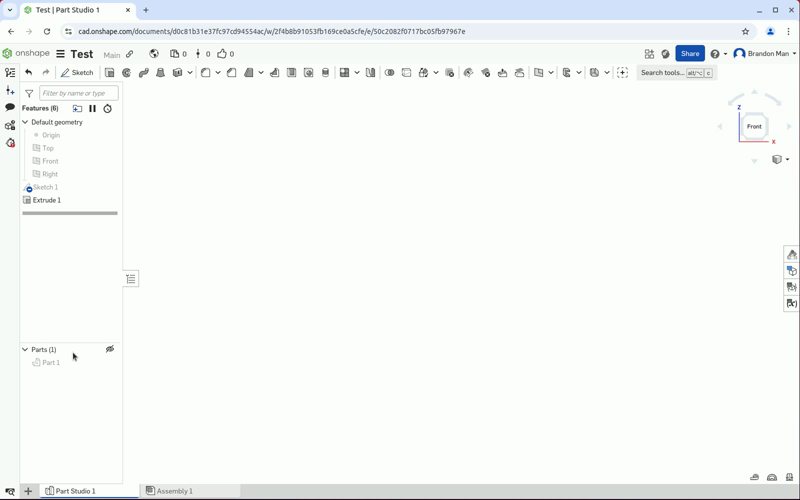
key(space)
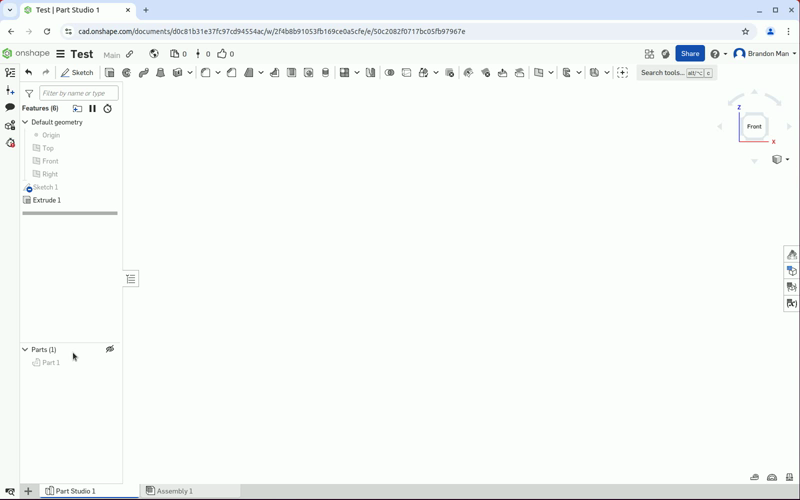
key_down(shift)
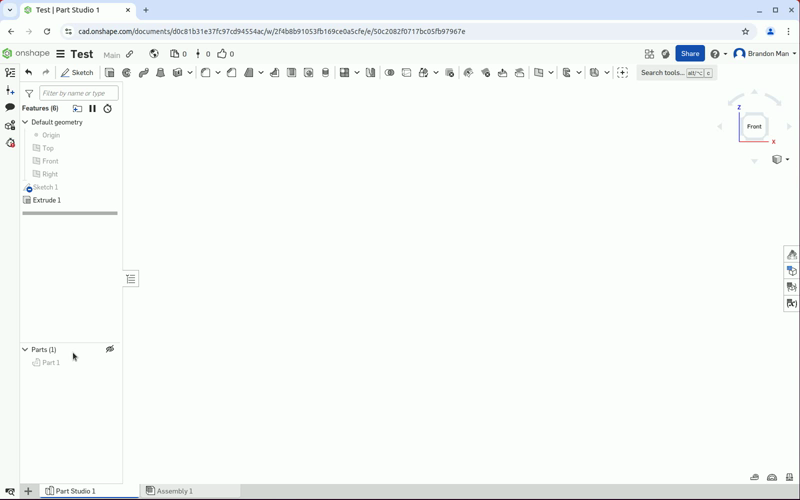
key(left)
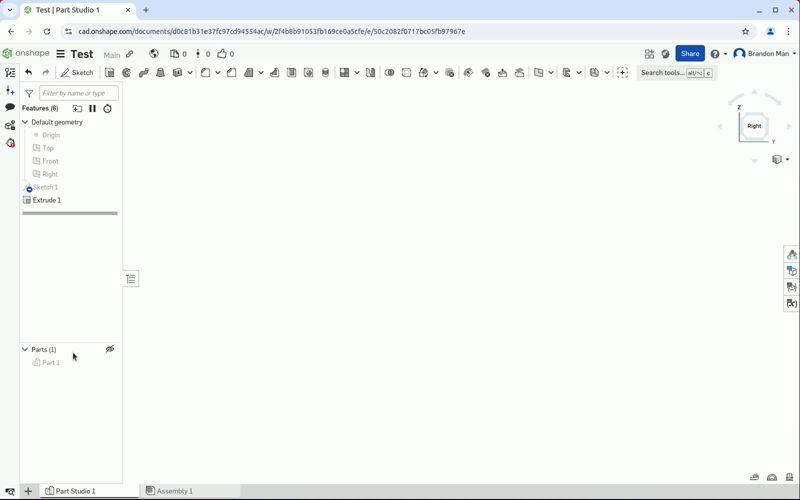
key_up(shift)
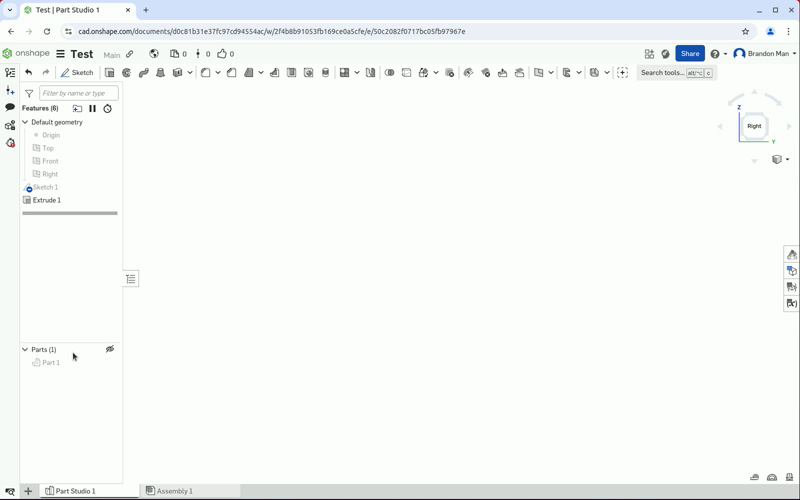
mouse_move(73, 352)
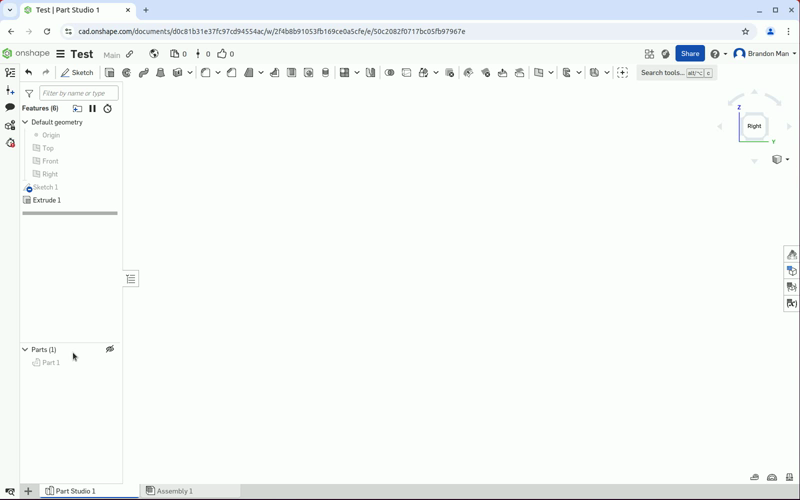
key(shift+y)
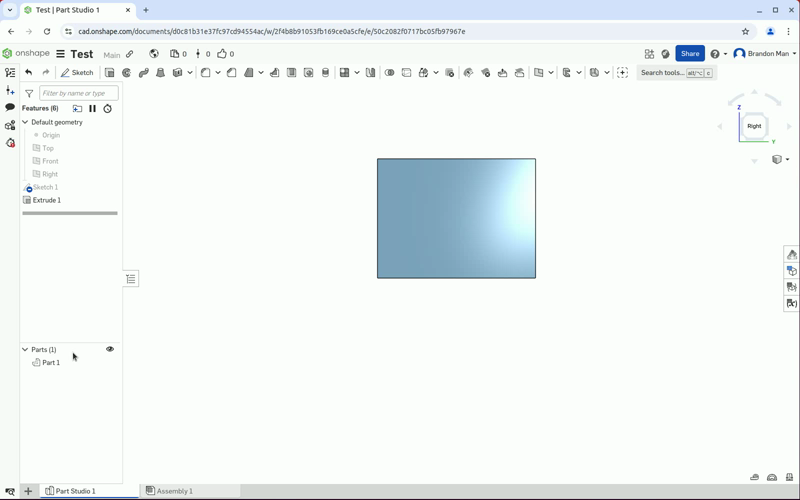
mouse_move(541, 75)
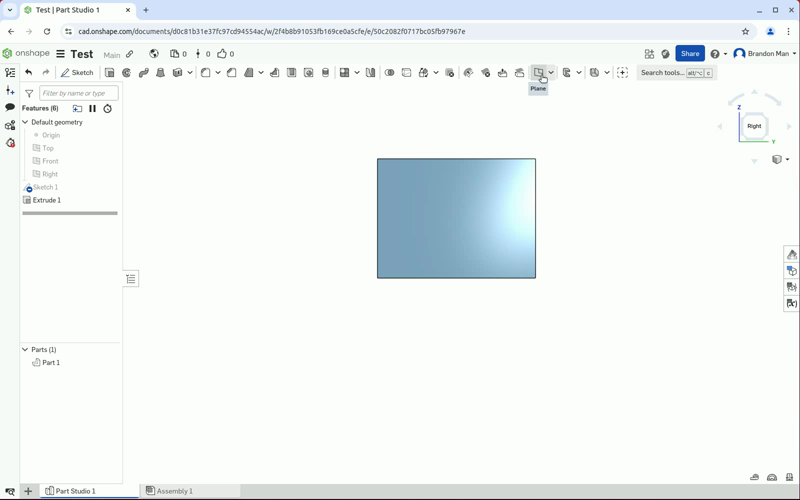
click(541, 75)
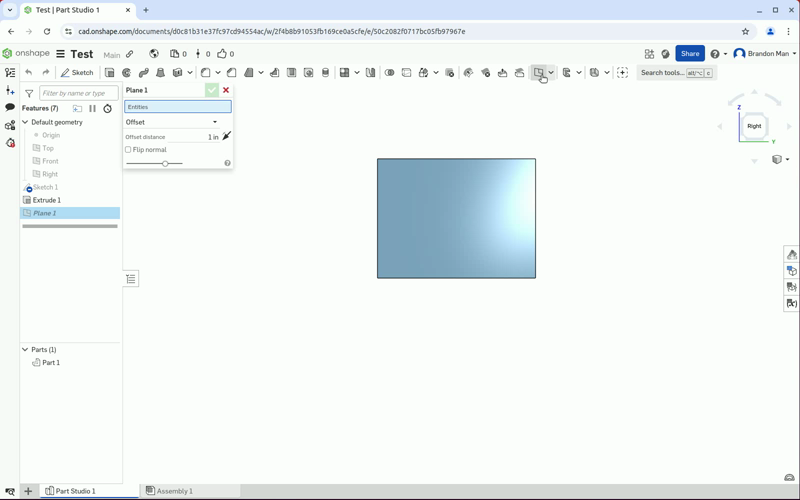
mouse_move(73, 176)
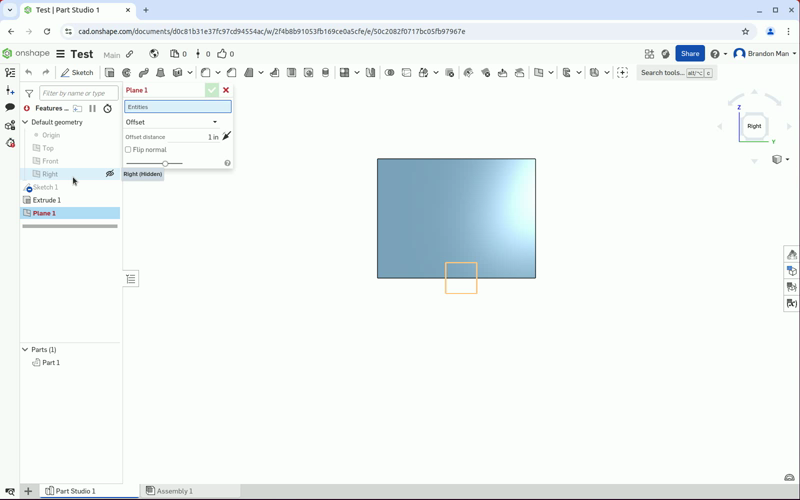
click(73, 176)
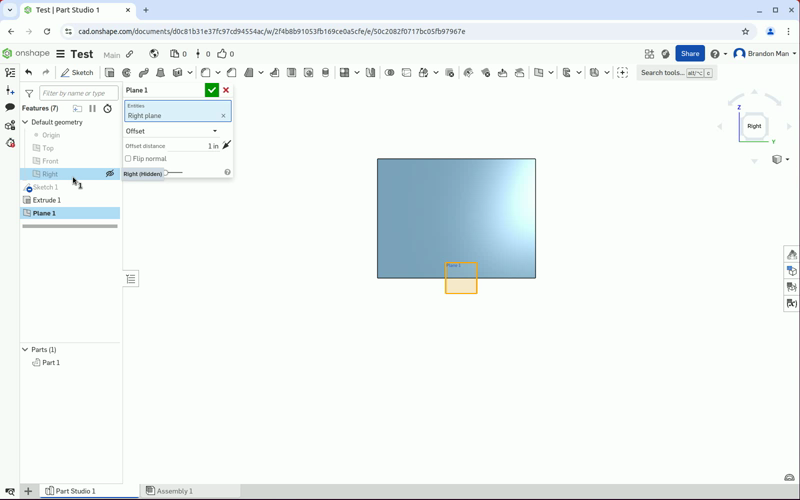
key(tab, 2)
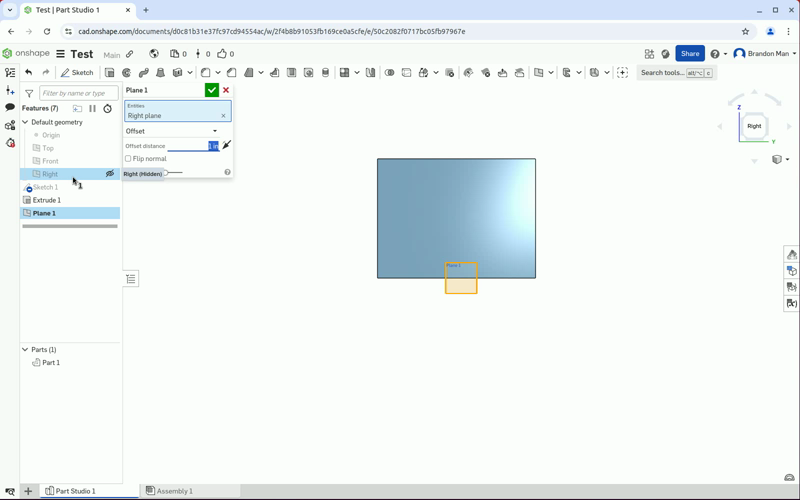
text(0.246)
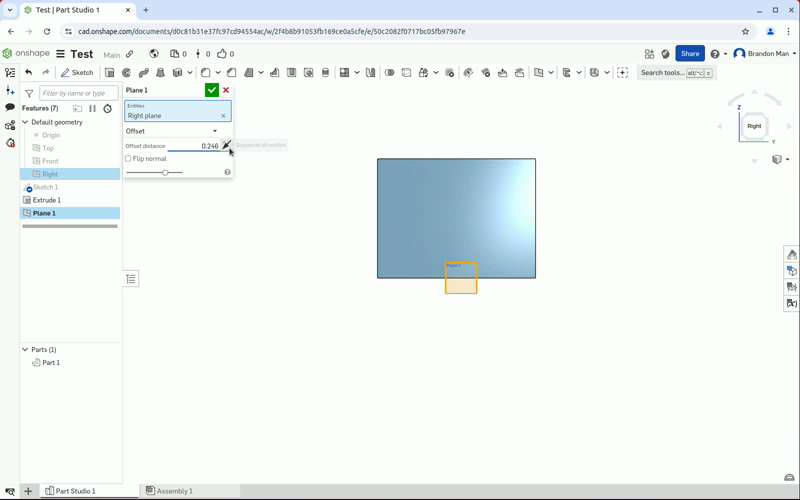
mouse_move(229, 147)
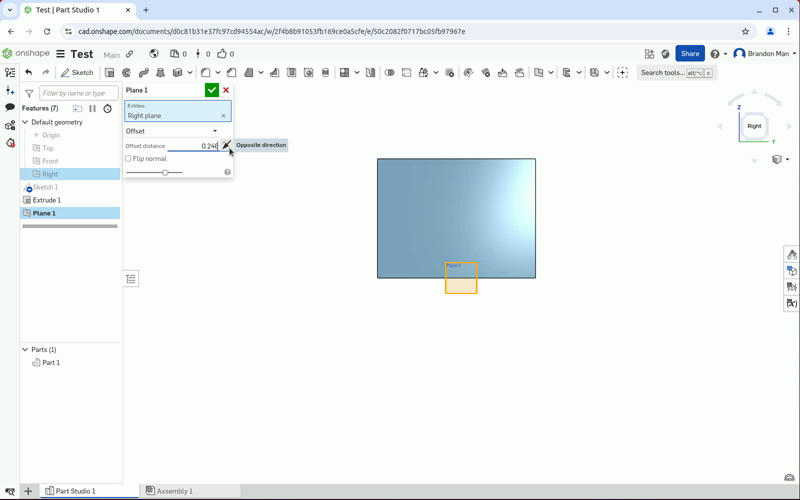
click(229, 147)
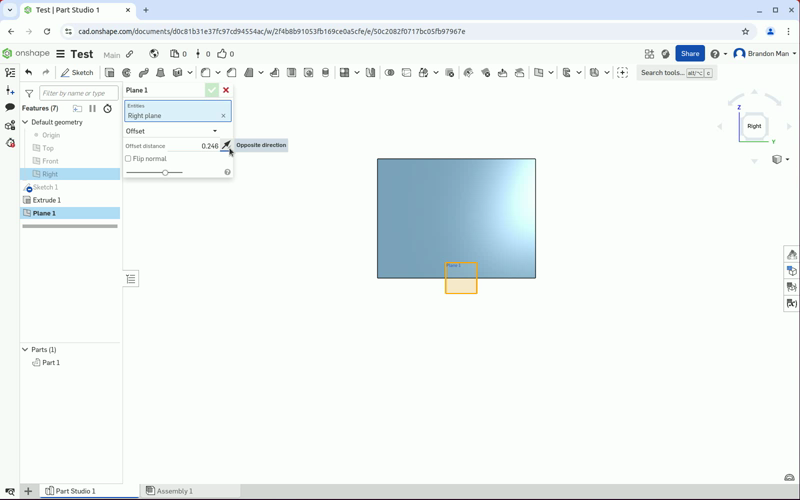
key(enter, 2)
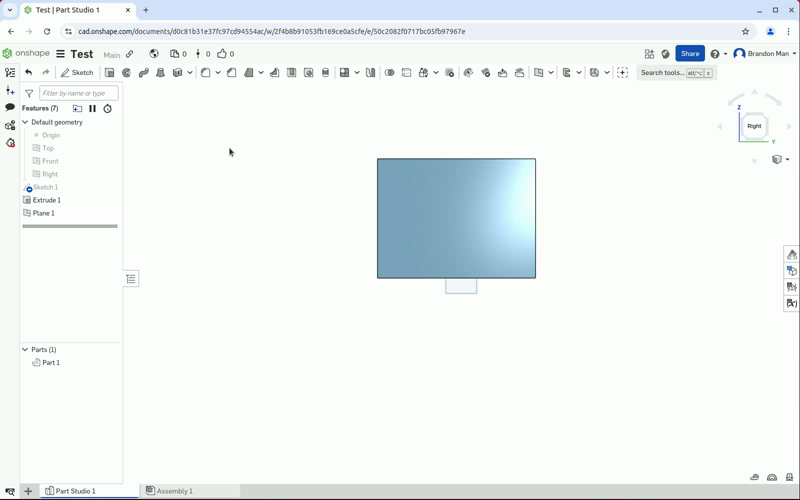
key(shift+s)
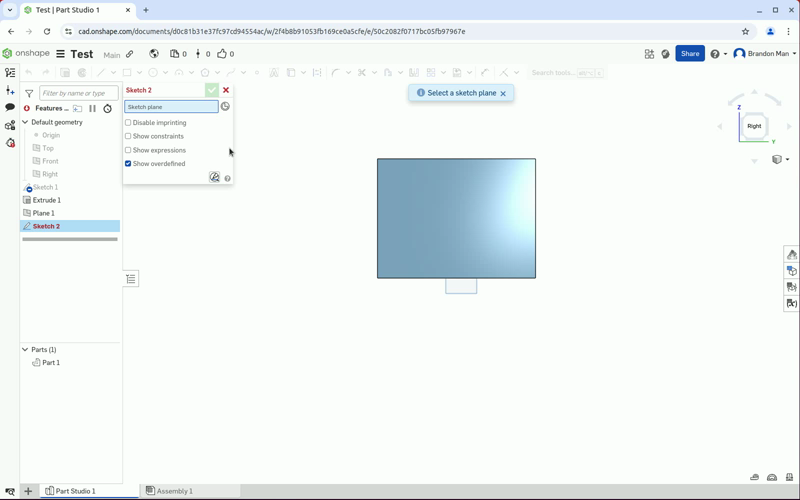
mouse_move(73, 215)
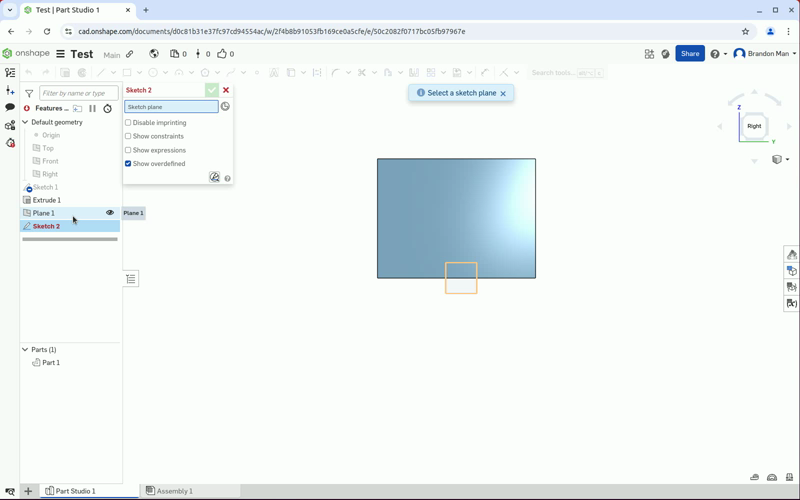
click(73, 215)
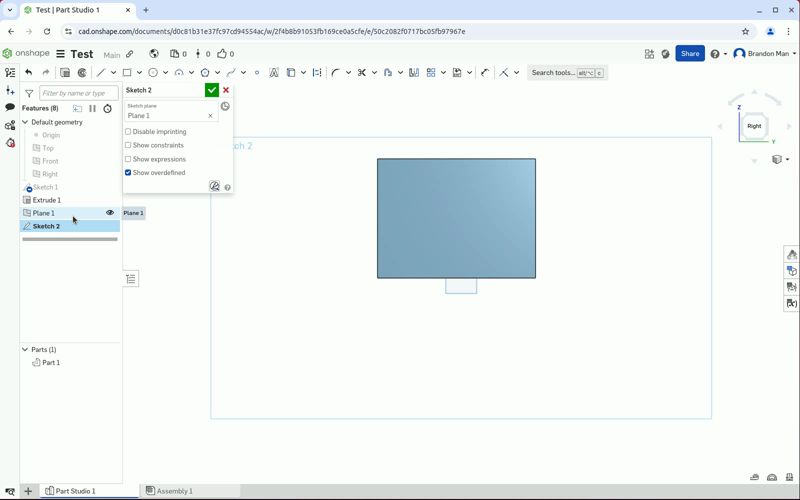
mouse_move(73, 352)
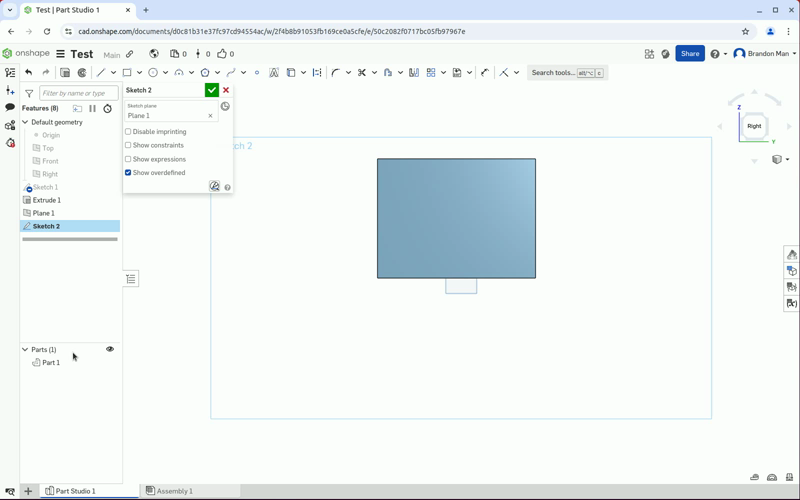
key(y)
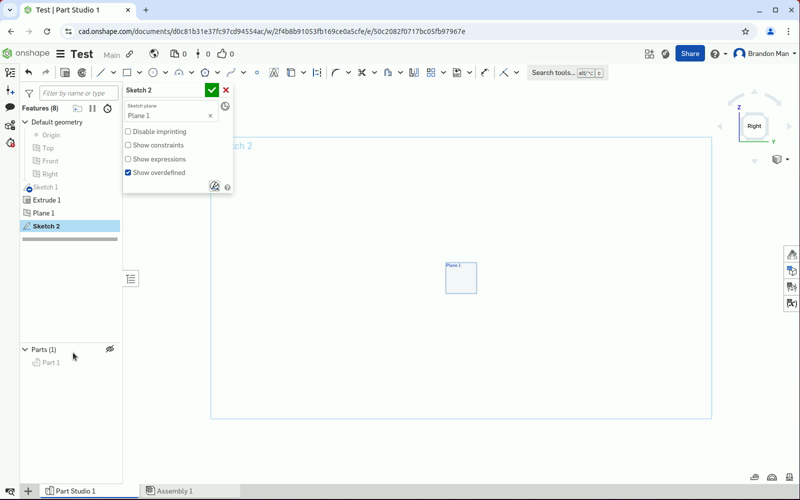
key(l)
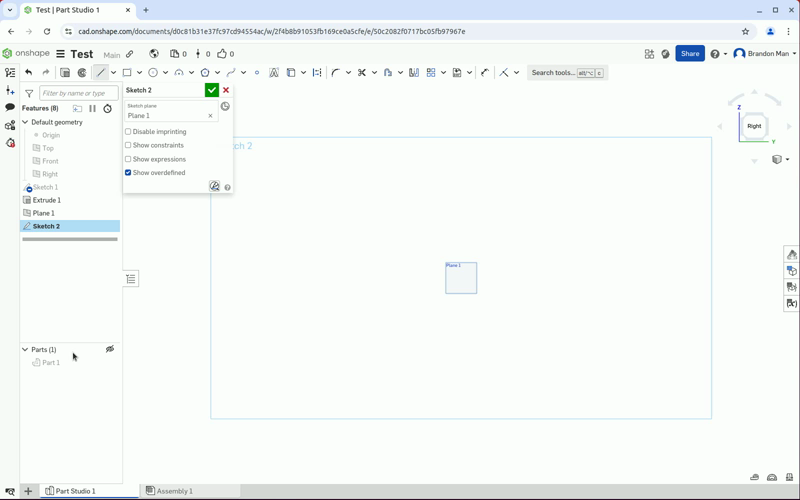
key_down(shift)
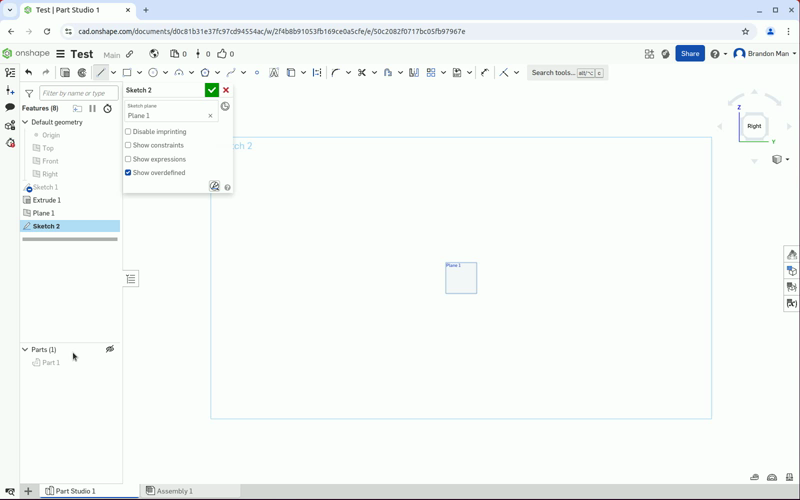
mouse_move(396, 171)
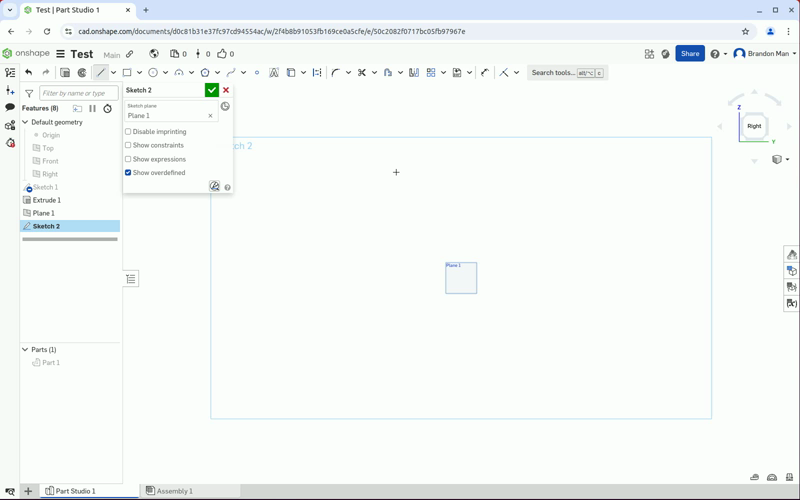
click(396, 171)
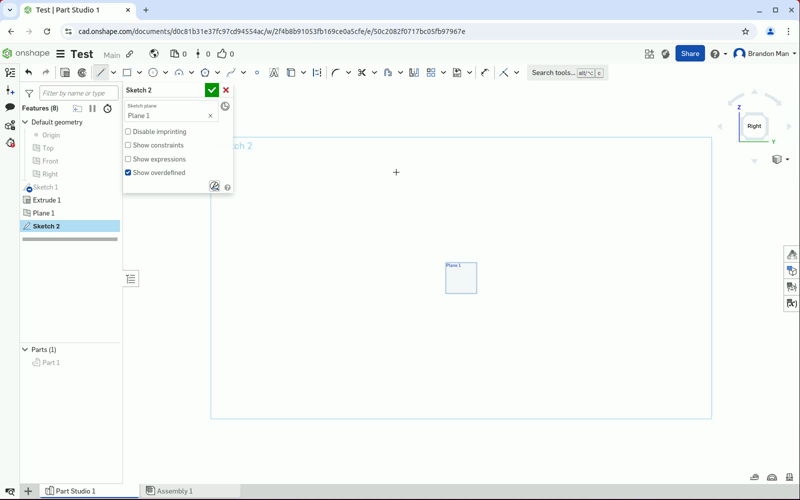
key_up(shift)
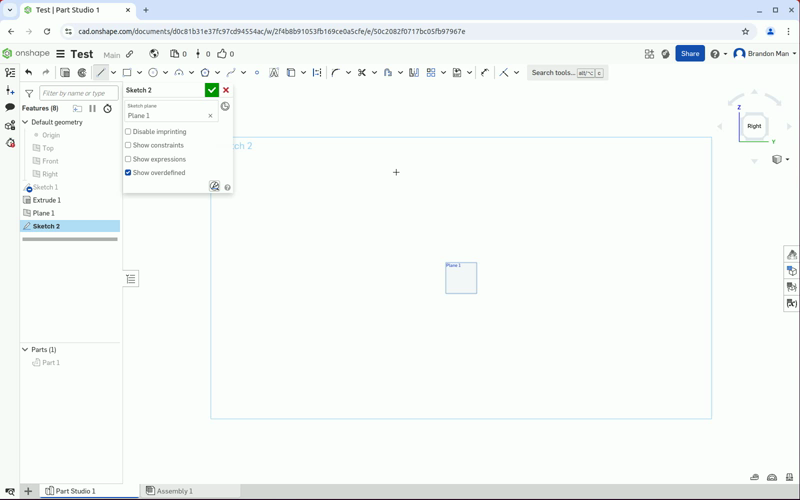
key_down(shift)
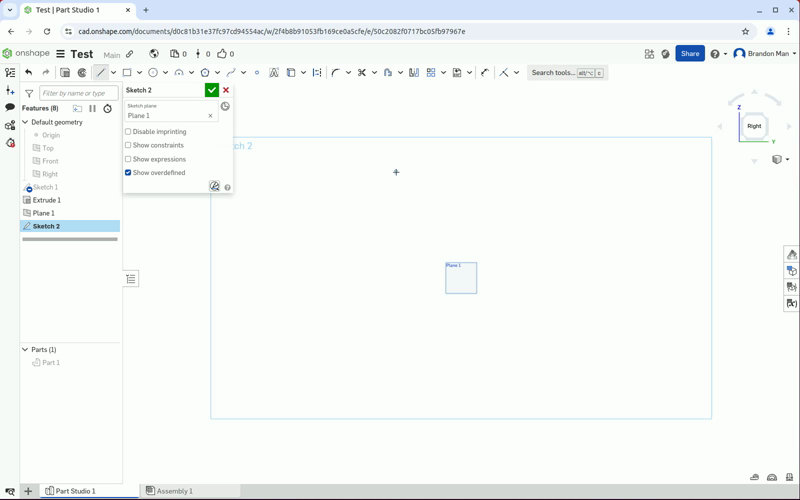
mouse_move(540, 171)
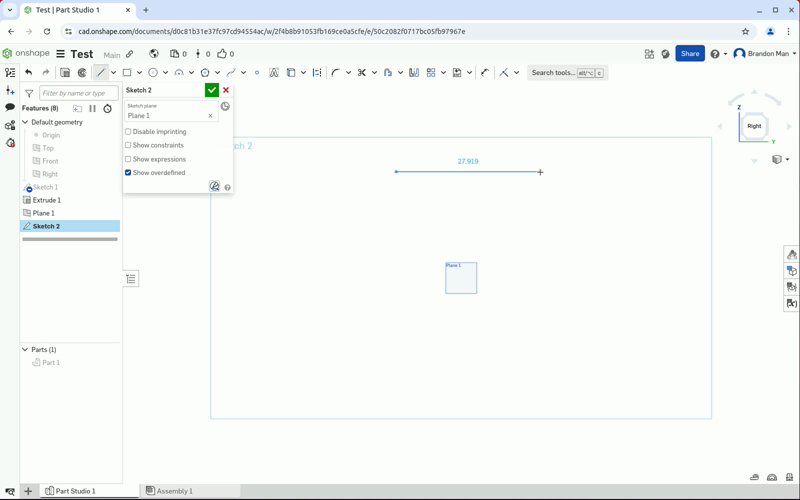
click(540, 171)
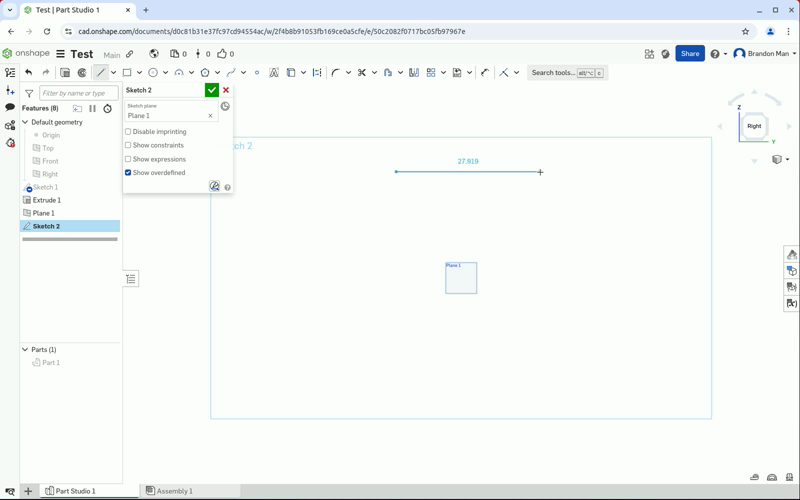
key_up(shift)
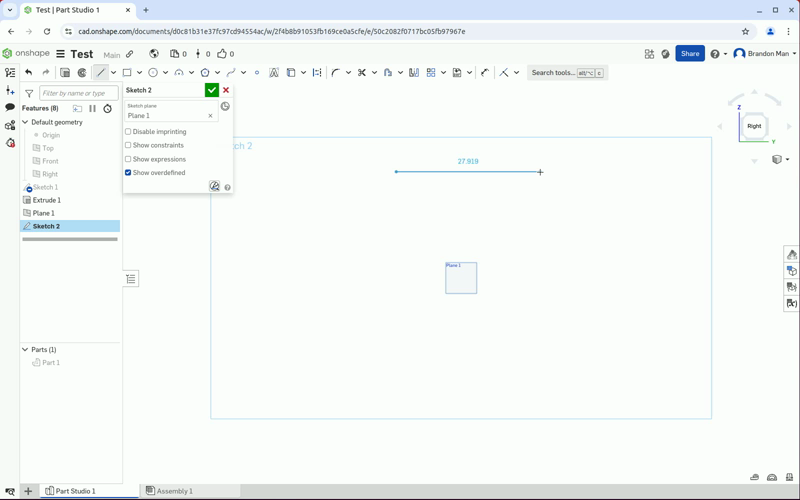
key_down(shift)
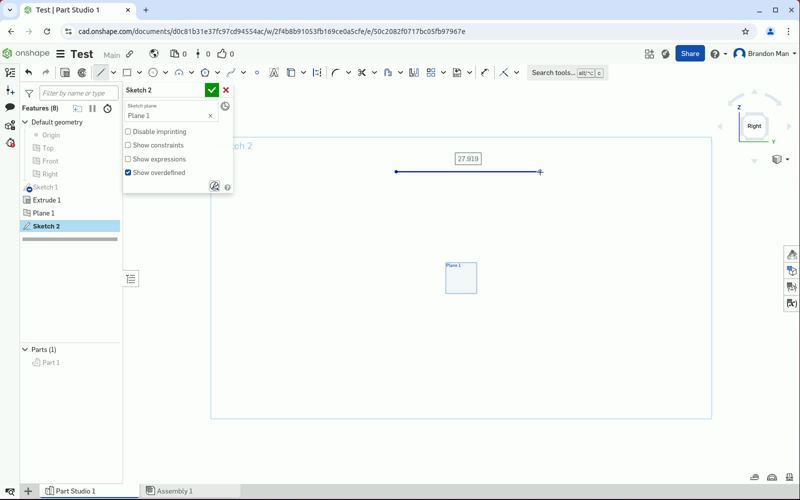
mouse_move(570, 171)
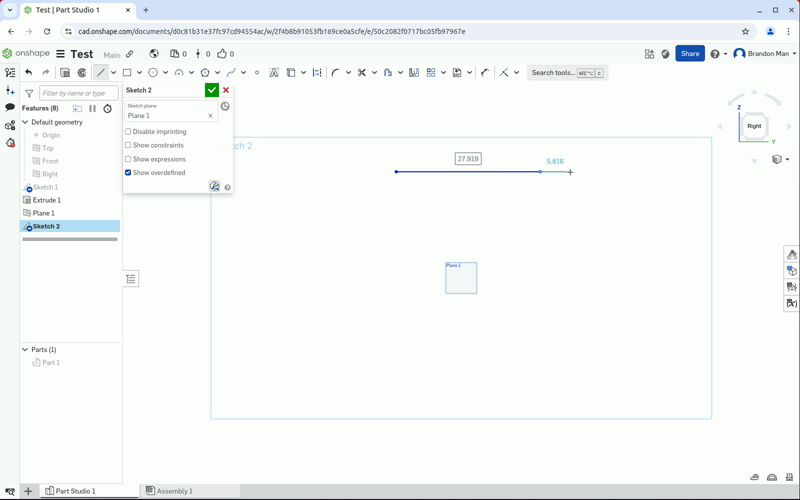
mouse_move(540, 170)
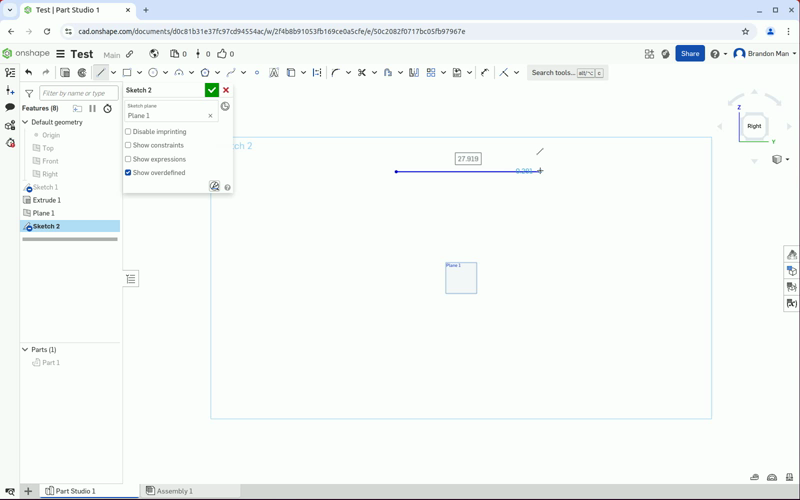
scroll(6)
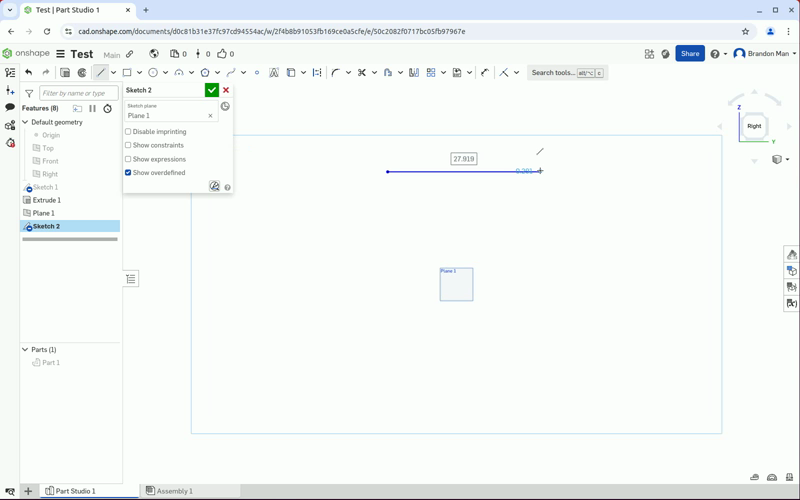
scroll(6)
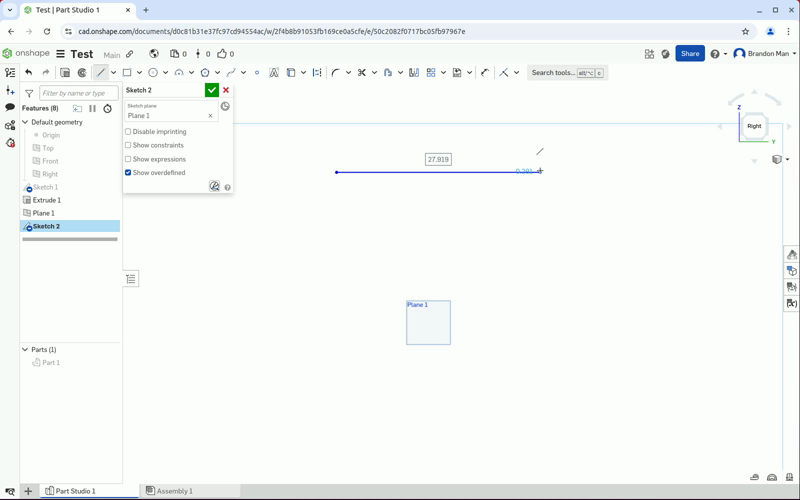
scroll(6)
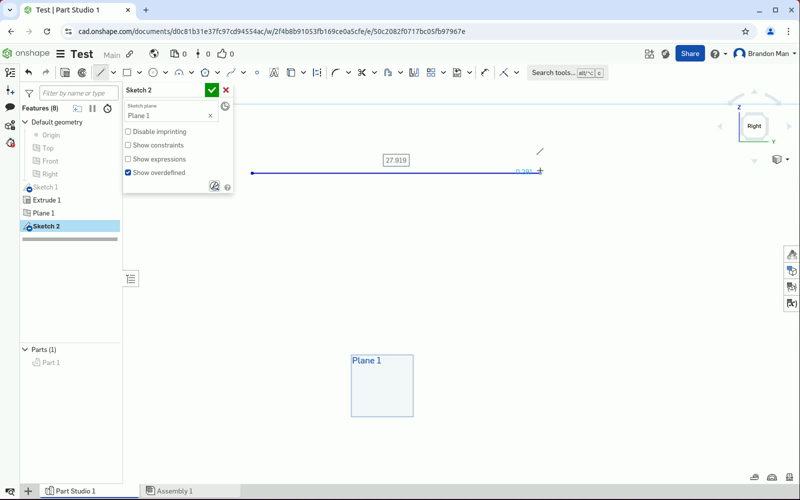
scroll(6)
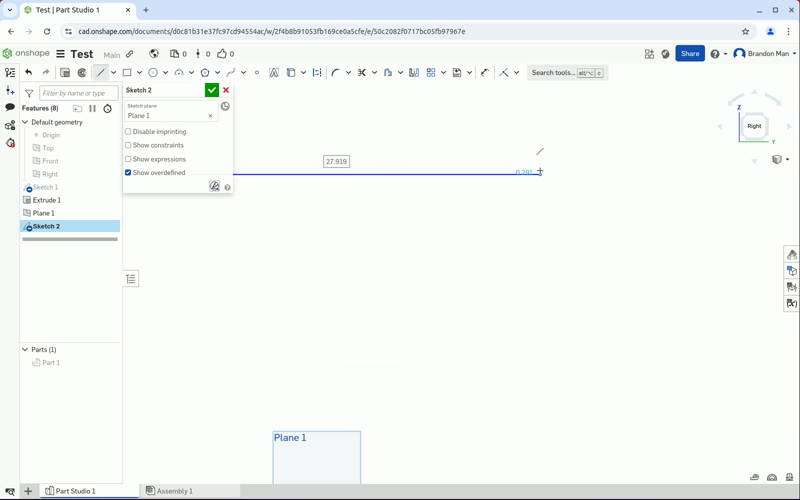
scroll(6)
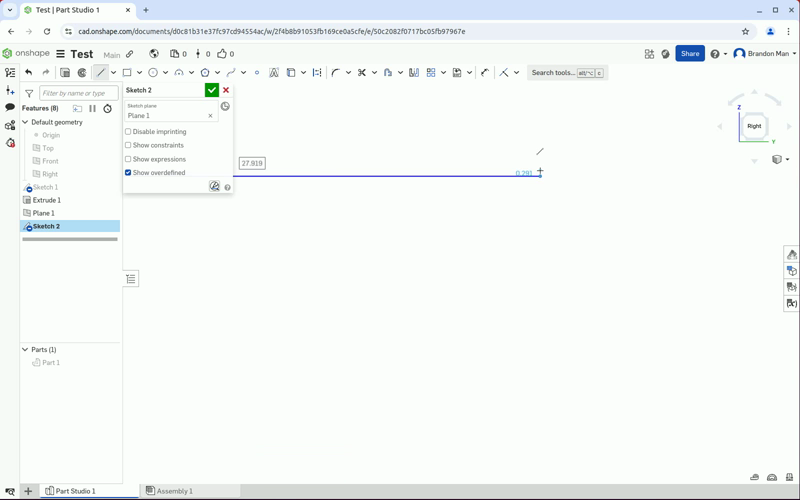
scroll(6)
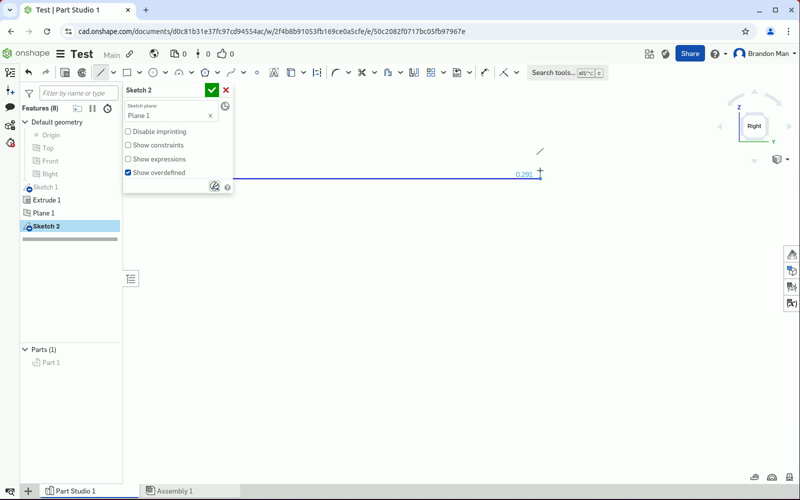
scroll(6)
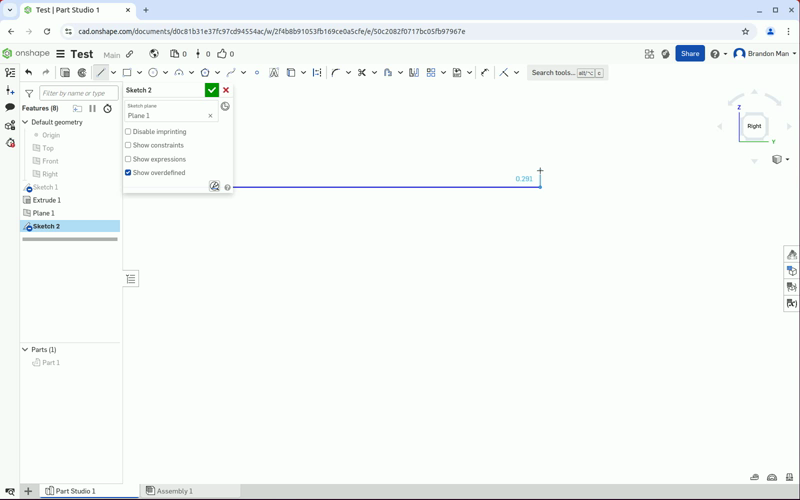
click(540, 170)
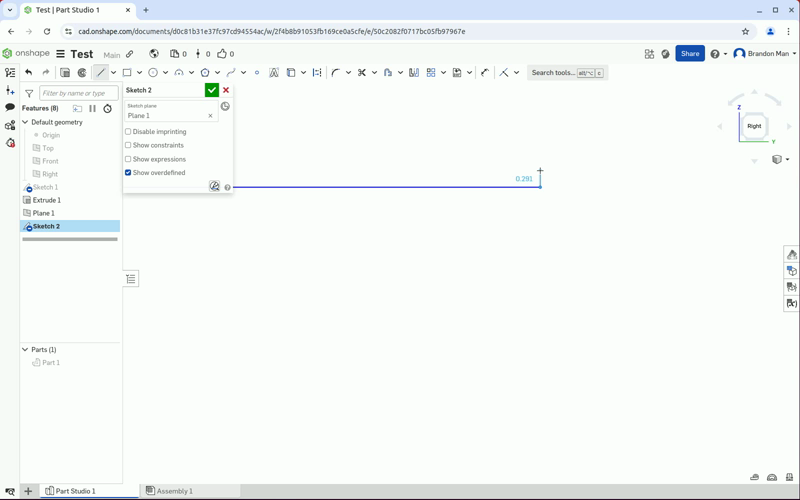
scroll(-6)
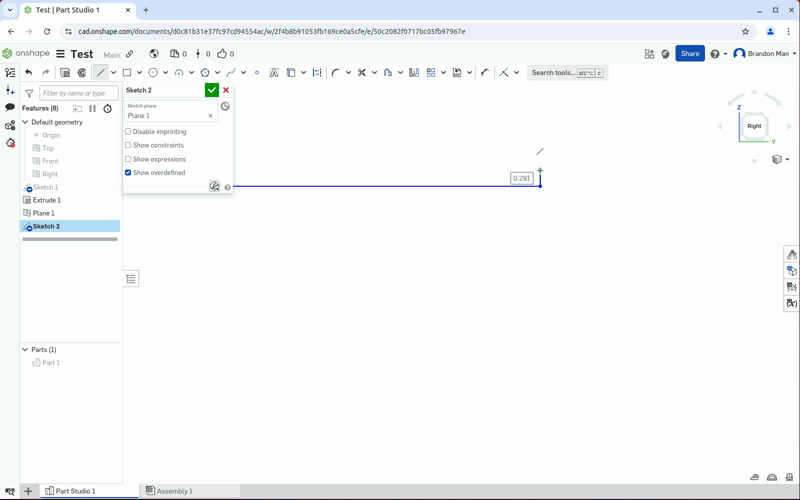
scroll(-6)
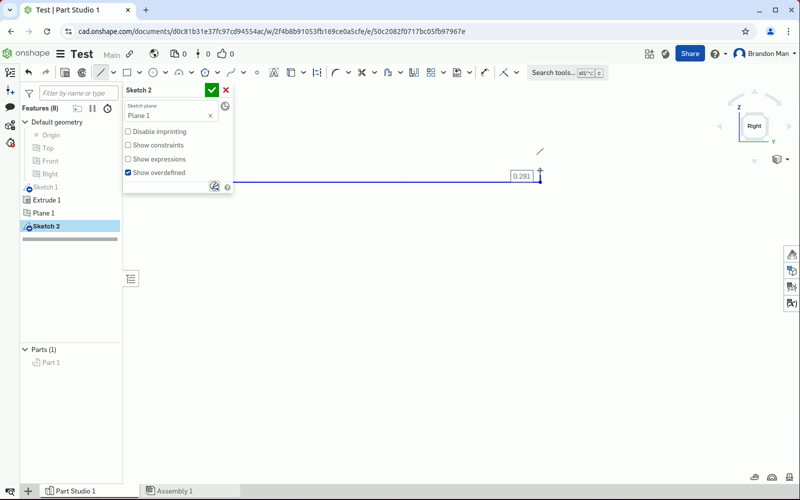
scroll(-6)
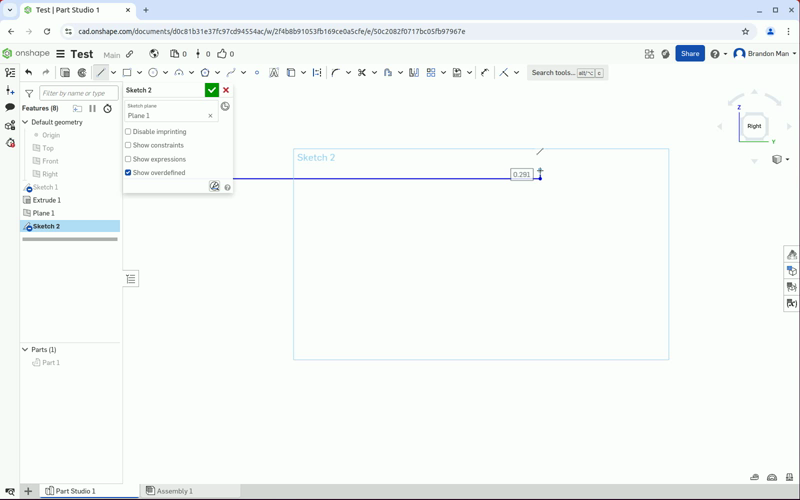
scroll(-6)
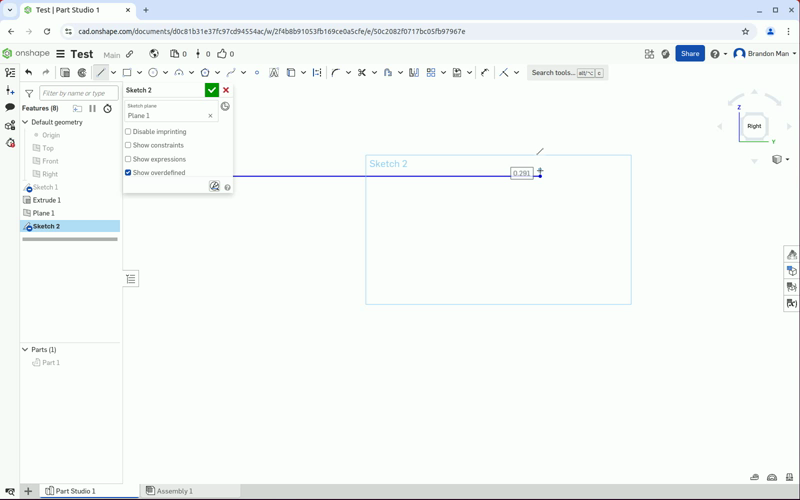
scroll(-6)
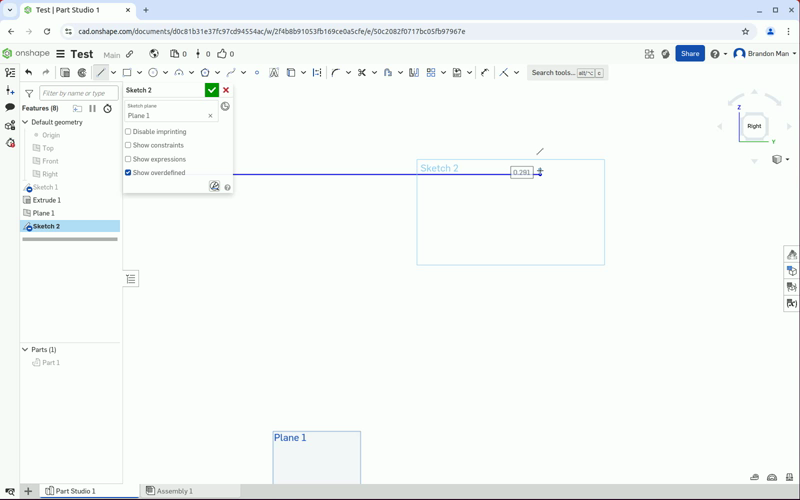
scroll(-6)
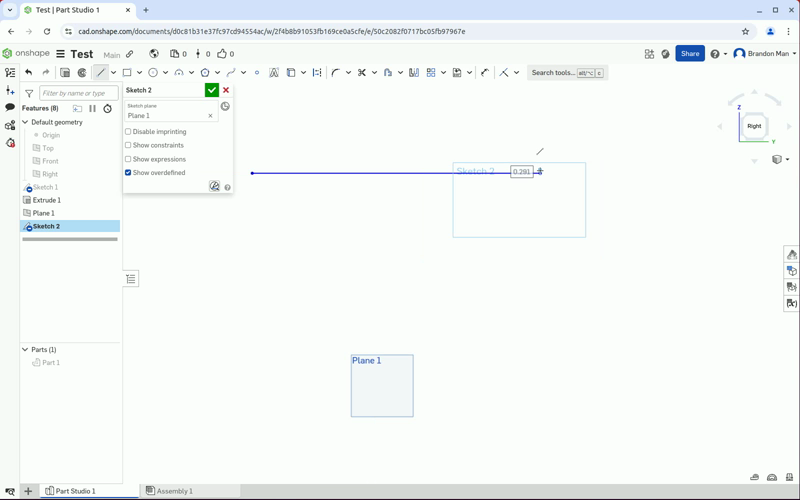
scroll(-6)
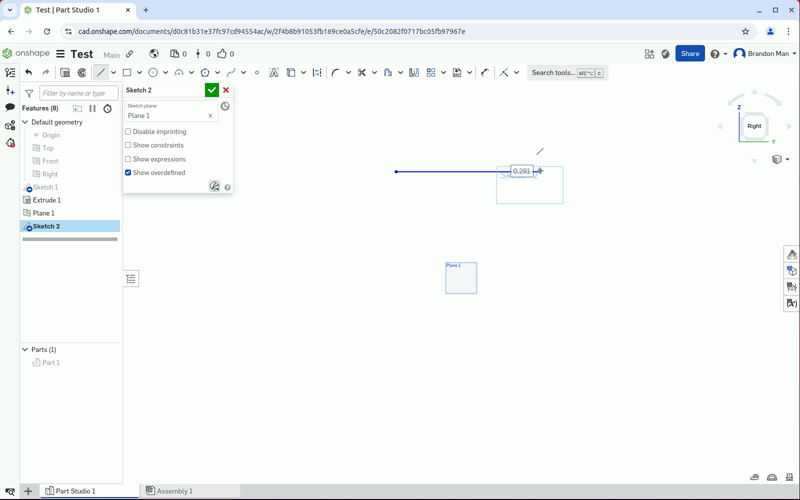
key_up(shift)
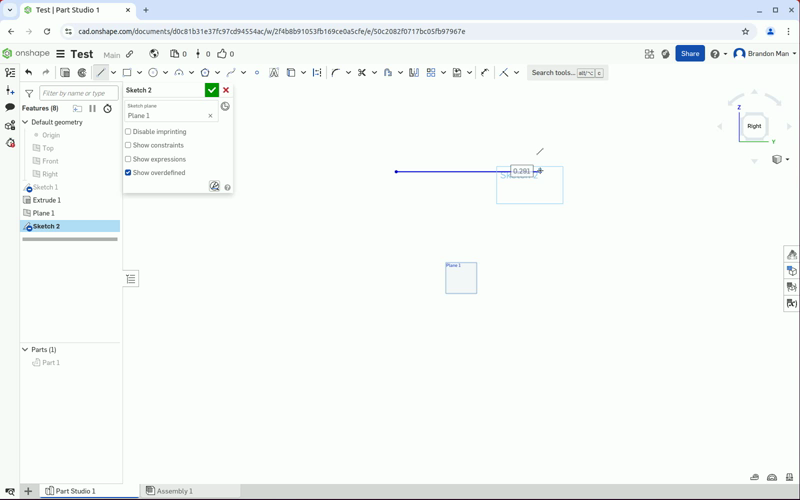
key_down(shift)
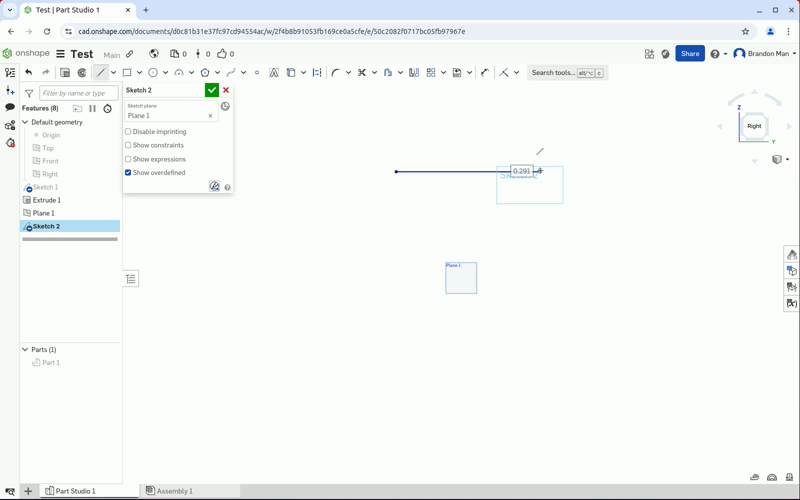
mouse_move(396, 170)
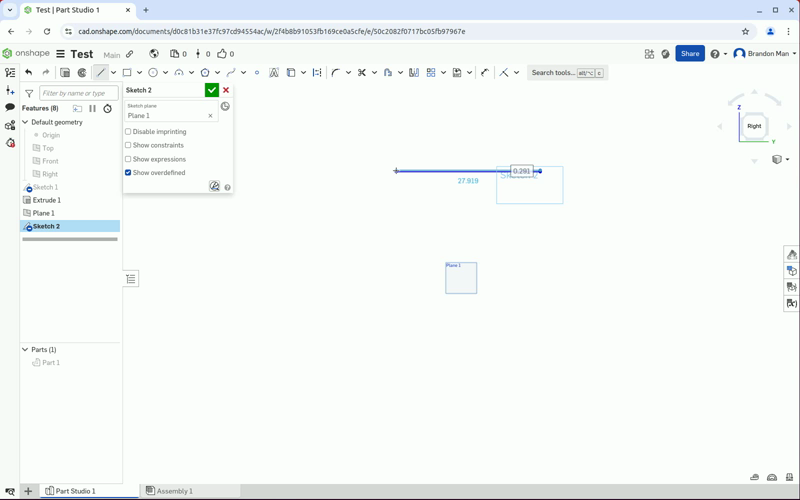
scroll(6)
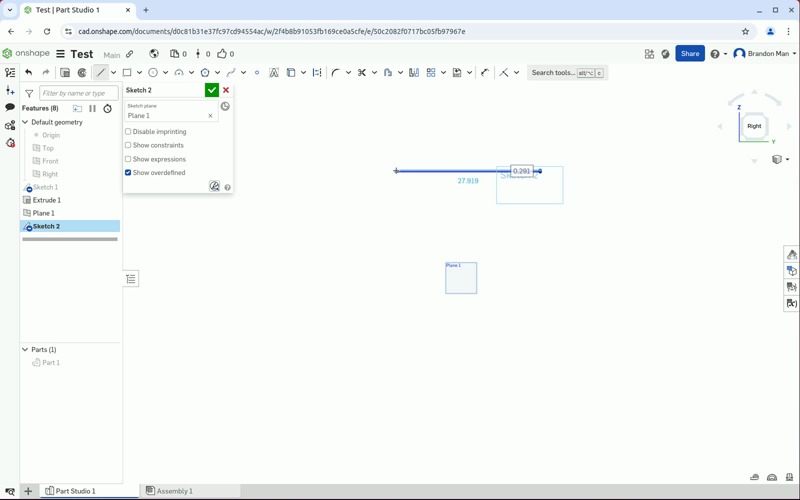
scroll(6)
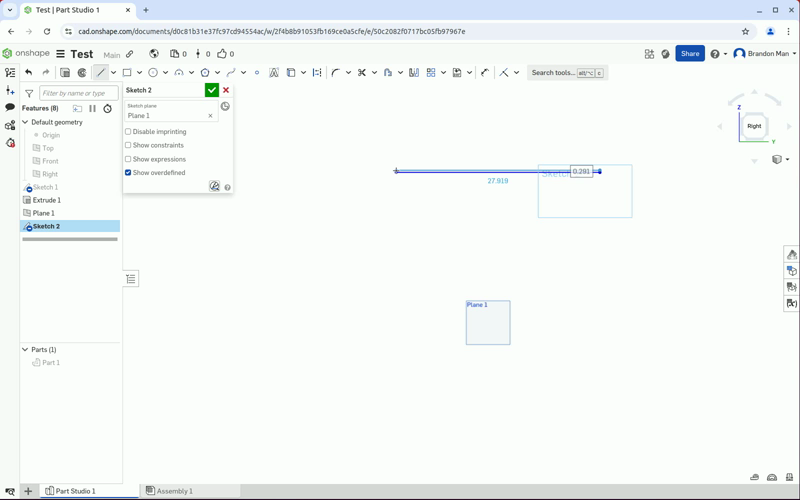
scroll(6)
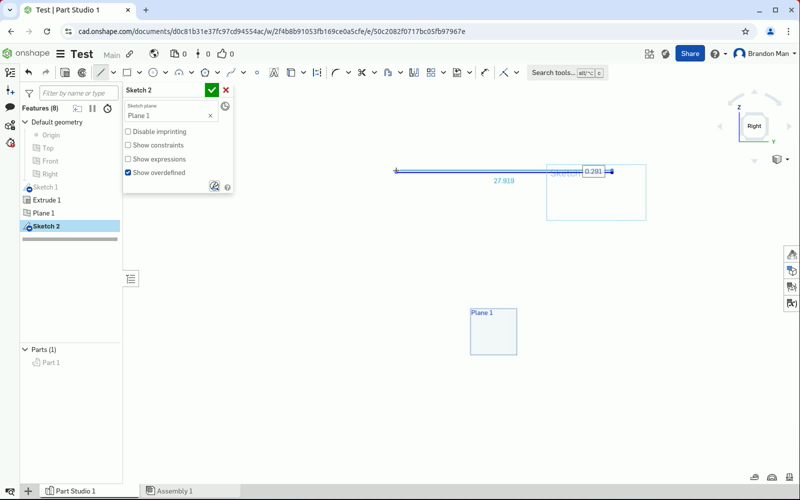
scroll(6)
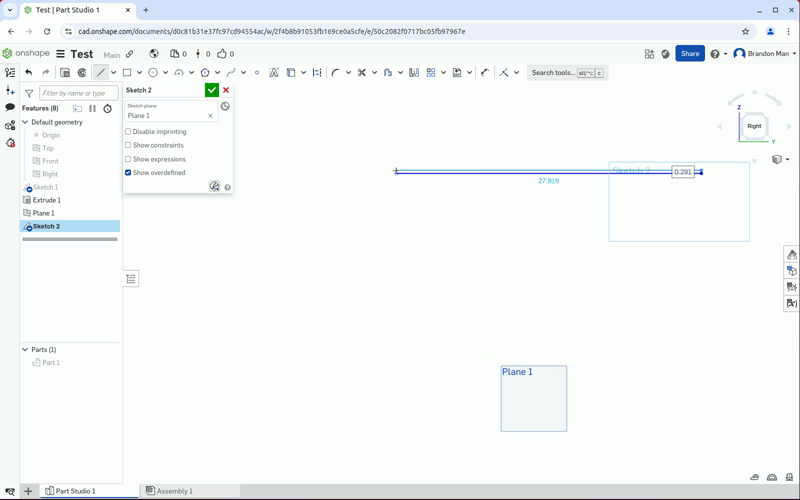
scroll(6)
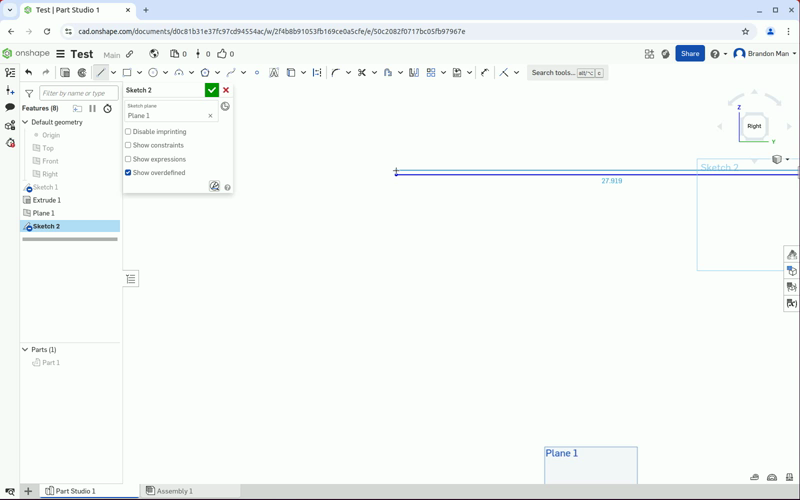
scroll(6)
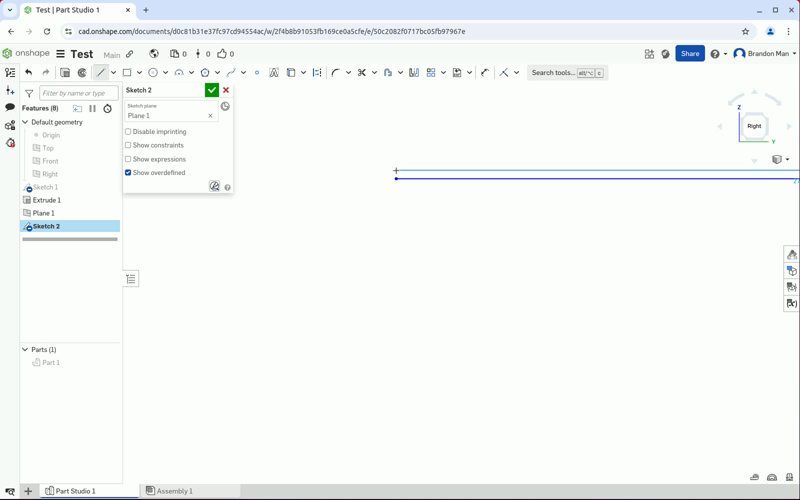
scroll(6)
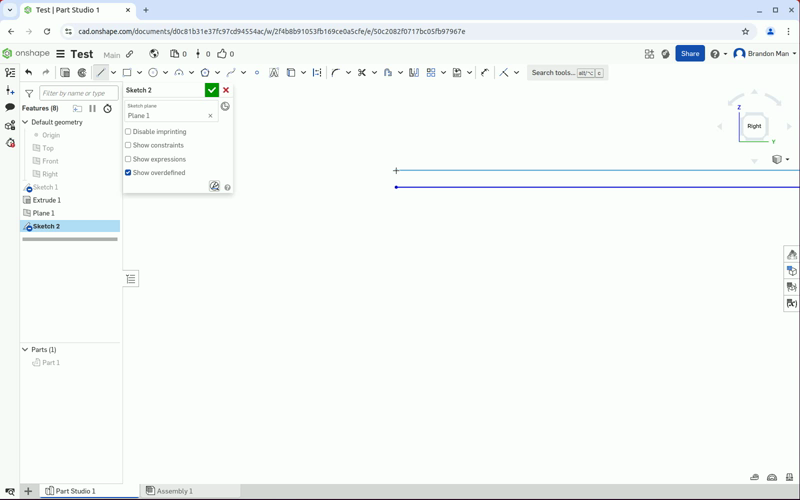
click(396, 170)
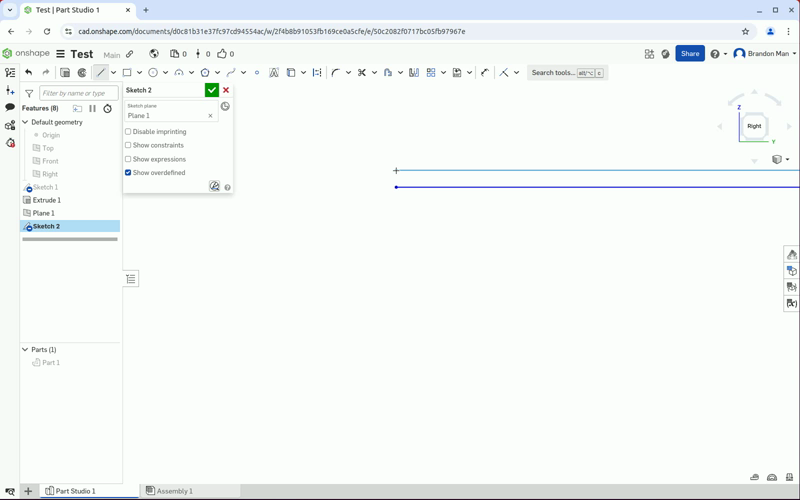
scroll(-6)
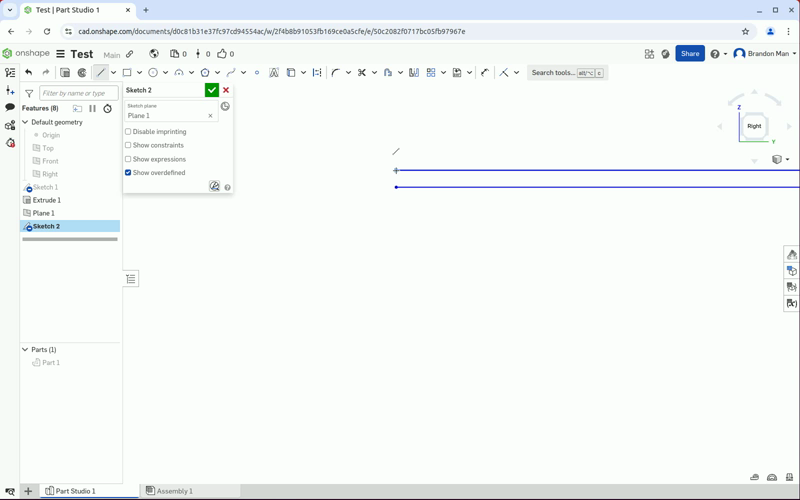
scroll(-6)
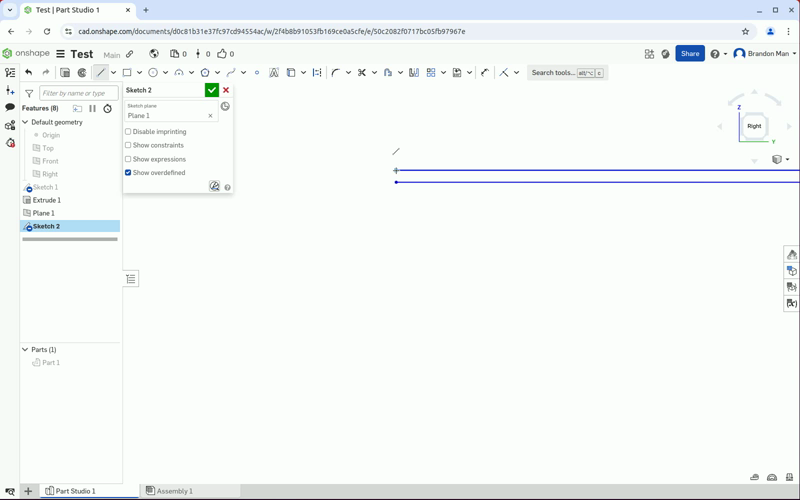
scroll(-6)
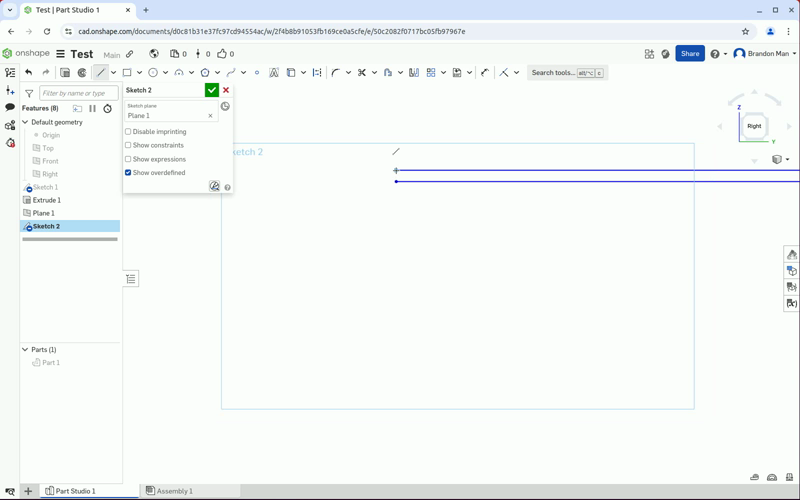
scroll(-6)
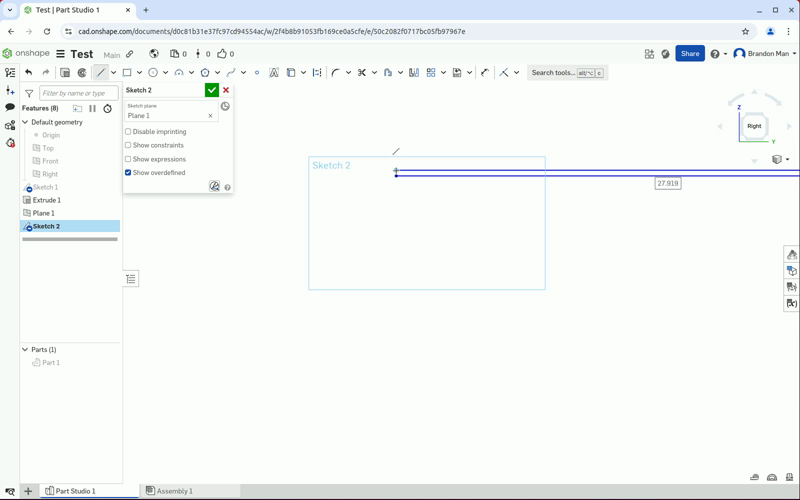
scroll(-6)
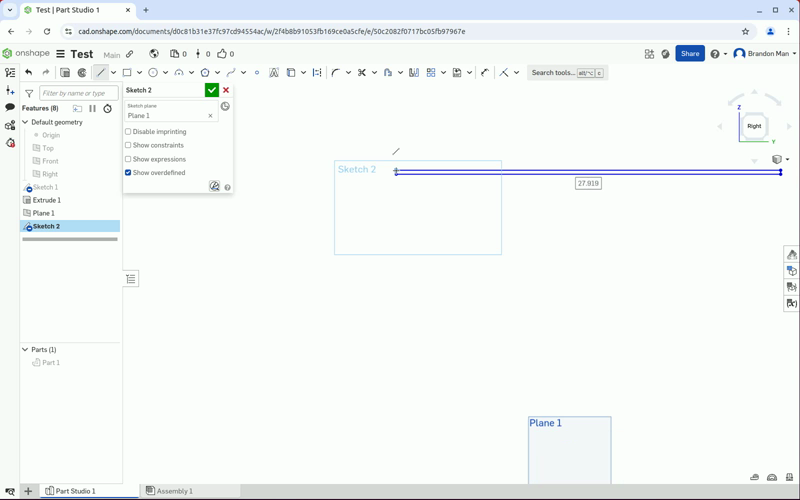
scroll(-6)
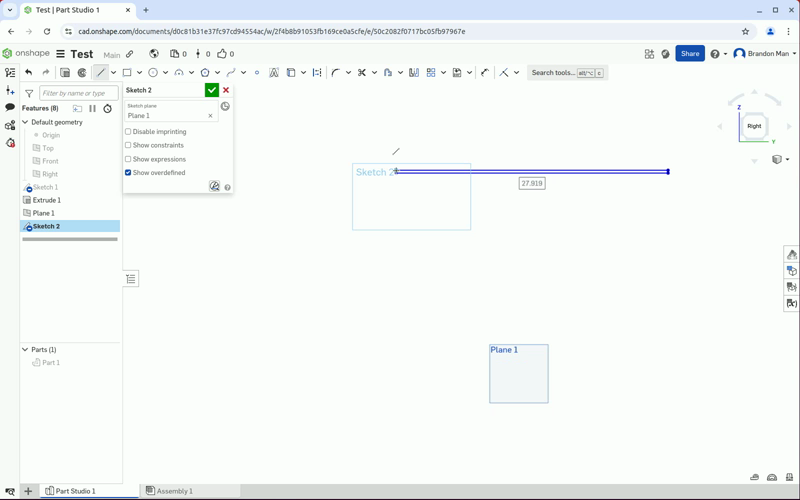
scroll(-6)
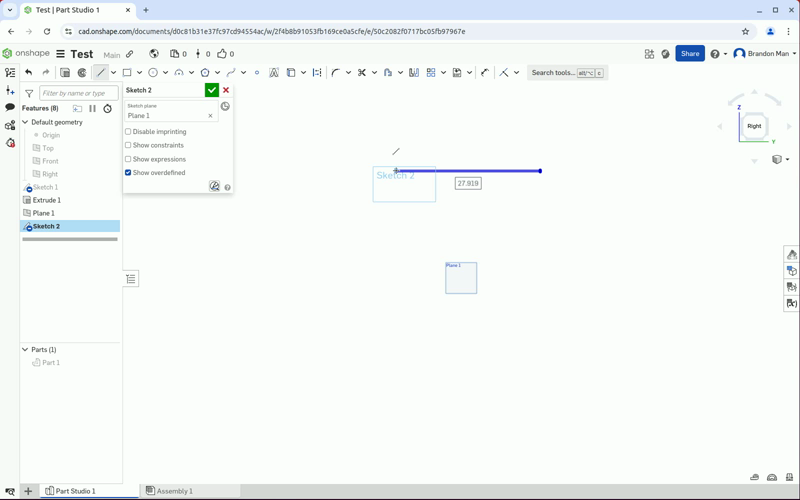
key_up(shift)
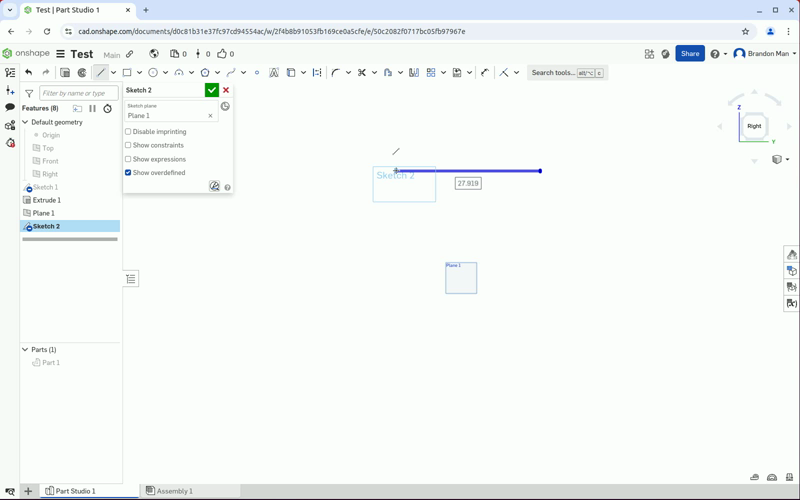
mouse_move(426, 170)
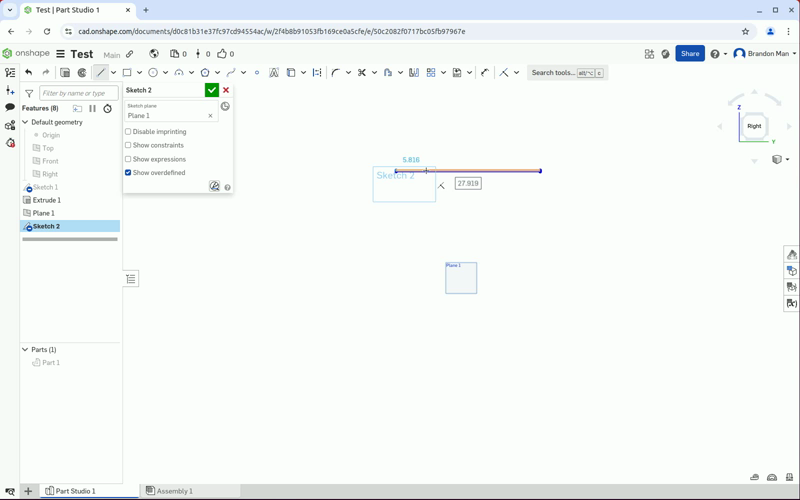
key_down(shift)
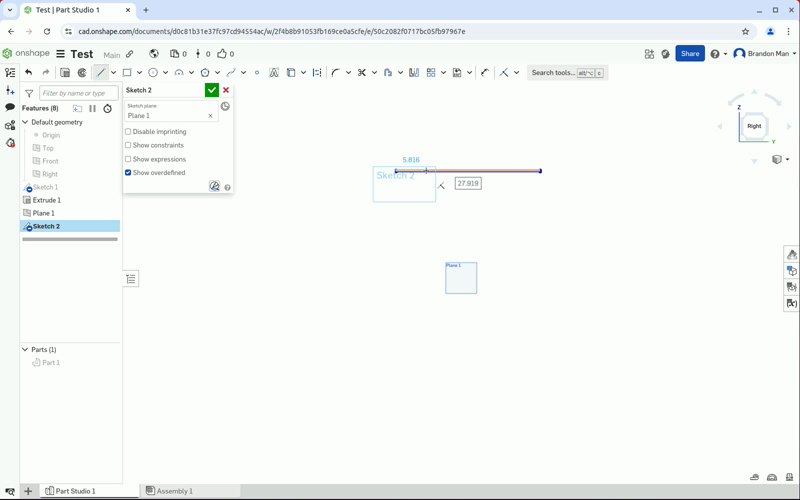
mouse_move(396, 171)
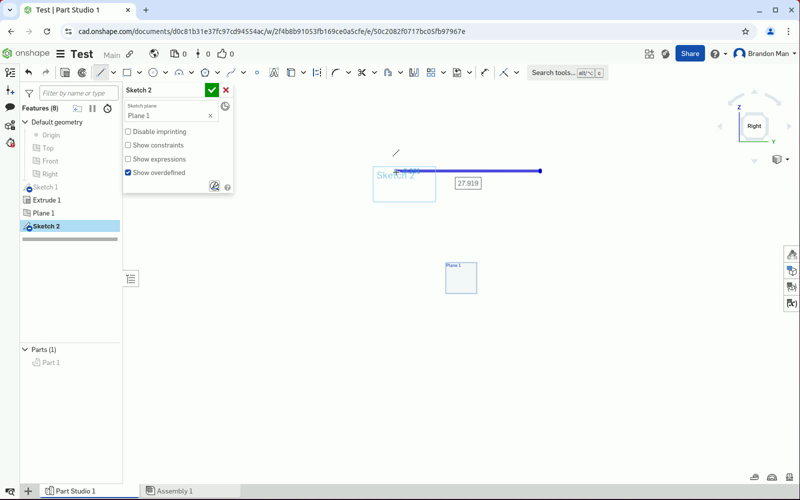
scroll(6)
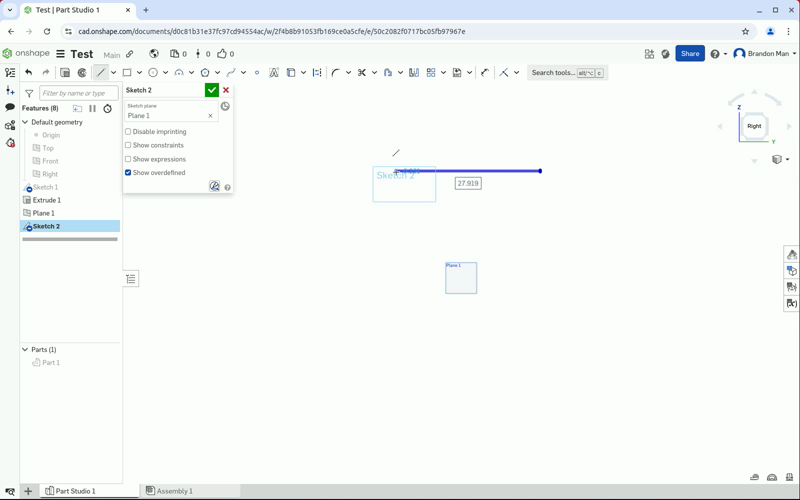
scroll(6)
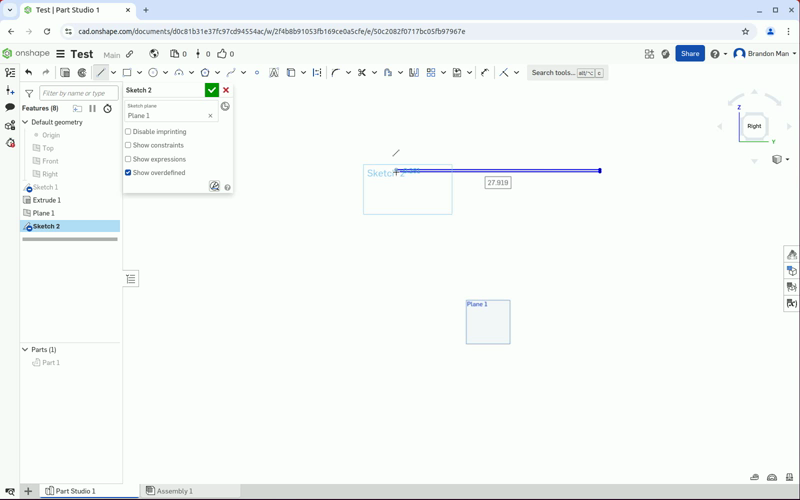
scroll(6)
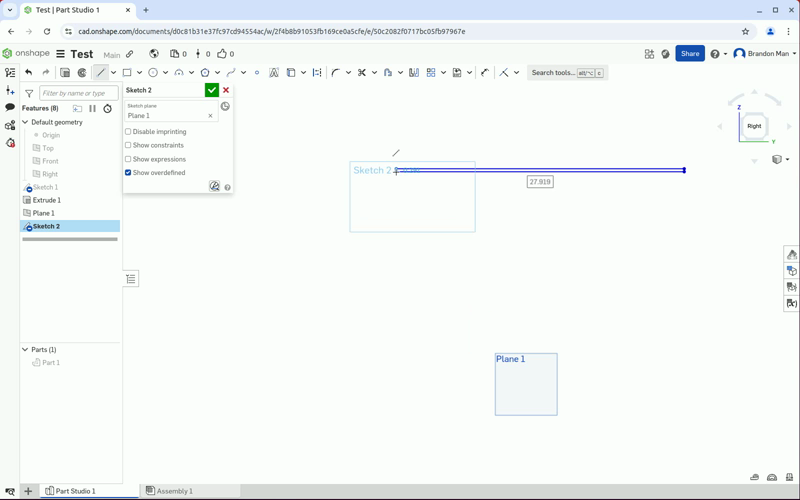
scroll(6)
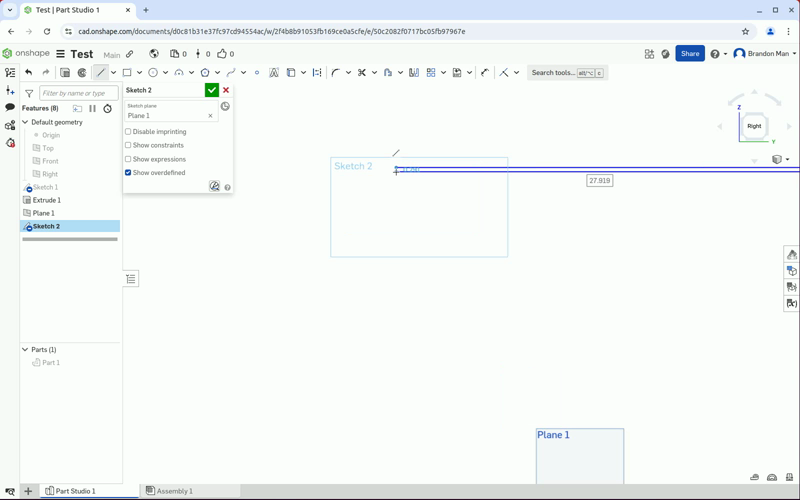
scroll(6)
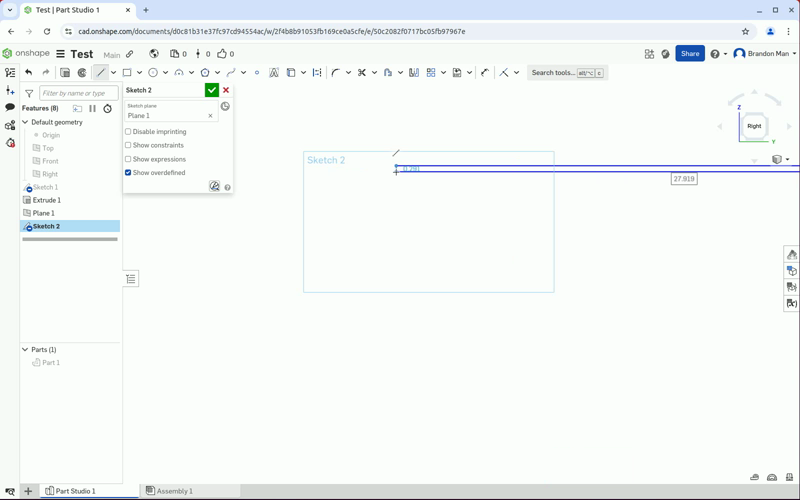
scroll(6)
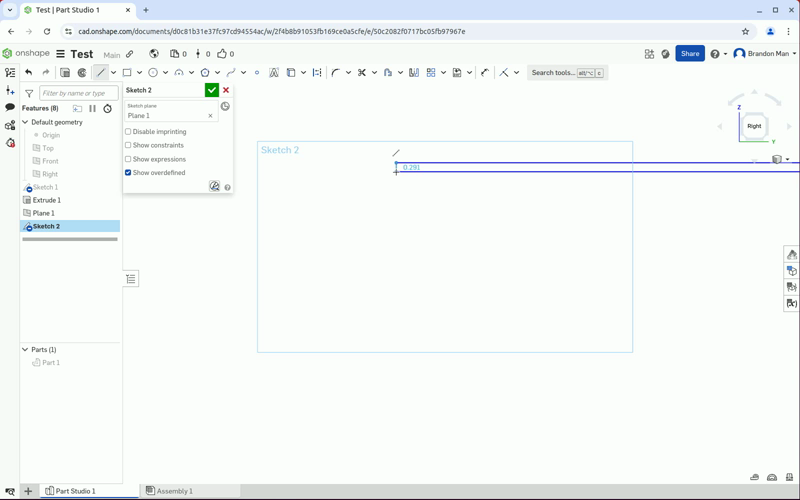
scroll(6)
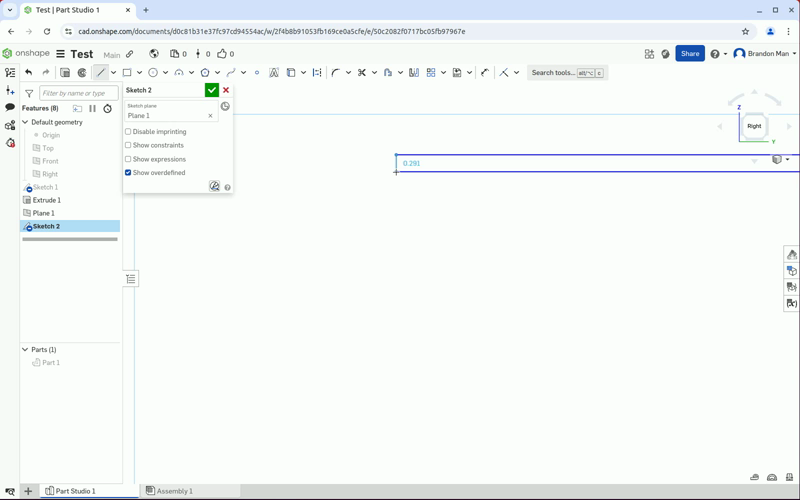
key_up(shift)
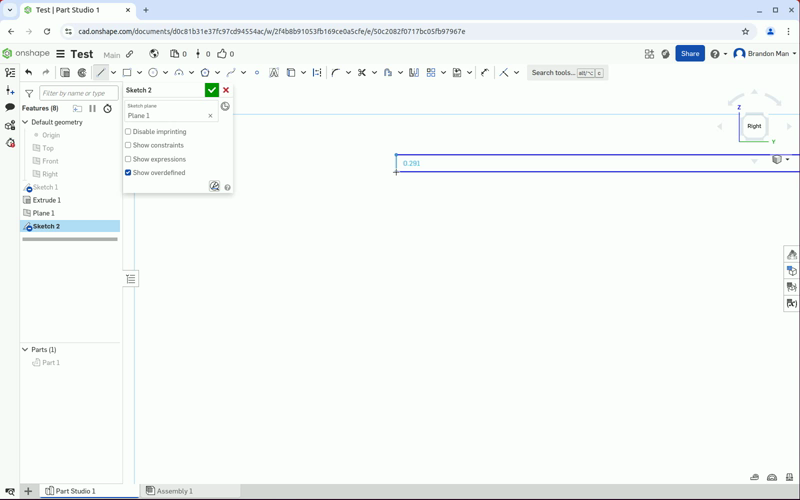
click(396, 171)
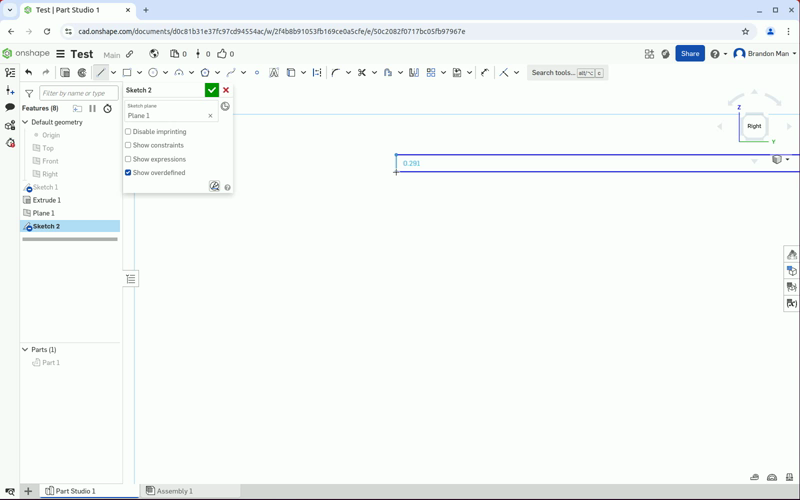
scroll(-6)
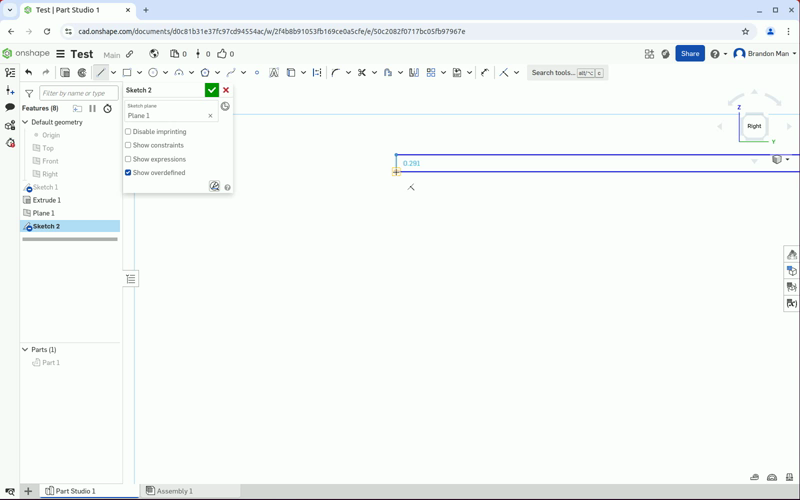
scroll(-6)
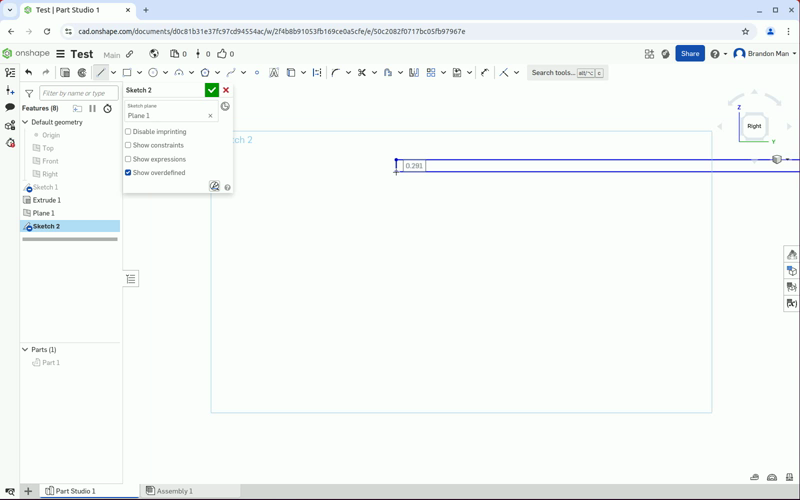
scroll(-6)
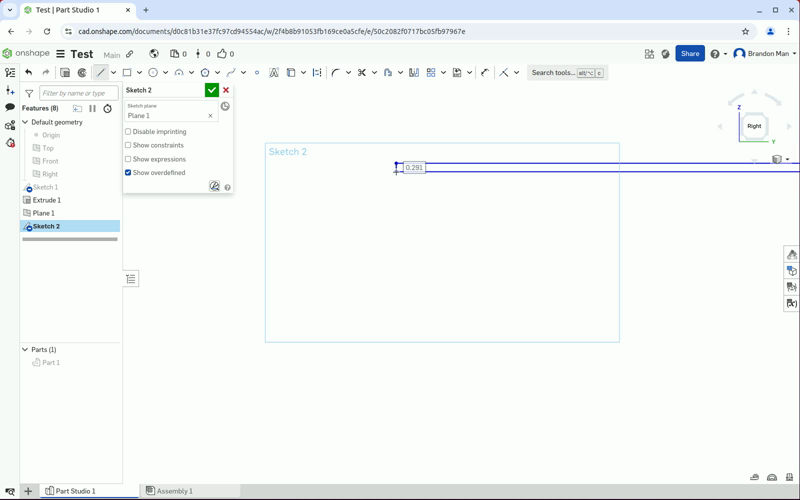
scroll(-6)
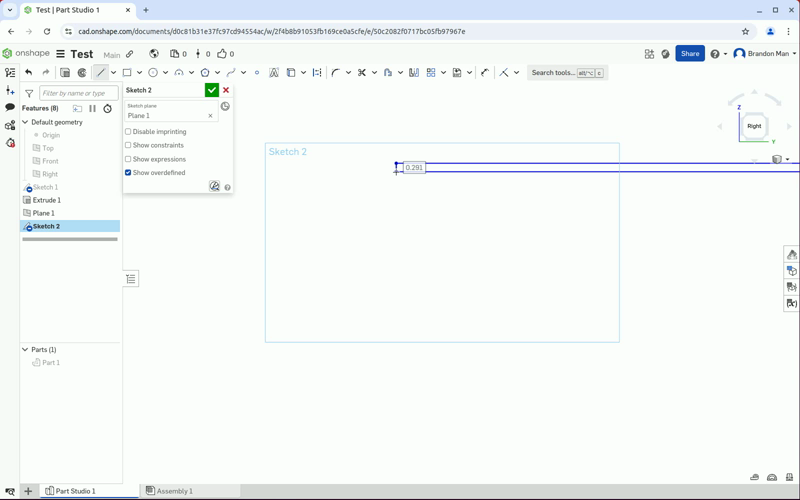
scroll(-6)
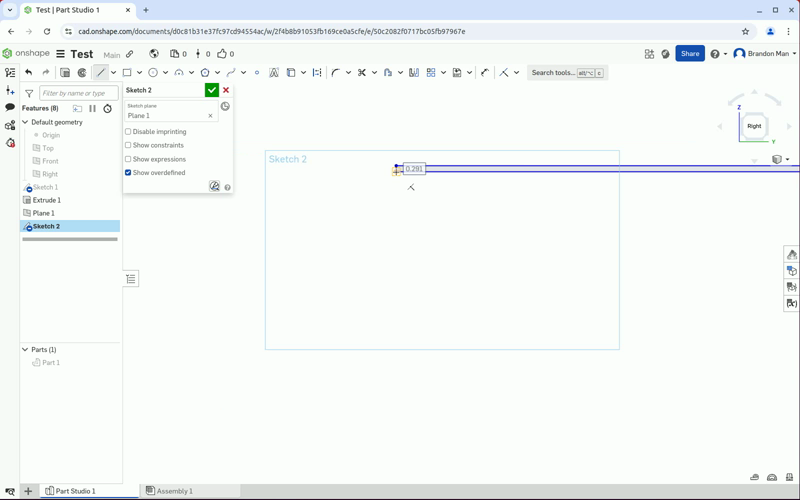
scroll(-6)
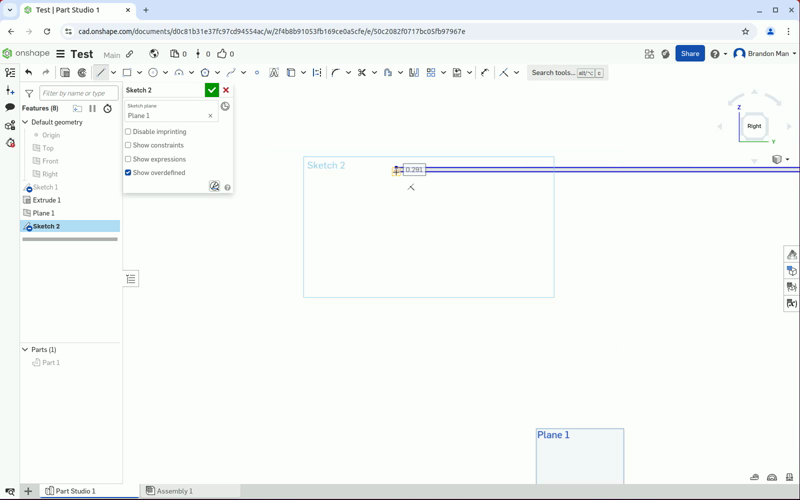
scroll(-6)
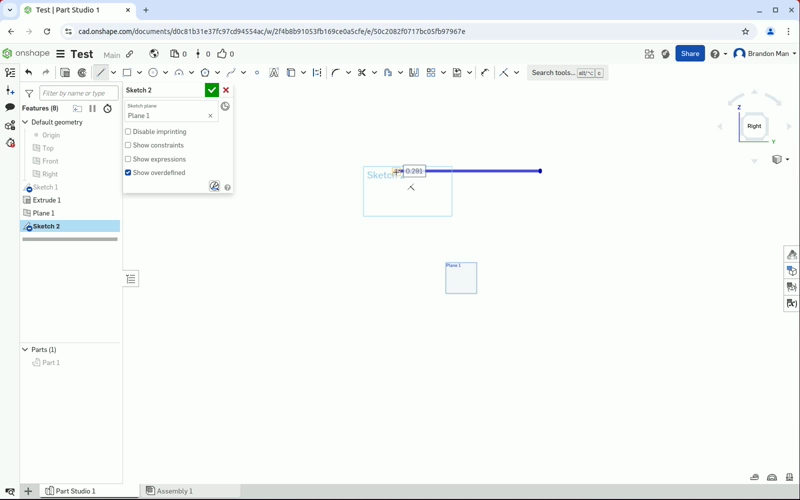
key(esc)
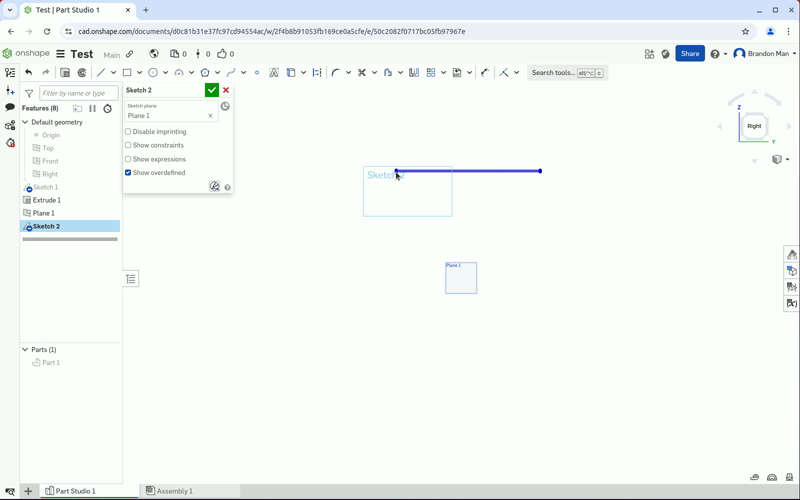
mouse_move(496, 170)
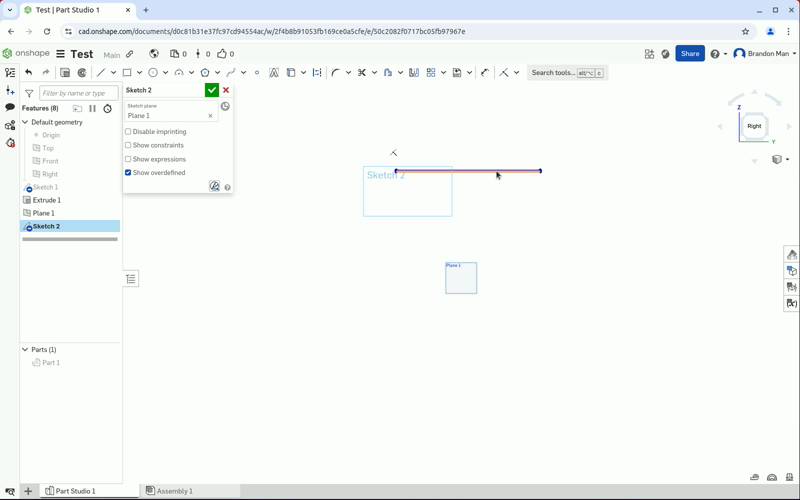
scroll(6)
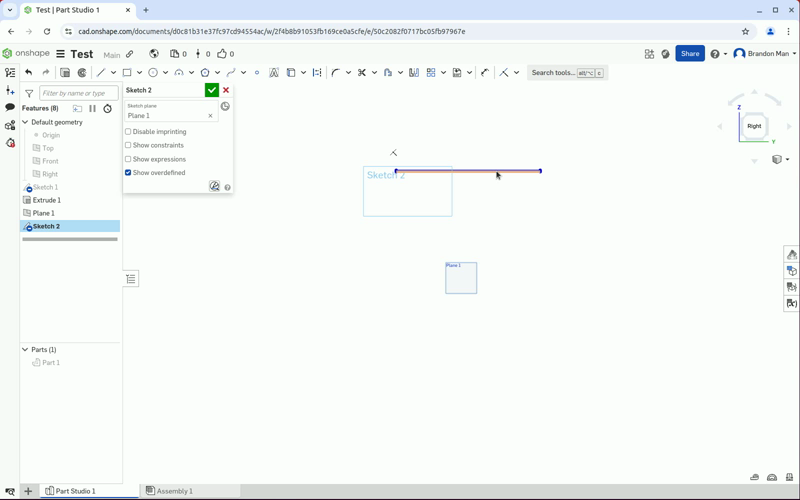
scroll(6)
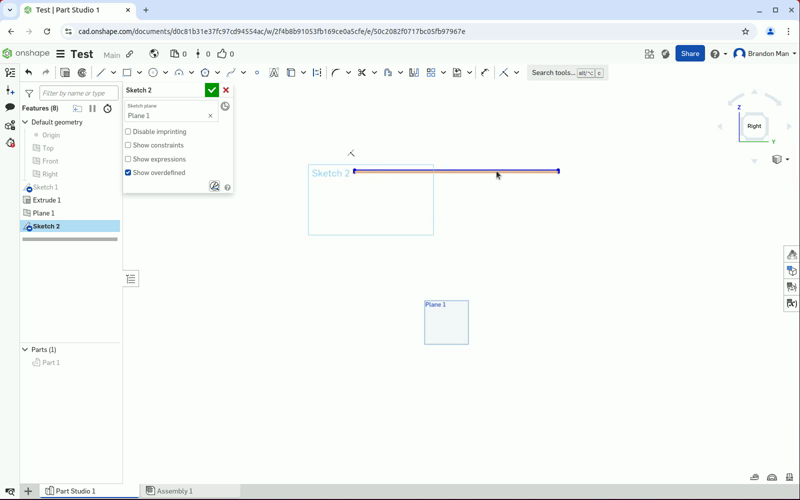
scroll(6)
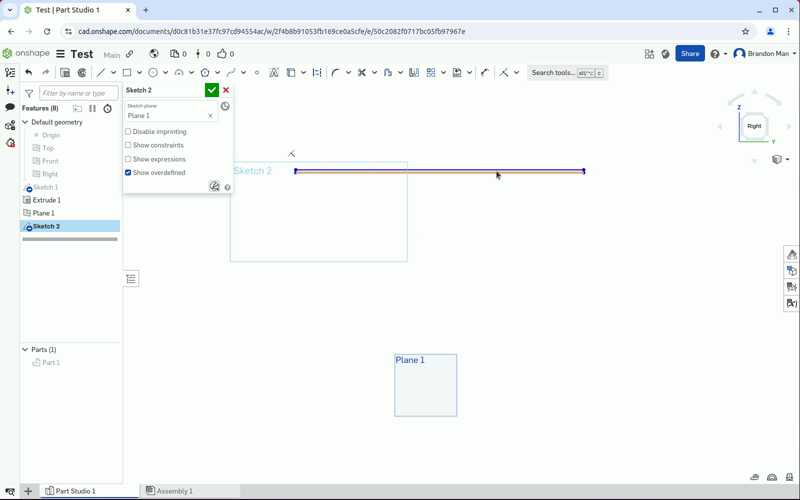
scroll(6)
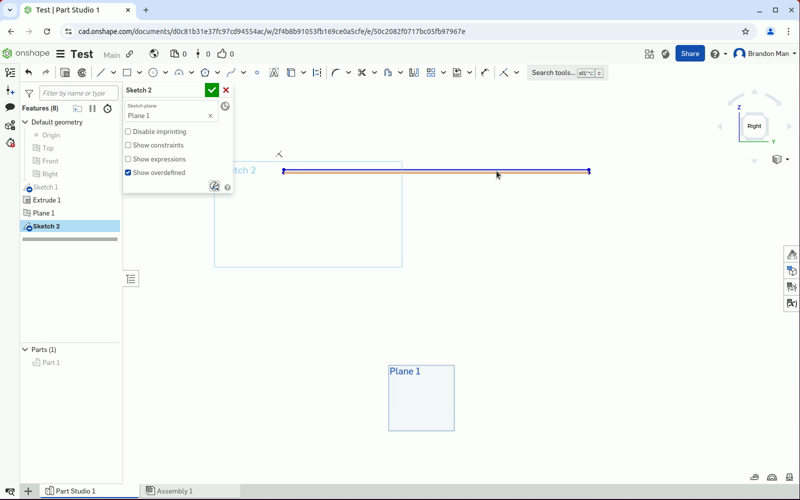
scroll(6)
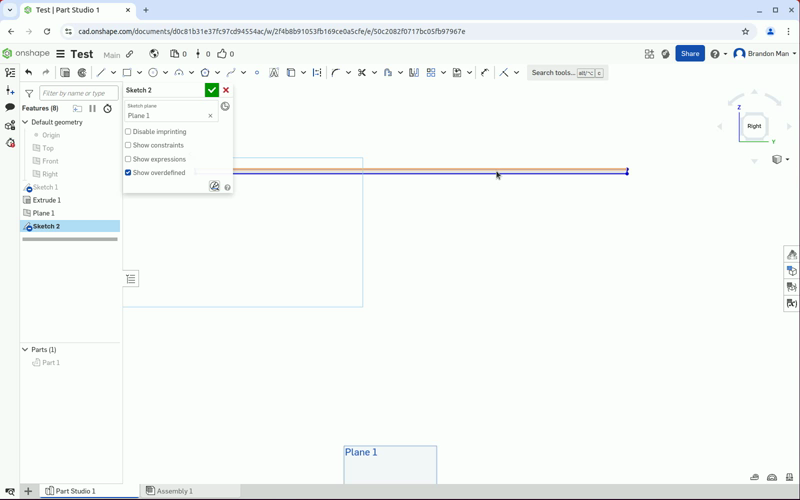
scroll(6)
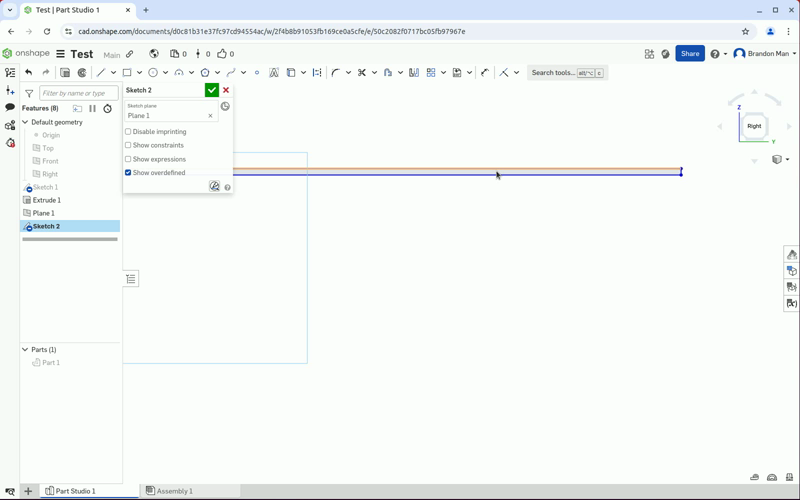
scroll(6)
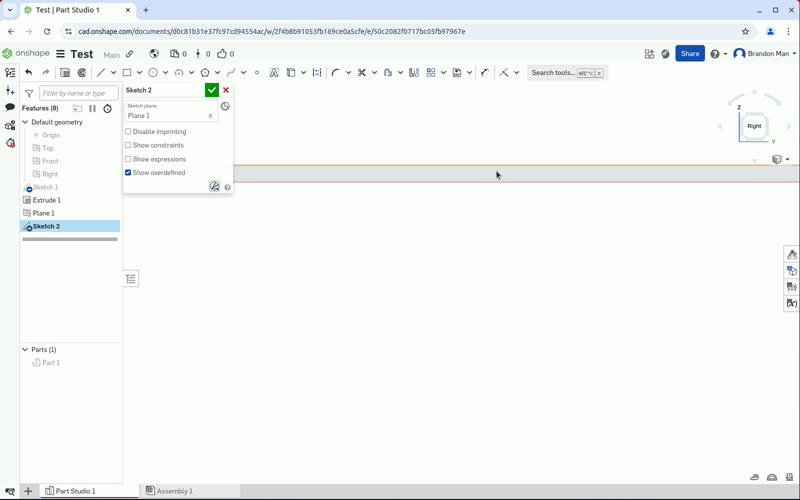
click(496, 170)
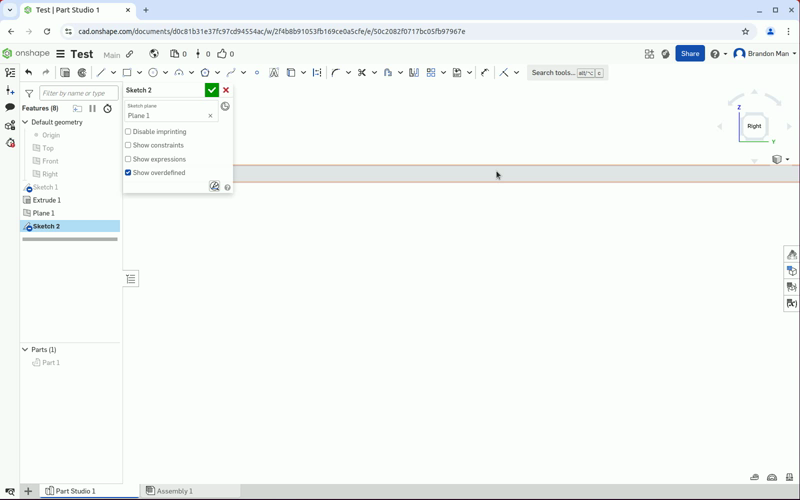
scroll(-6)
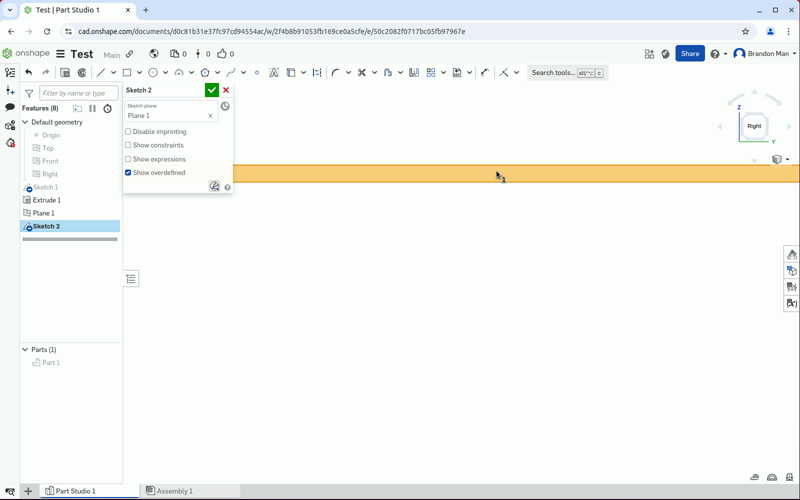
scroll(-6)
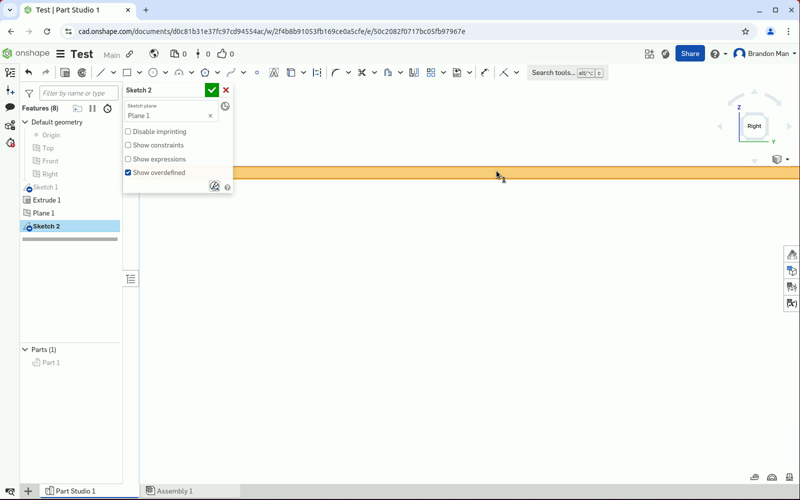
scroll(-6)
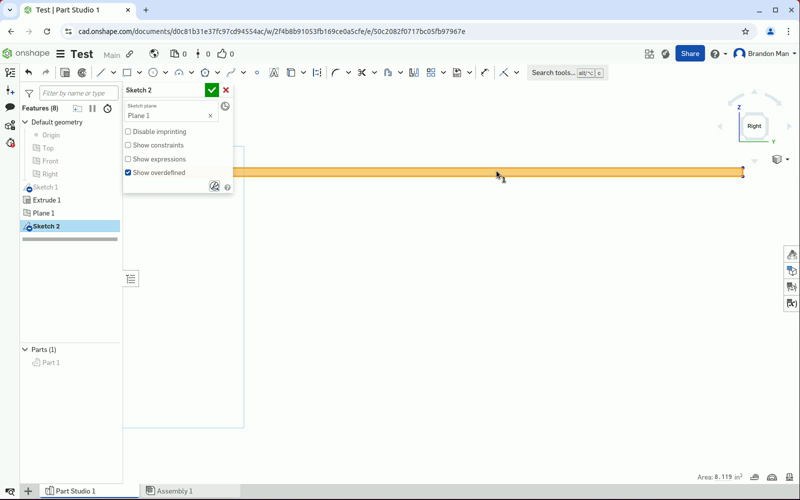
scroll(-6)
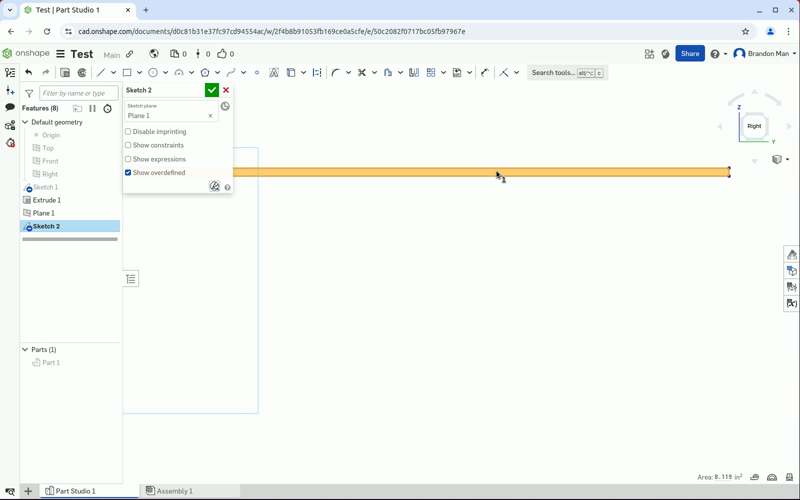
scroll(-6)
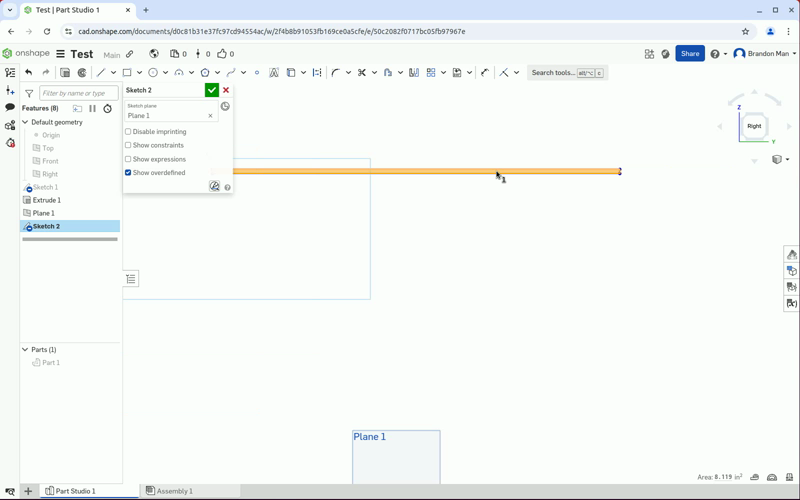
scroll(-6)
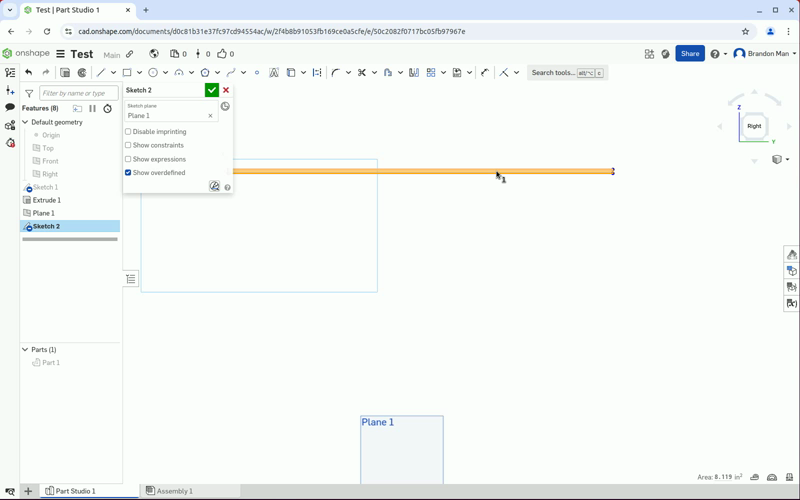
scroll(-6)
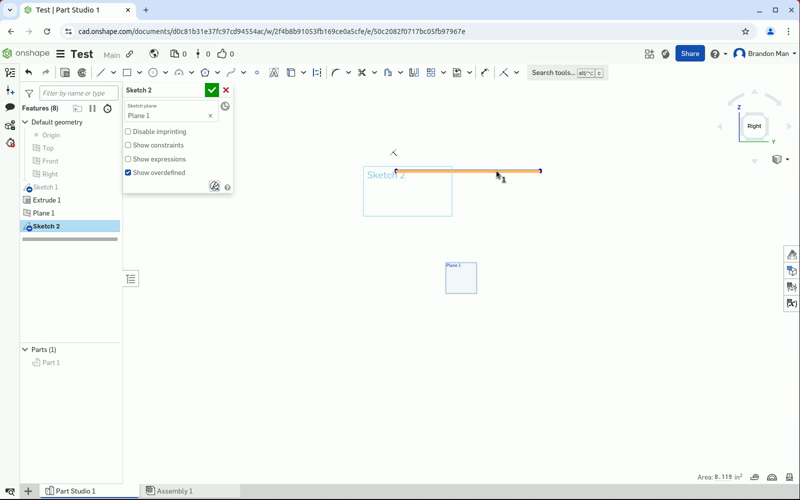
mouse_move(73, 352)
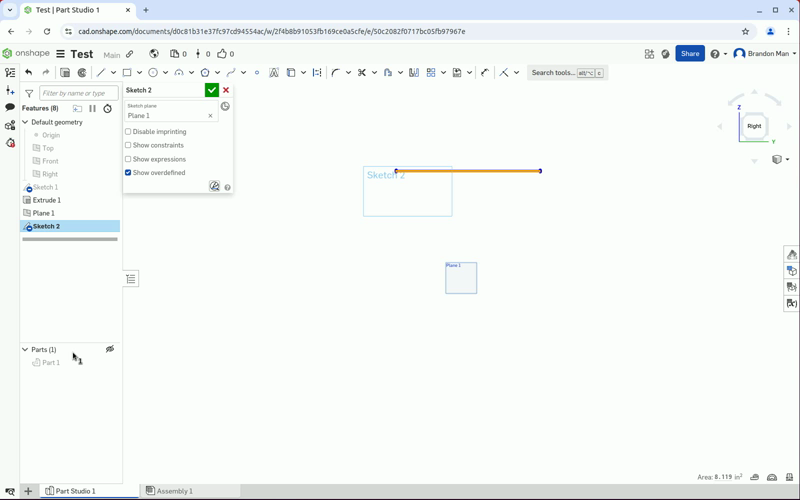
key(shift+y)
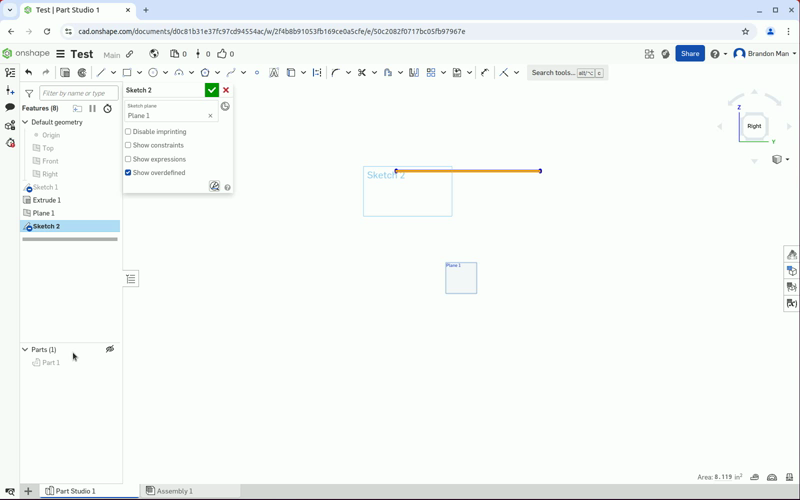
key(shift+e)
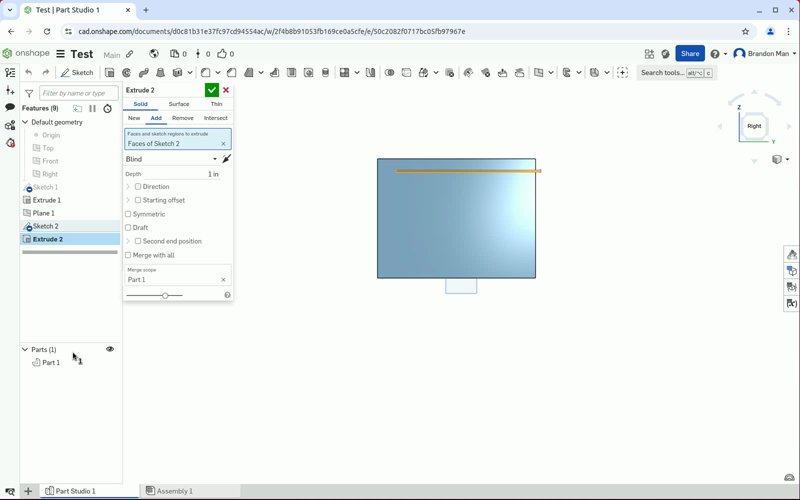
mouse_move(143, 106)
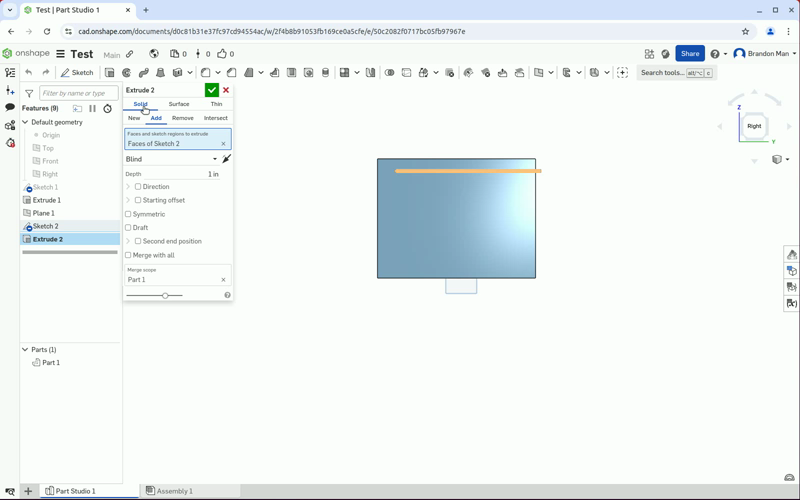
click(143, 106)
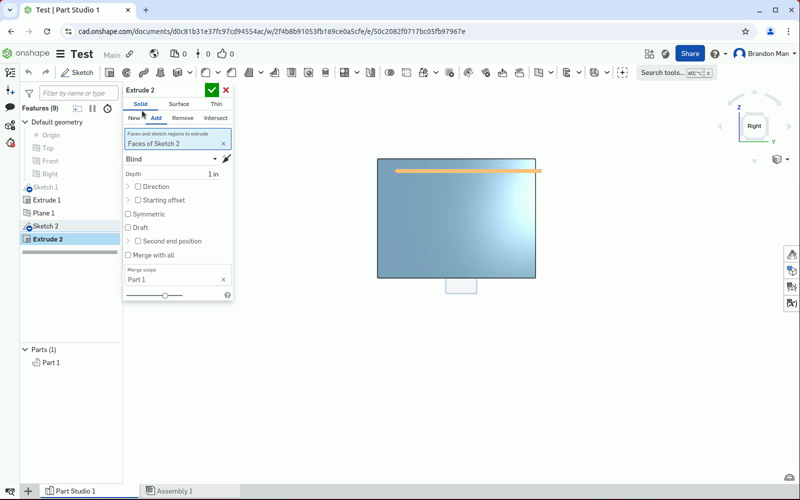
mouse_move(137, 120)
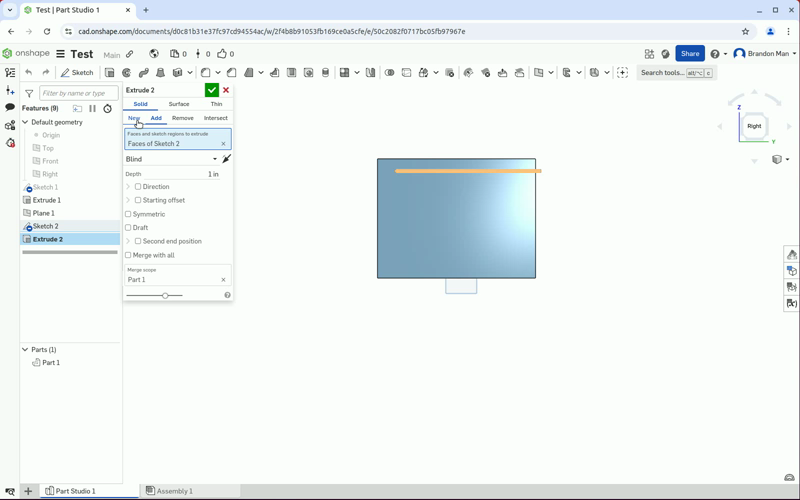
click(137, 120)
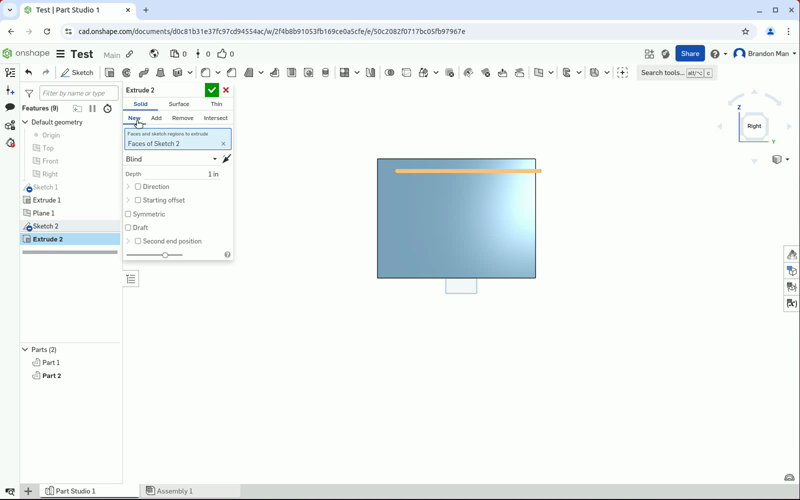
key(tab, 4)
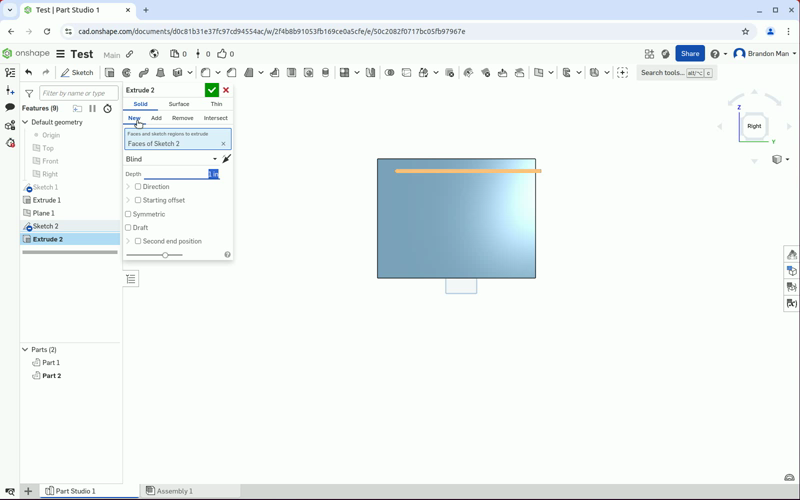
text(2.648)
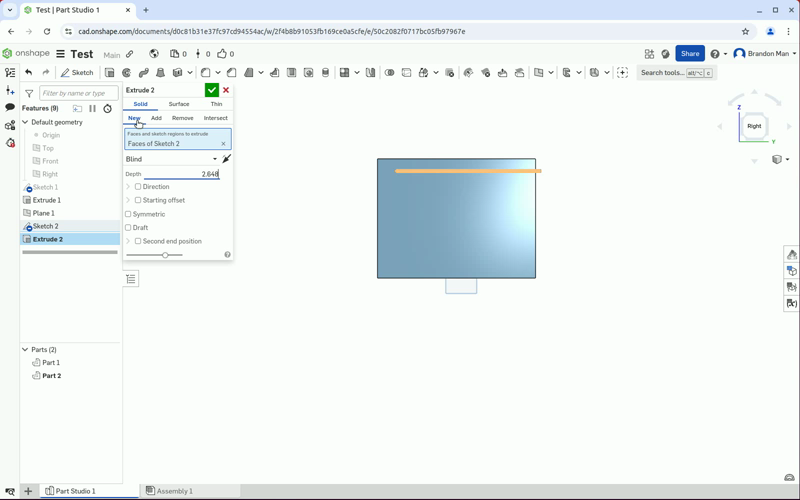
key(enter)
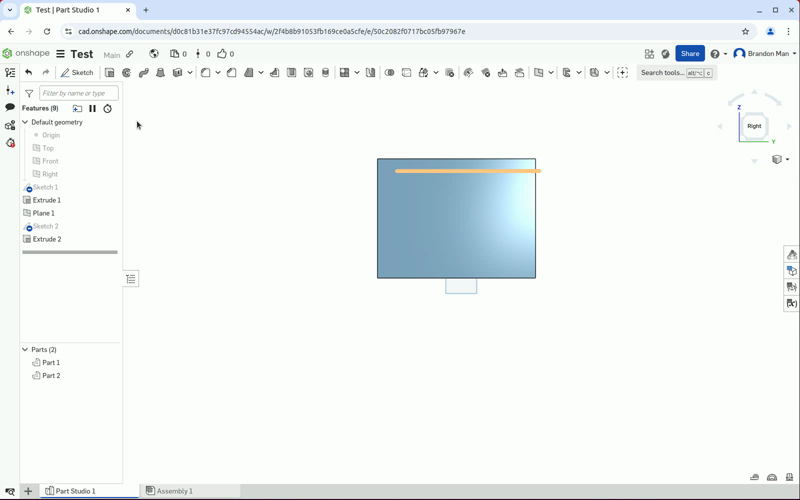
key(shift+h)
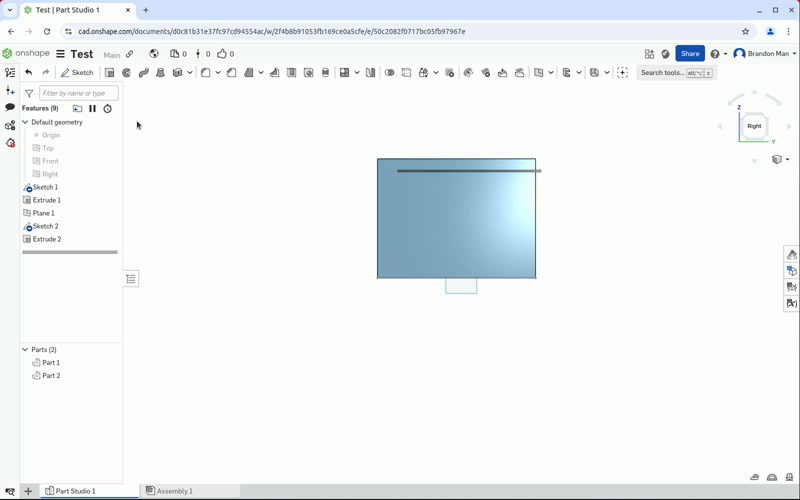
key(shift+h)
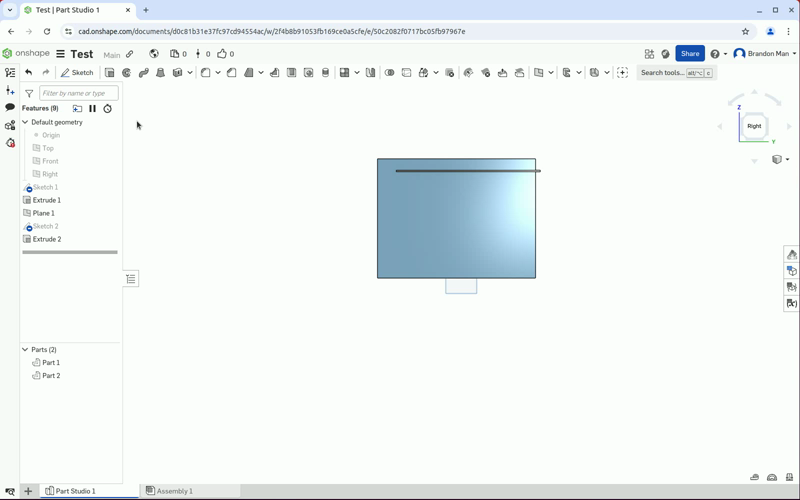
mouse_move(73, 189)
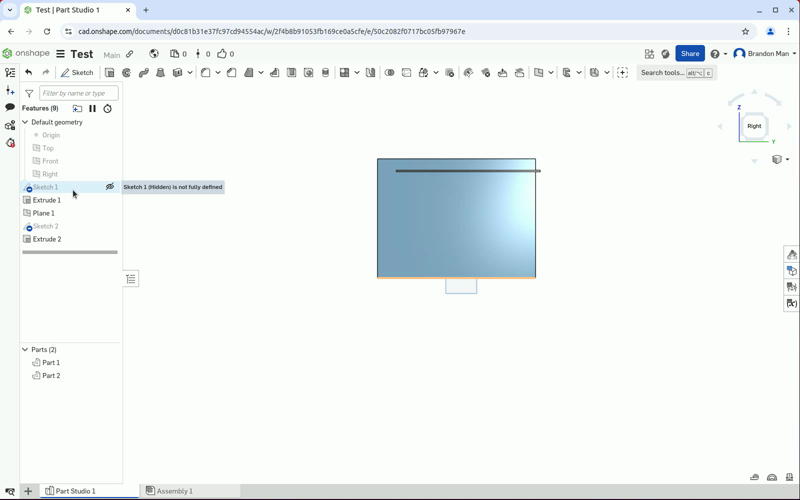
click(73, 189)
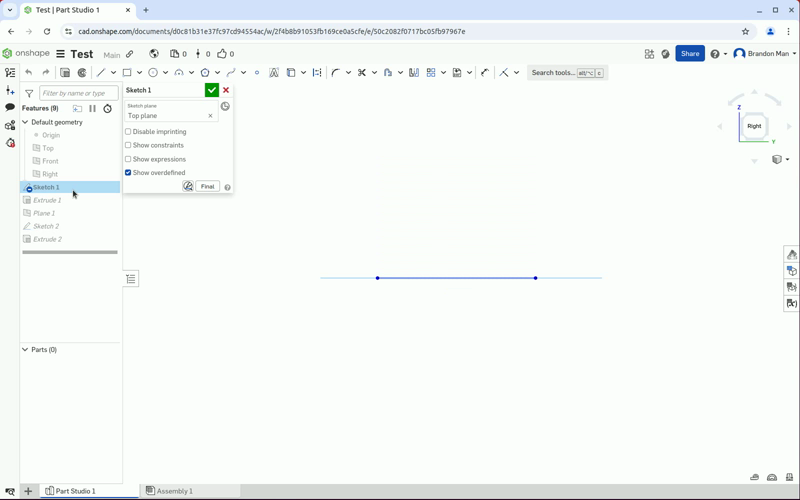
mouse_move(229, 92)
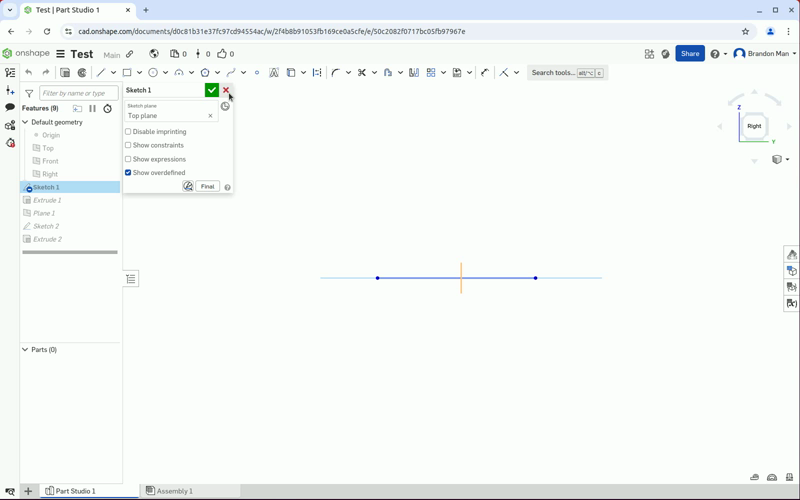
click(229, 92)
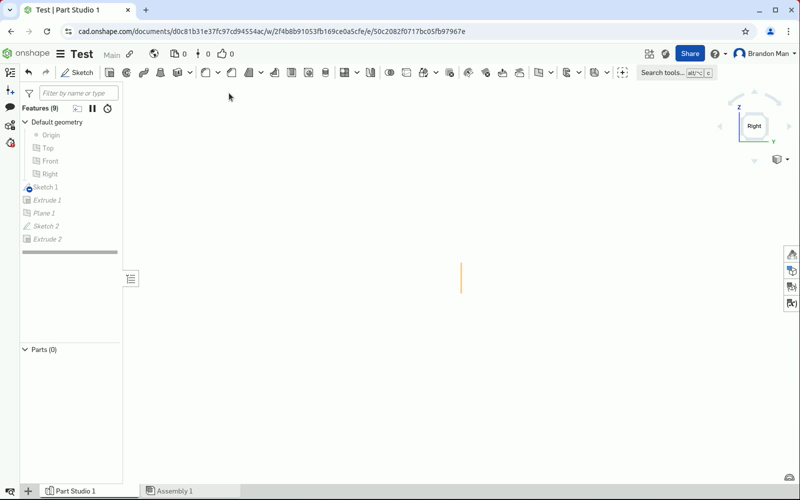
mouse_move(73, 352)
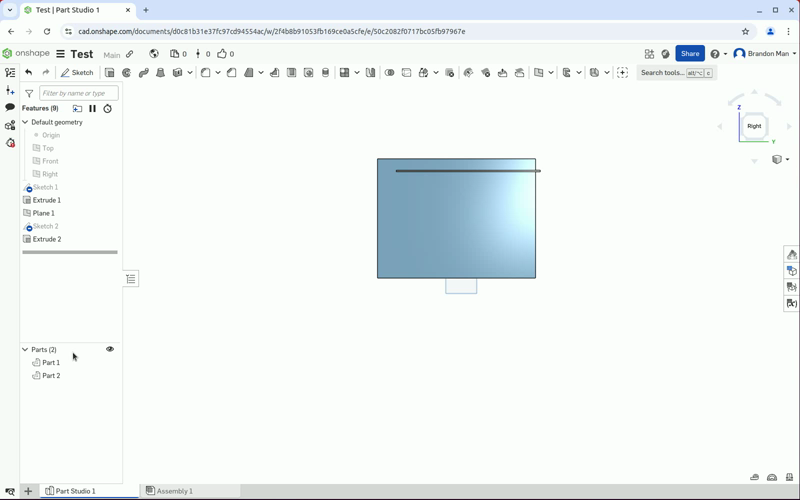
key(y)
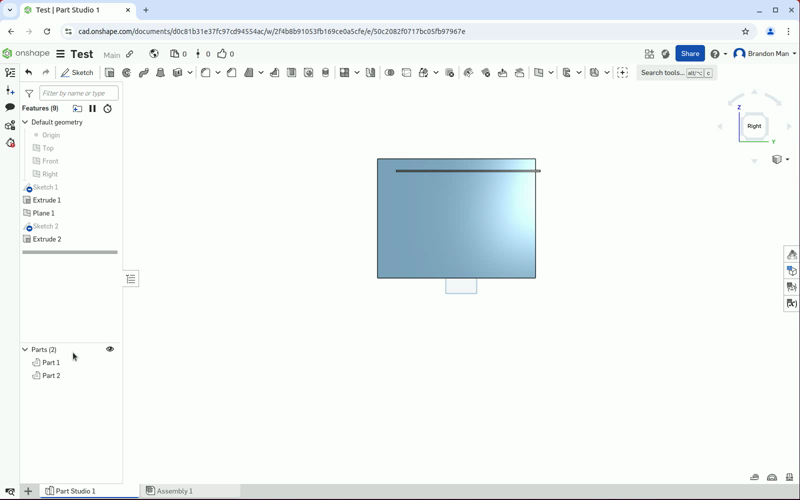
key(shift+p)
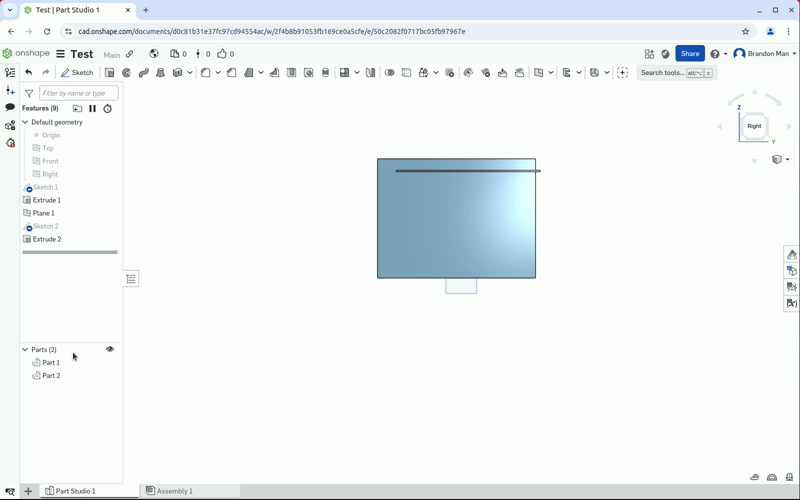
key(space)
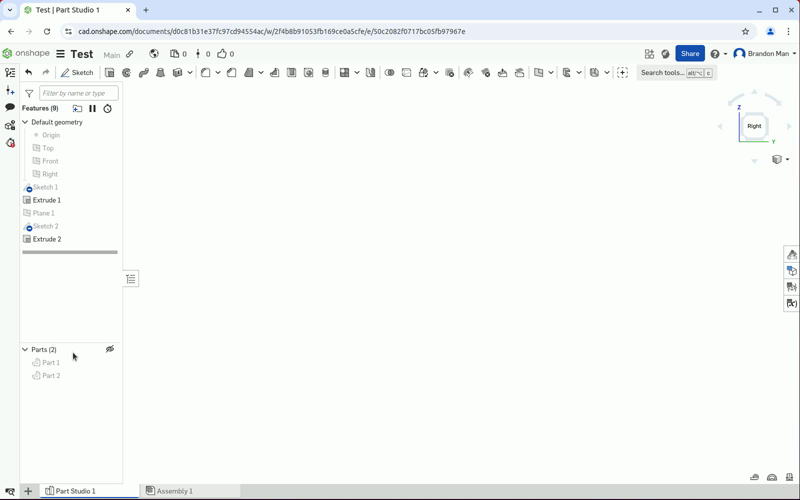
key_down(shift)
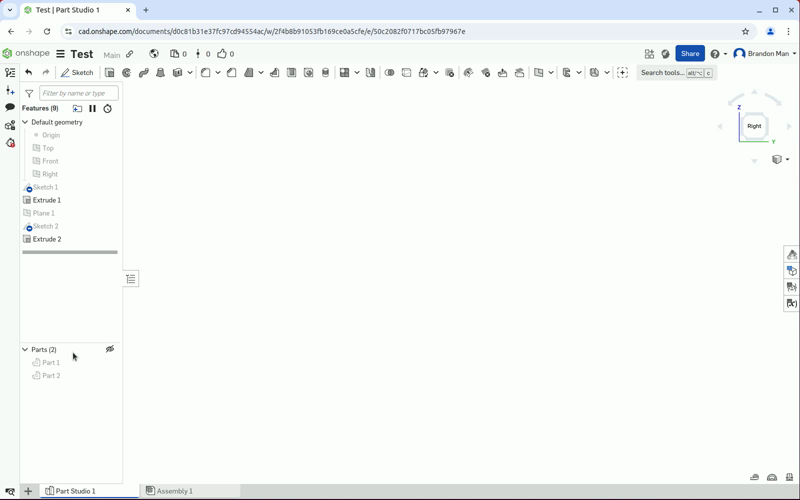
key(right)
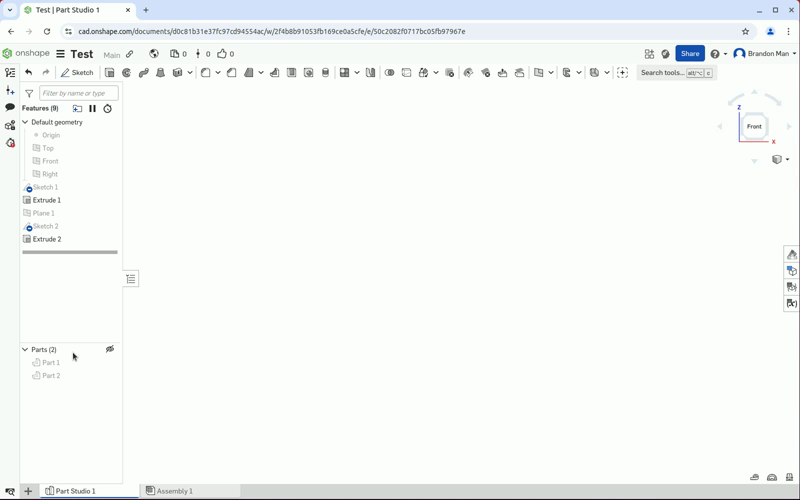
key_up(shift)
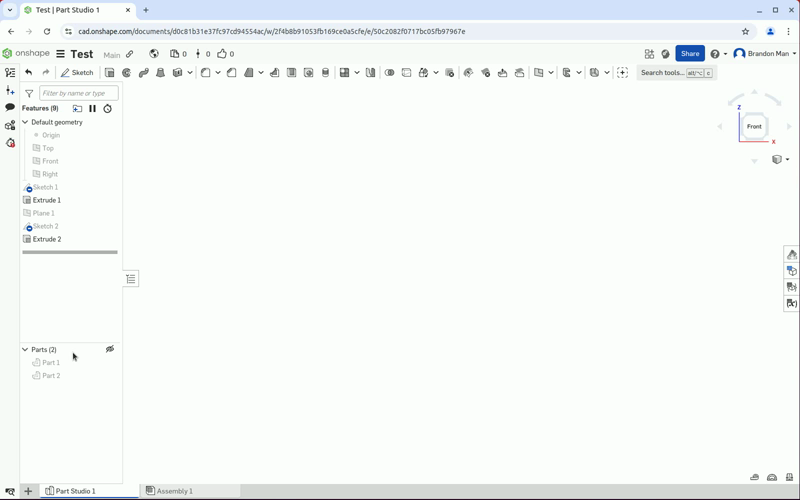
key(space)
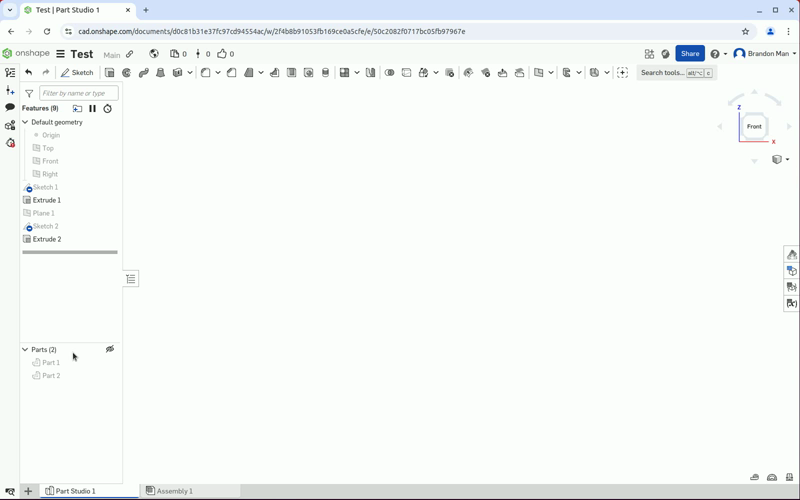
key_down(shift)
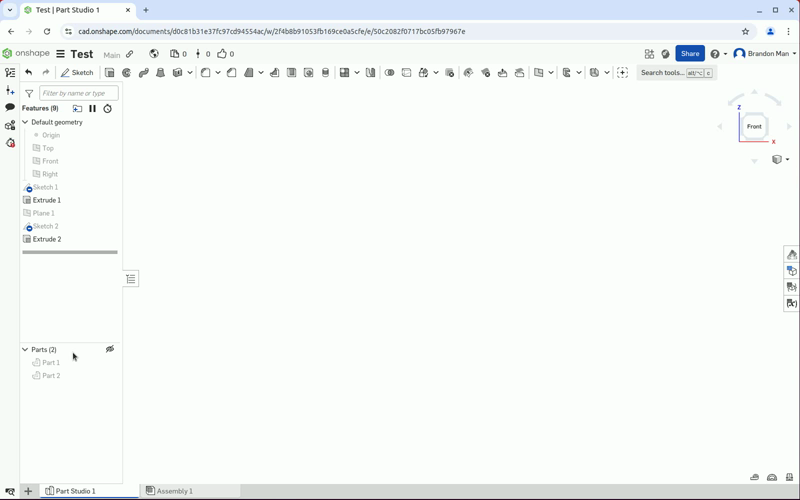
key(down)
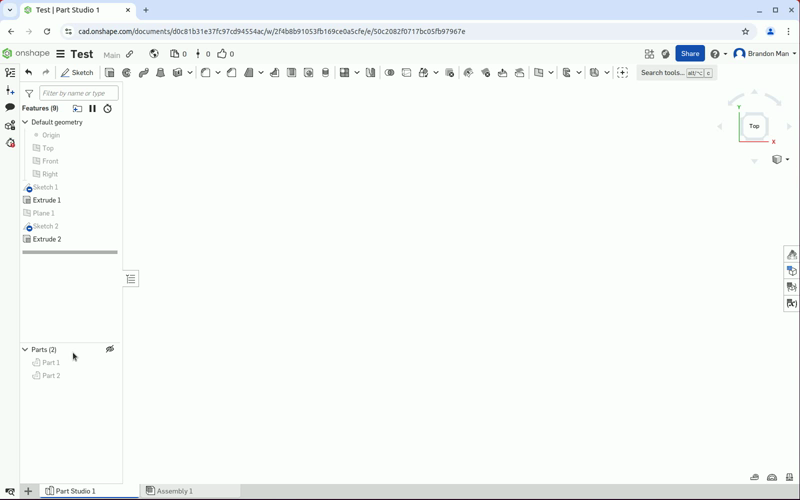
key_up(shift)
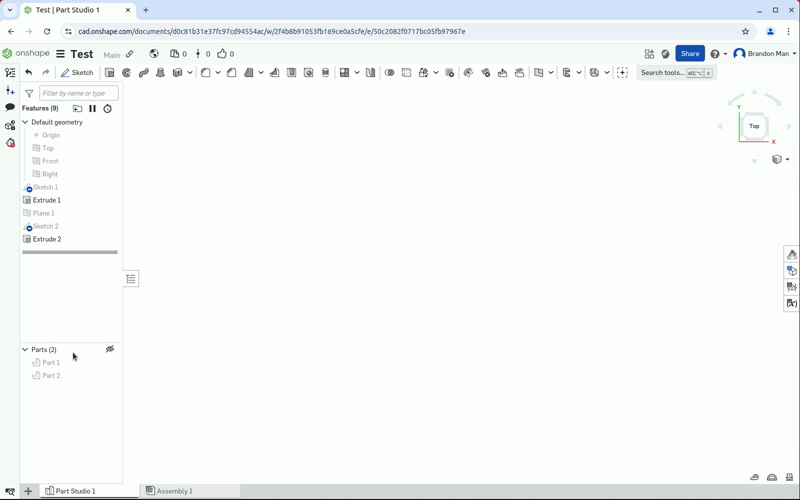
mouse_move(73, 352)
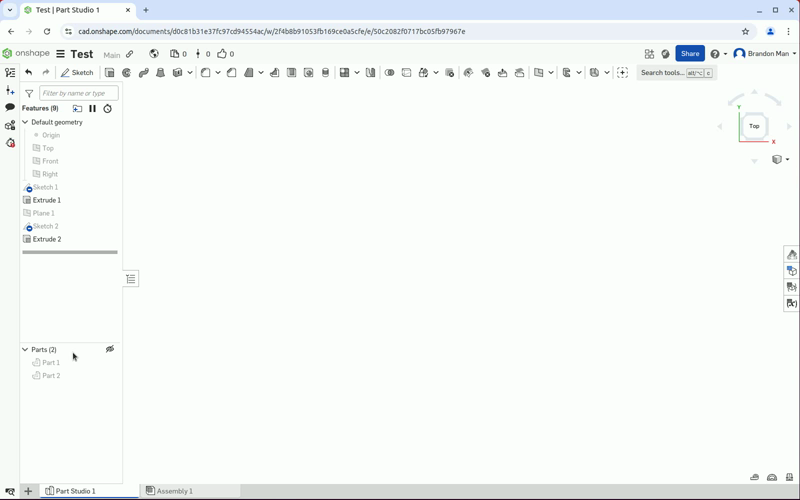
key(shift+y)
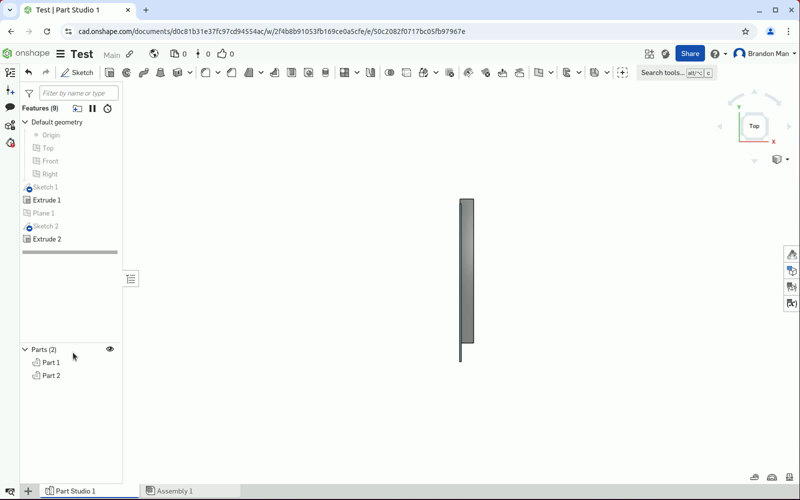
mouse_move(541, 75)
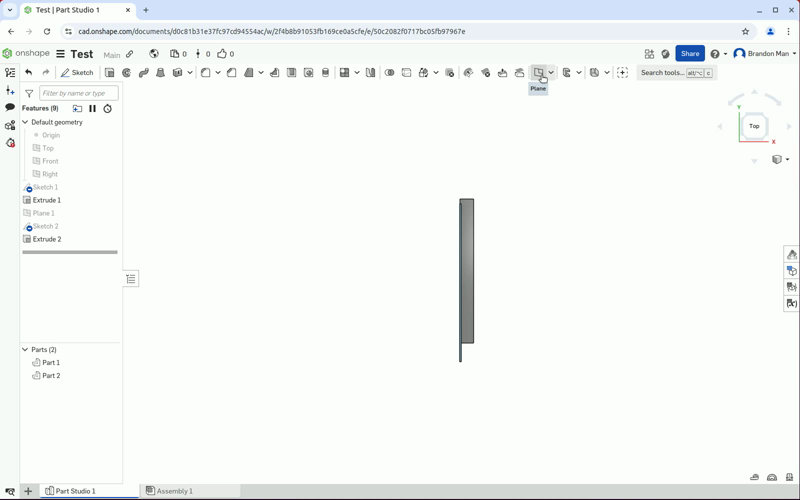
click(541, 75)
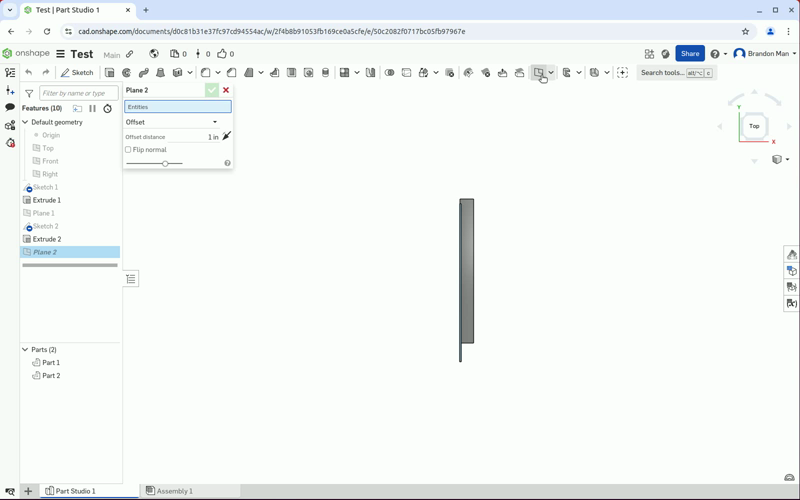
mouse_move(73, 150)
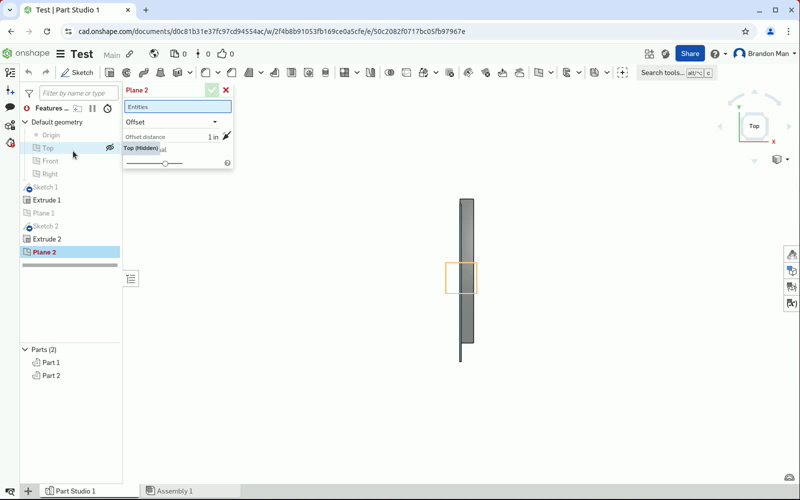
click(73, 150)
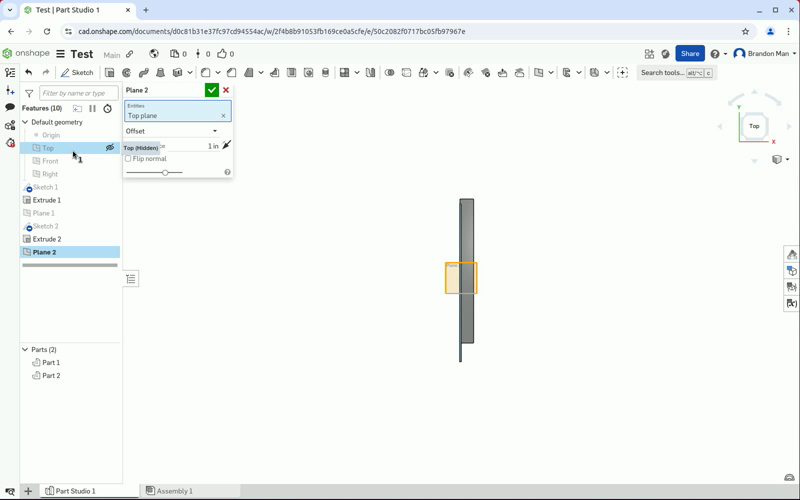
key(tab, 2)
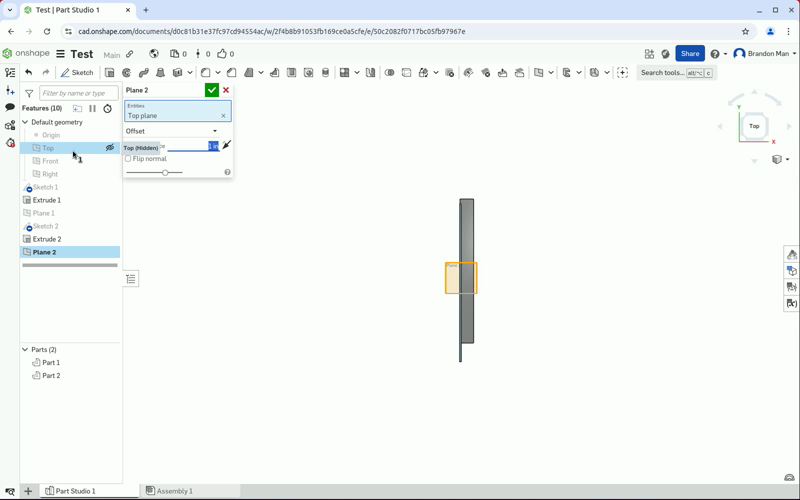
text(23.108)
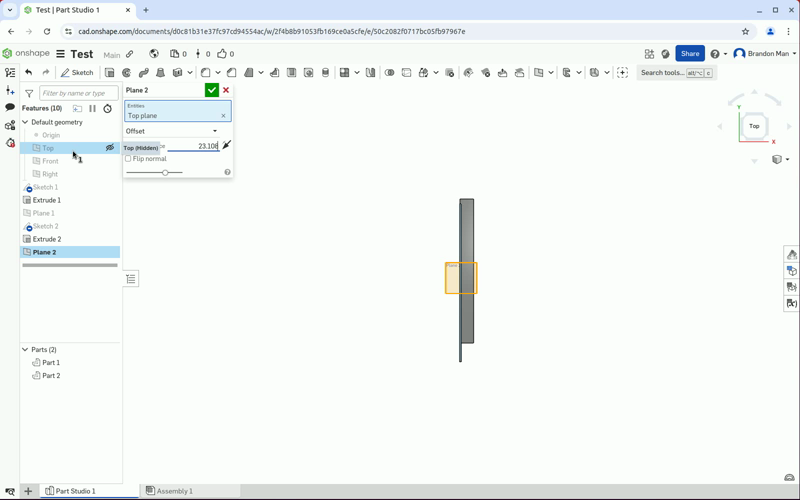
key(enter, 2)
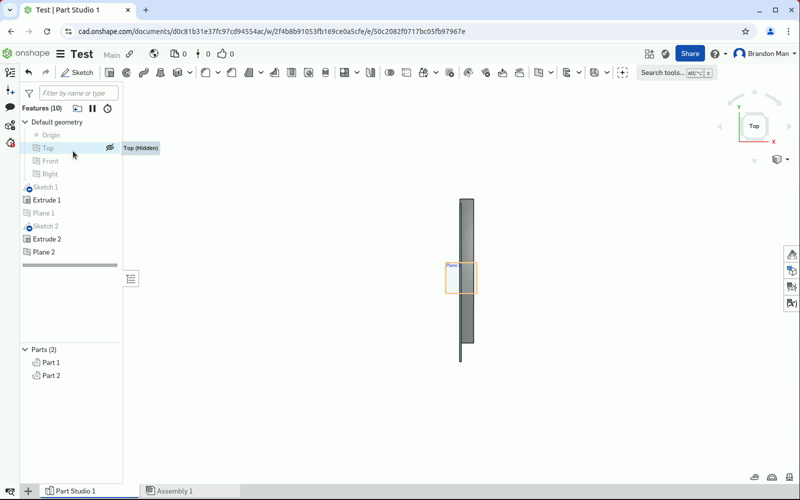
key(shift+s)
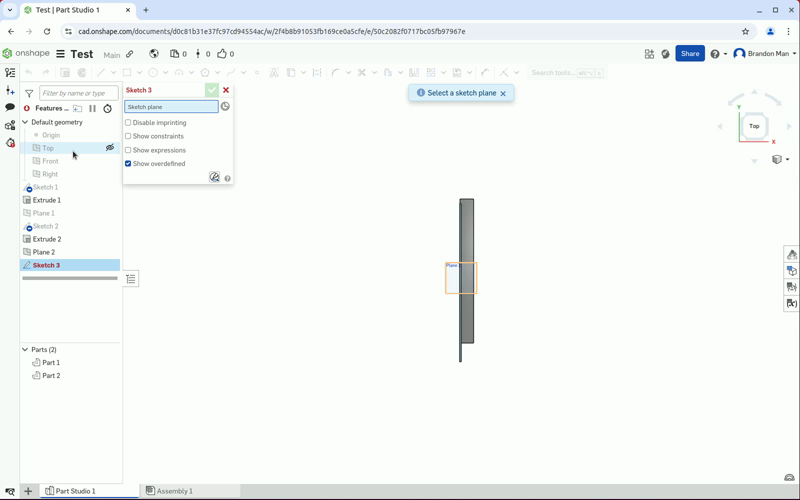
mouse_move(73, 254)
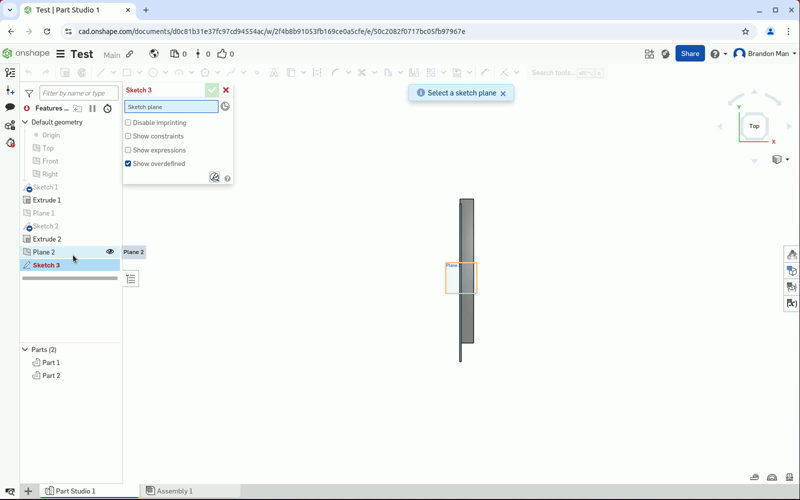
click(73, 254)
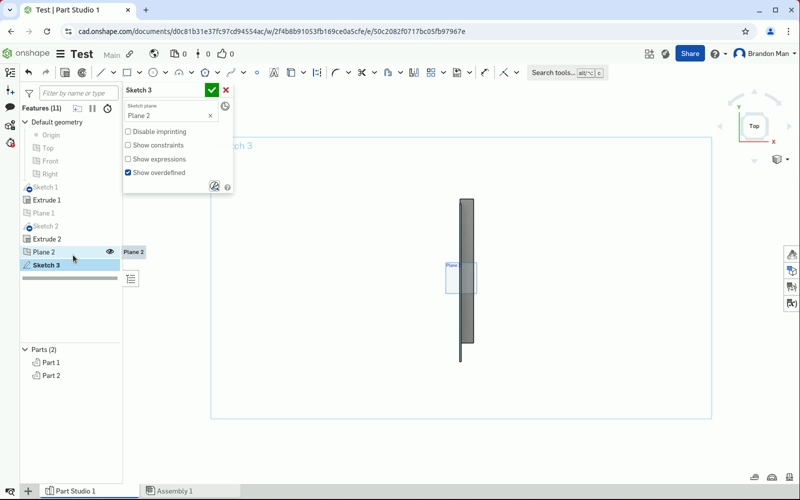
mouse_move(73, 352)
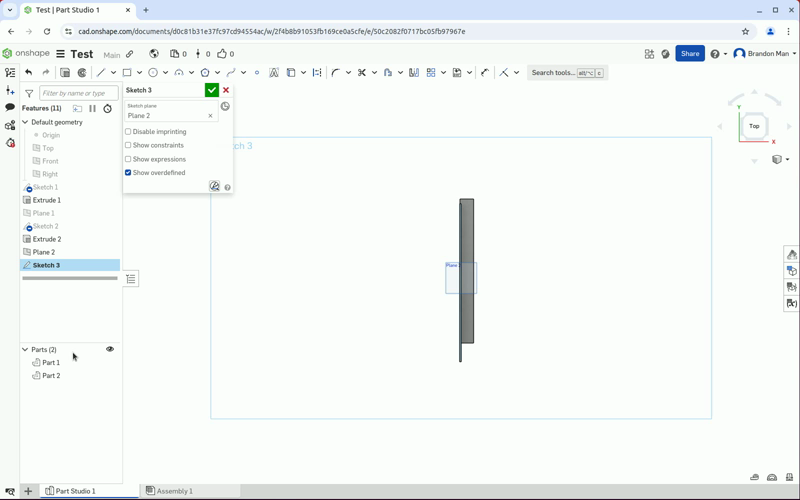
key(y)
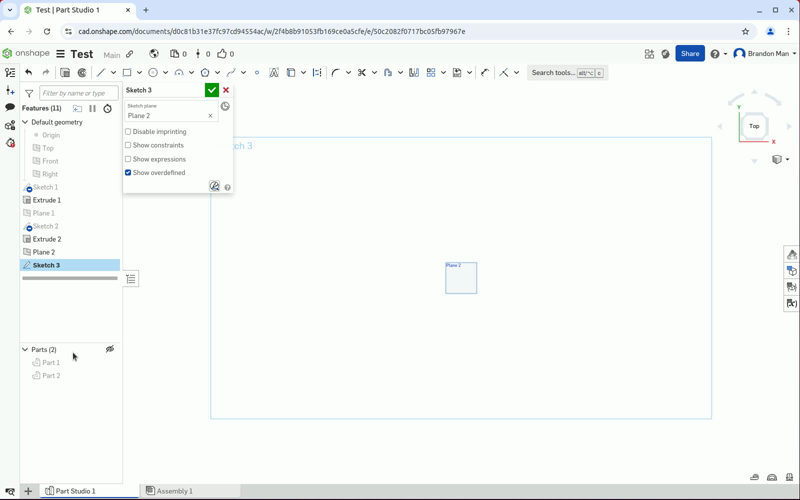
key(l)
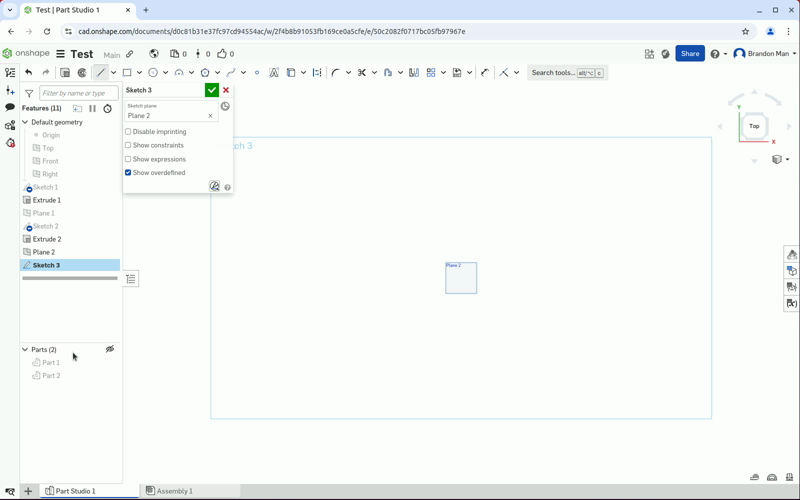
key_down(shift)
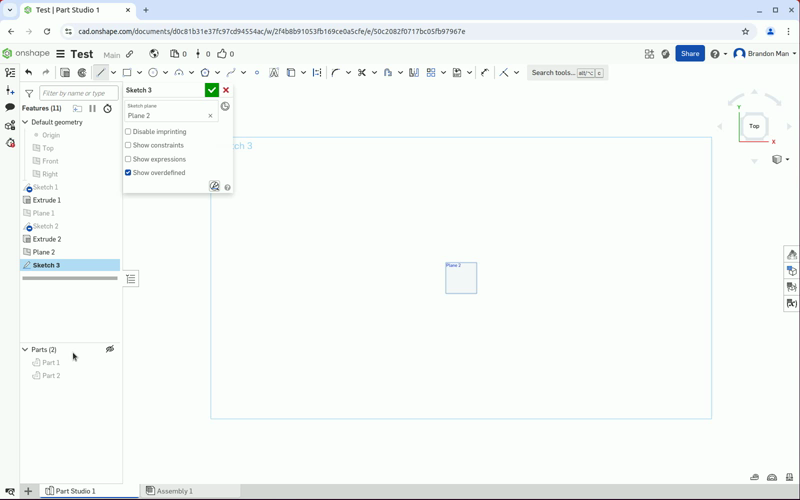
mouse_move(447, 361)
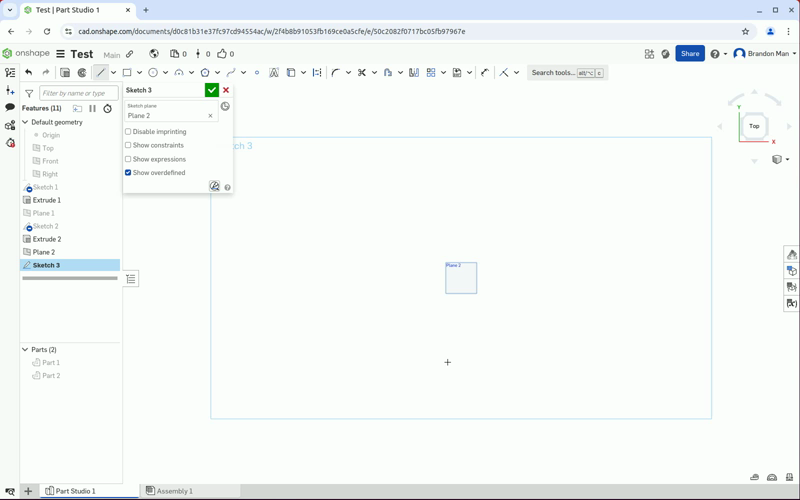
click(447, 361)
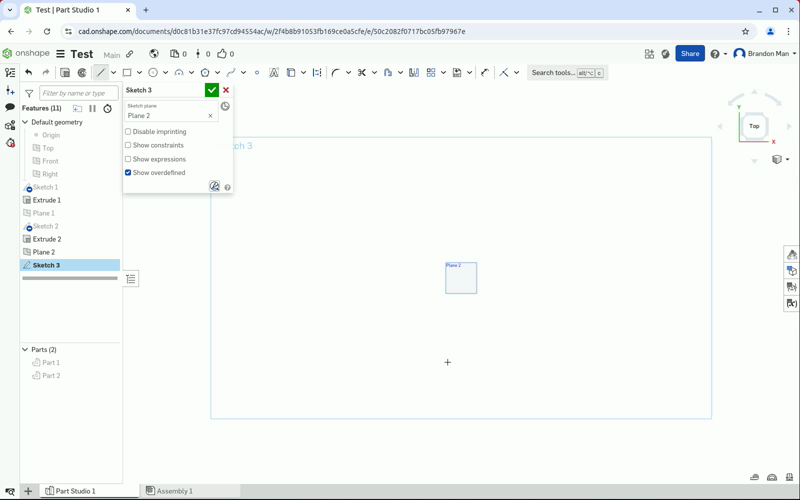
key_up(shift)
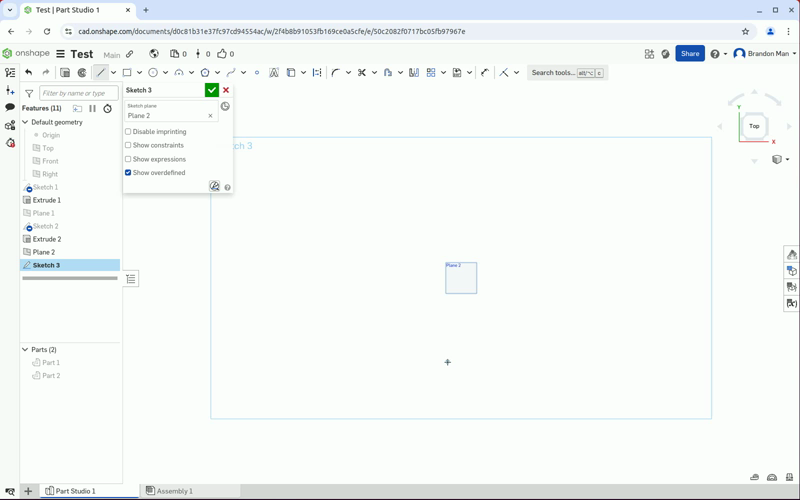
key_down(shift)
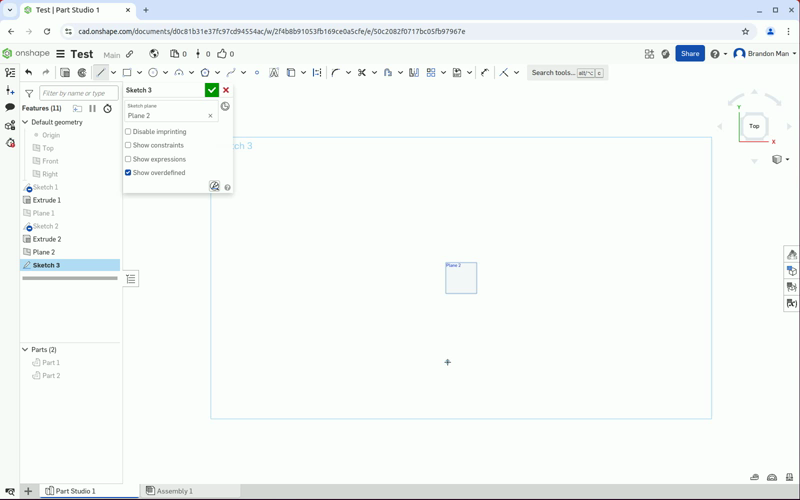
mouse_move(477, 361)
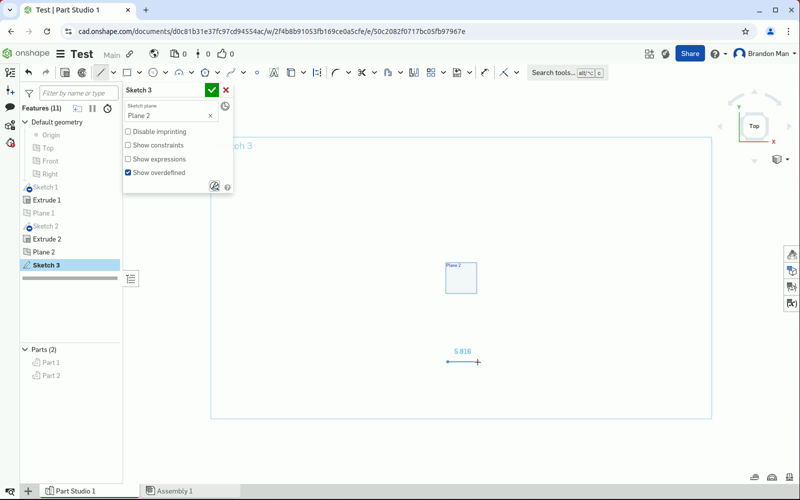
mouse_move(461, 361)
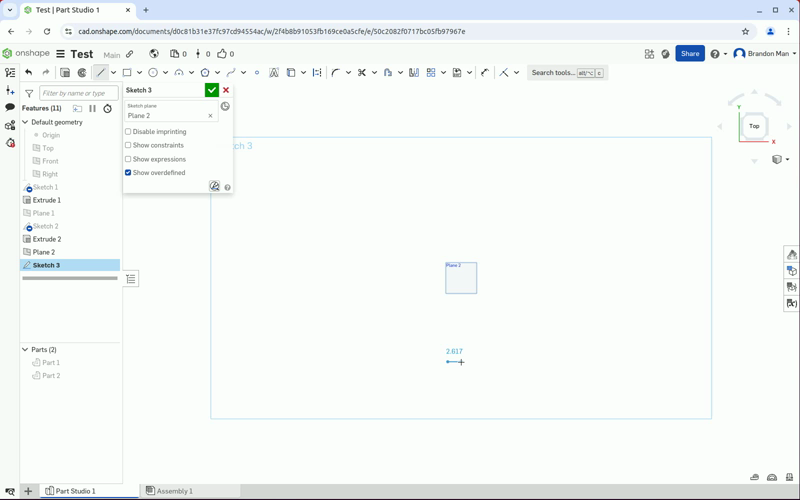
click(461, 361)
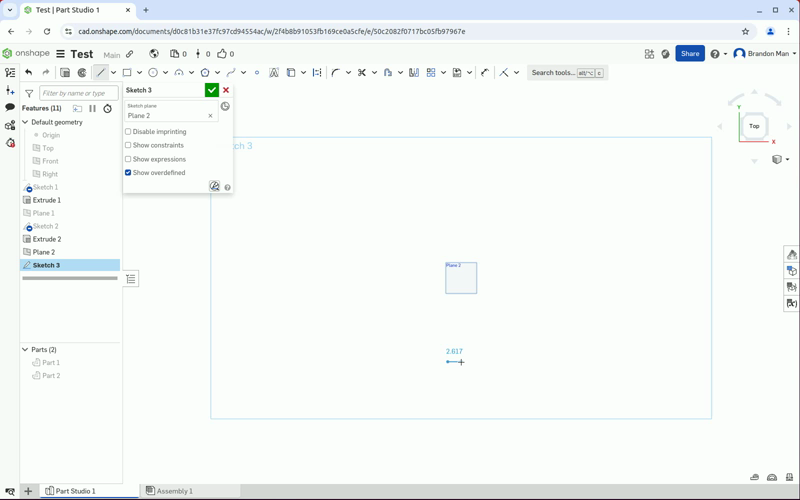
key_up(shift)
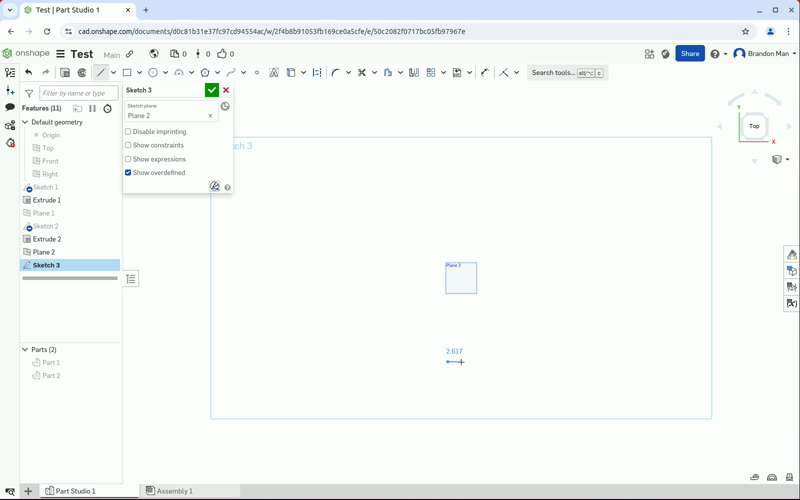
key_down(shift)
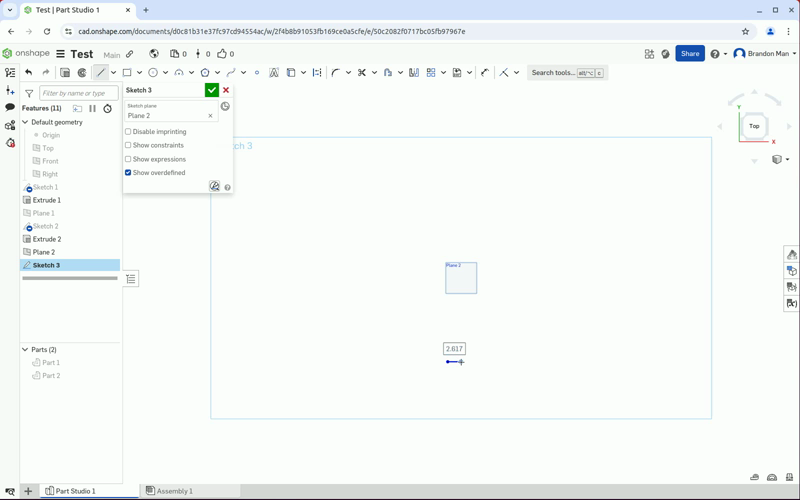
mouse_move(491, 361)
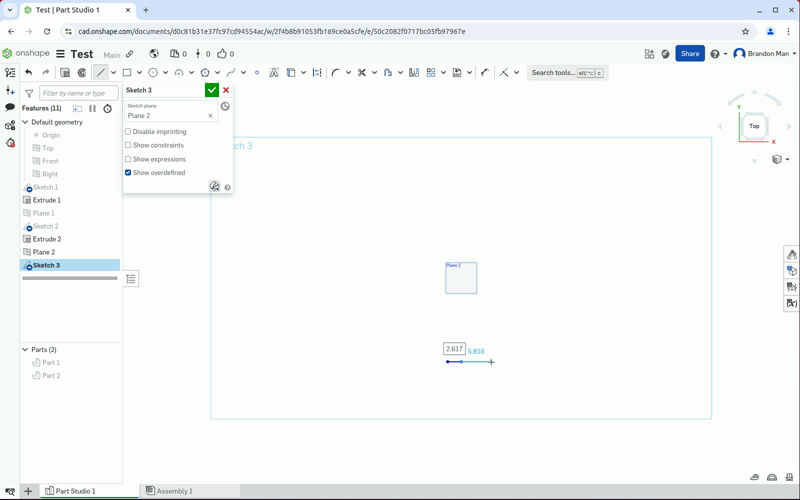
mouse_move(447, 347)
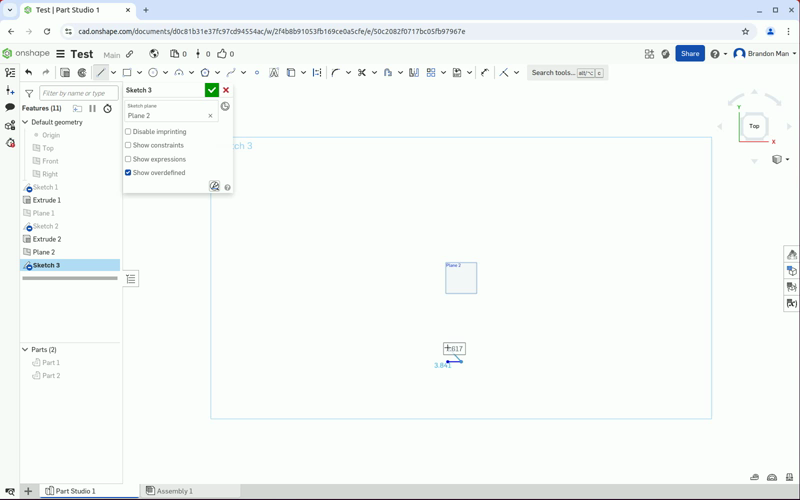
click(447, 347)
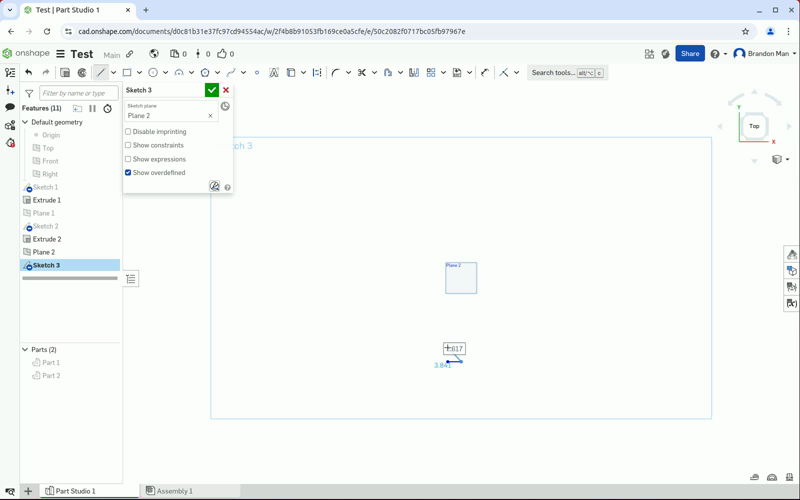
key_up(shift)
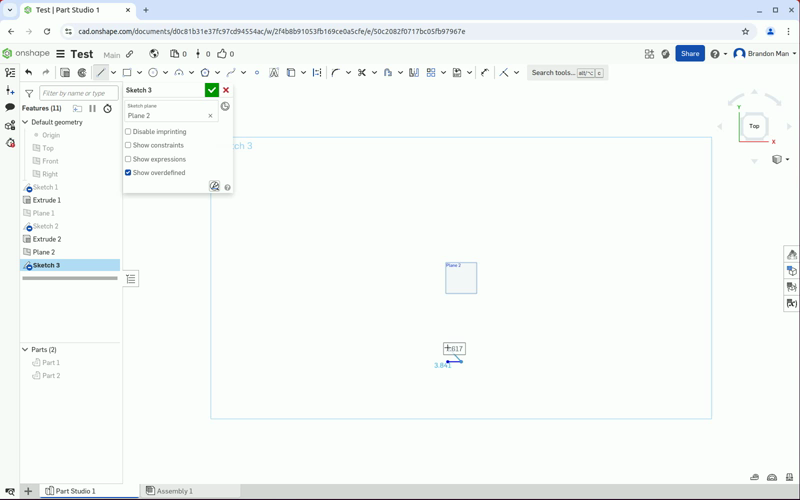
mouse_move(477, 347)
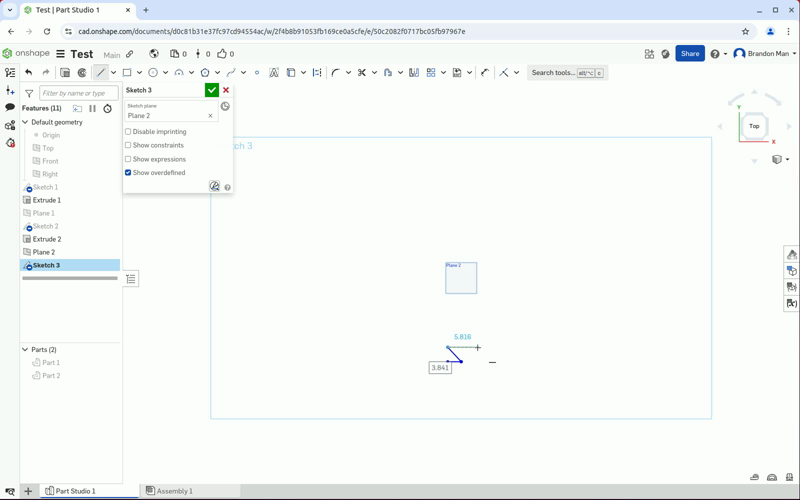
key_down(shift)
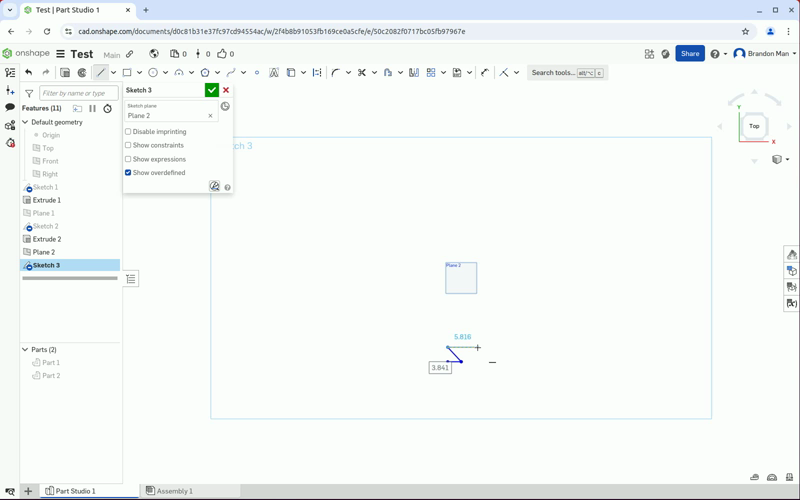
mouse_move(447, 361)
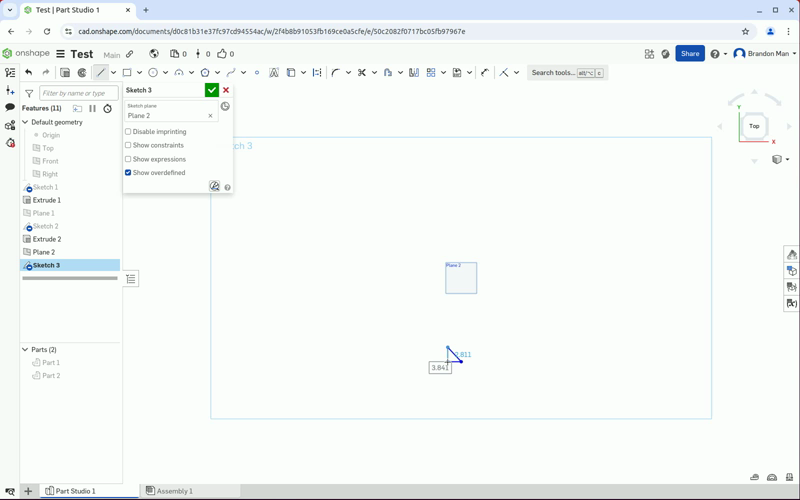
key_up(shift)
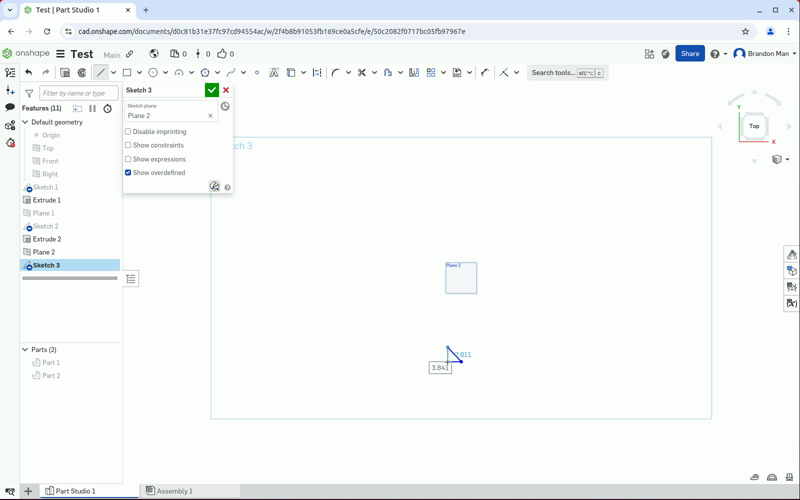
click(447, 361)
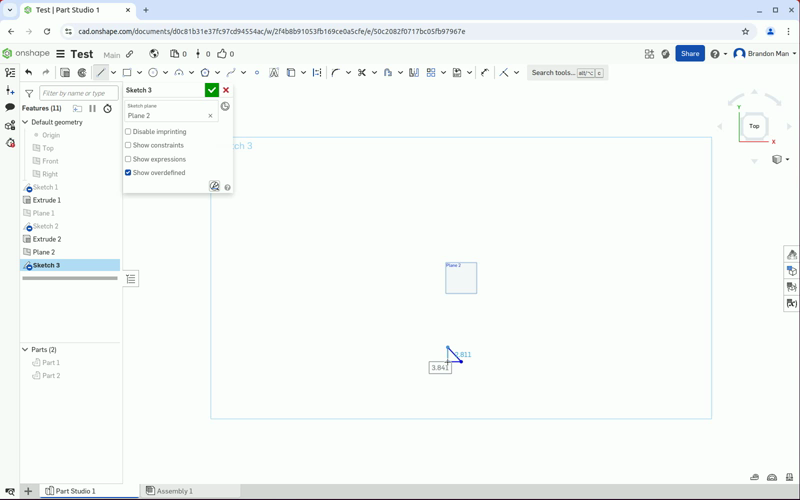
key(esc)
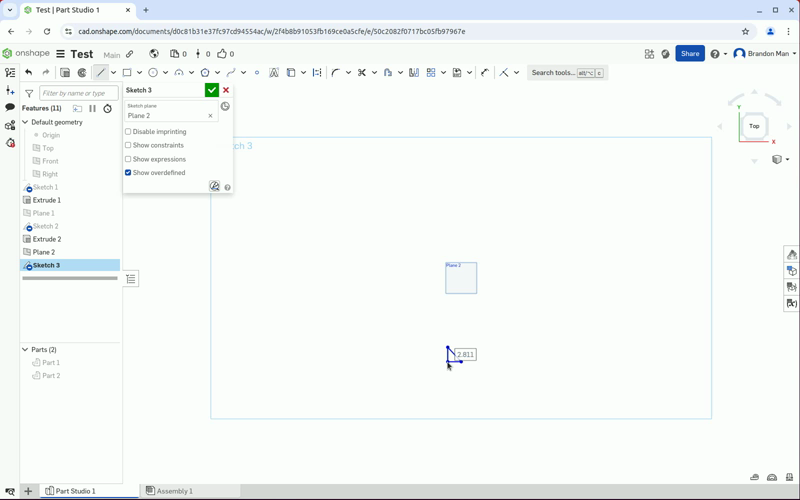
mouse_move(448, 352)
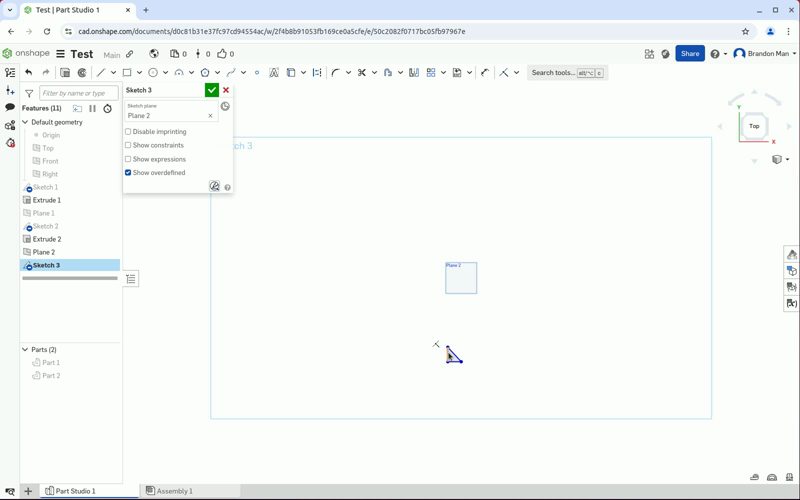
scroll(6)
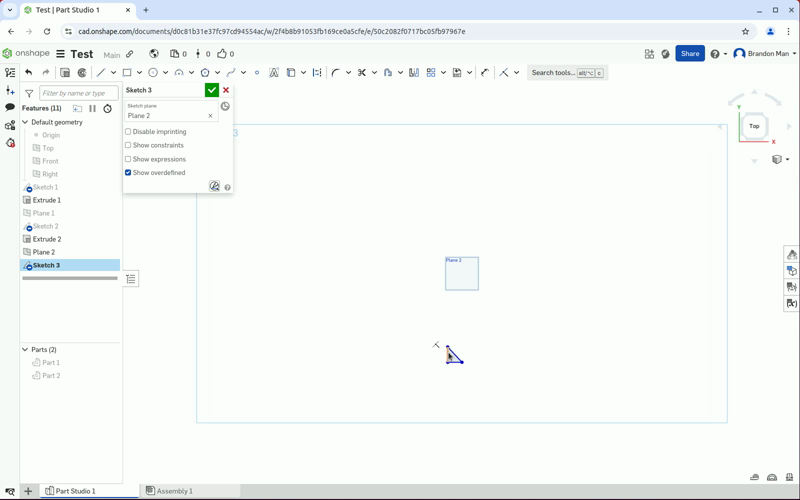
scroll(6)
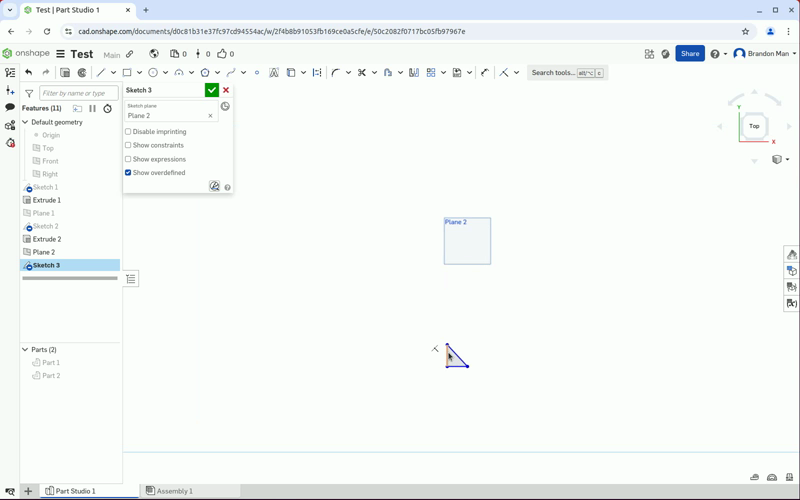
scroll(6)
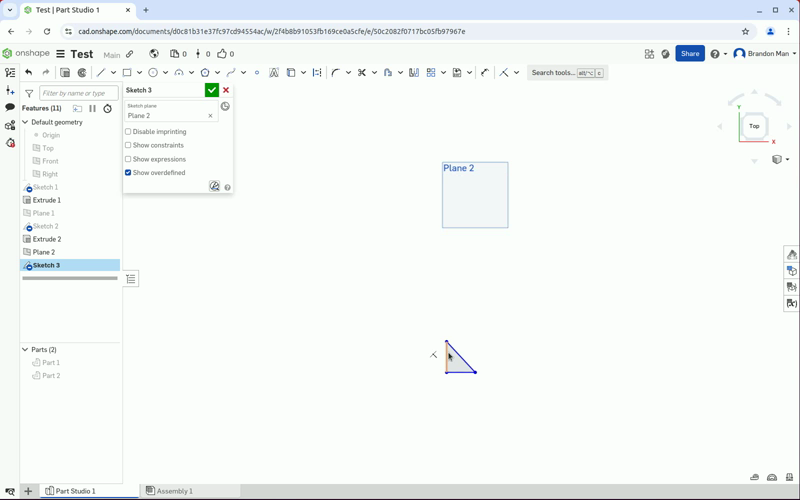
scroll(6)
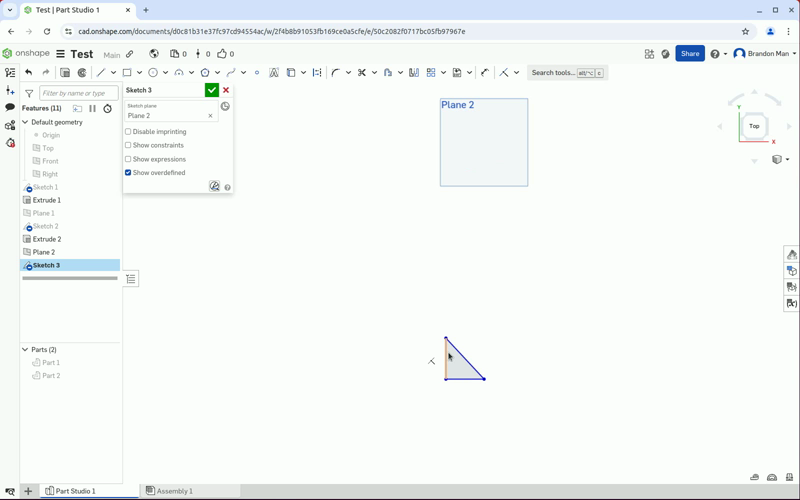
scroll(6)
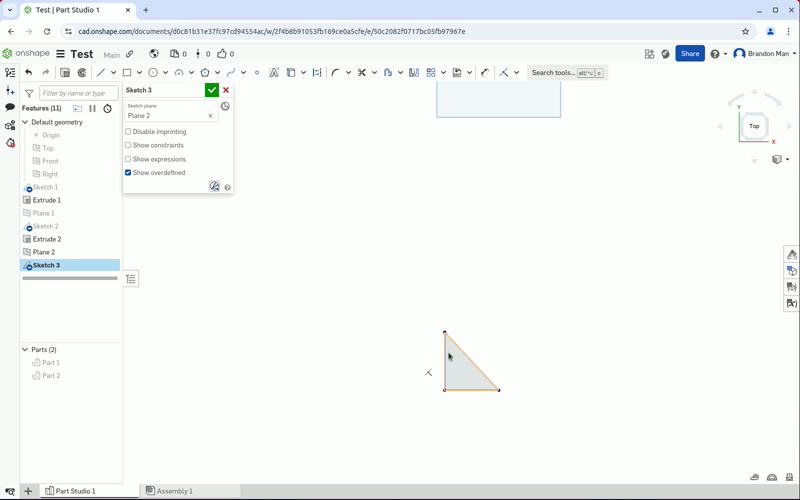
scroll(6)
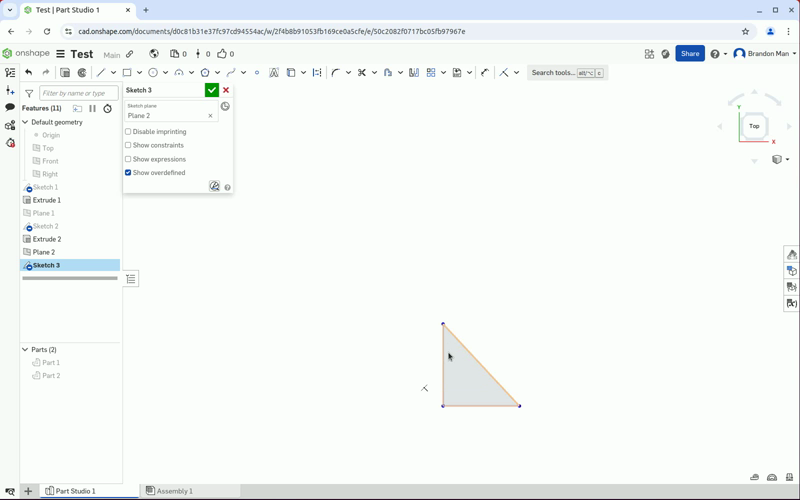
scroll(6)
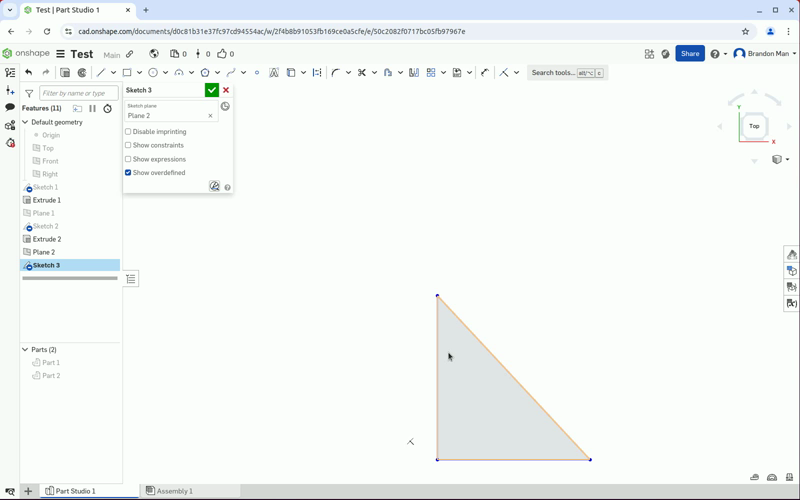
click(448, 352)
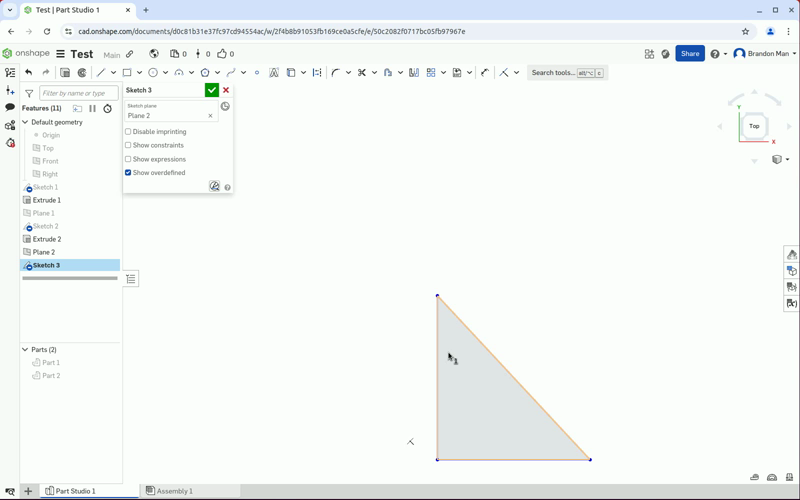
scroll(-6)
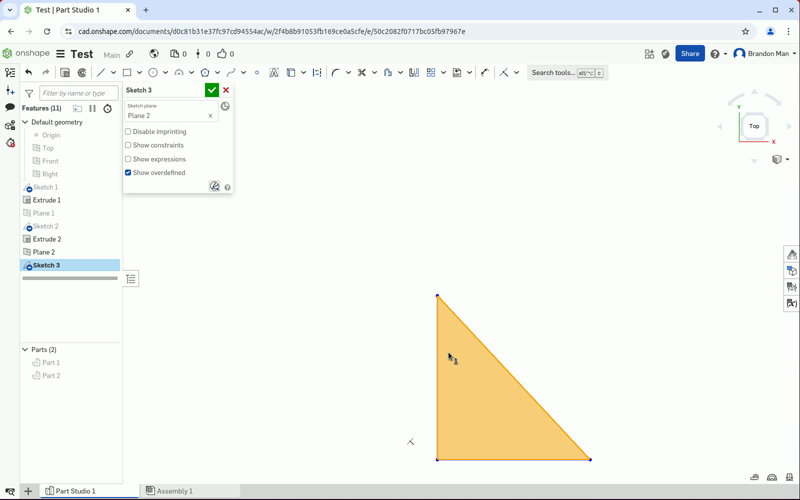
scroll(-6)
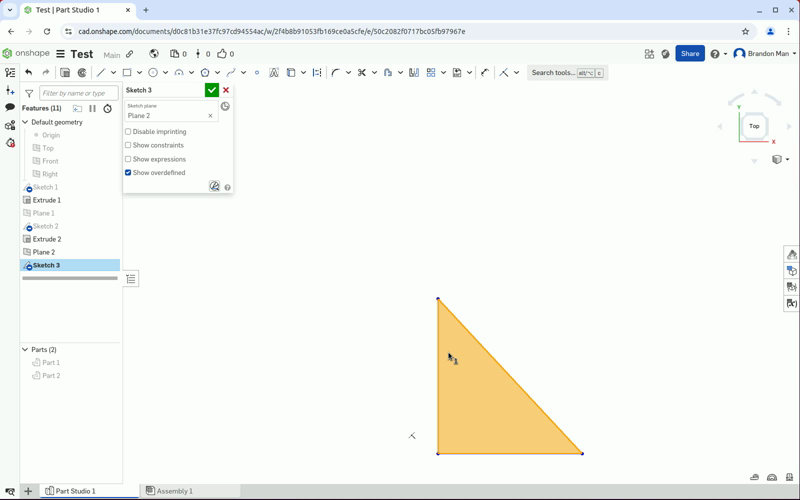
scroll(-6)
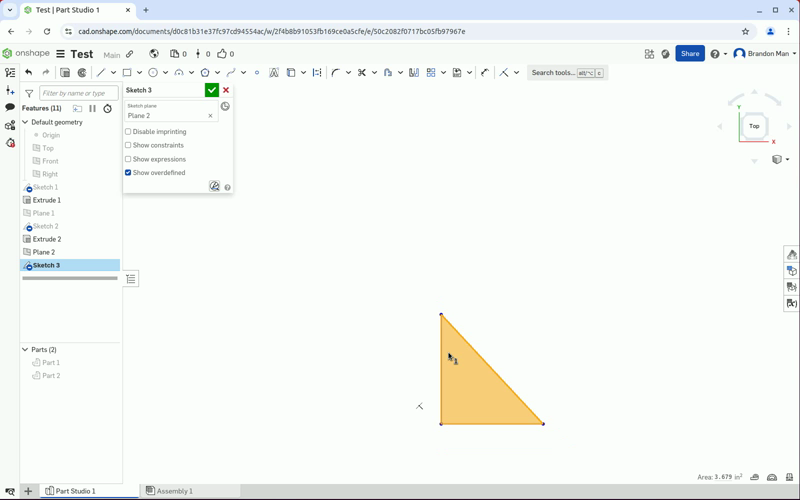
scroll(-6)
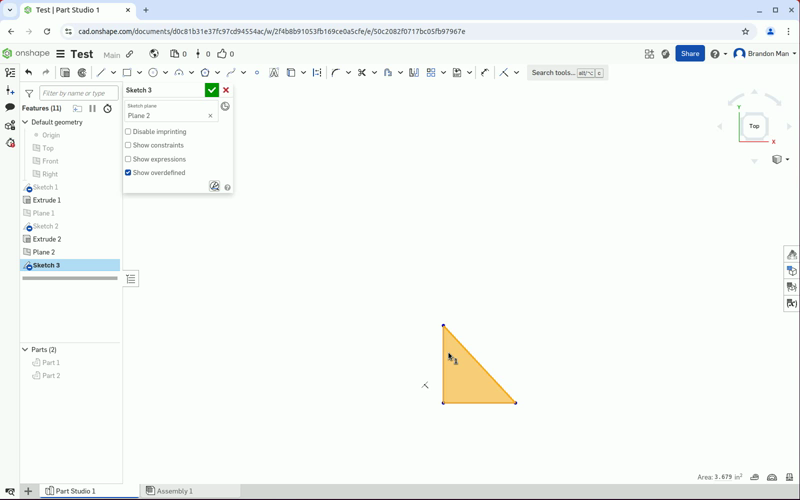
scroll(-6)
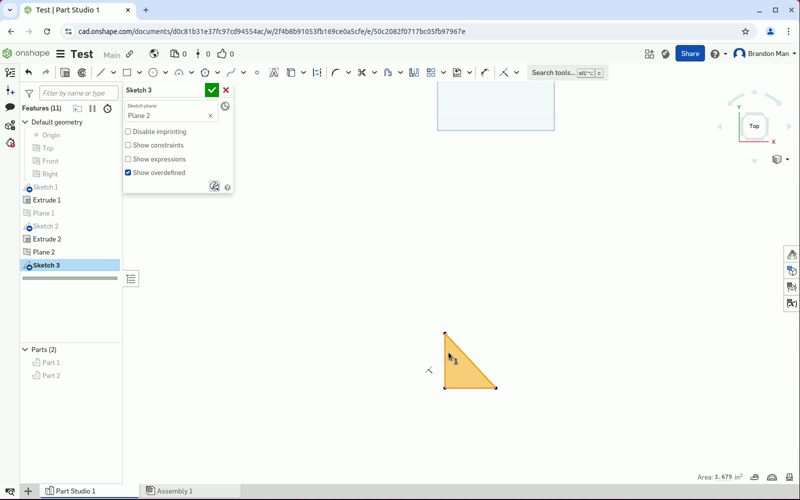
scroll(-6)
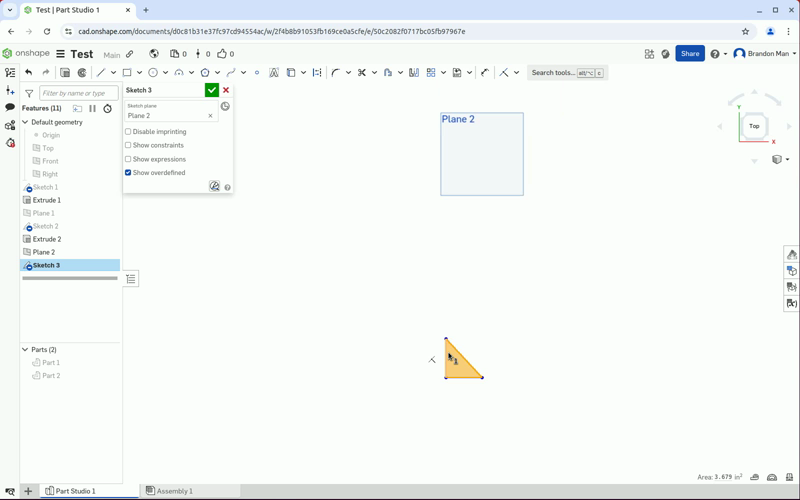
scroll(-6)
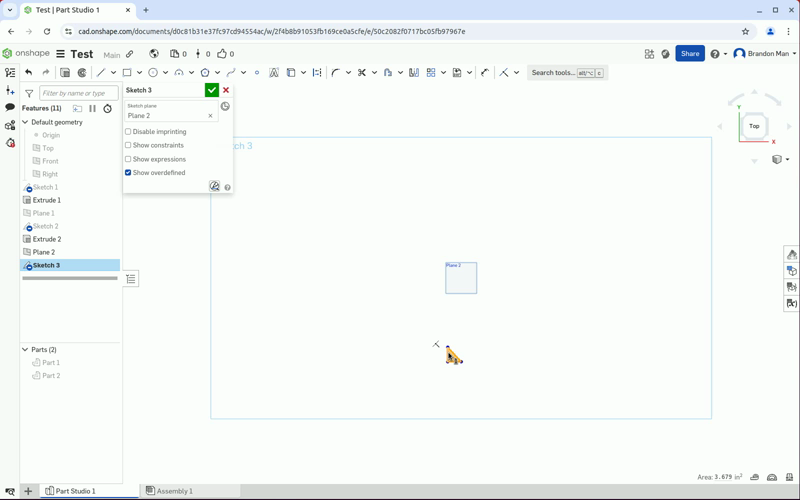
mouse_move(73, 352)
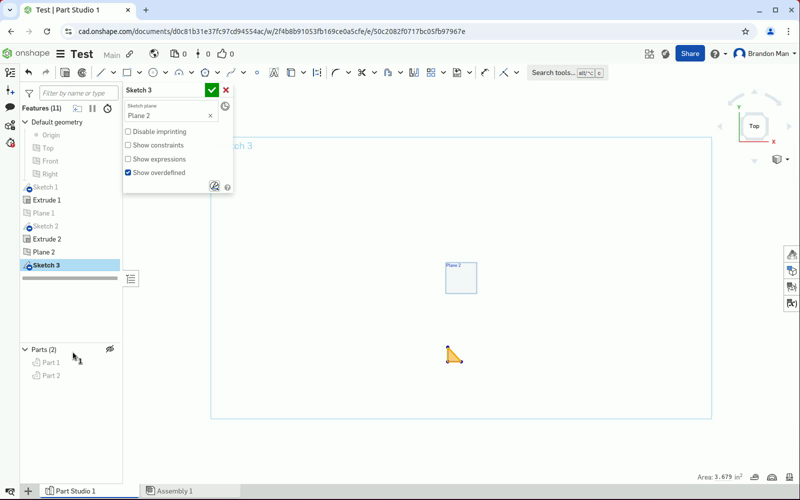
key(shift+y)
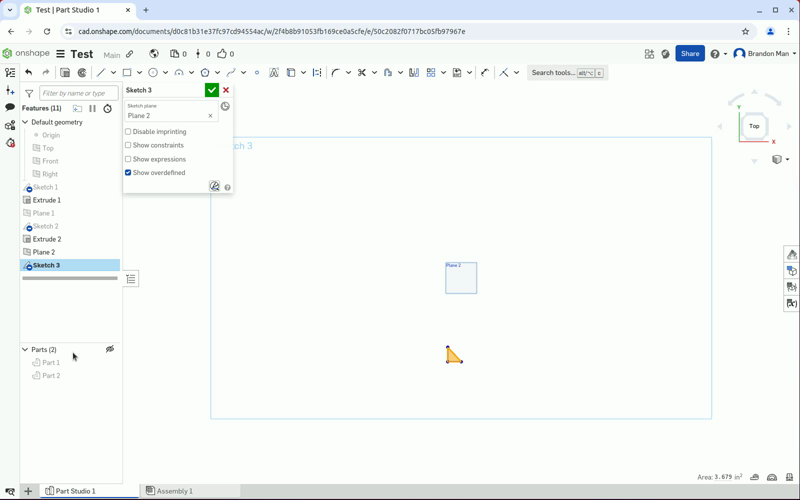
key(shift+e)
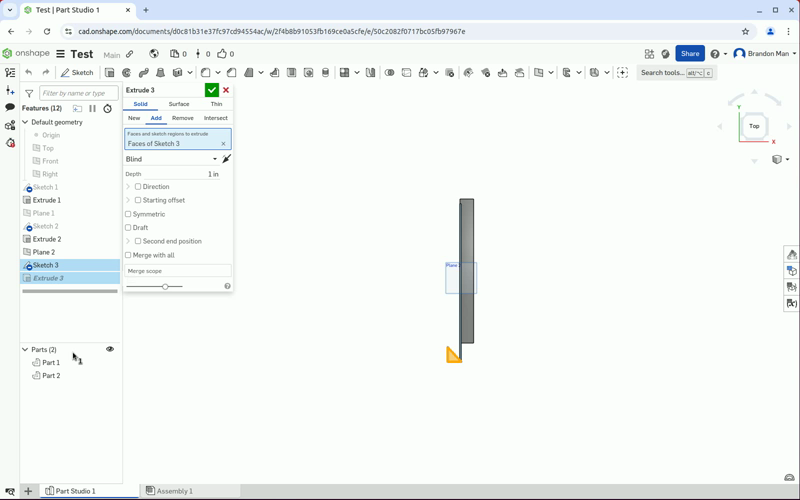
mouse_move(143, 106)
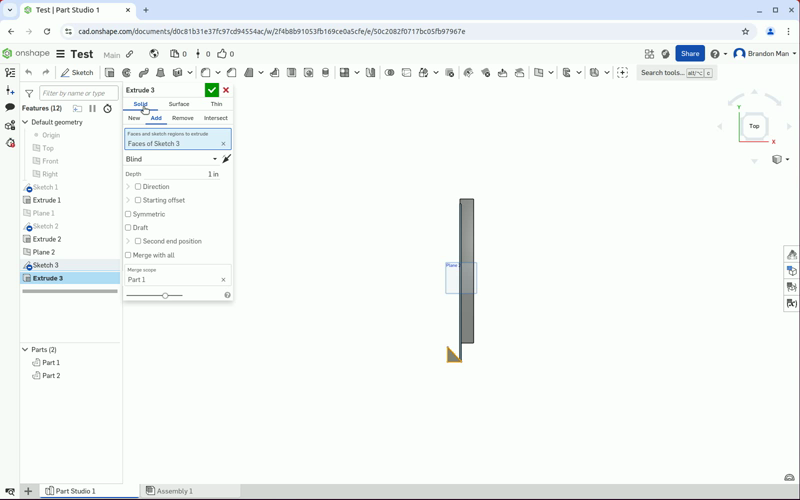
click(143, 106)
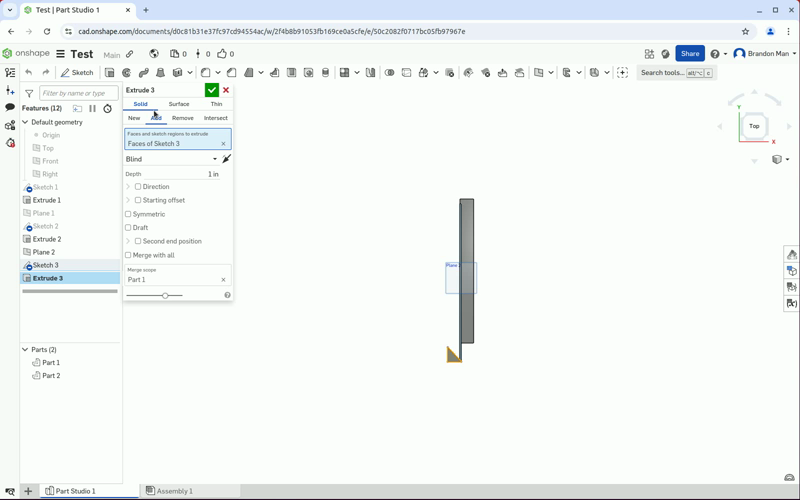
mouse_move(186, 120)
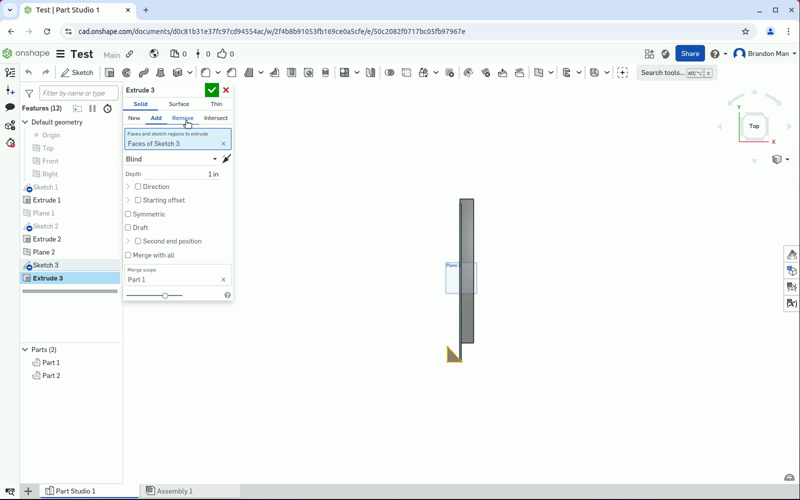
click(186, 120)
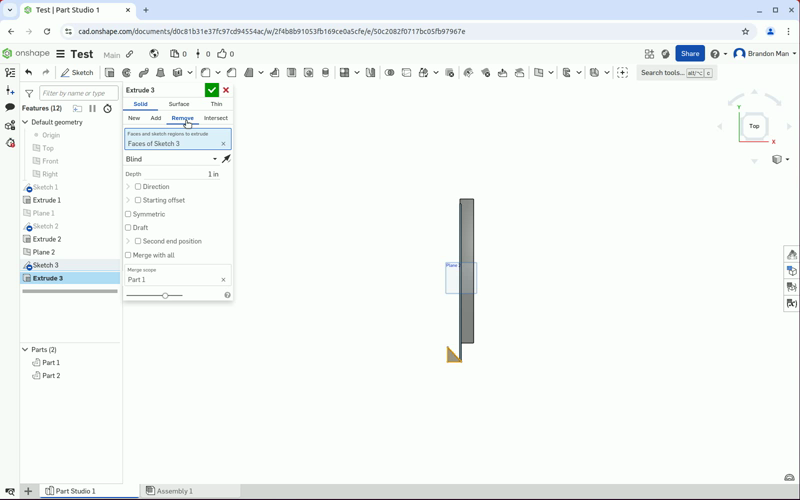
key(tab, 4)
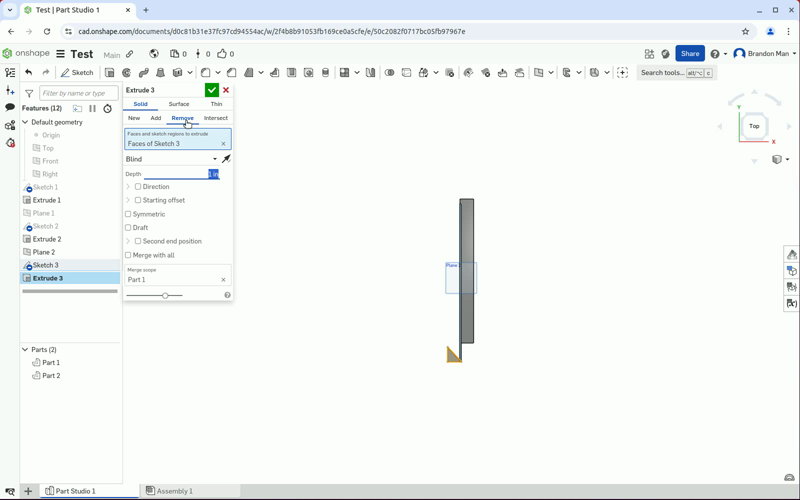
text(5.055)
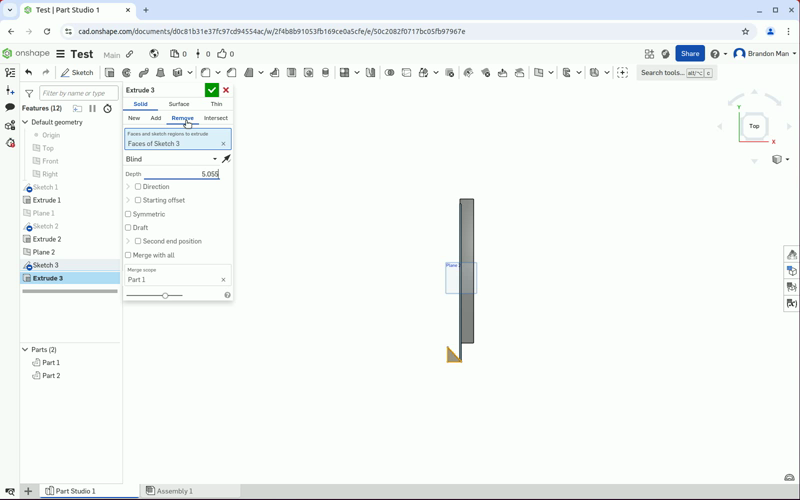
key(tab, 6)
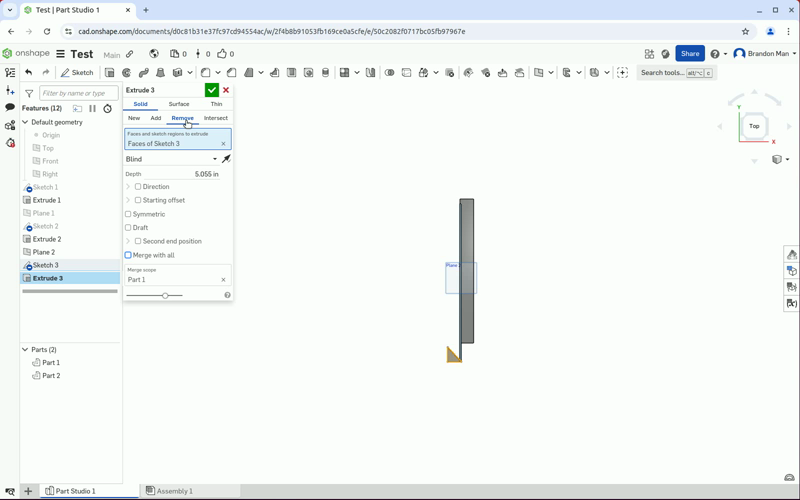
key(space)
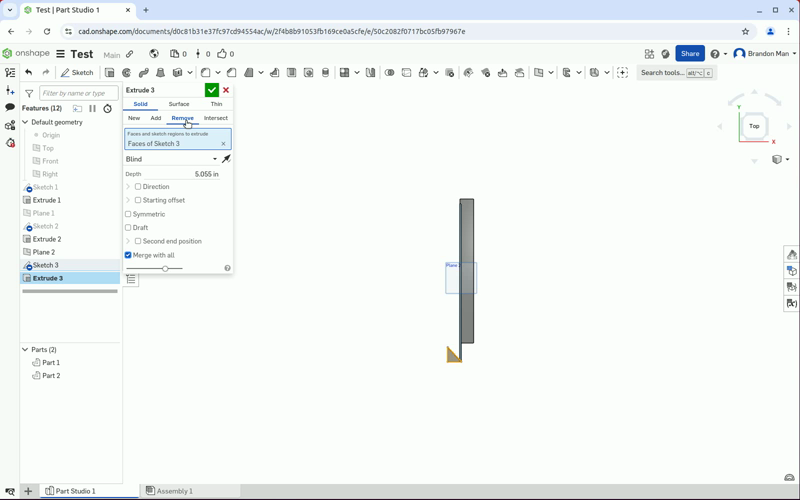
key(enter)
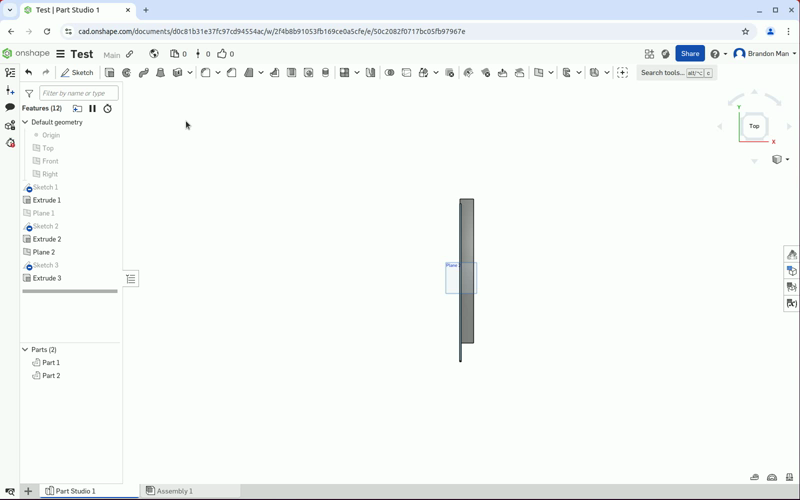
key(shift+h)
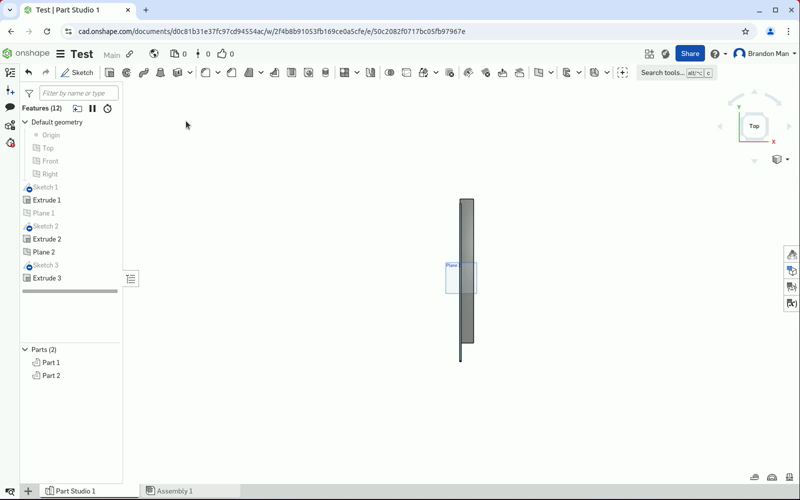
key(shift+h)
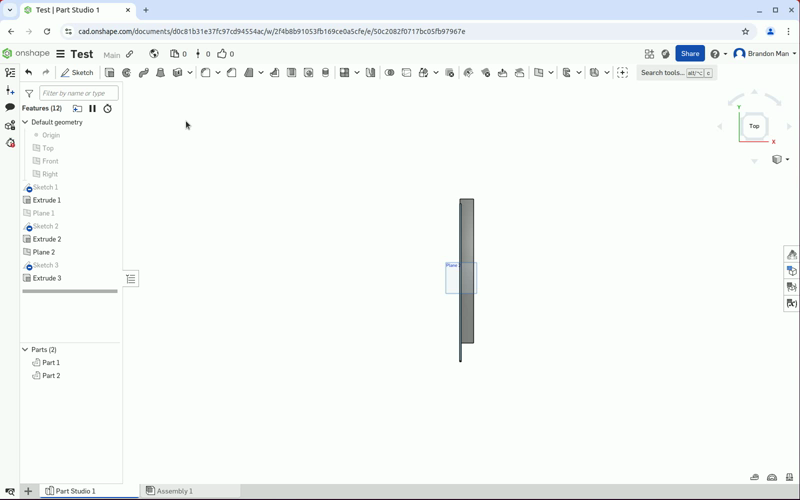
mouse_move(73, 189)
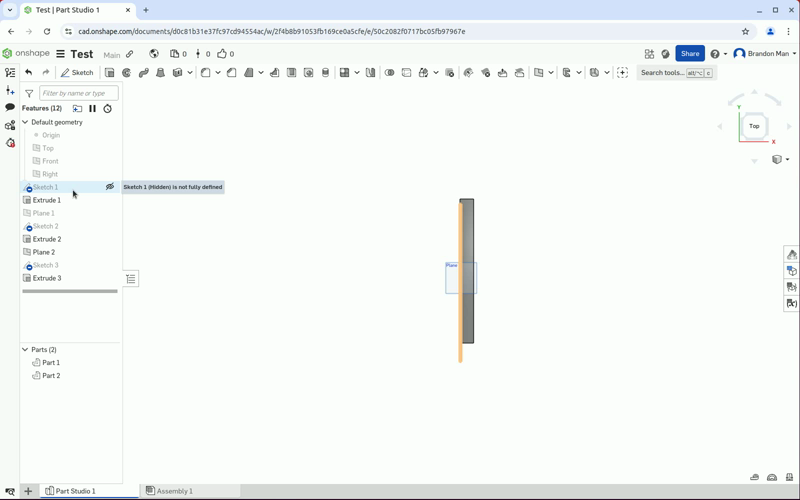
click(73, 189)
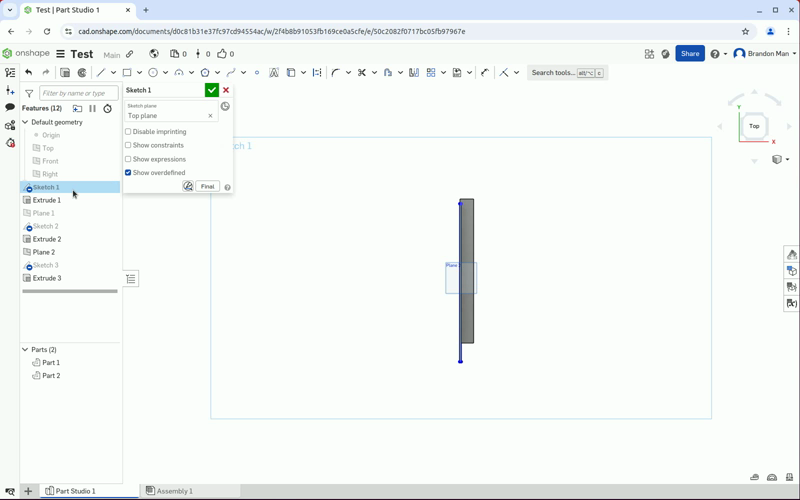
mouse_move(229, 92)
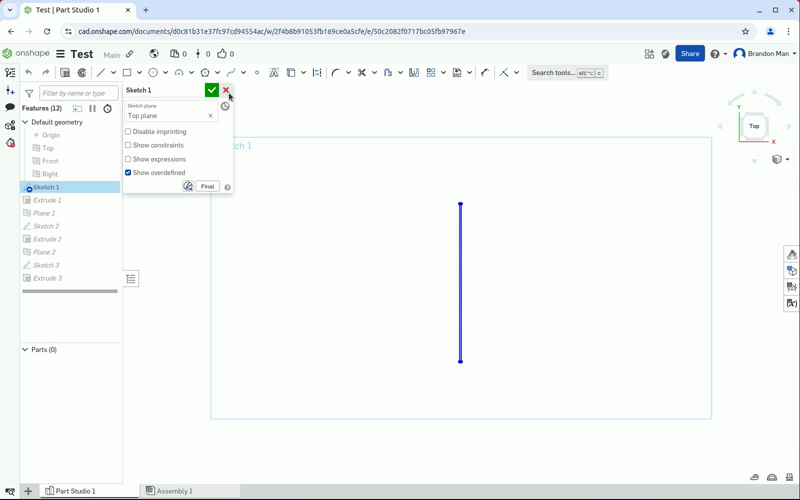
click(229, 92)
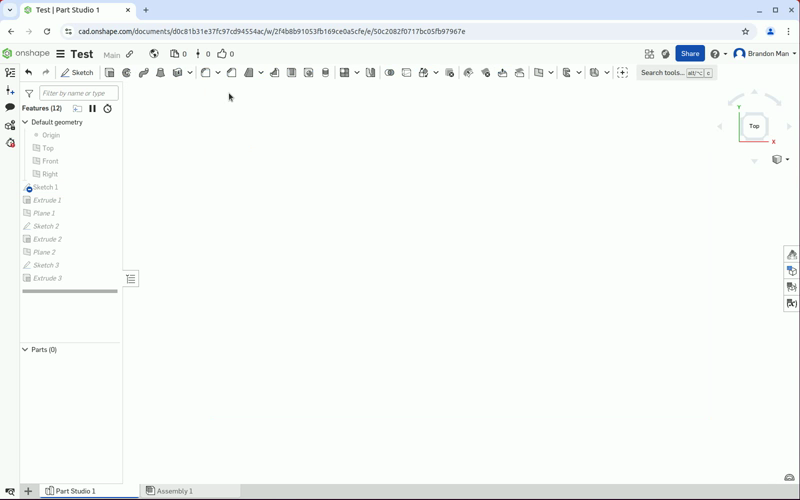
key(shift+s)
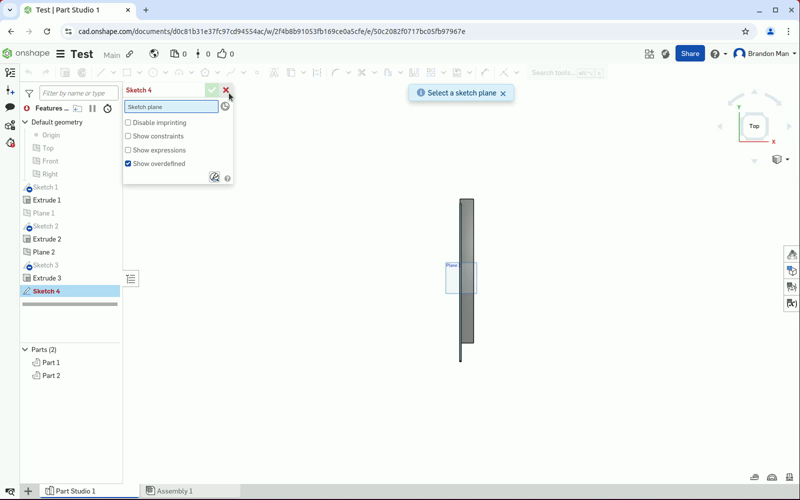
mouse_move(73, 254)
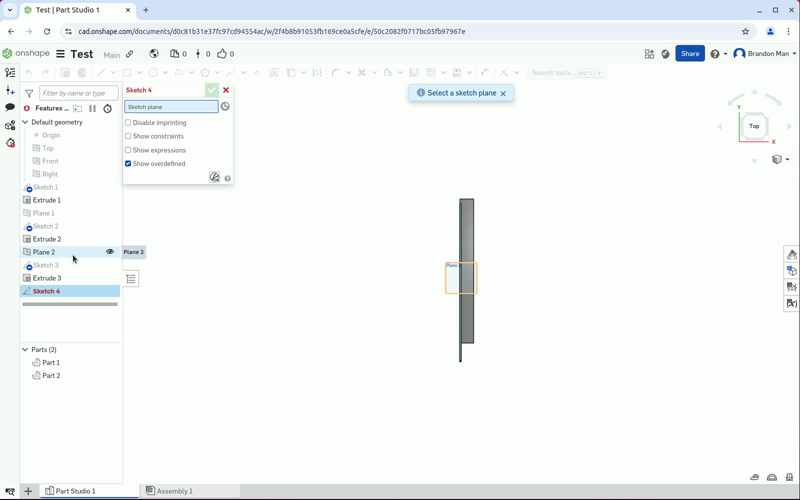
click(73, 254)
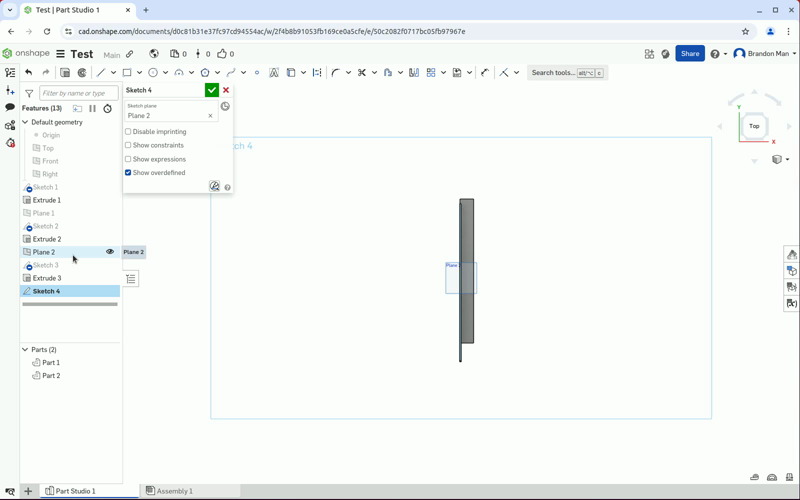
mouse_move(73, 352)
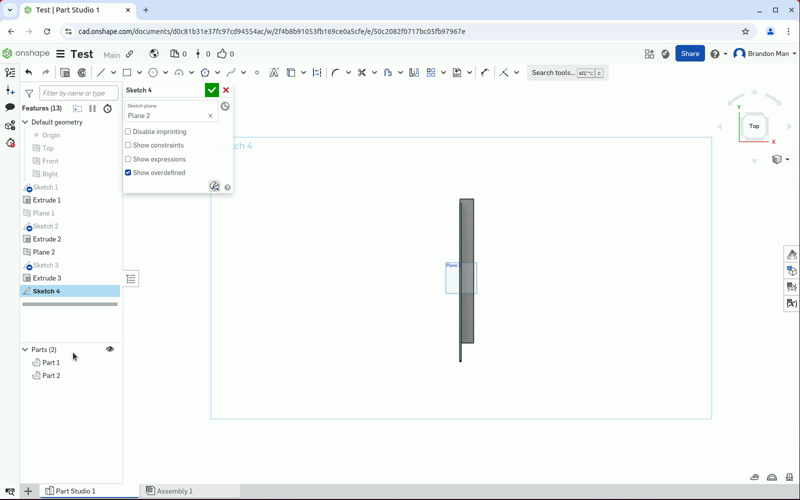
key(y)
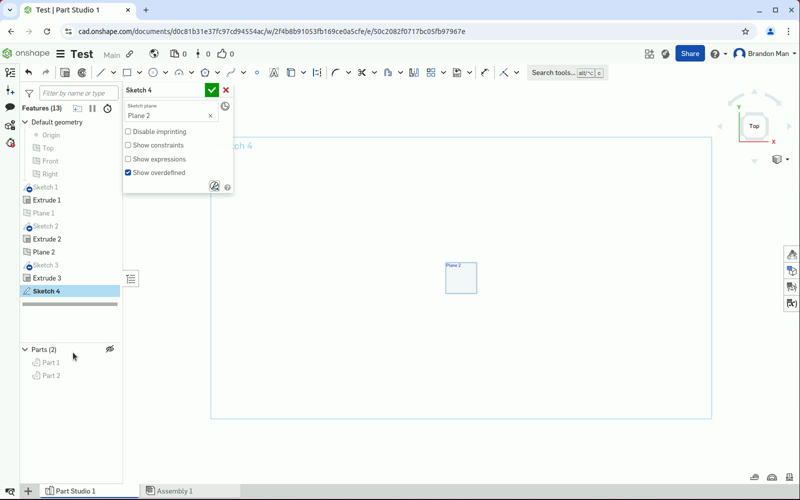
key(l)
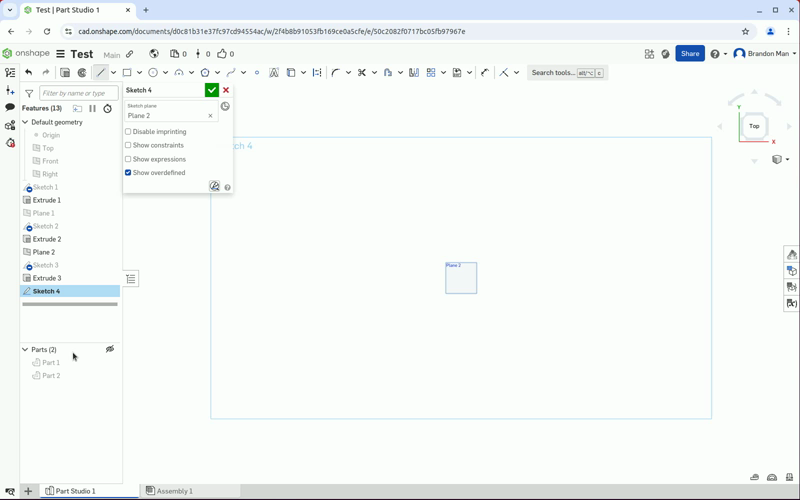
key_down(shift)
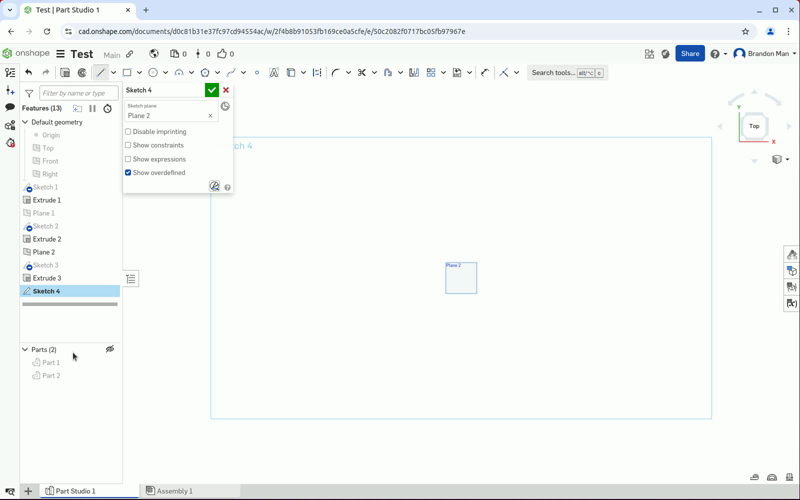
mouse_move(447, 223)
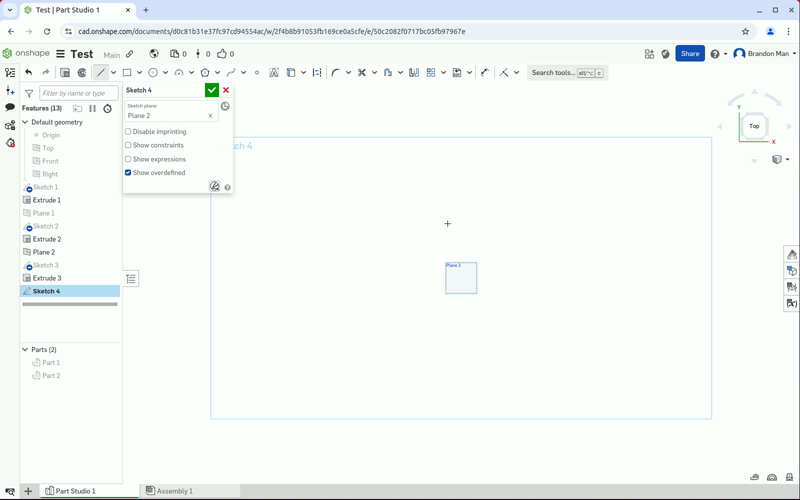
click(447, 223)
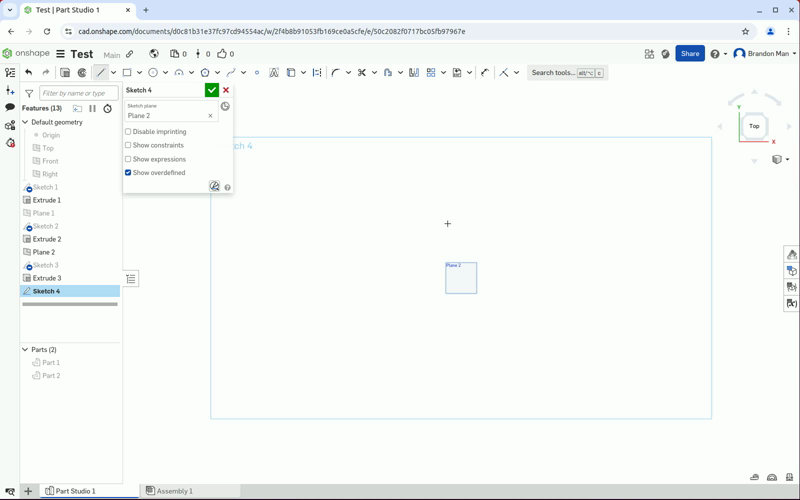
key_up(shift)
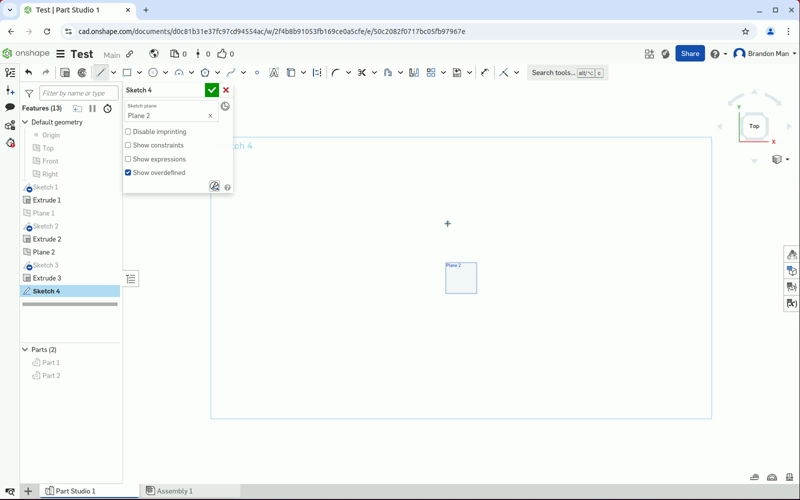
key_down(shift)
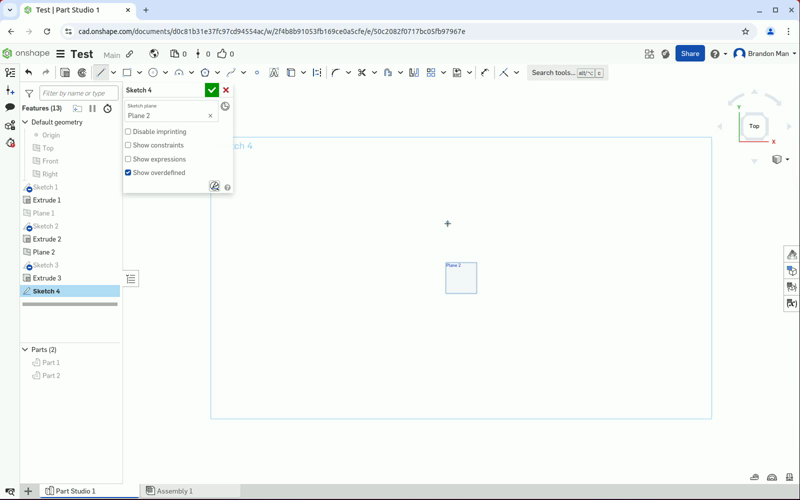
mouse_move(477, 223)
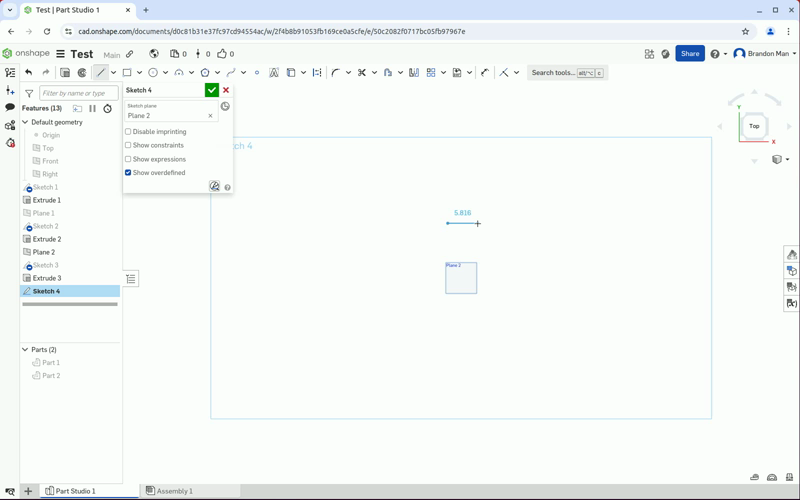
mouse_move(461, 216)
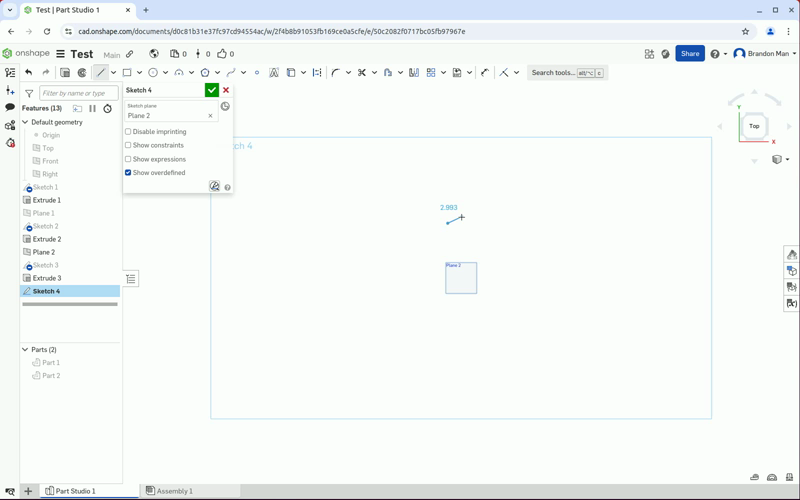
click(461, 216)
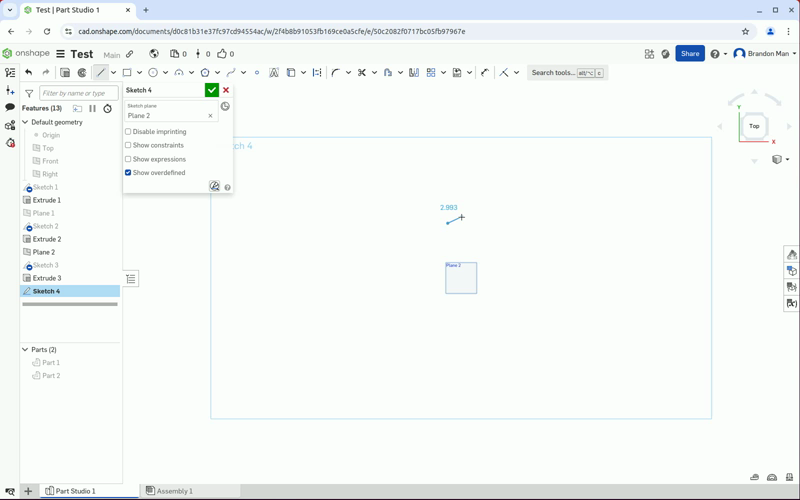
key_up(shift)
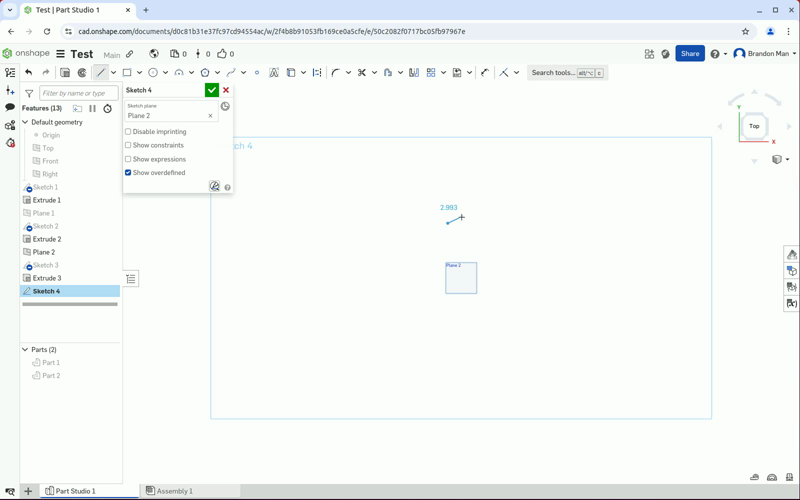
key_down(shift)
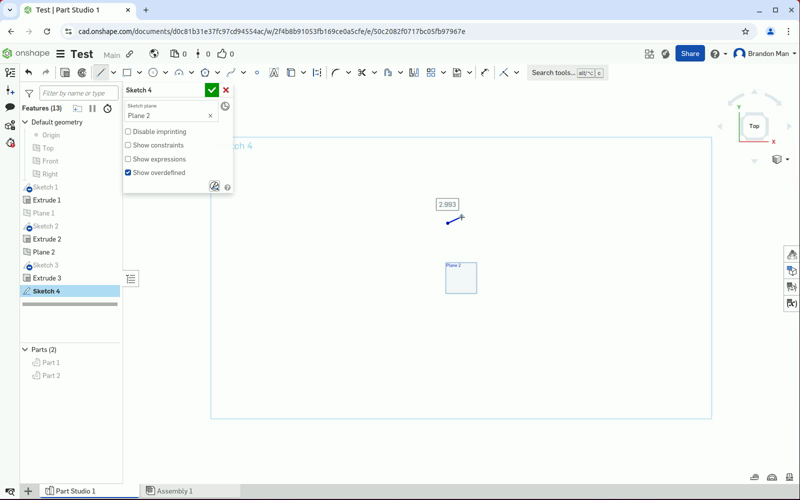
mouse_move(491, 216)
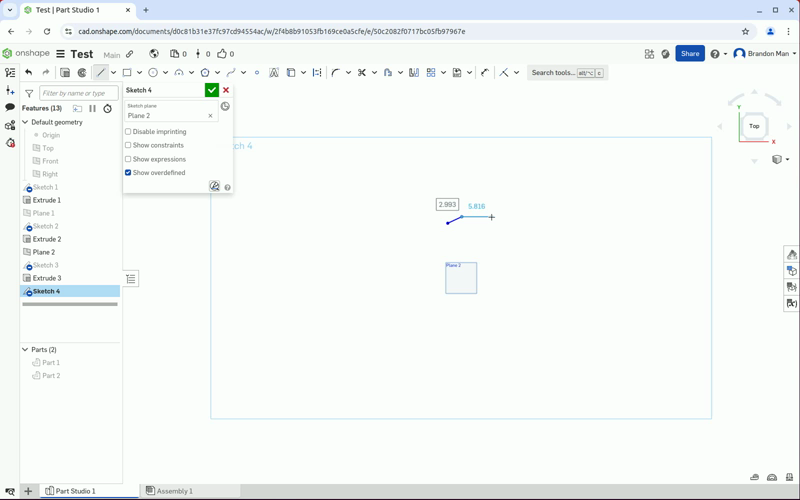
mouse_move(447, 216)
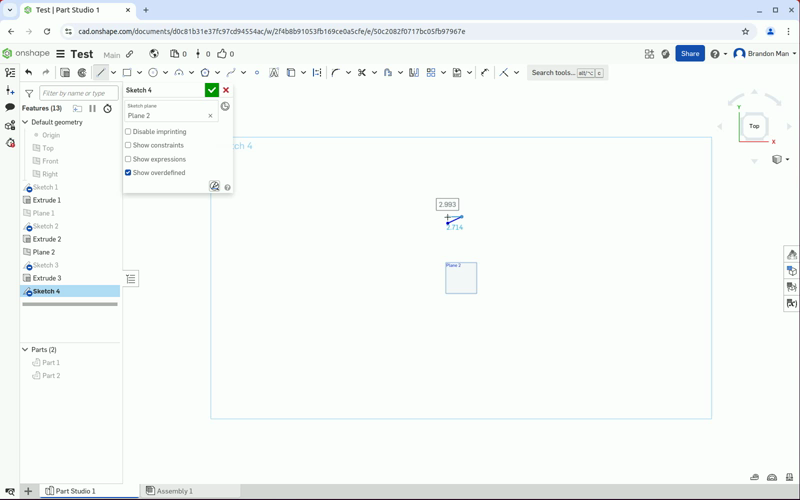
click(447, 216)
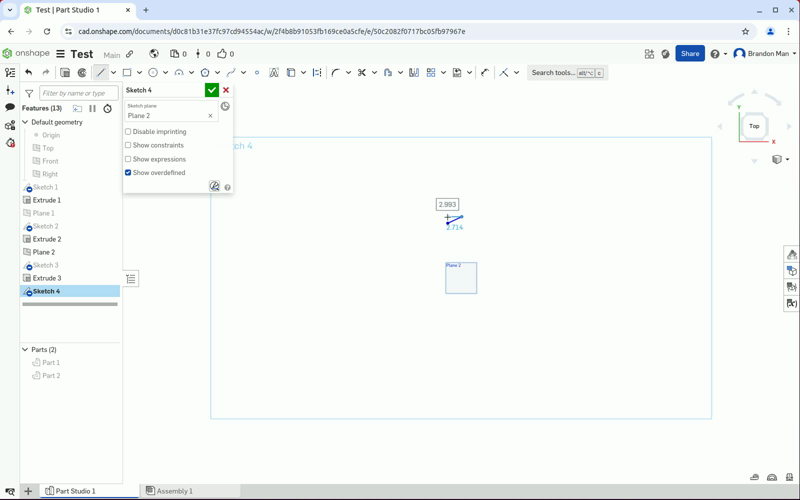
key_up(shift)
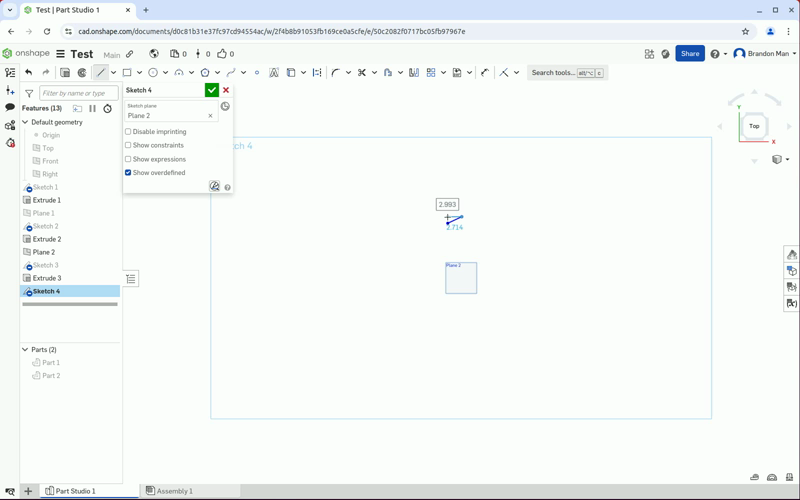
mouse_move(477, 216)
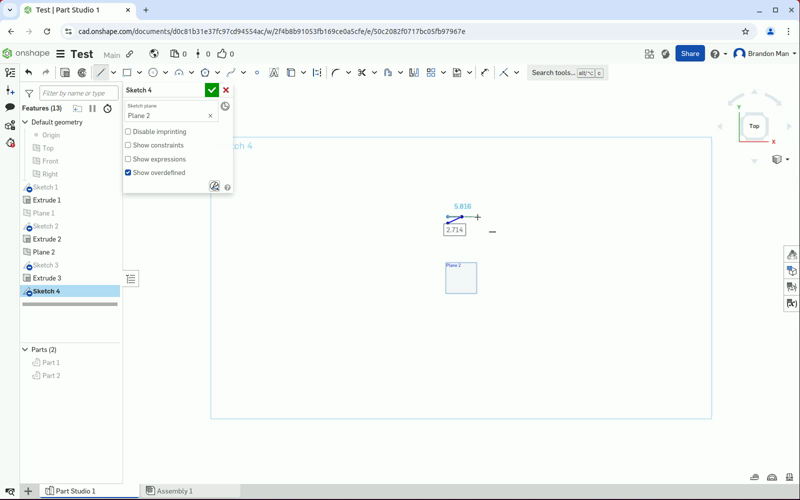
key_down(shift)
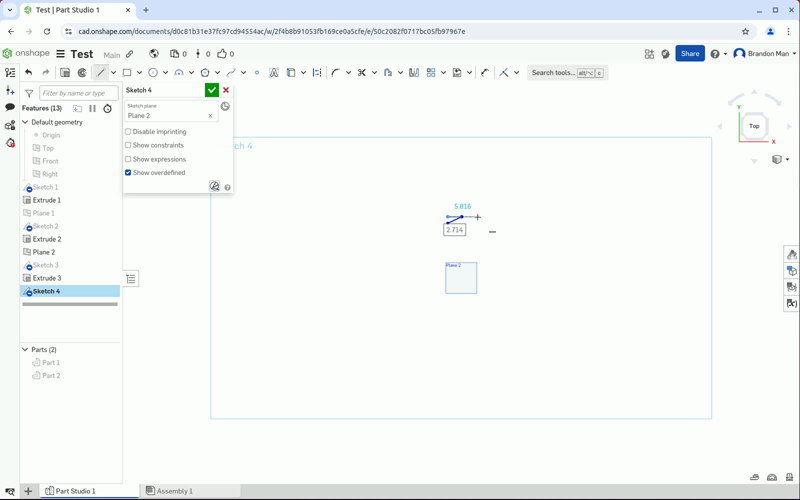
mouse_move(447, 223)
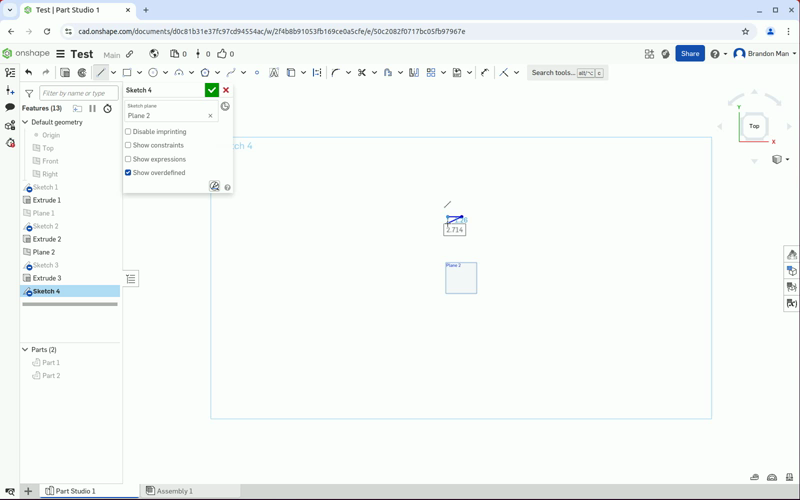
scroll(6)
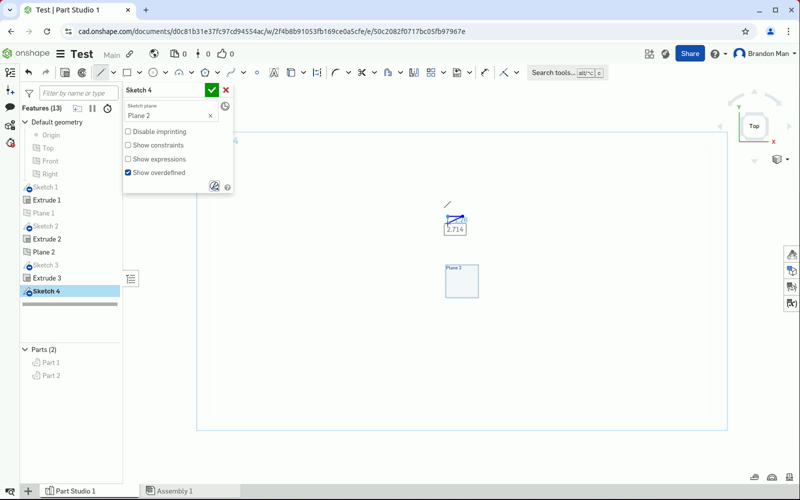
scroll(6)
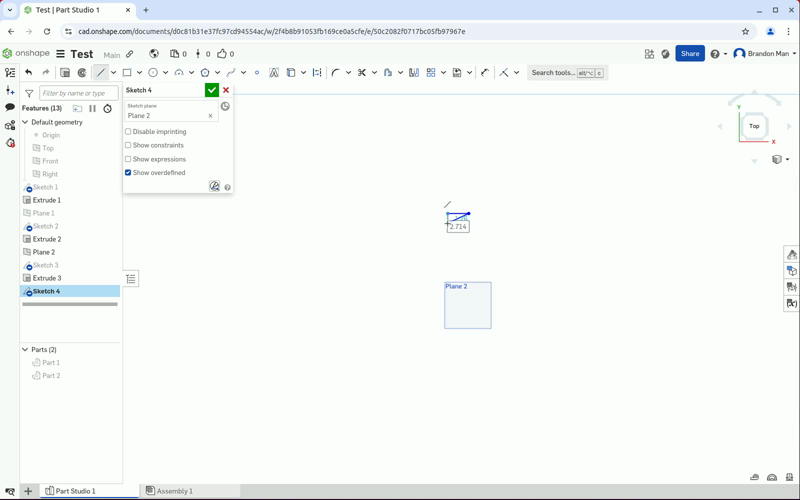
scroll(6)
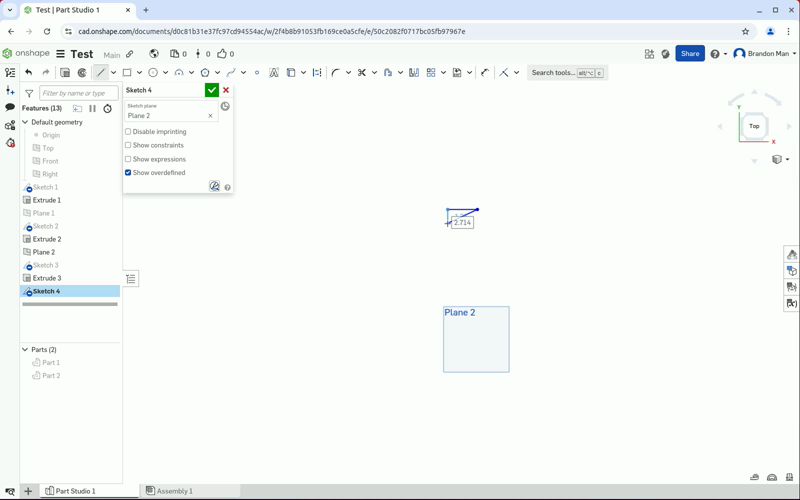
scroll(6)
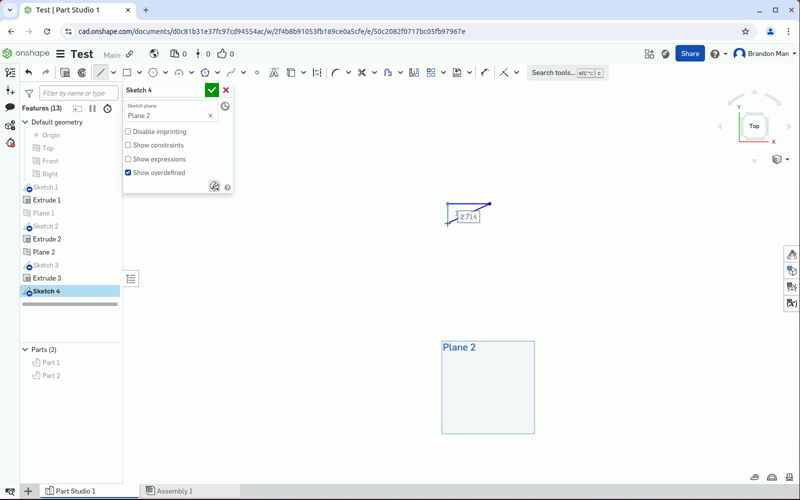
scroll(6)
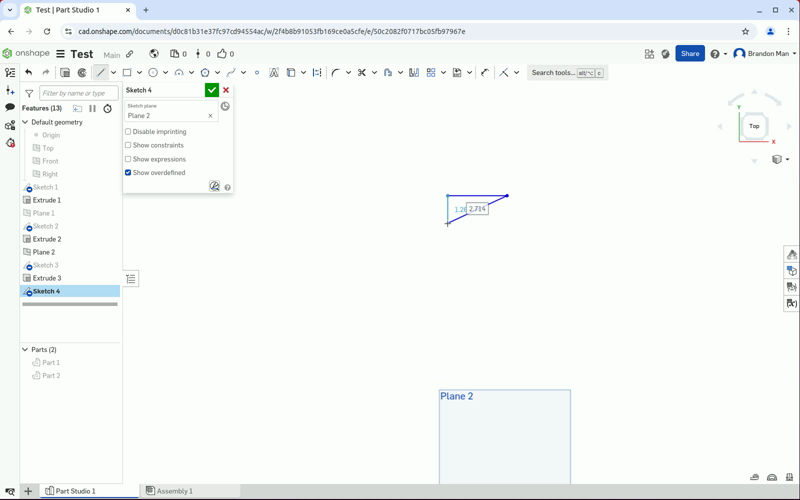
scroll(6)
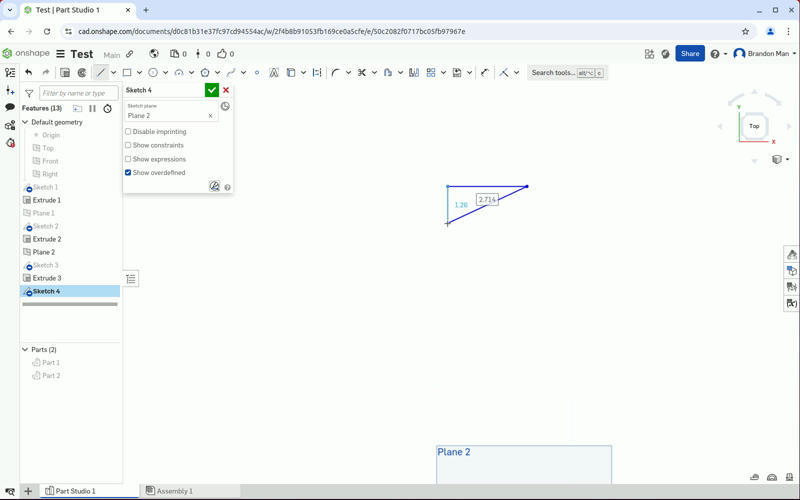
scroll(6)
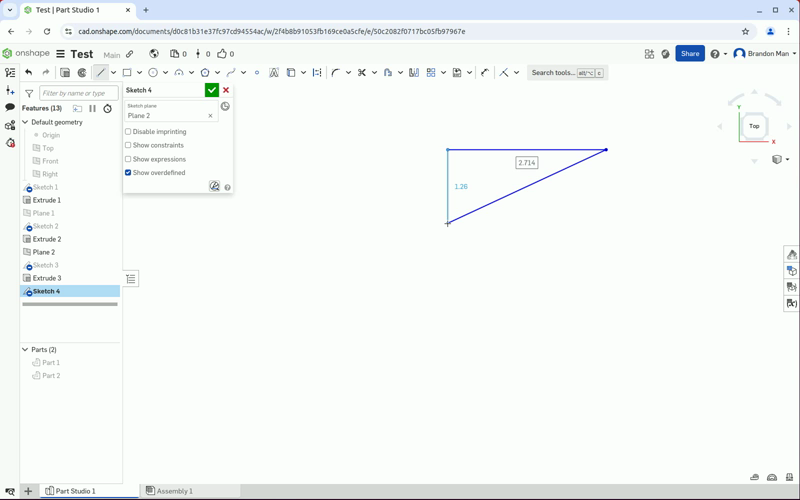
key_up(shift)
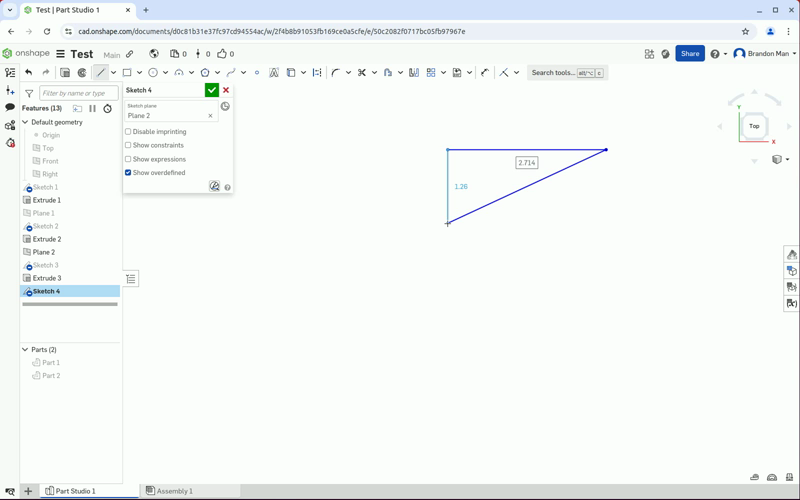
click(447, 223)
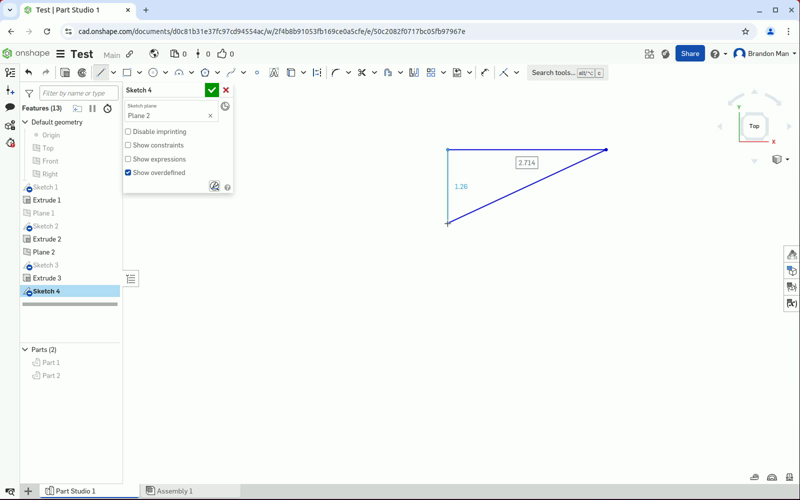
scroll(-6)
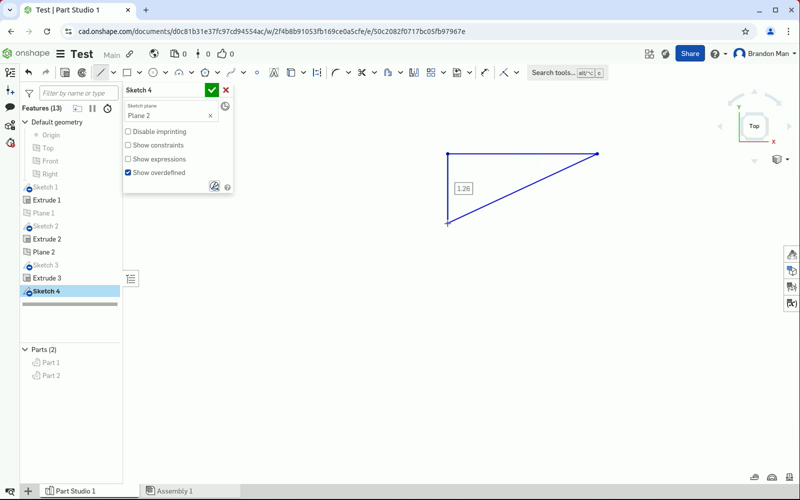
scroll(-6)
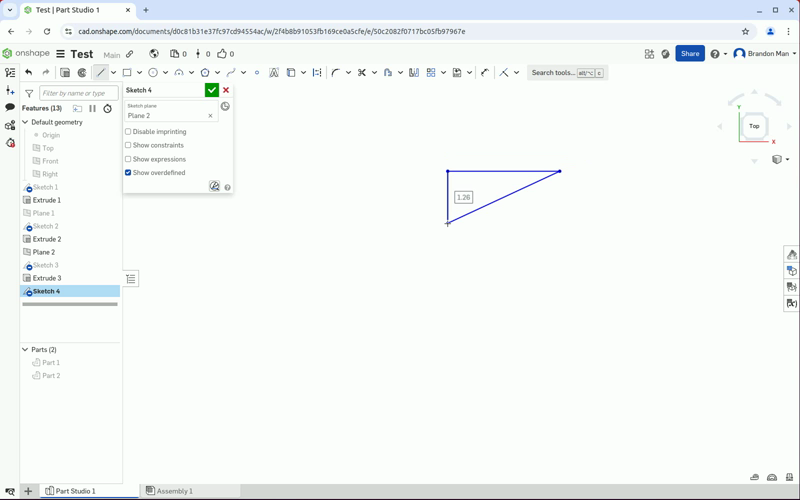
scroll(-6)
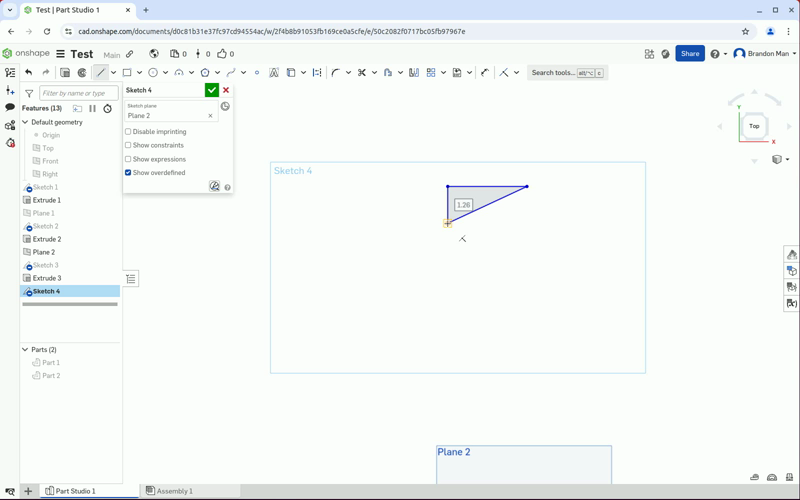
scroll(-6)
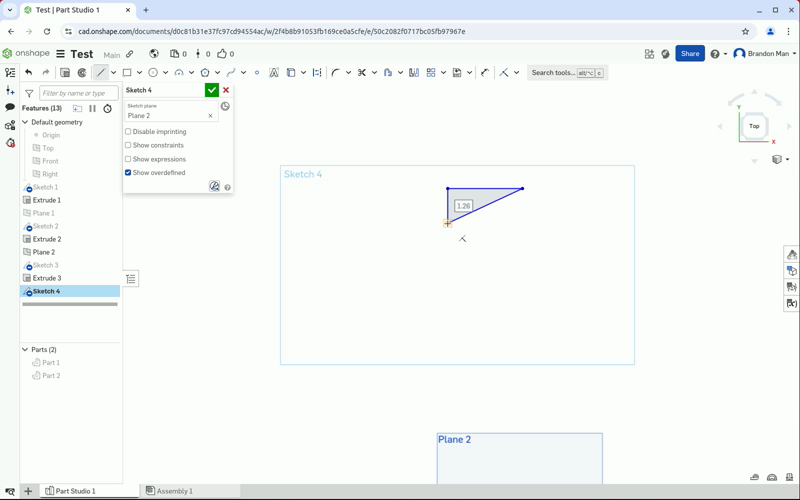
scroll(-6)
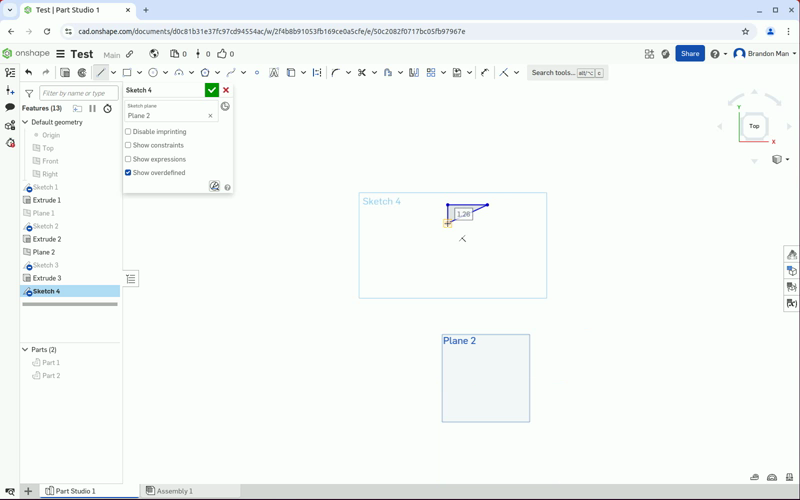
scroll(-6)
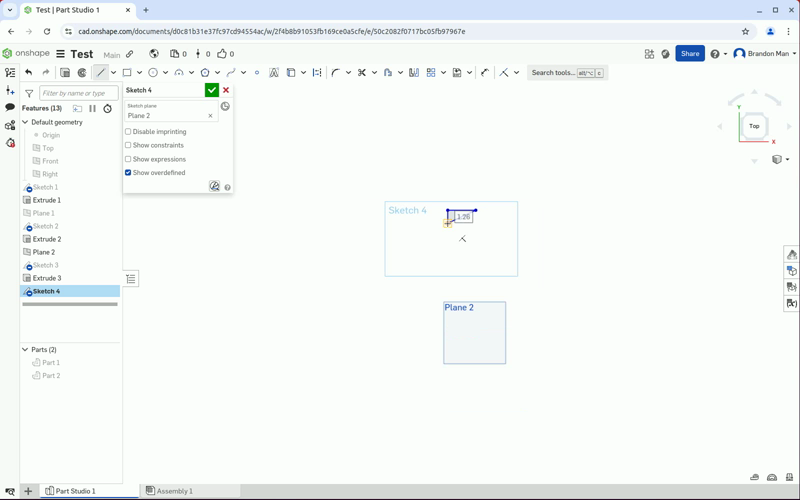
scroll(-6)
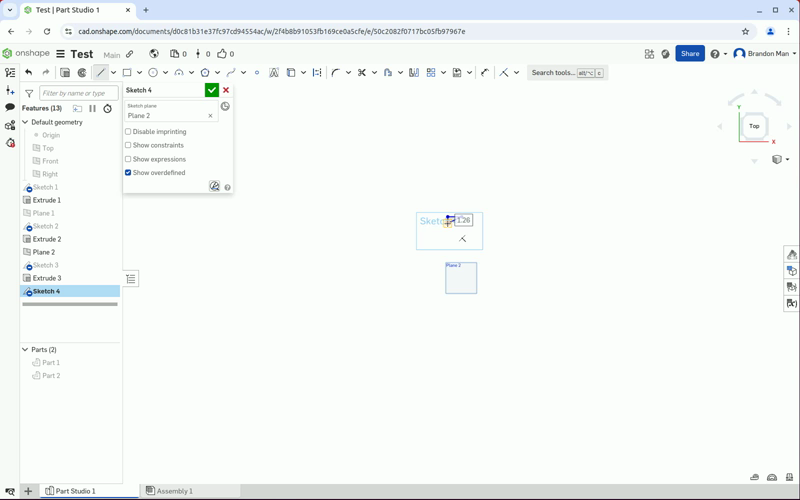
key(esc)
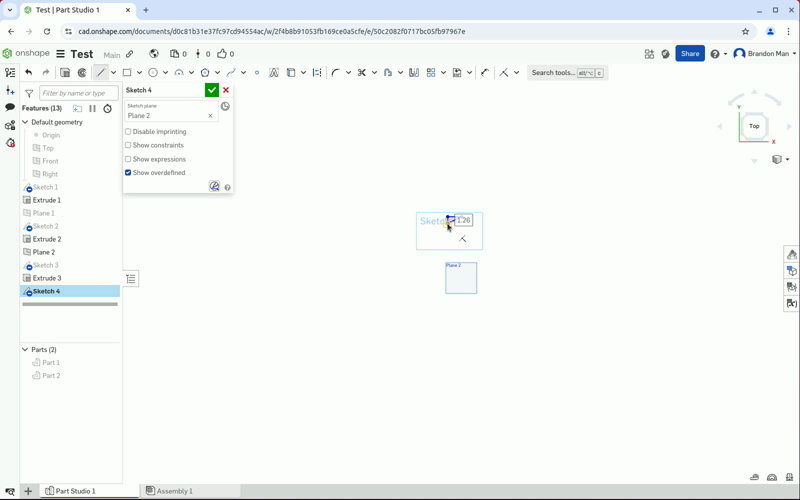
mouse_move(449, 221)
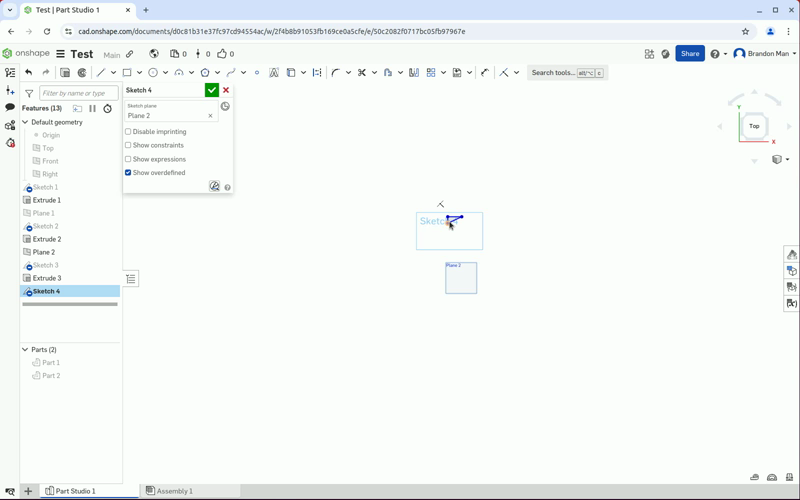
scroll(6)
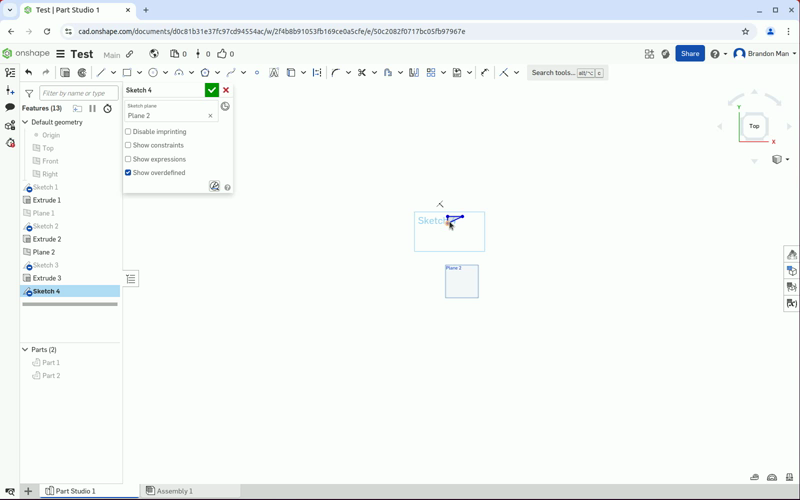
scroll(6)
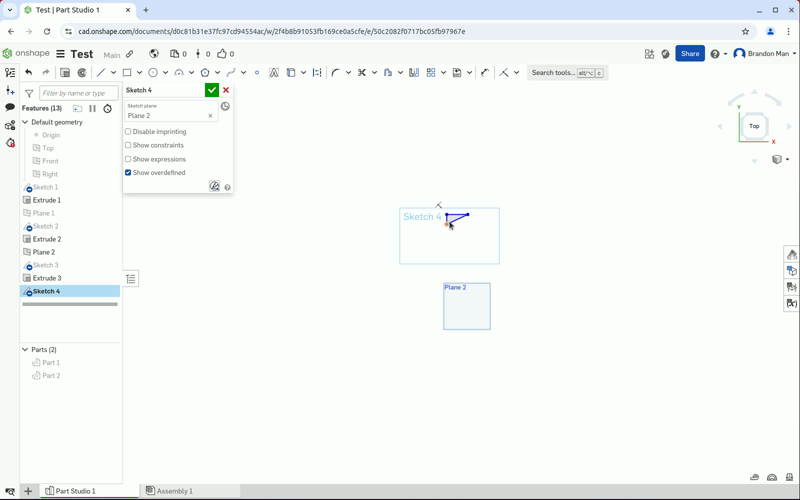
scroll(6)
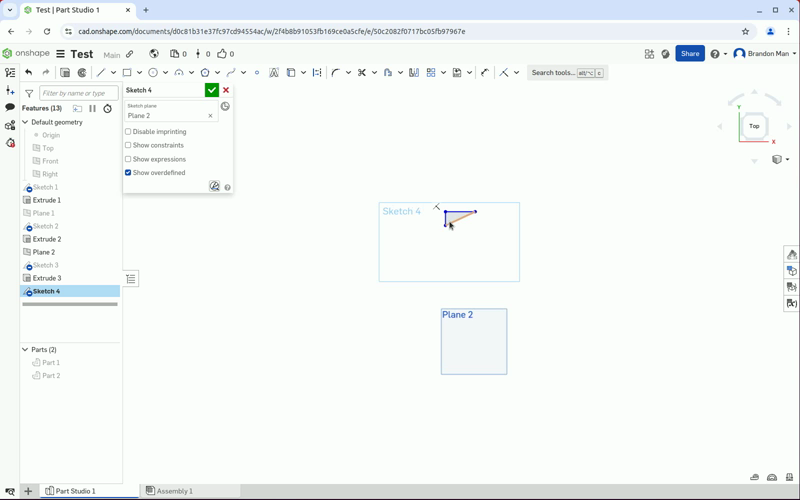
scroll(6)
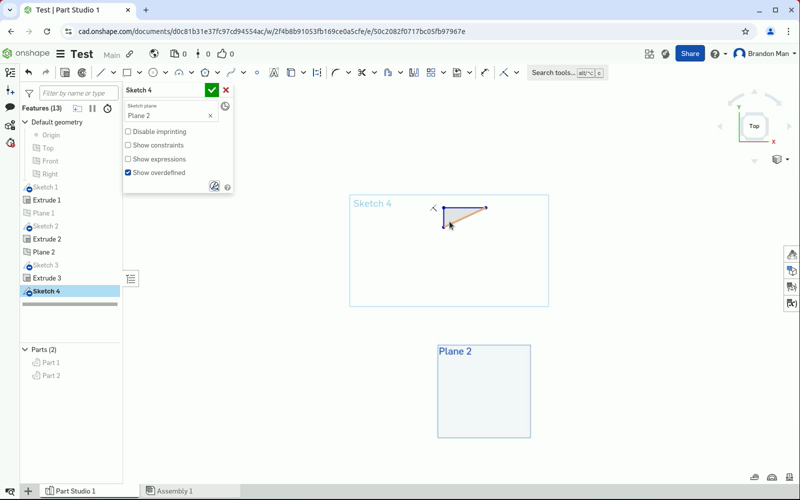
scroll(6)
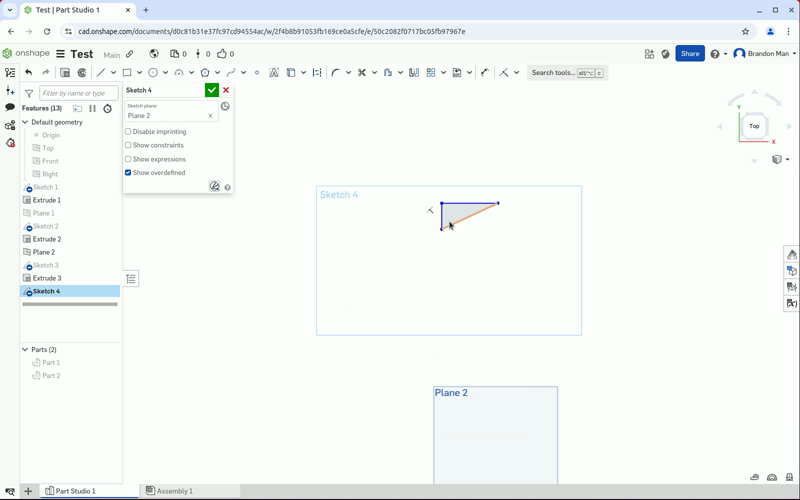
scroll(6)
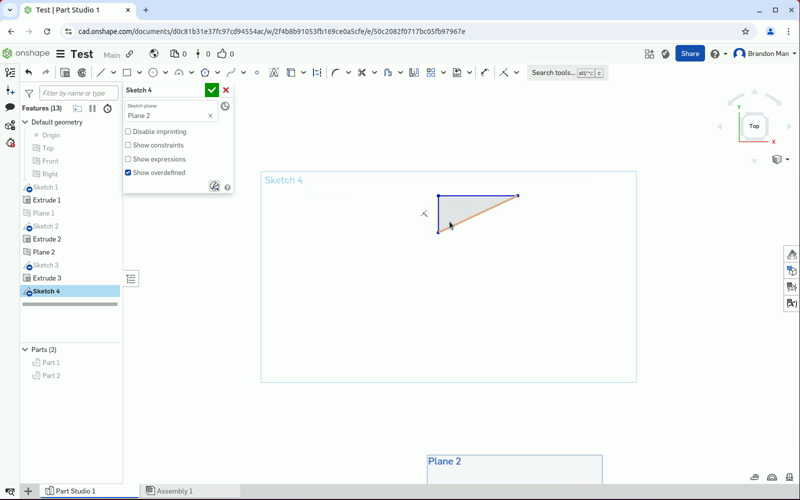
scroll(6)
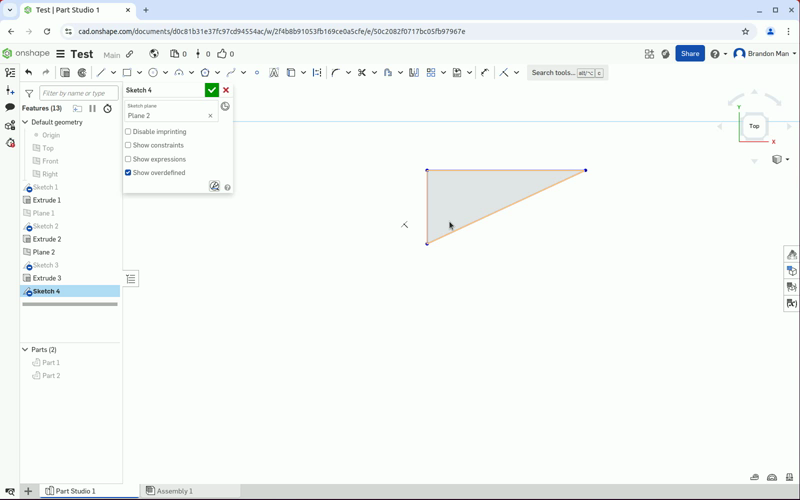
click(449, 221)
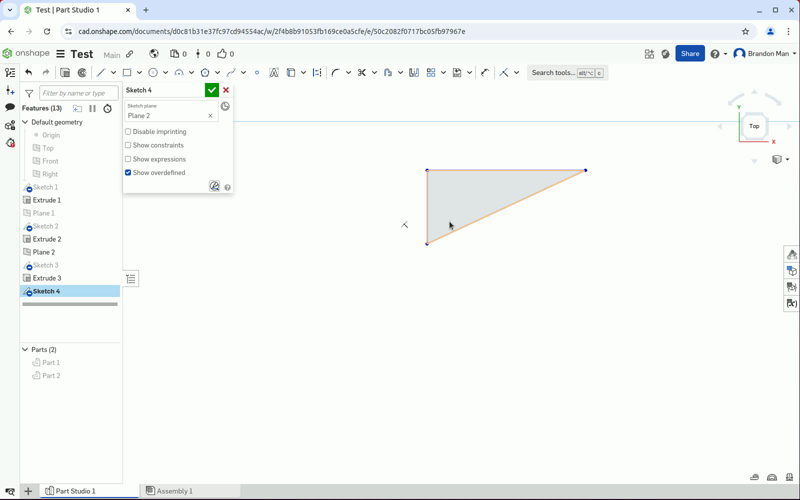
scroll(-6)
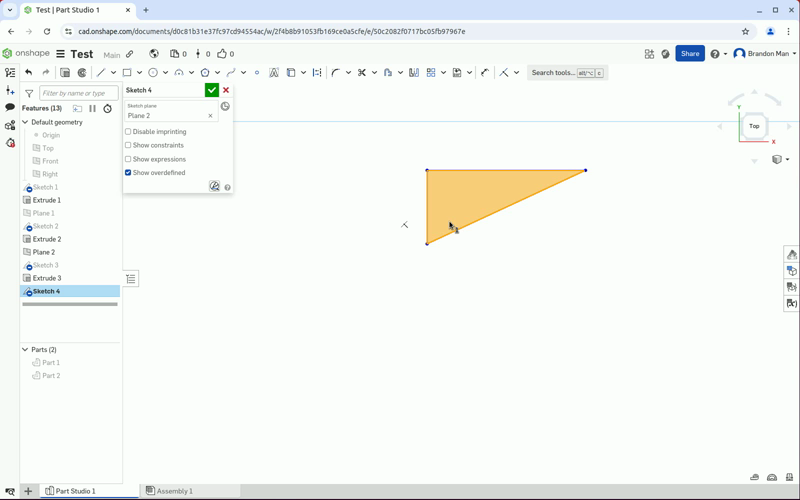
scroll(-6)
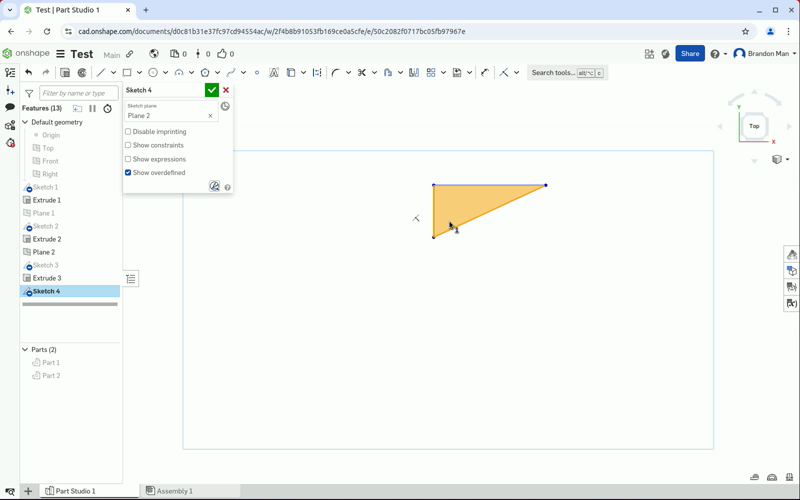
scroll(-6)
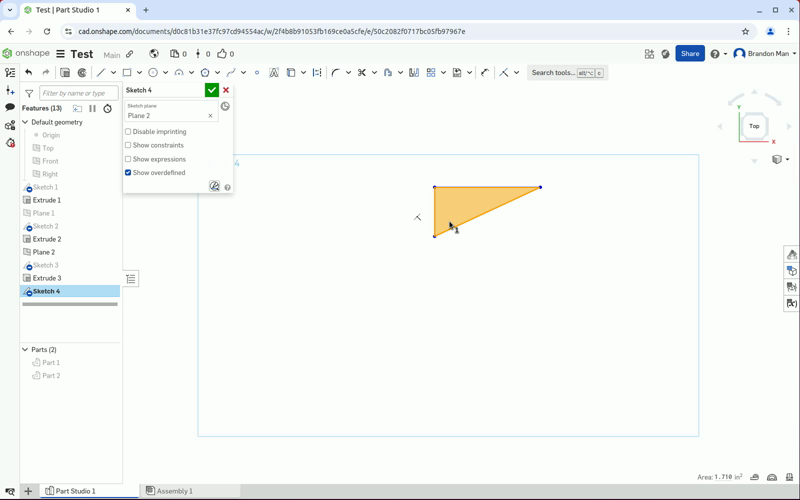
scroll(-6)
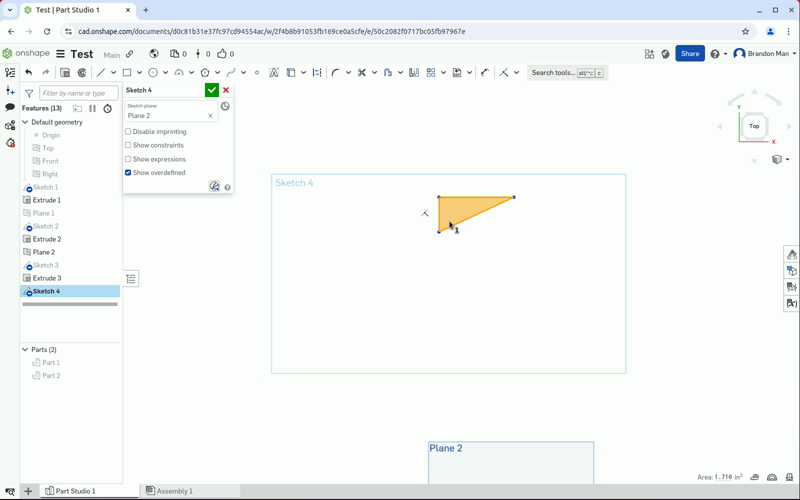
scroll(-6)
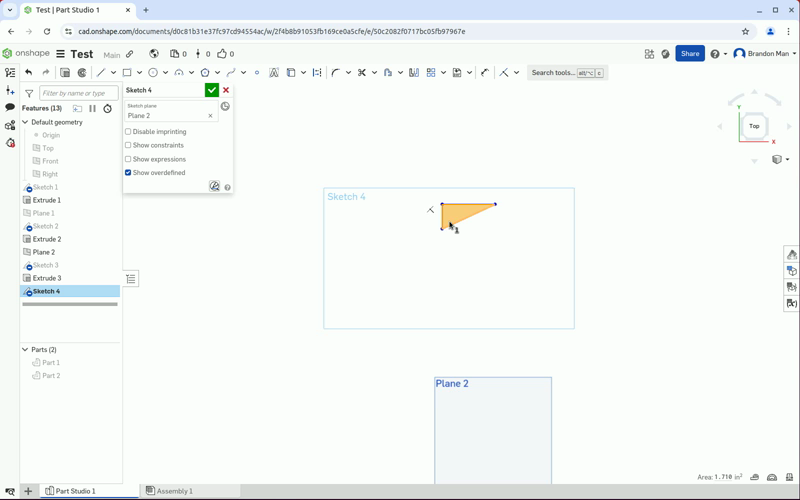
scroll(-6)
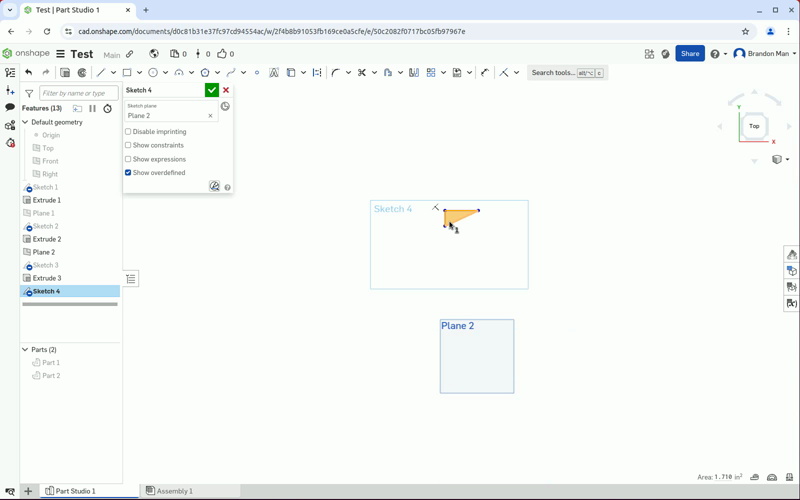
scroll(-6)
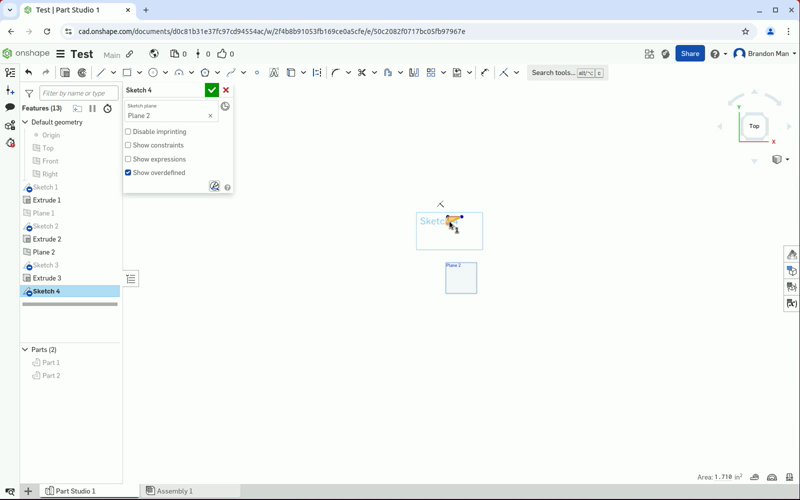
mouse_move(73, 352)
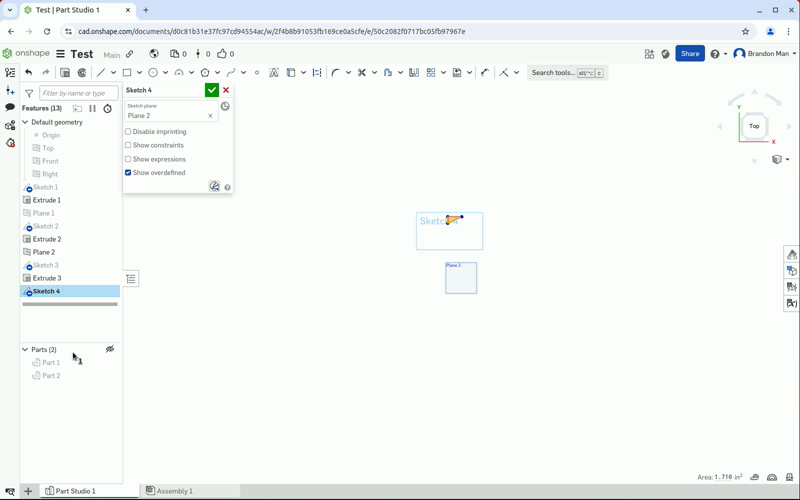
key(shift+y)
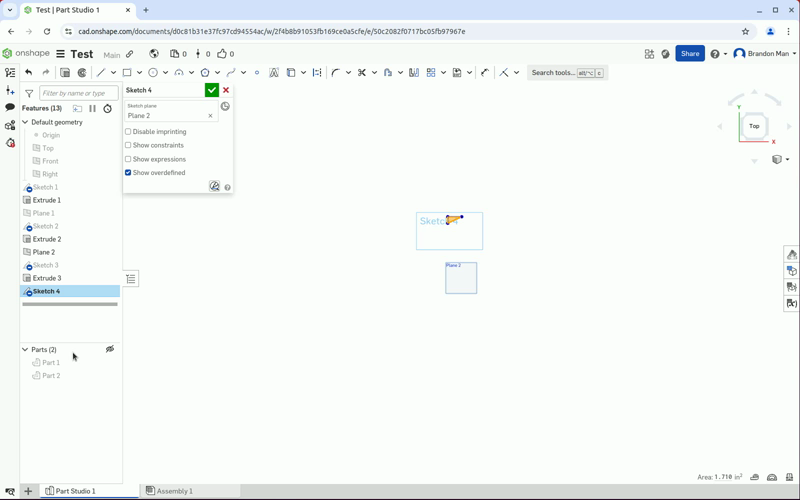
key(shift+e)
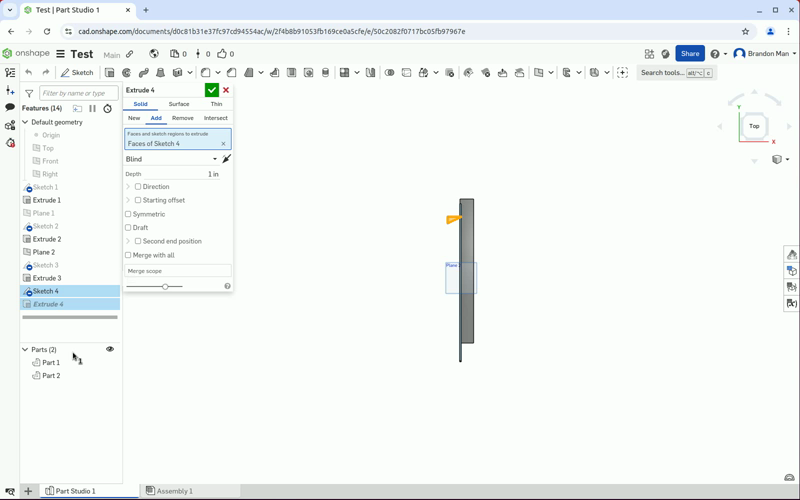
mouse_move(143, 106)
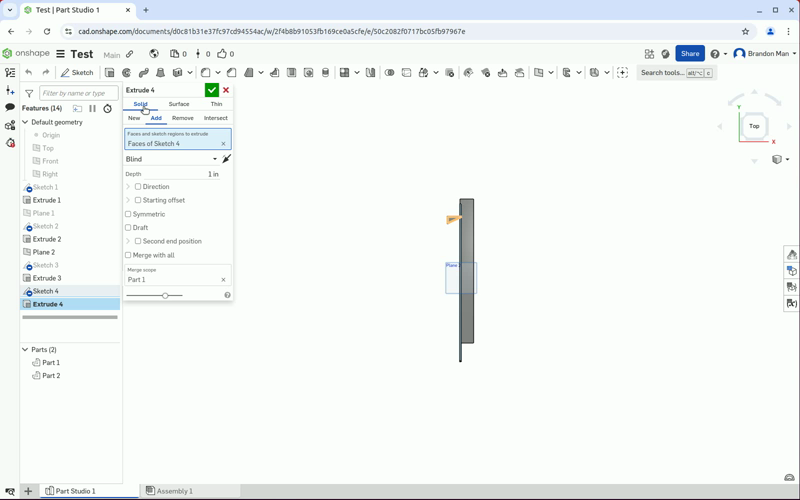
click(143, 106)
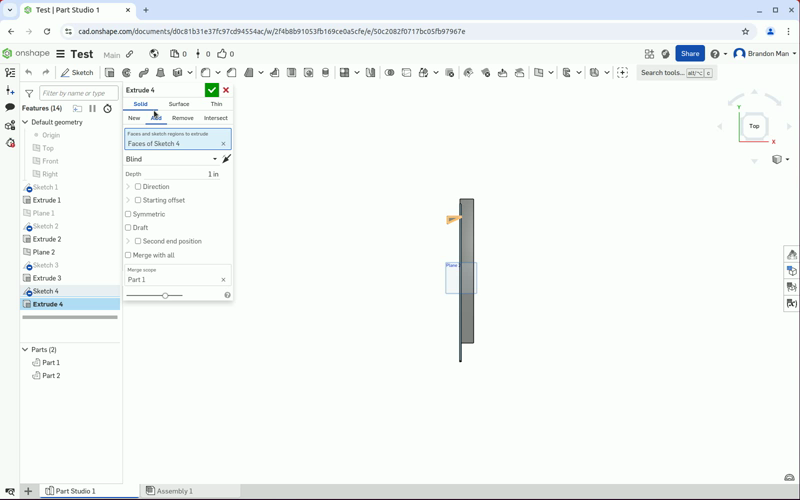
mouse_move(186, 120)
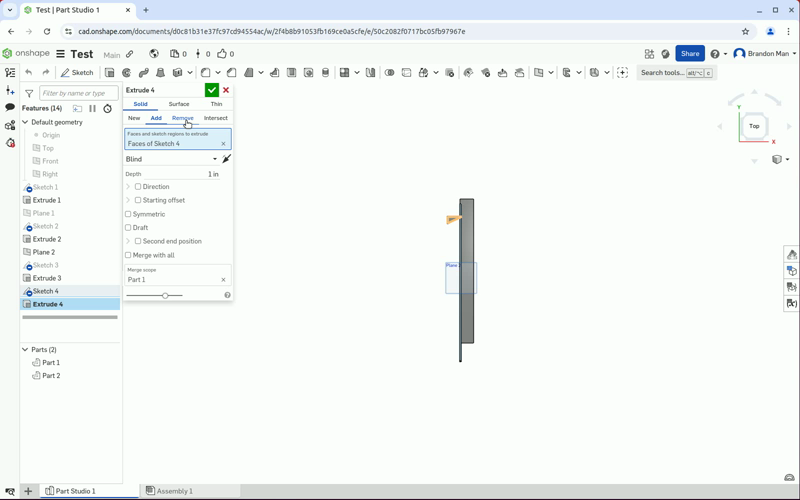
click(186, 120)
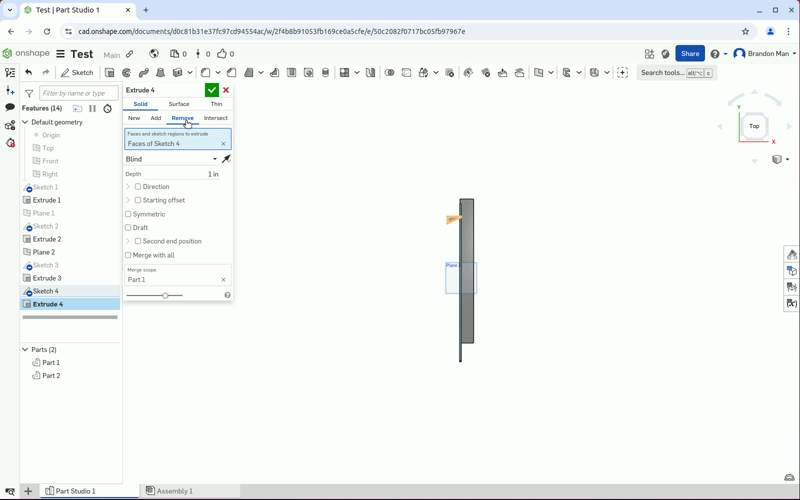
key(tab, 4)
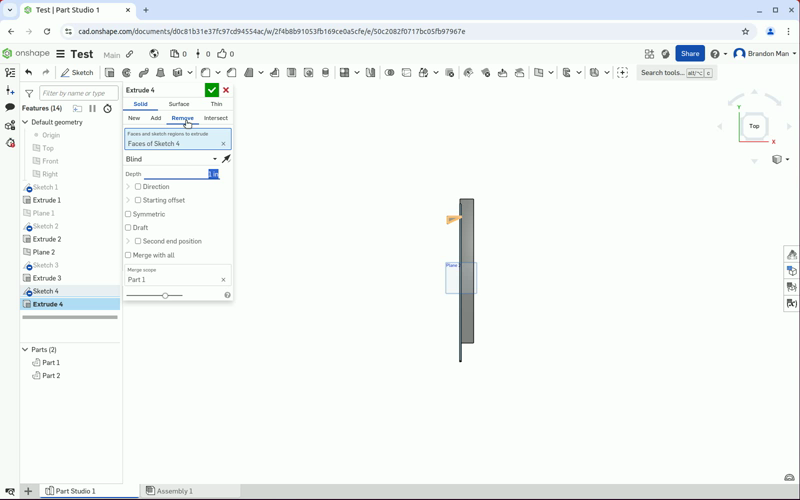
text(5.055)
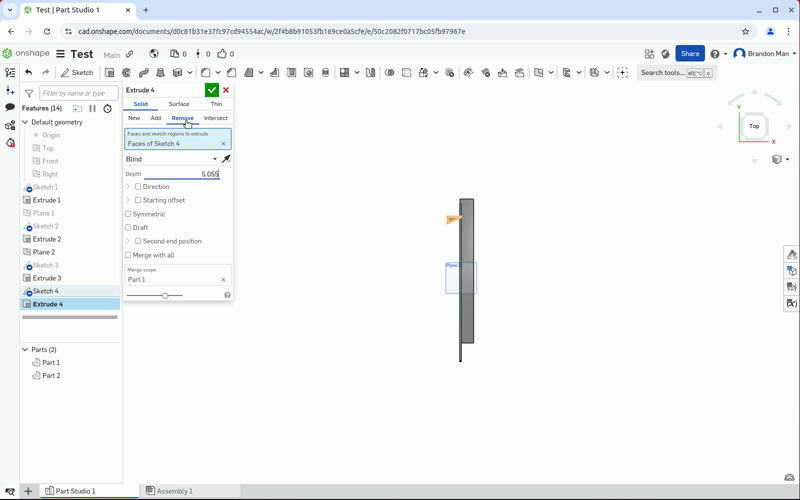
key(tab, 6)
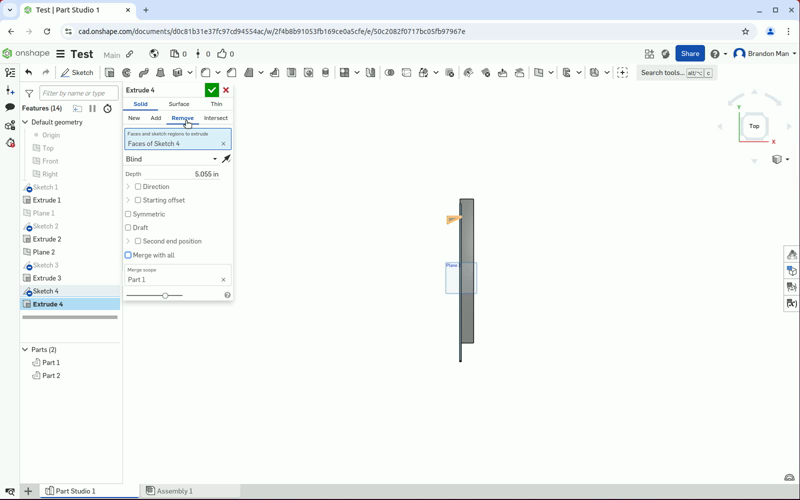
key(space)
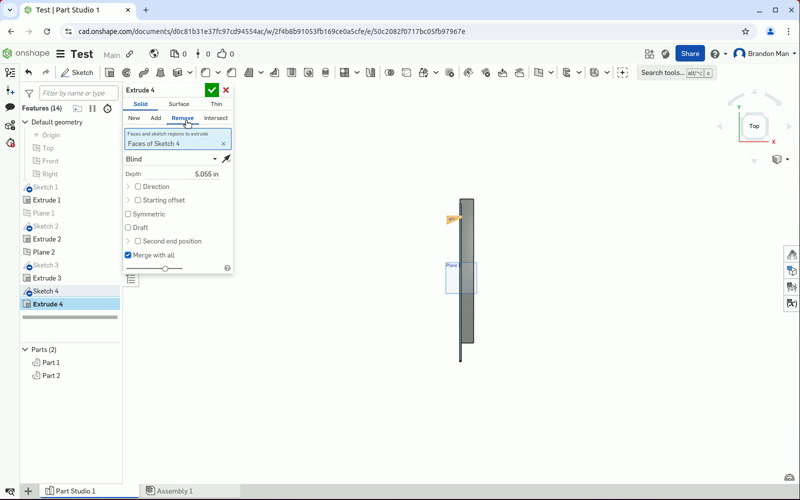
key(enter)
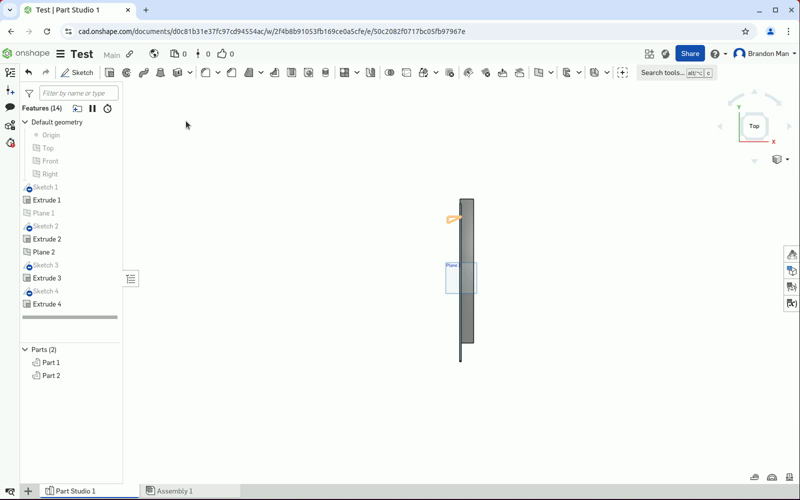
key(shift+h)
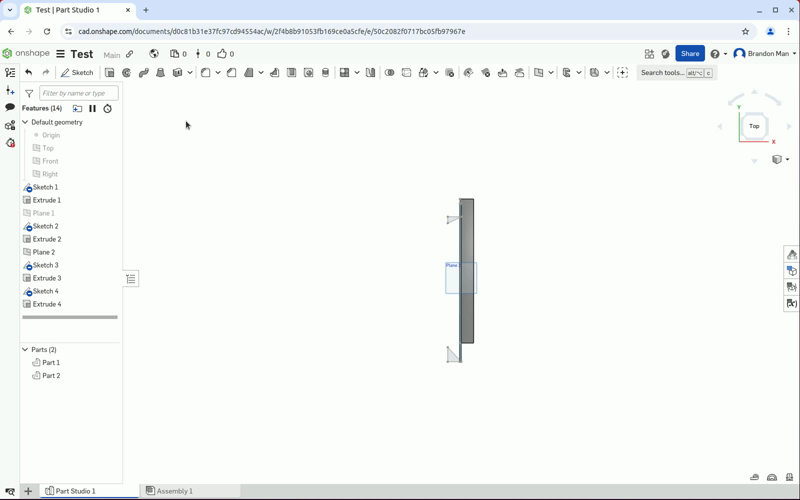
key(shift+h)
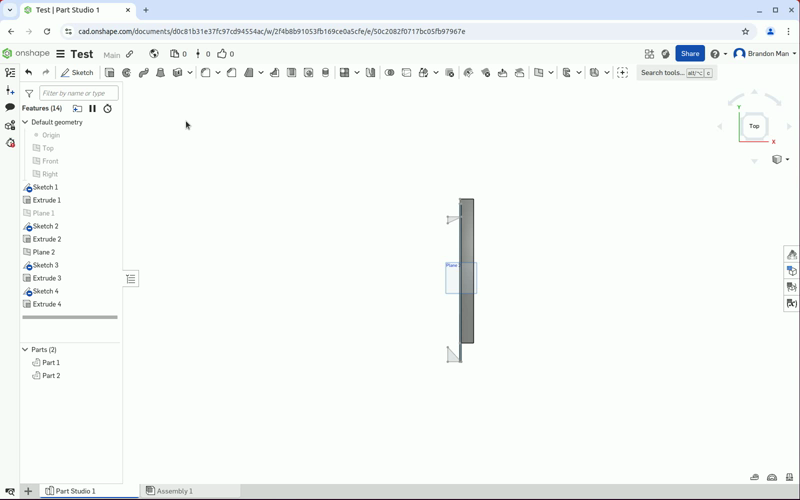
key(shift+7)
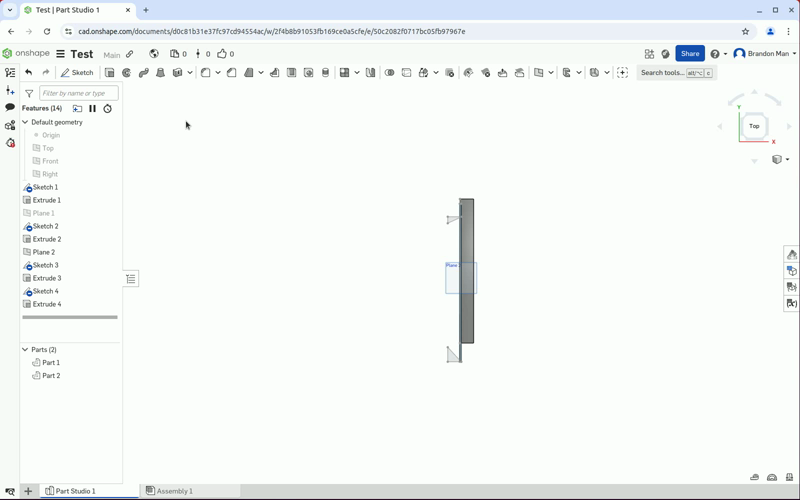
key(up, 3)
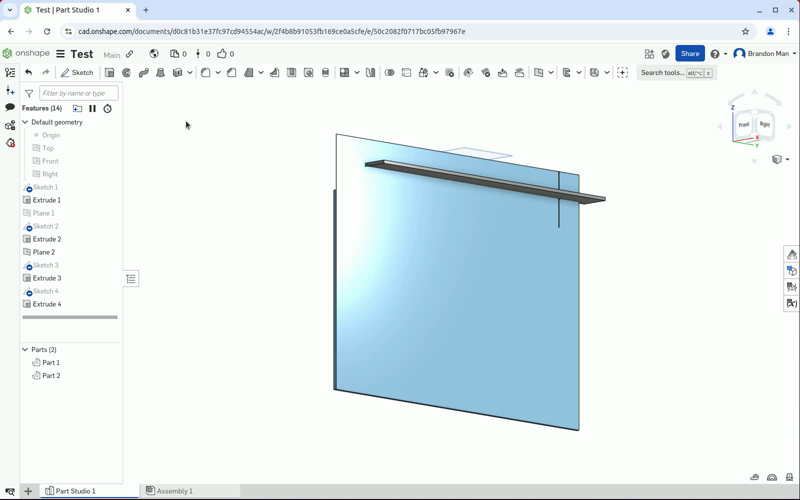
key(left, 3)
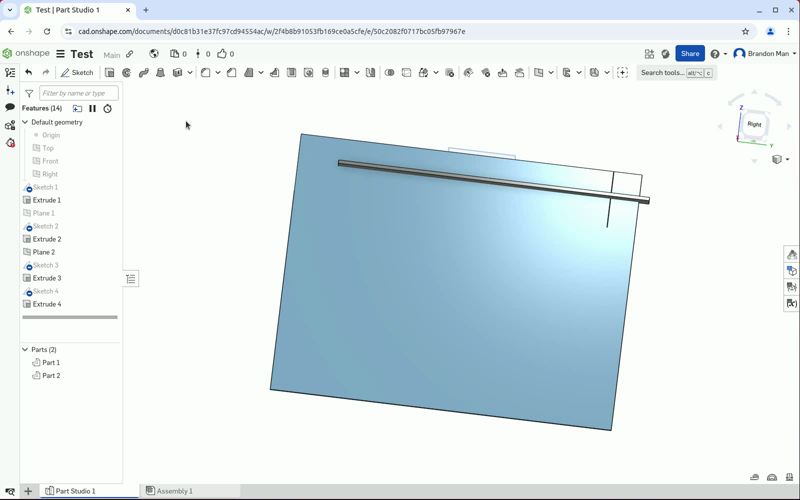
key(right, 3)
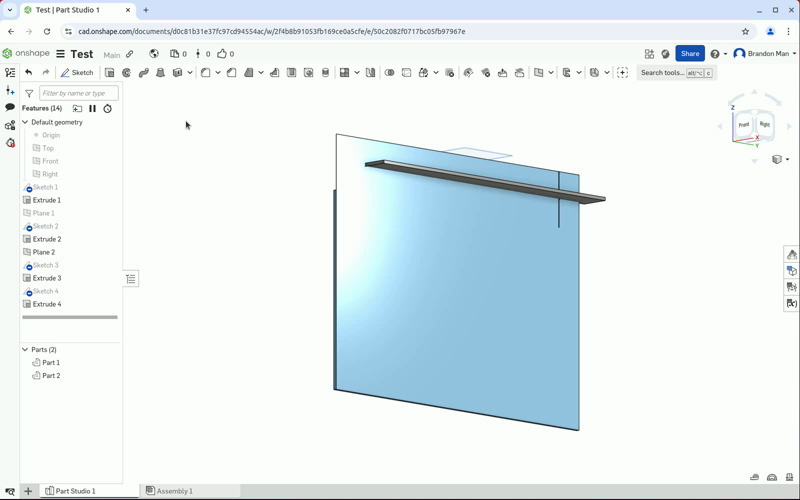
key(down, 3)
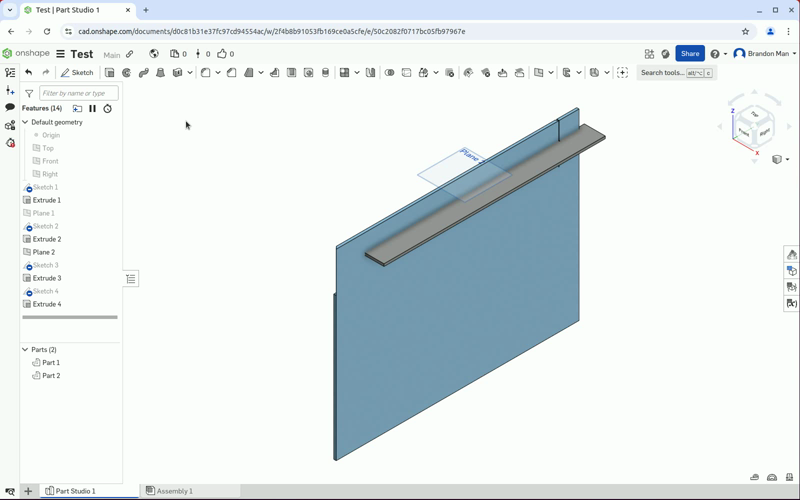
mouse_move(73, 189)
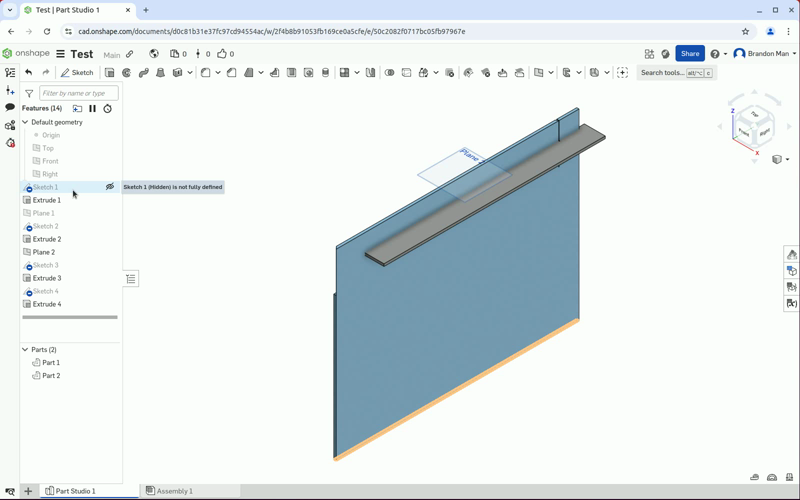
click(73, 189)